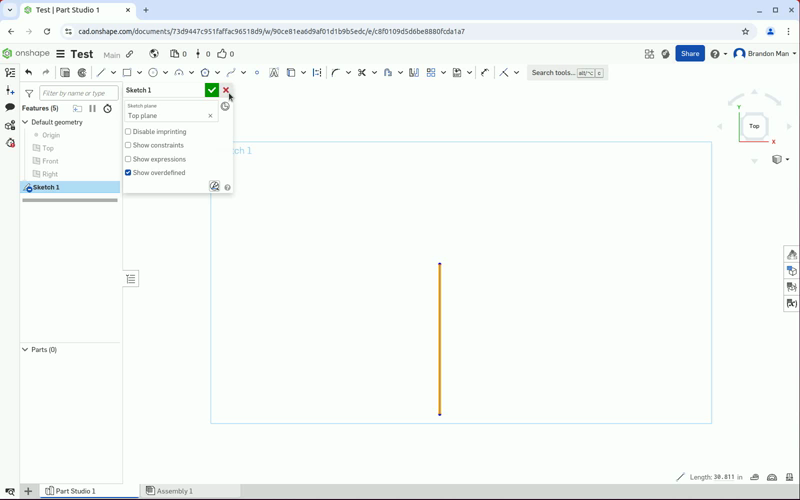
key(shift+h)
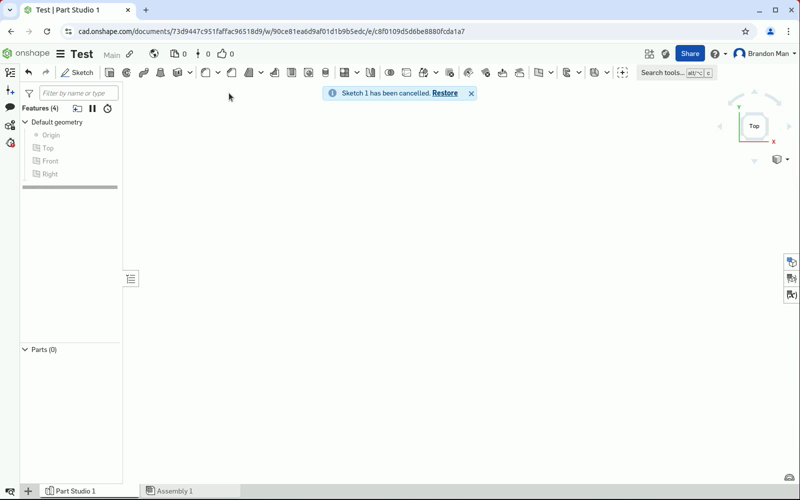
mouse_move(73, 352)
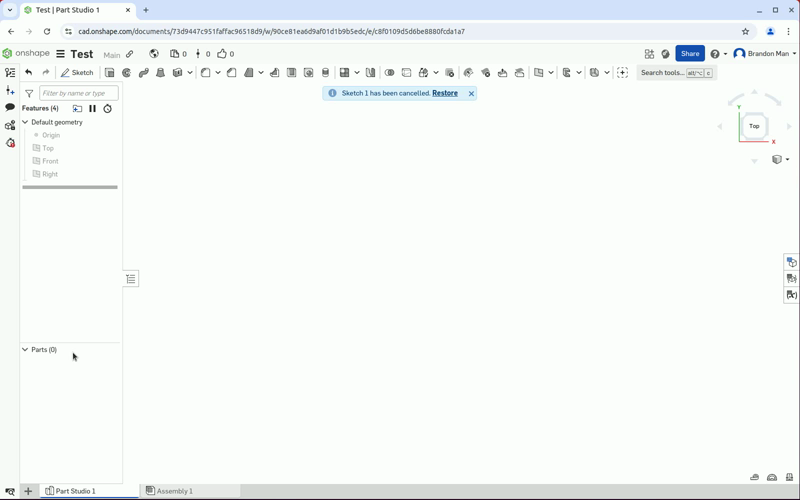
key(y)
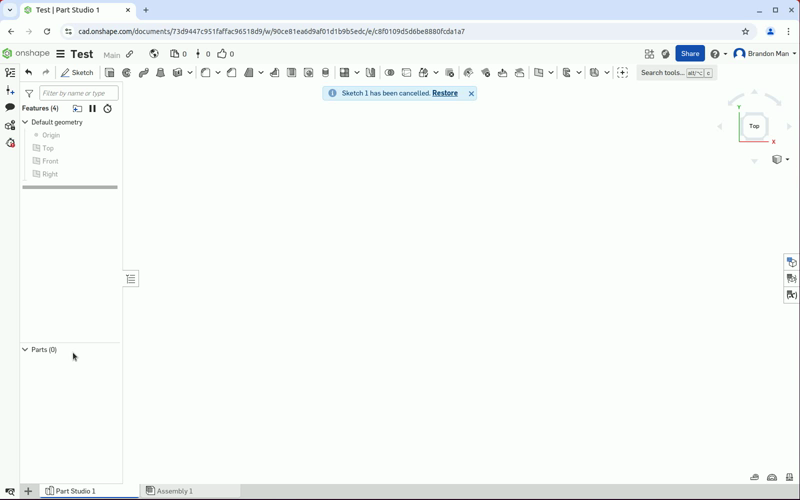
key(shift+p)
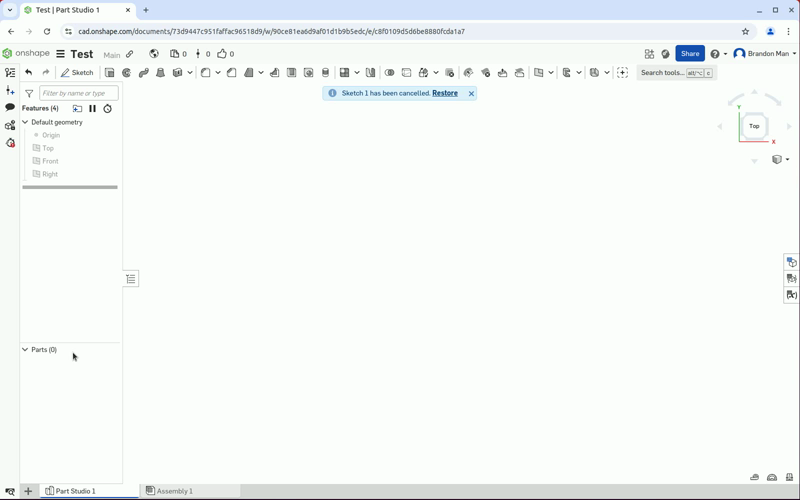
key(space)
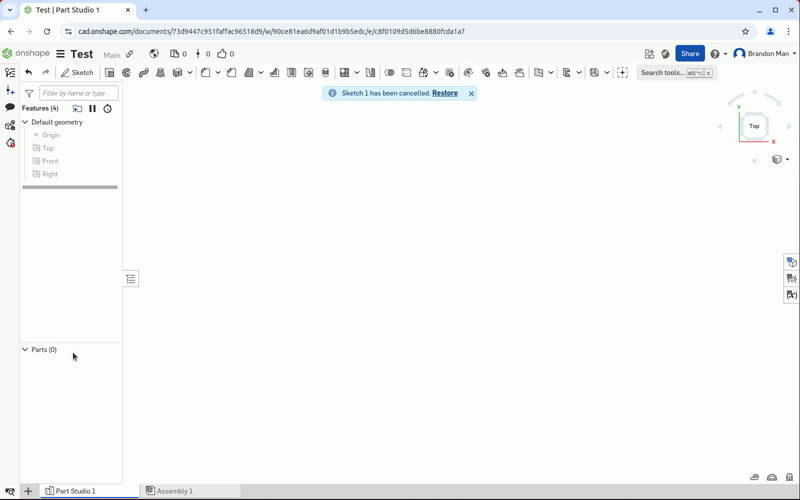
key_down(shift)
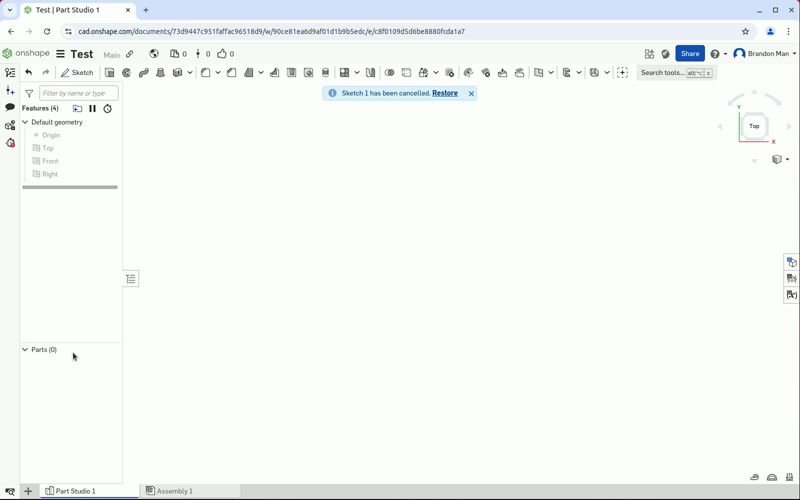
key(up)
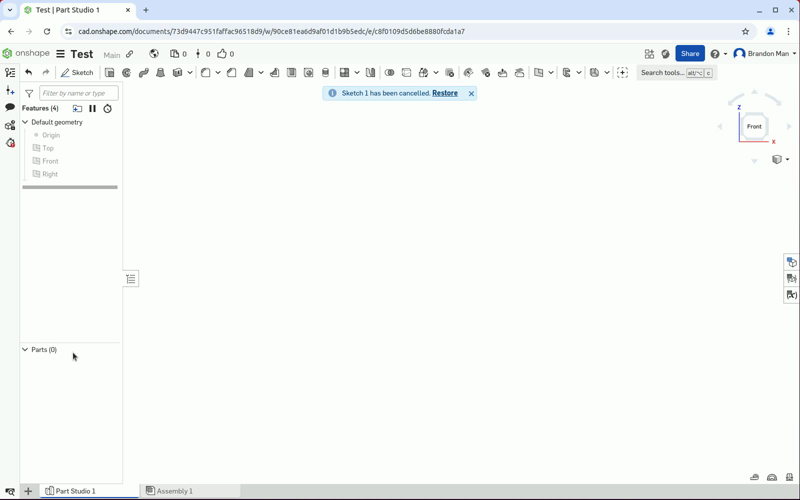
key_up(shift)
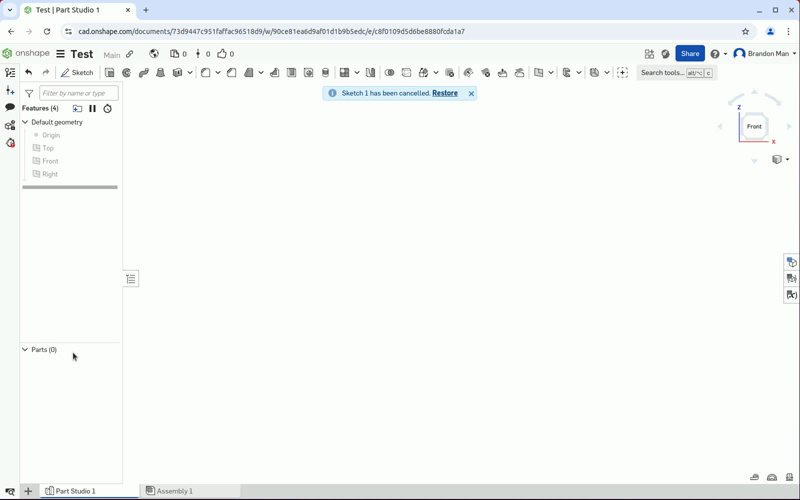
mouse_move(73, 352)
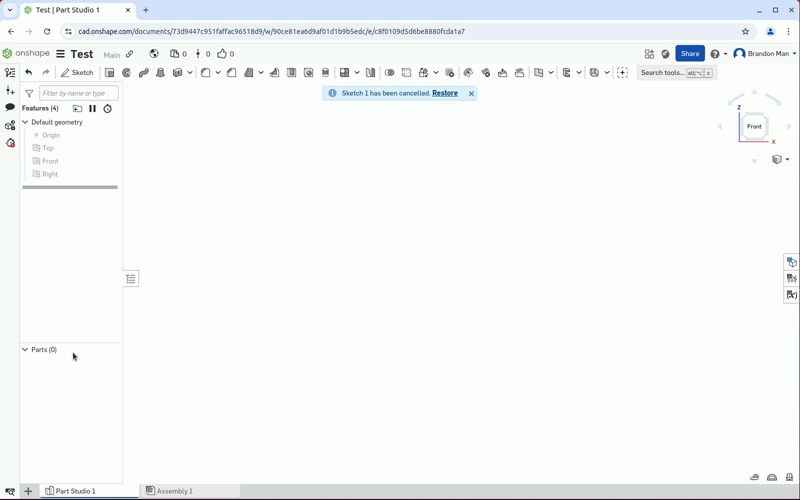
key(shift+y)
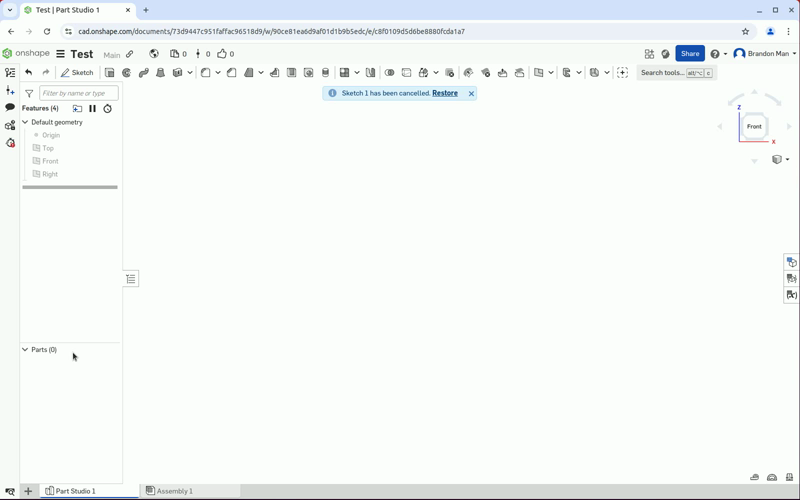
key(shift+s)
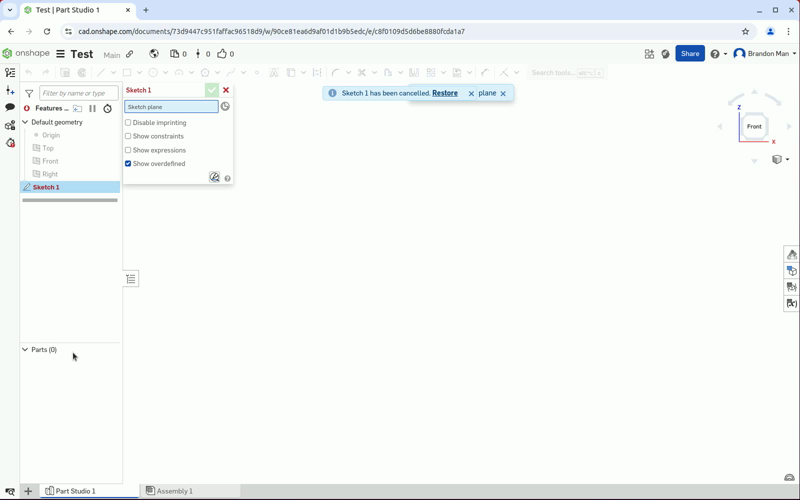
mouse_move(73, 163)
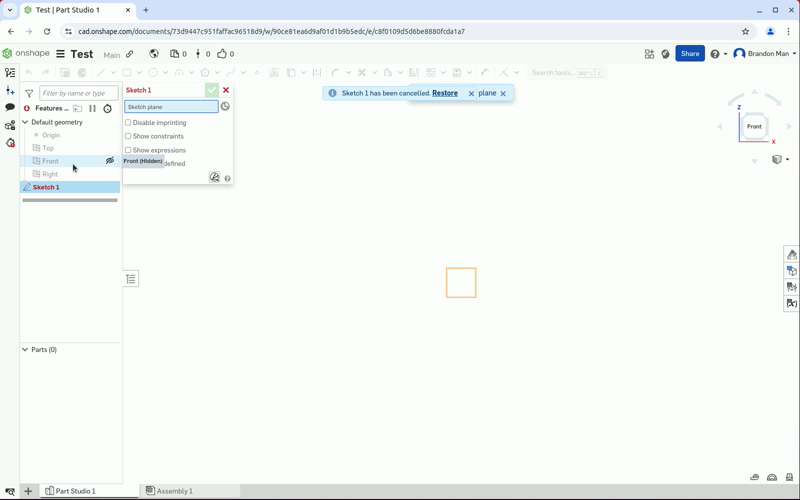
click(73, 163)
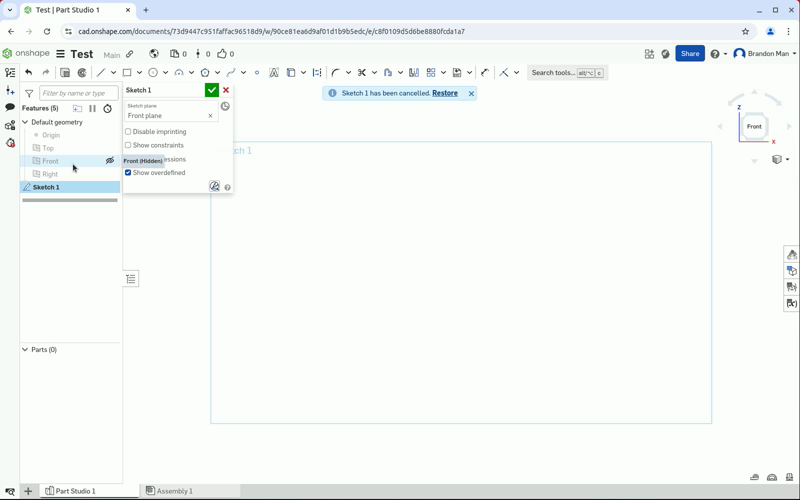
mouse_move(73, 352)
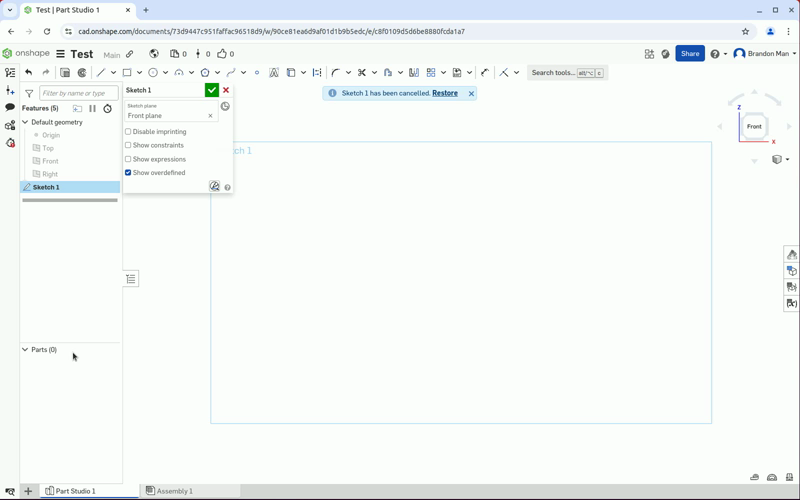
key(y)
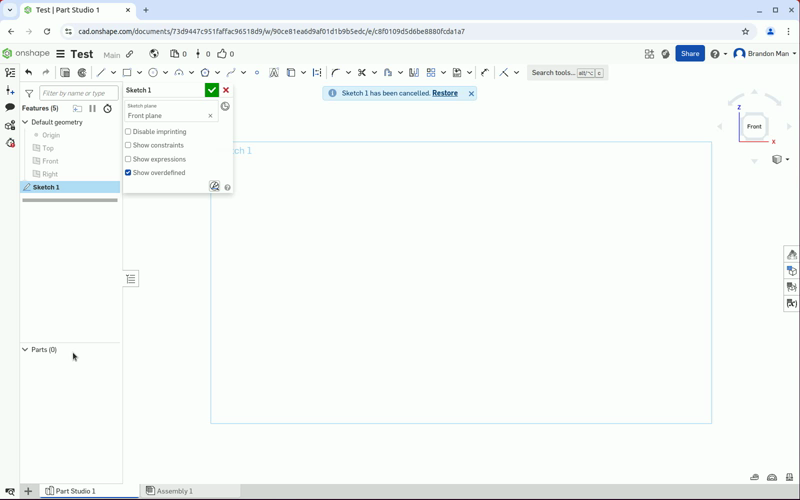
key(a)
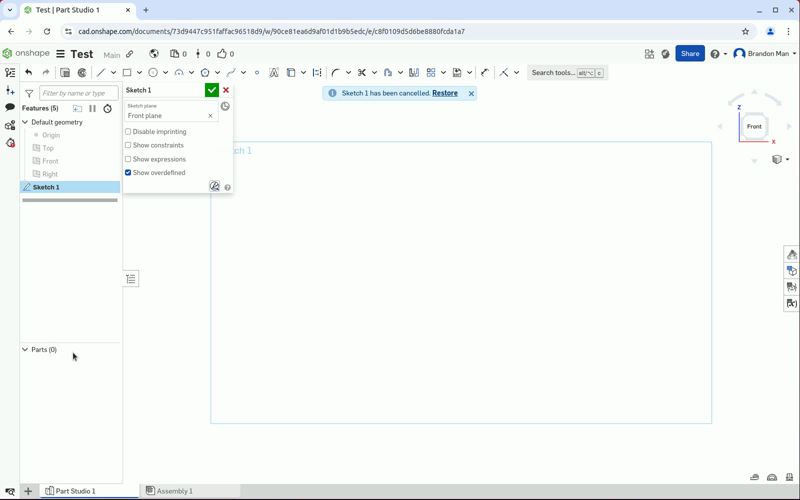
key_down(shift)
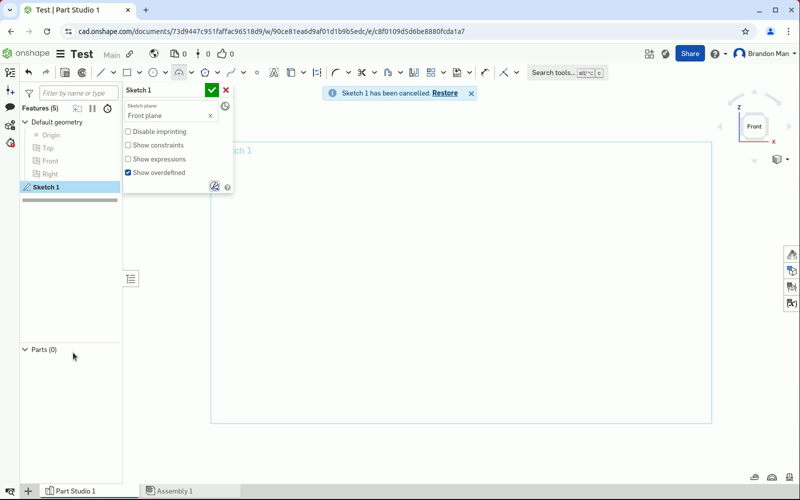
mouse_move(460, 226)
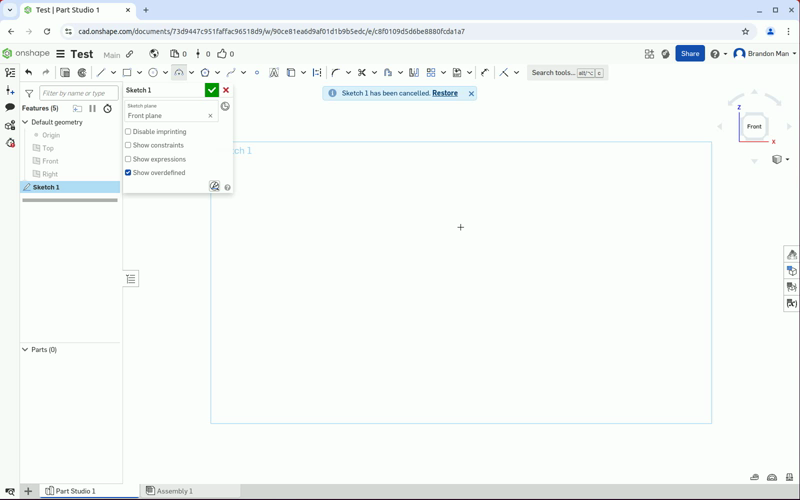
click(460, 226)
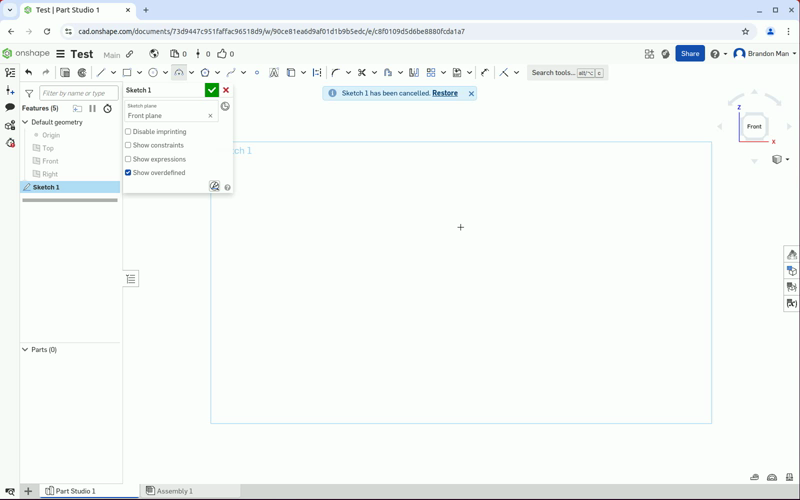
key_up(shift)
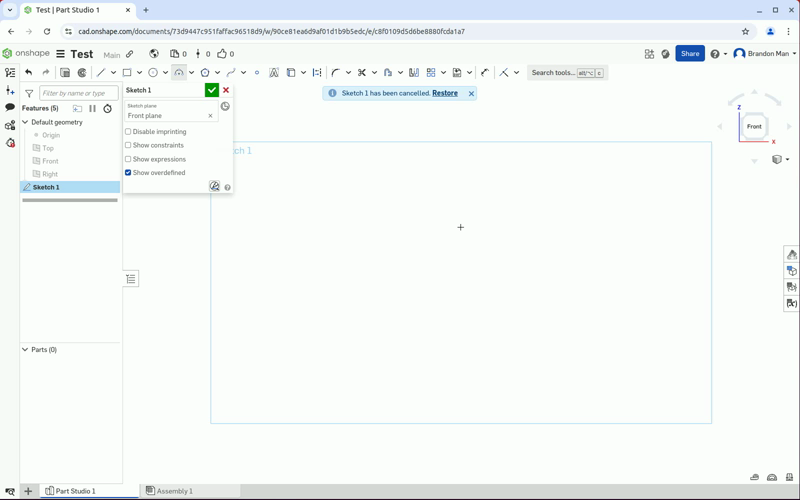
key_down(shift)
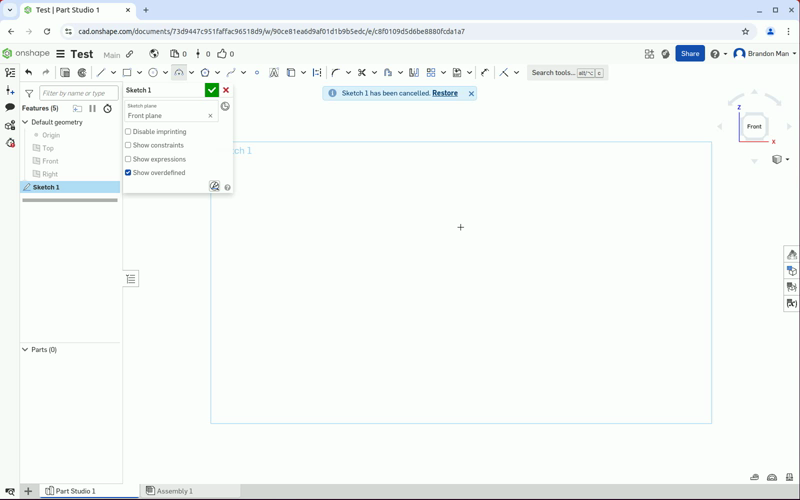
mouse_move(515, 269)
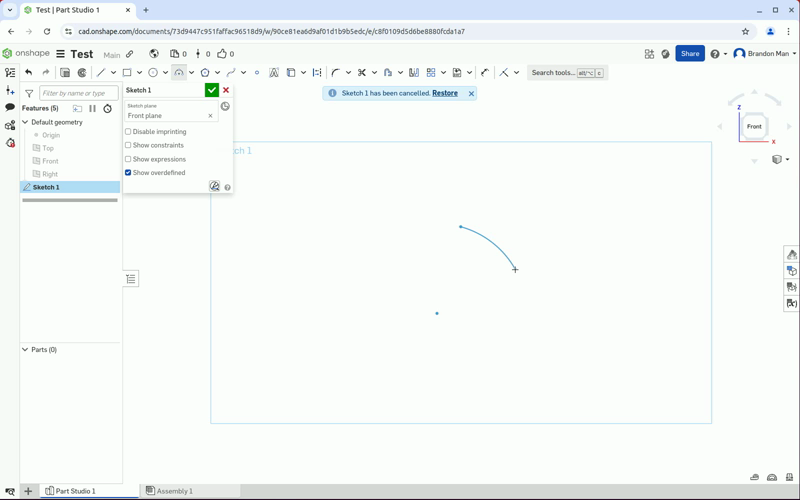
click(515, 269)
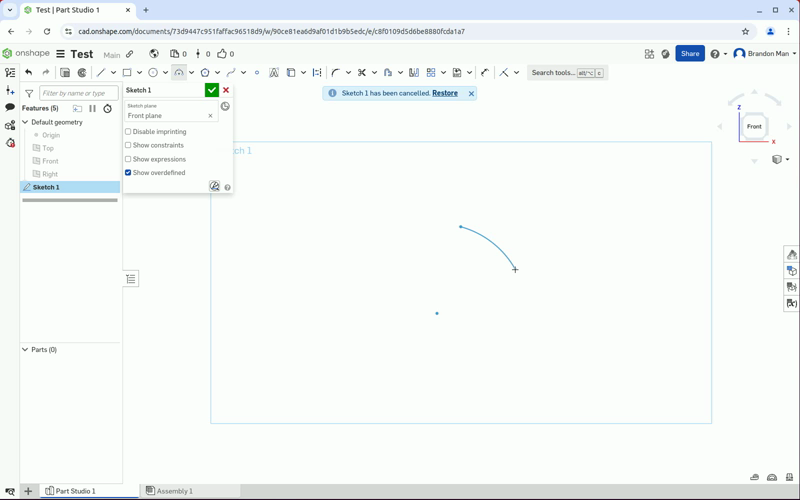
mouse_move(495, 238)
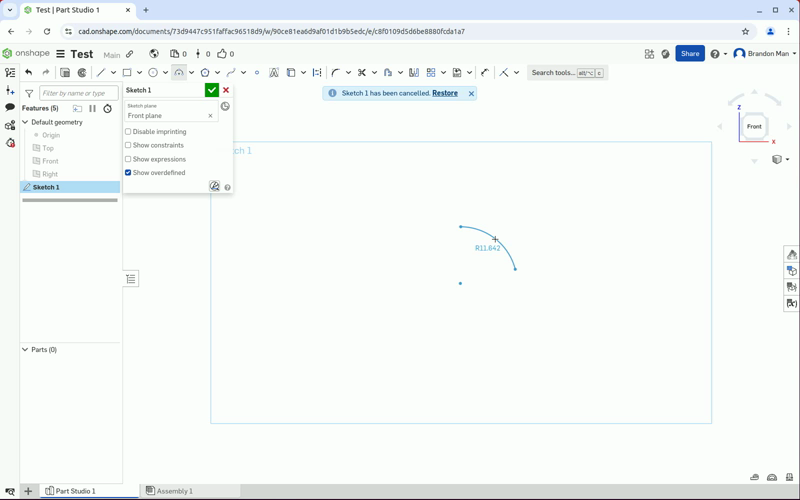
click(495, 238)
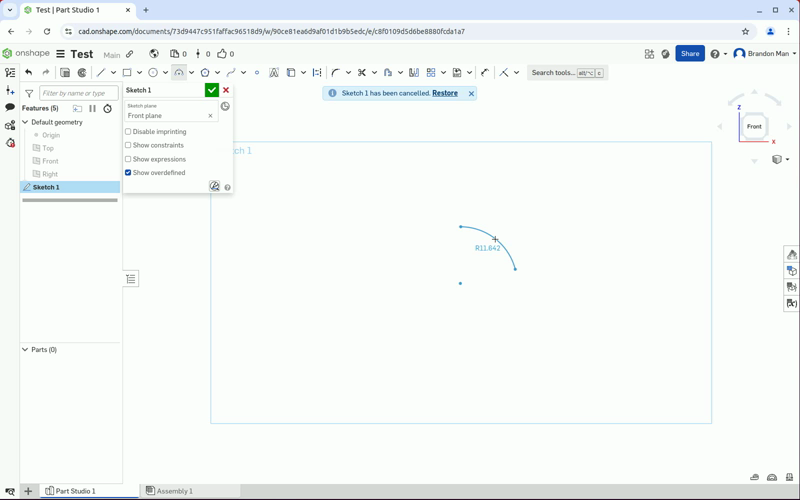
key_up(shift)
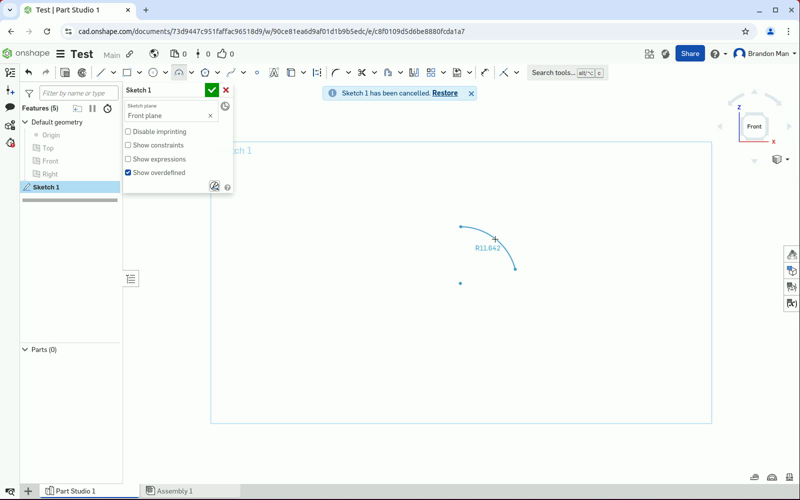
key(esc)
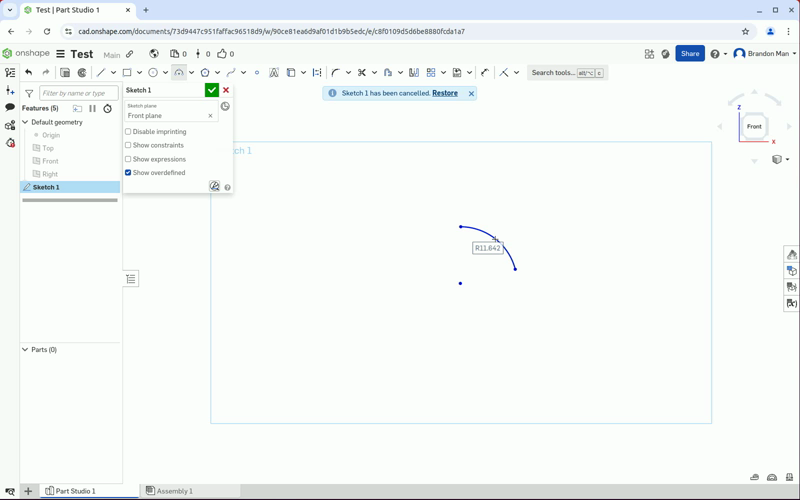
key(l)
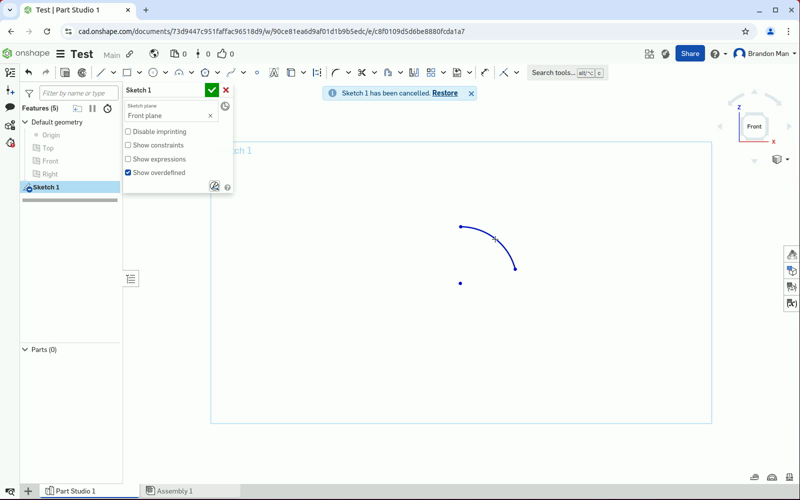
mouse_move(515, 269)
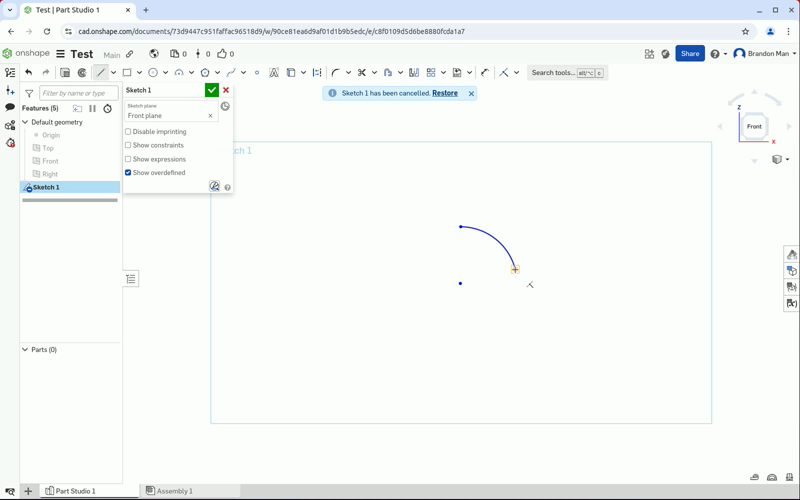
click(515, 269)
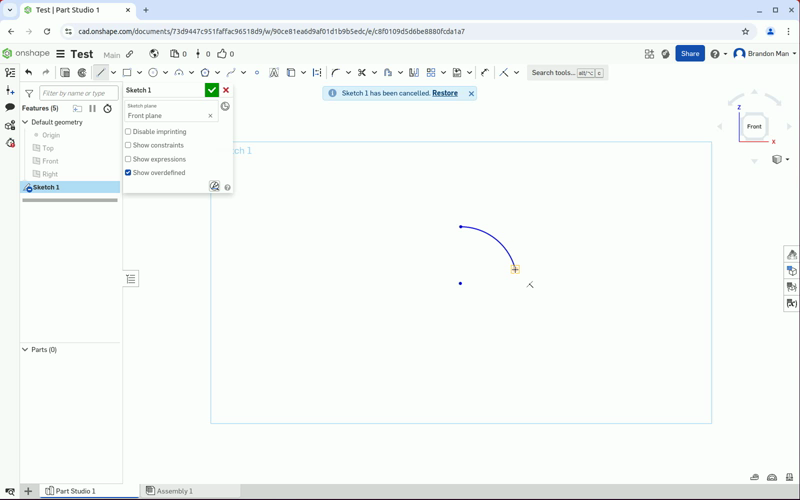
key_down(shift)
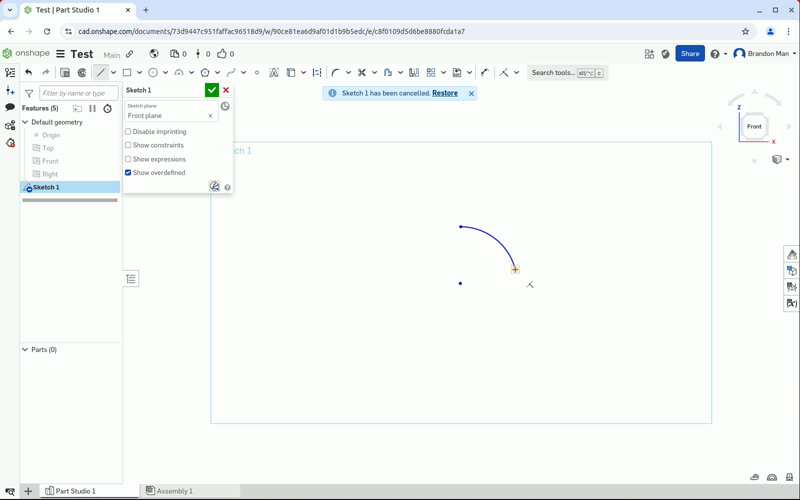
mouse_move(545, 269)
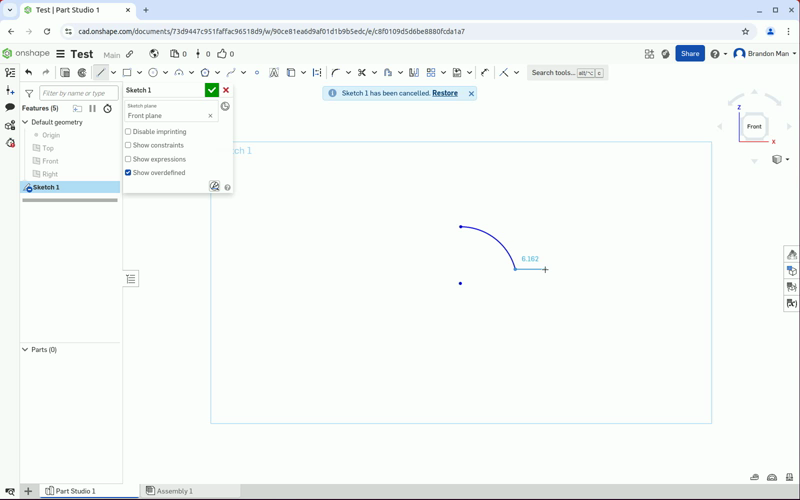
mouse_move(573, 269)
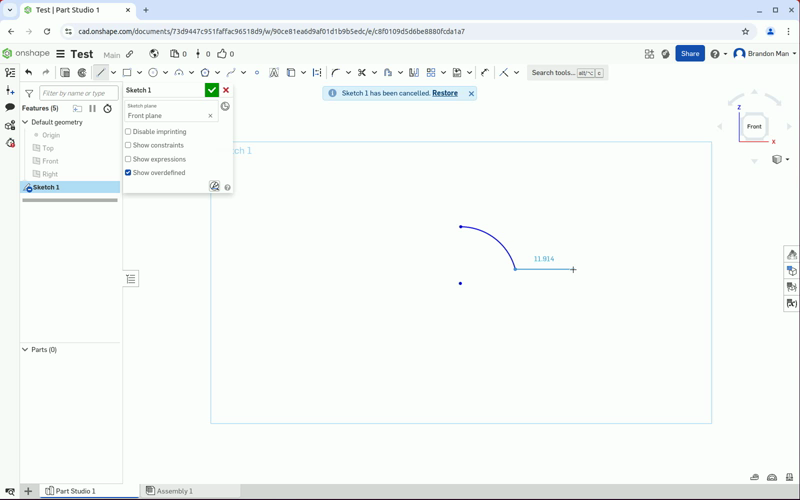
click(573, 269)
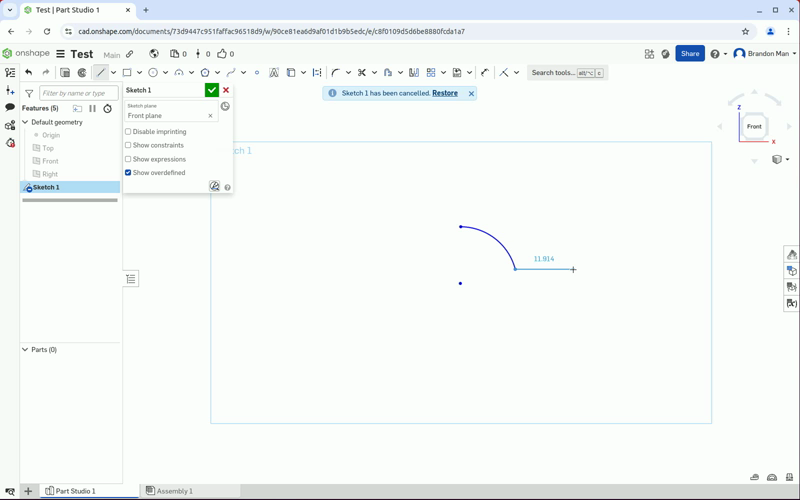
key_up(shift)
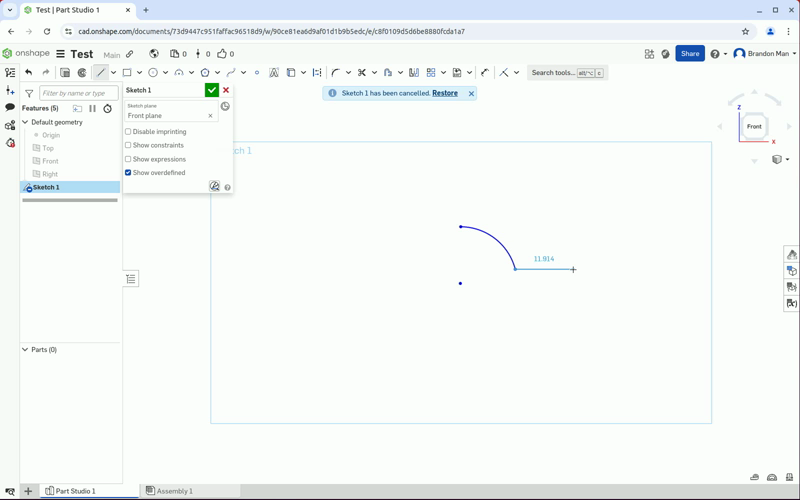
key_down(shift)
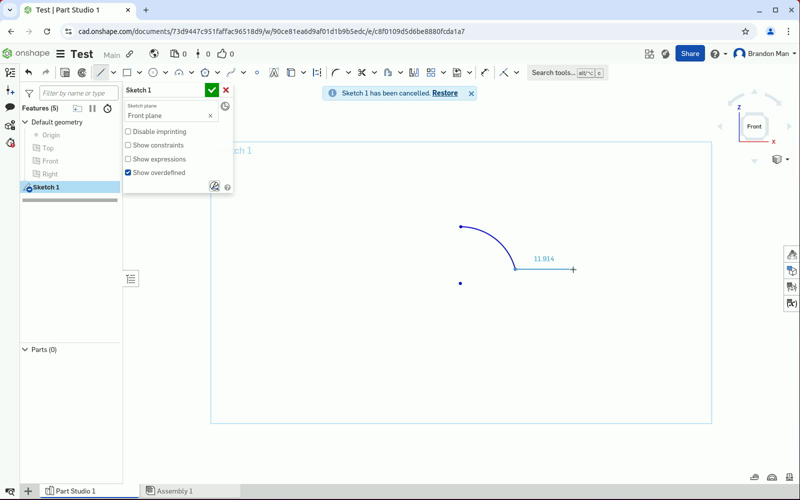
mouse_move(589, 269)
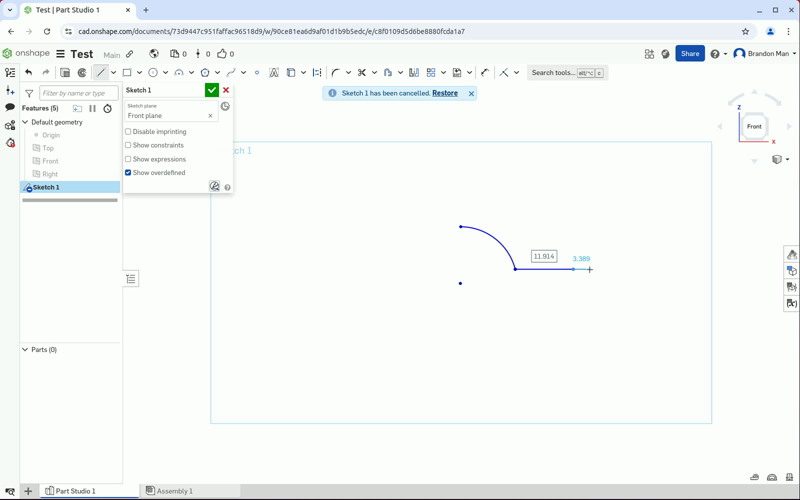
mouse_move(573, 255)
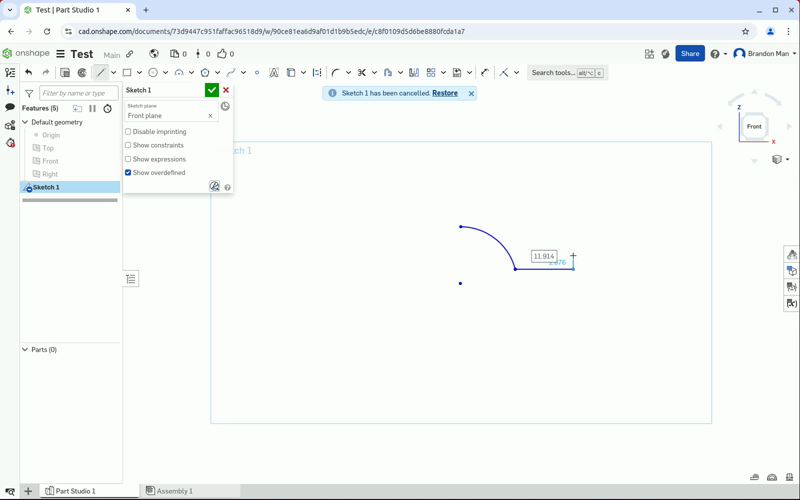
click(573, 255)
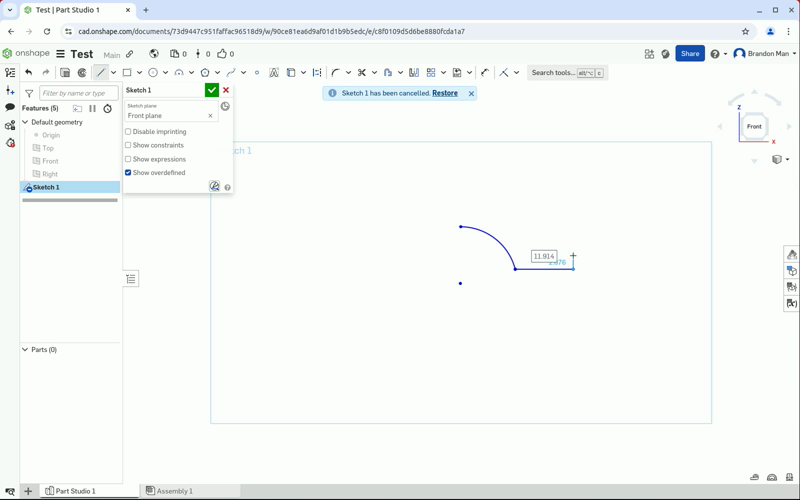
key_up(shift)
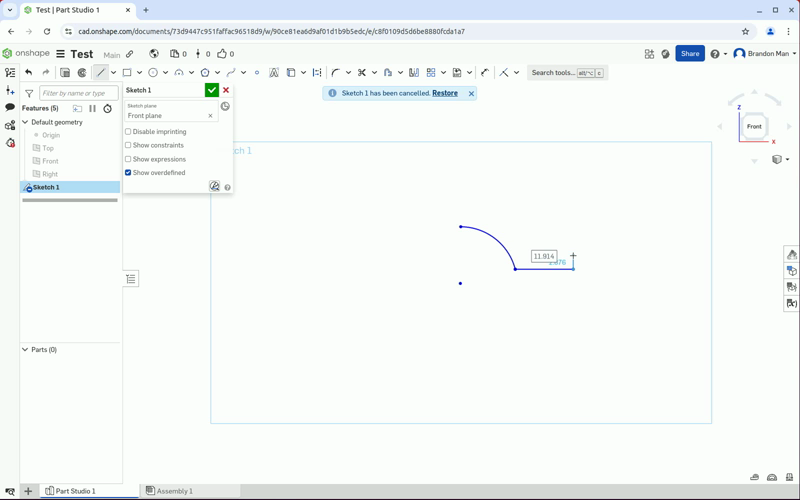
key_down(shift)
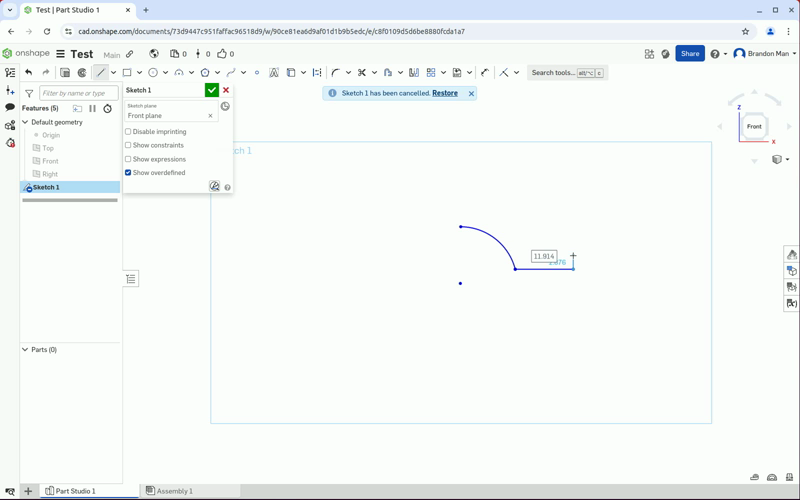
mouse_move(589, 255)
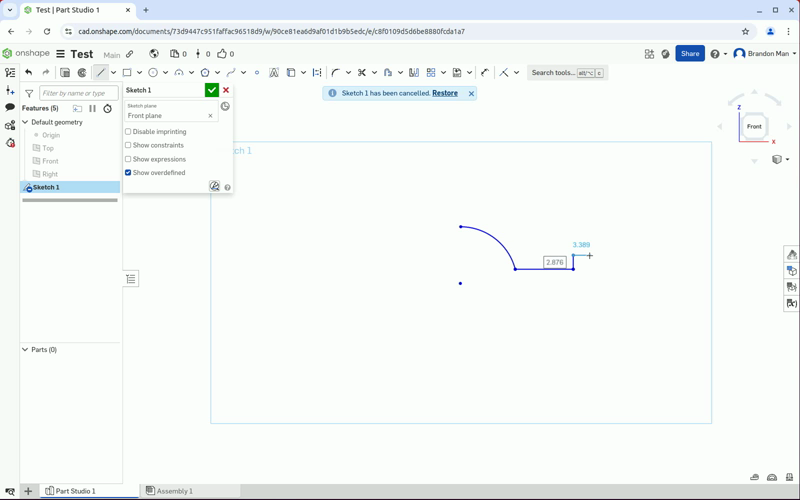
mouse_move(544, 226)
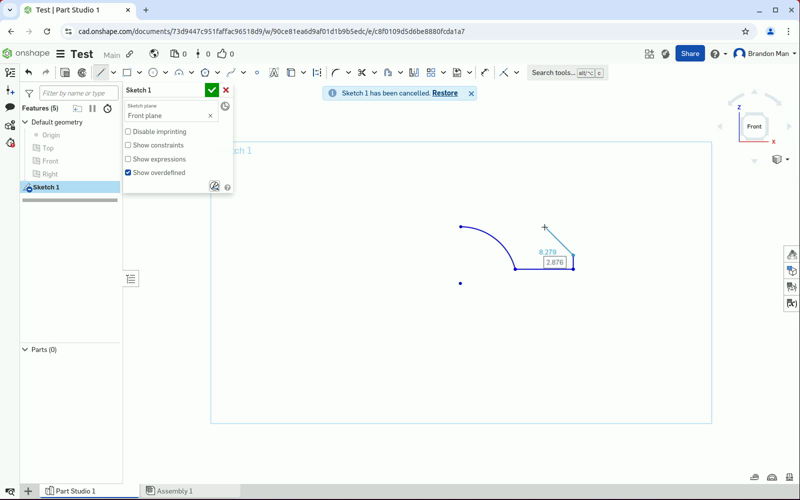
click(544, 226)
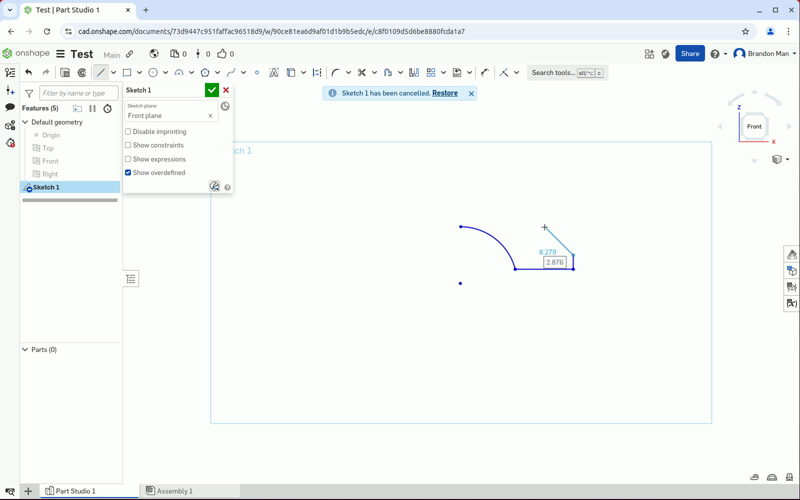
key_up(shift)
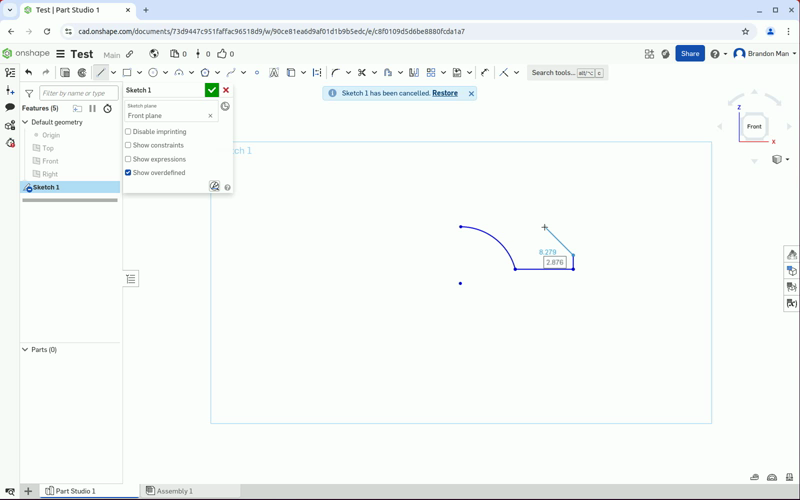
key_down(shift)
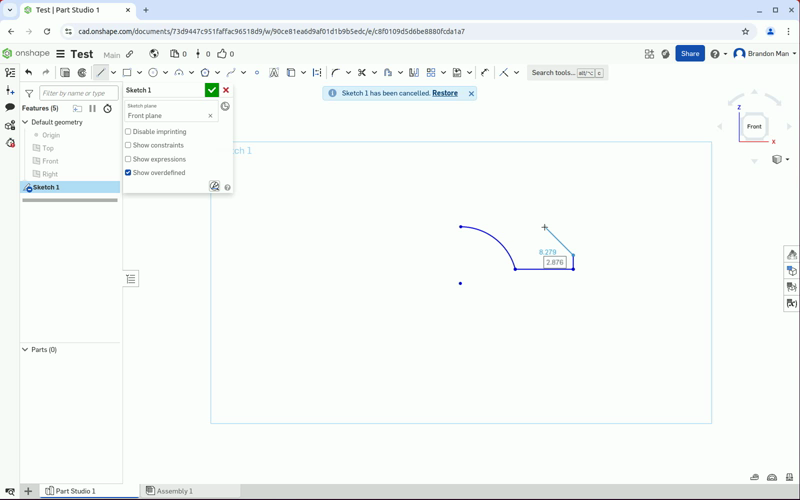
mouse_move(460, 226)
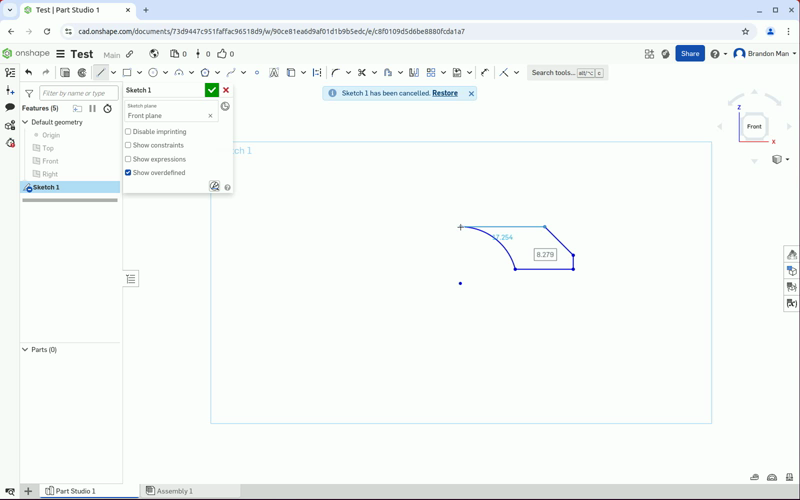
key_up(shift)
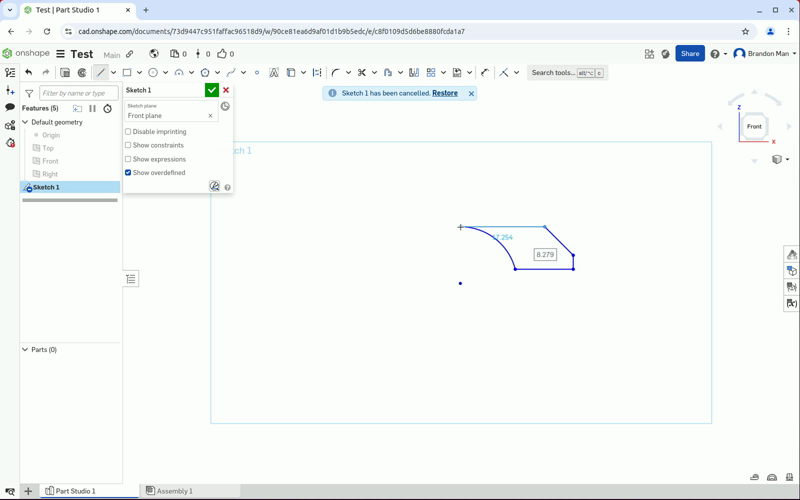
click(460, 226)
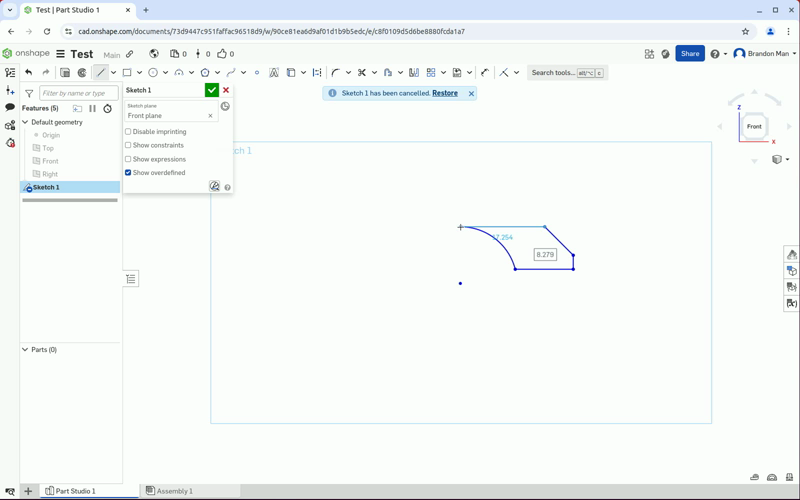
key(esc)
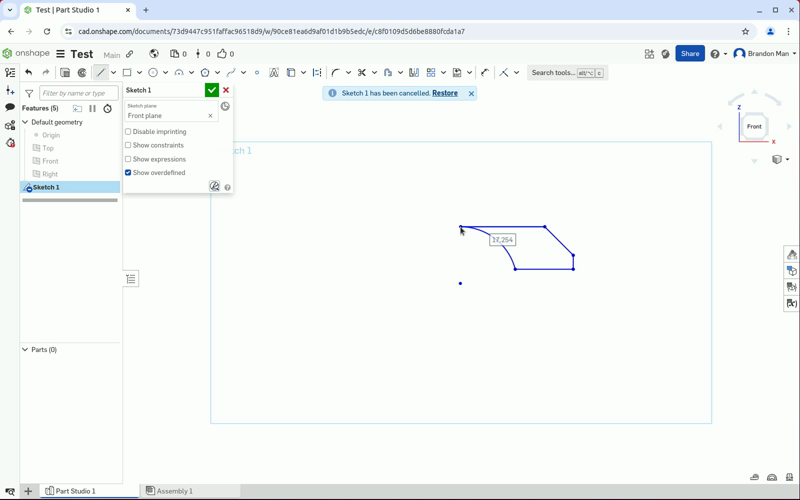
mouse_move(543, 258)
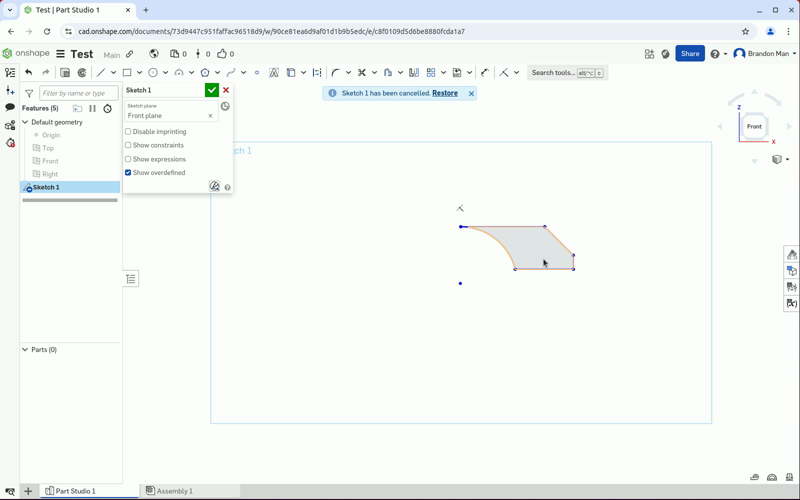
click(543, 258)
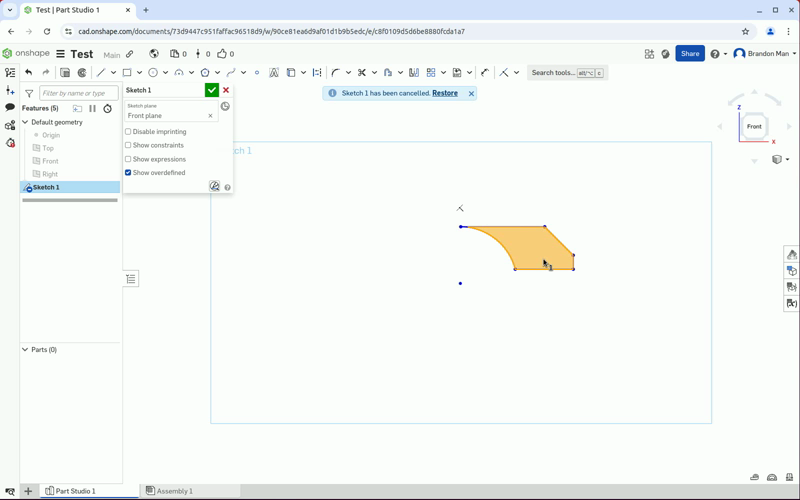
mouse_move(73, 352)
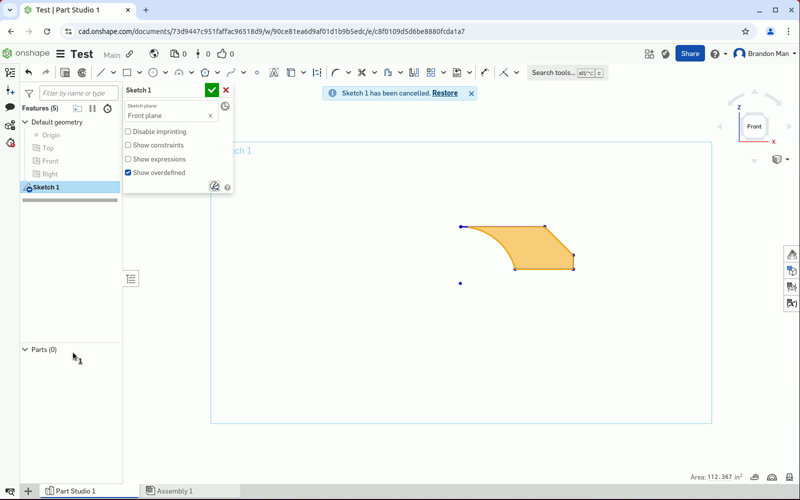
key(shift+y)
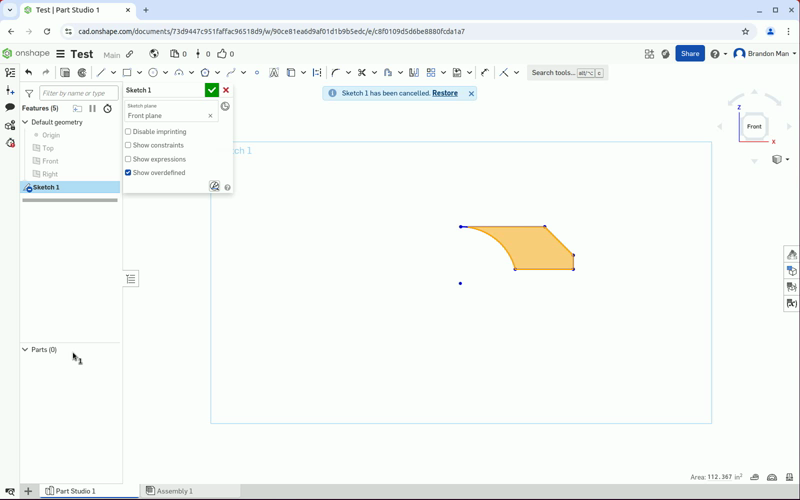
key(shift+e)
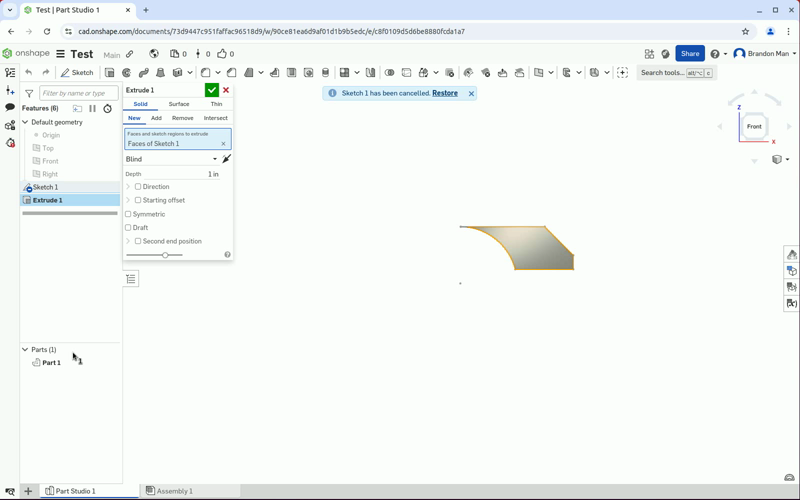
mouse_move(143, 106)
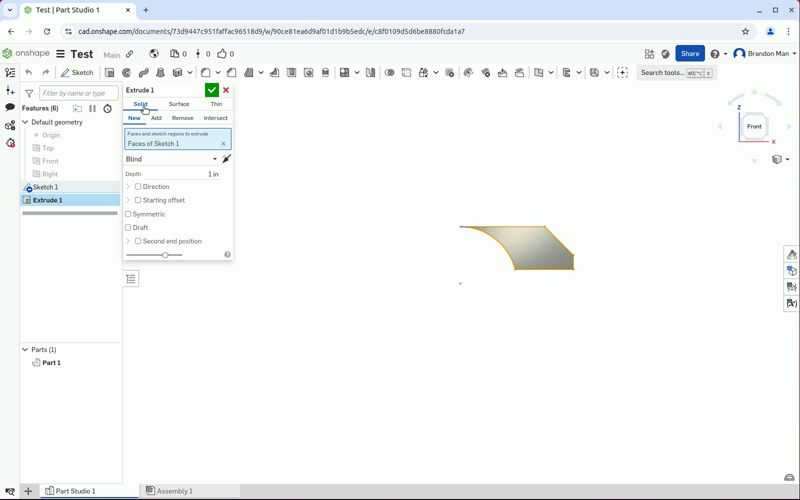
click(143, 106)
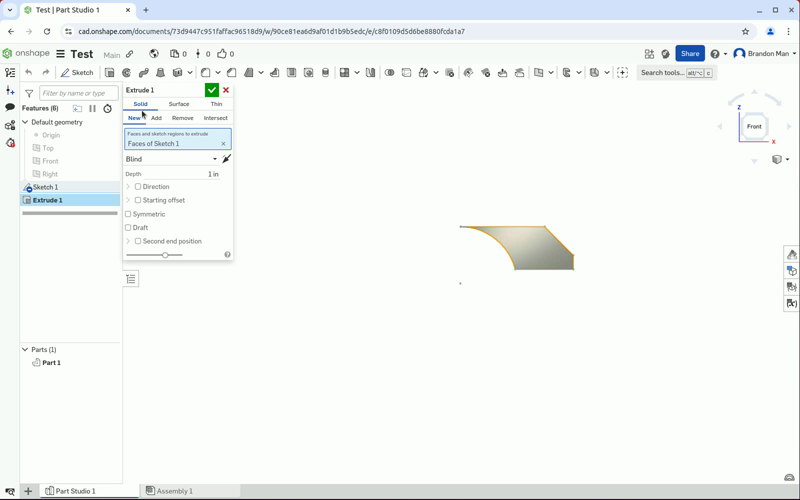
mouse_move(137, 120)
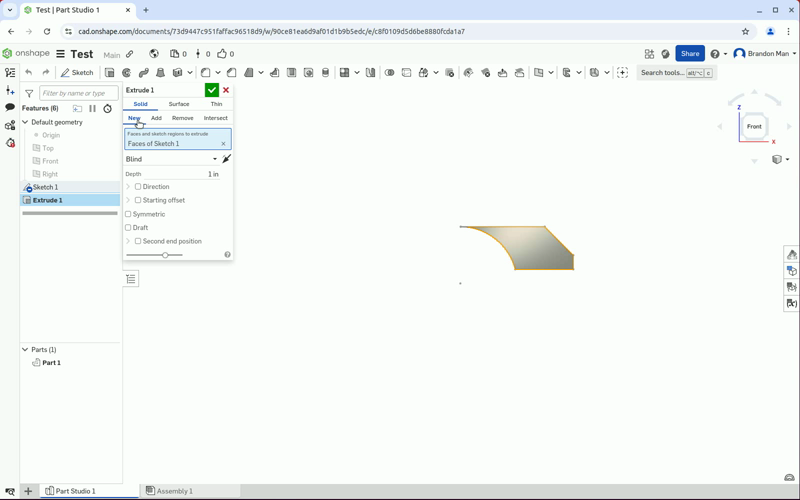
click(137, 120)
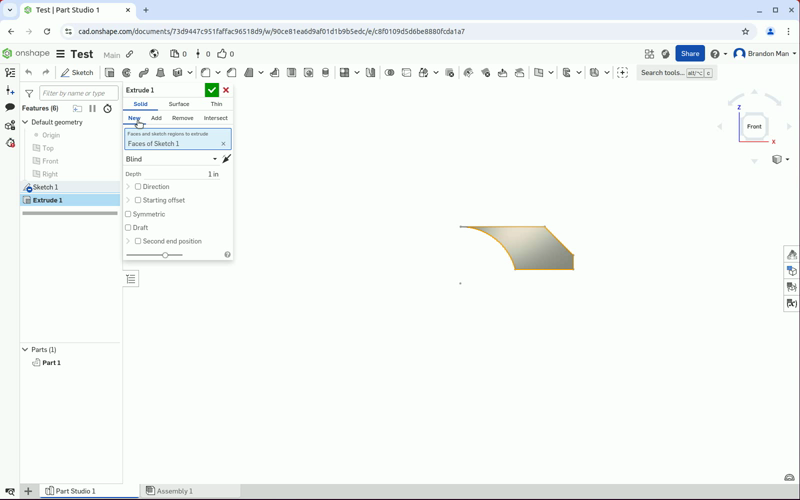
key(tab, 4)
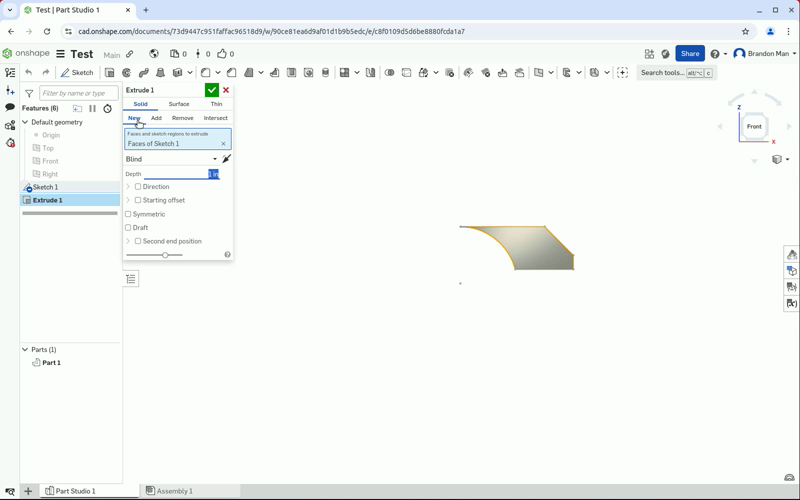
text(17.331)
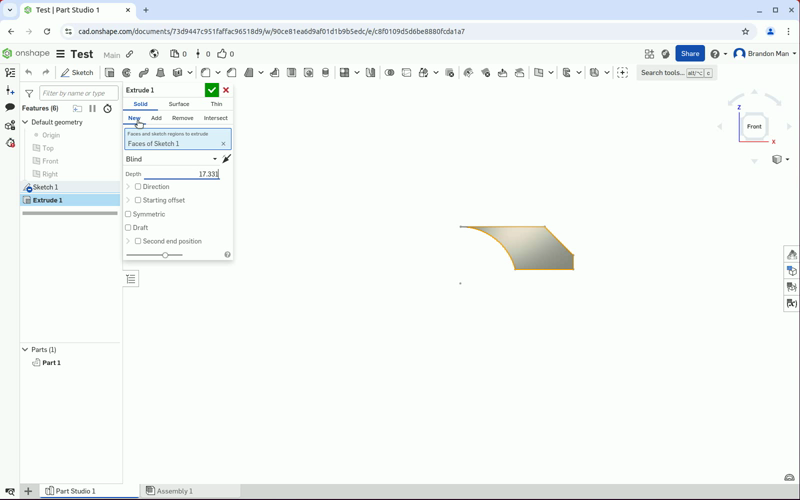
key(enter)
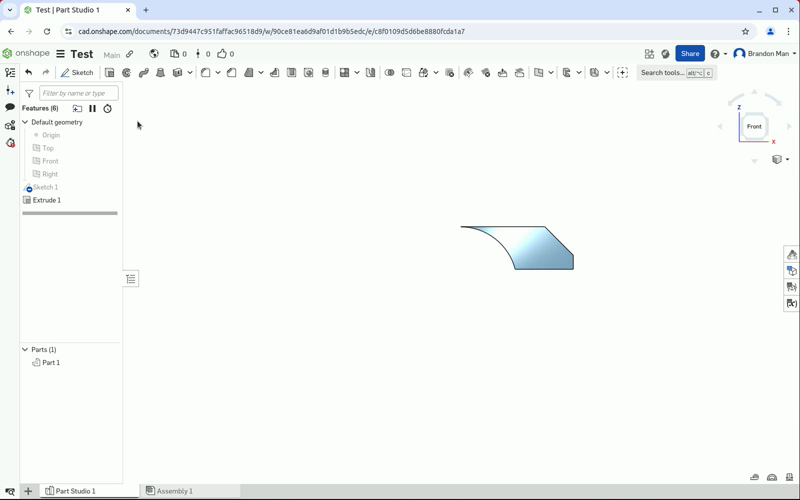
key(shift+h)
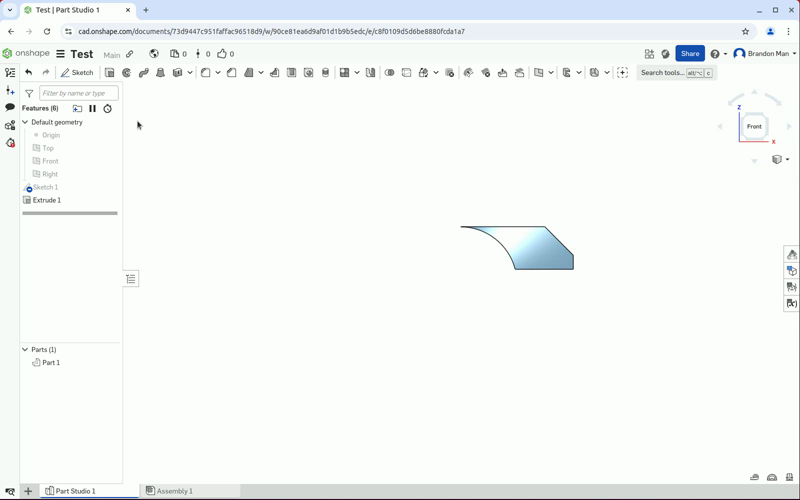
key(shift+h)
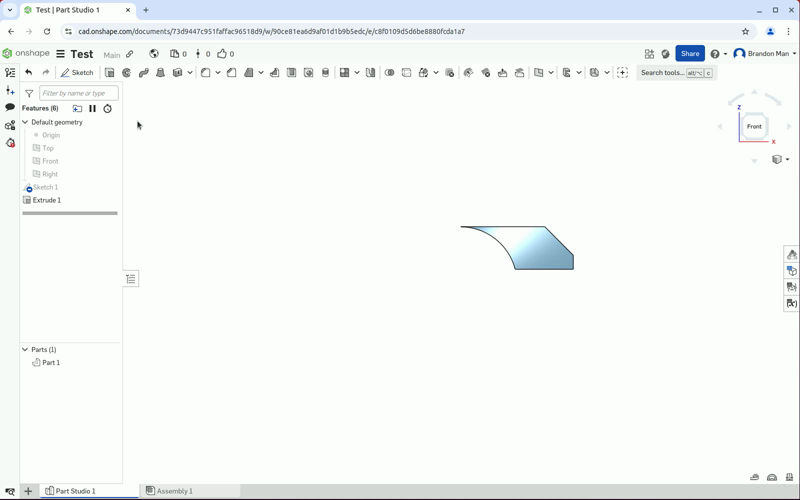
mouse_move(73, 189)
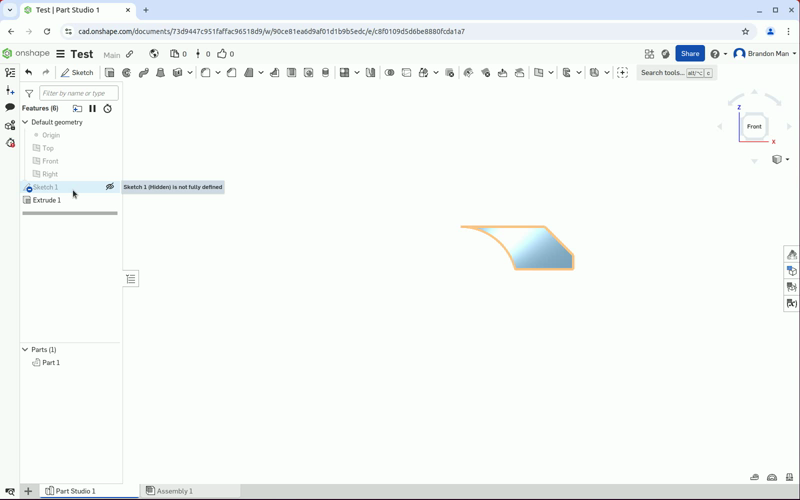
click(73, 189)
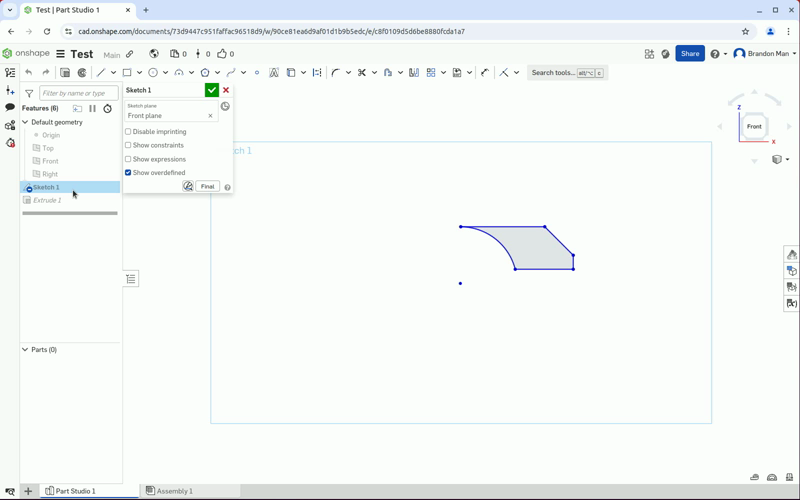
mouse_move(229, 92)
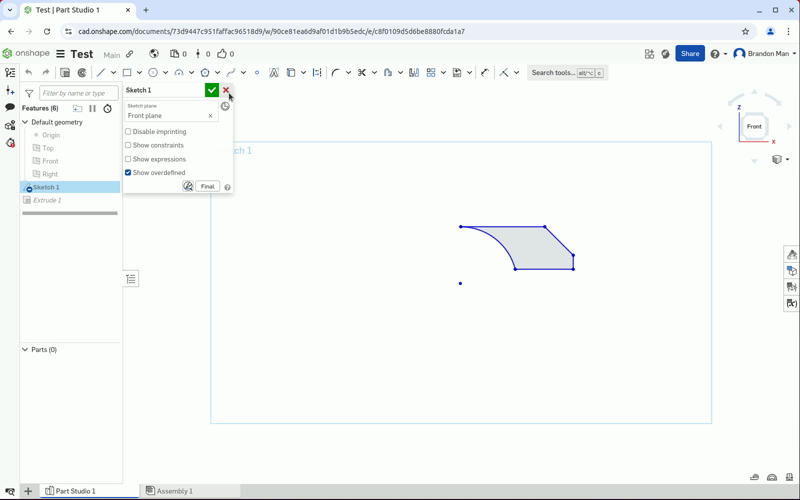
click(229, 92)
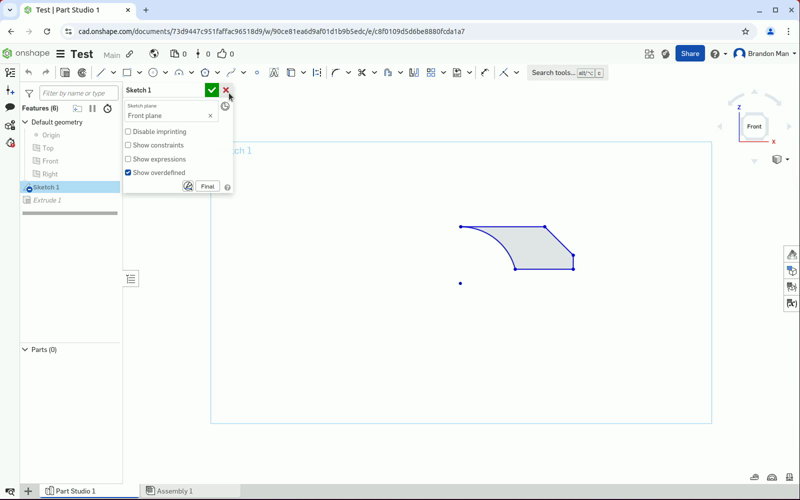
key(shift+s)
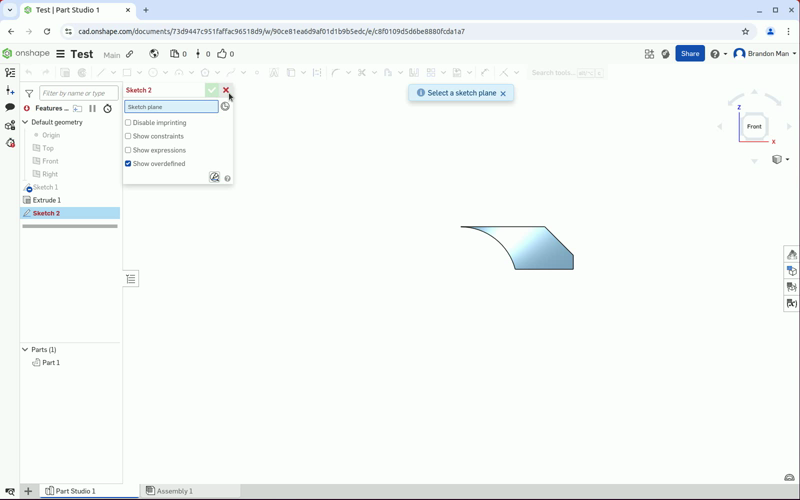
mouse_move(73, 163)
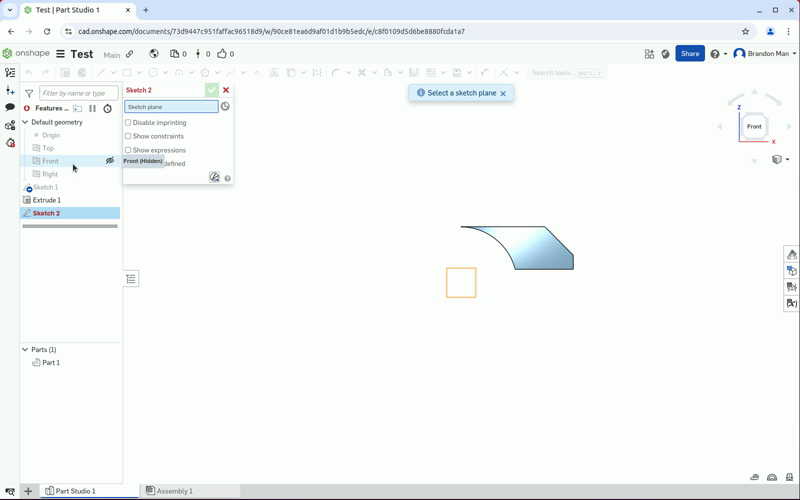
click(73, 163)
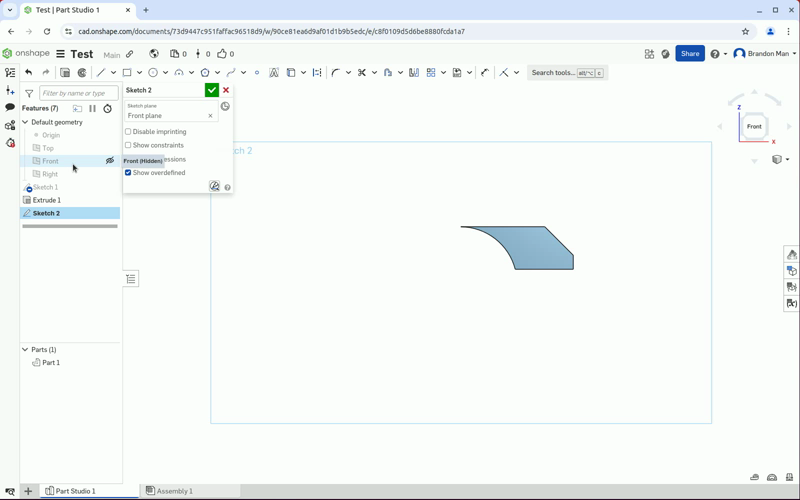
mouse_move(73, 352)
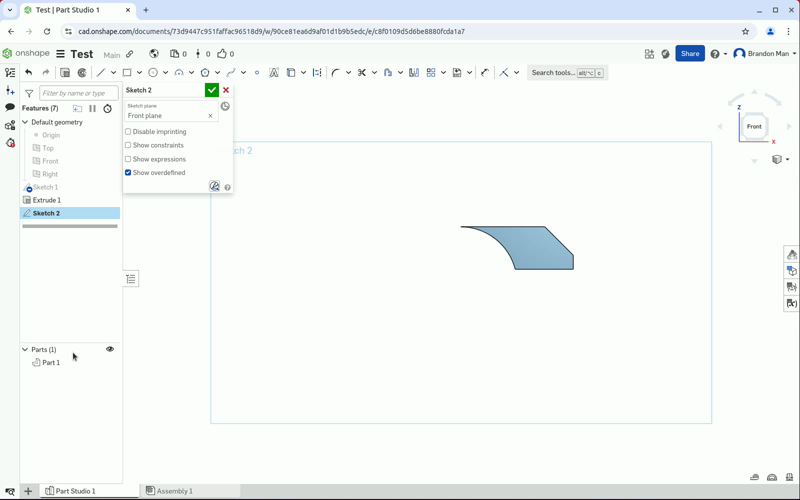
key(y)
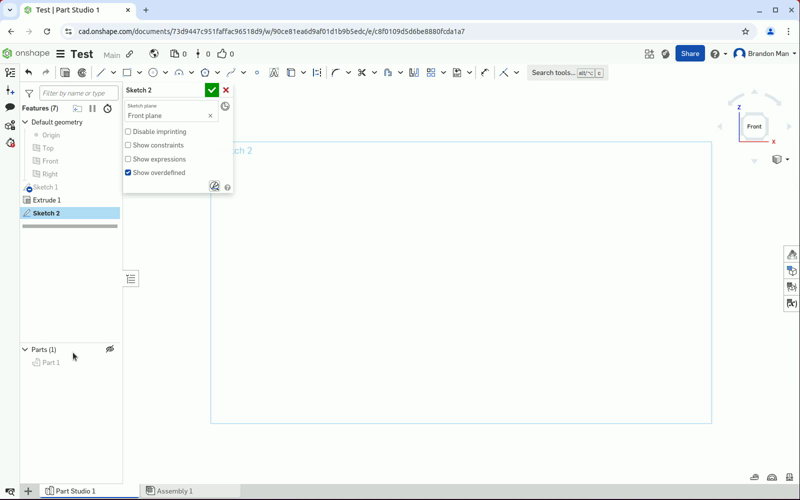
key(l)
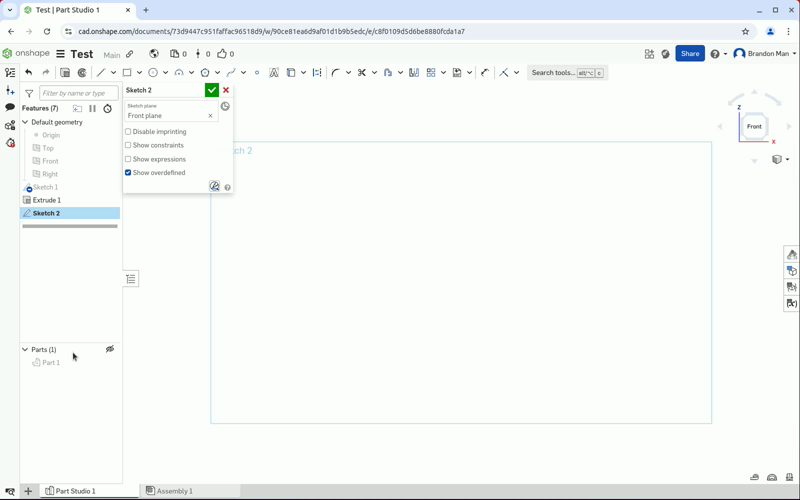
key_down(shift)
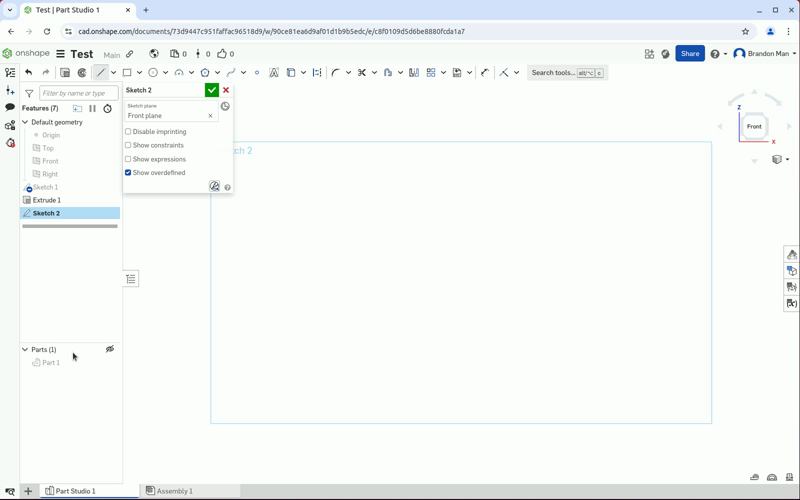
mouse_move(514, 297)
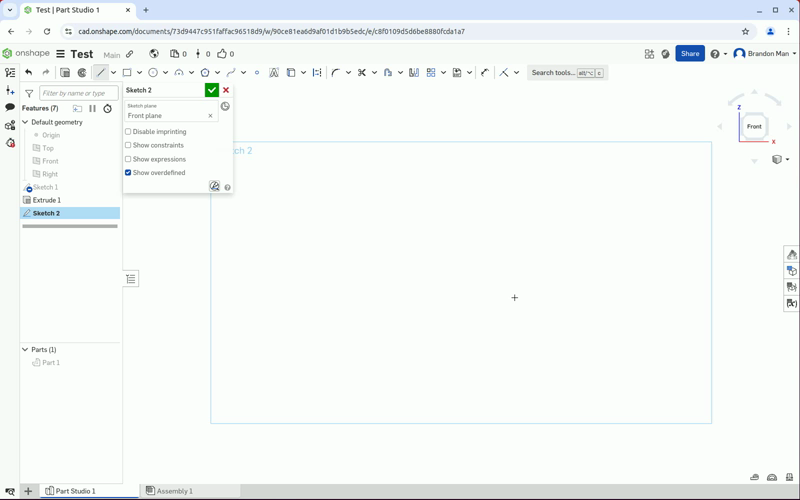
click(514, 297)
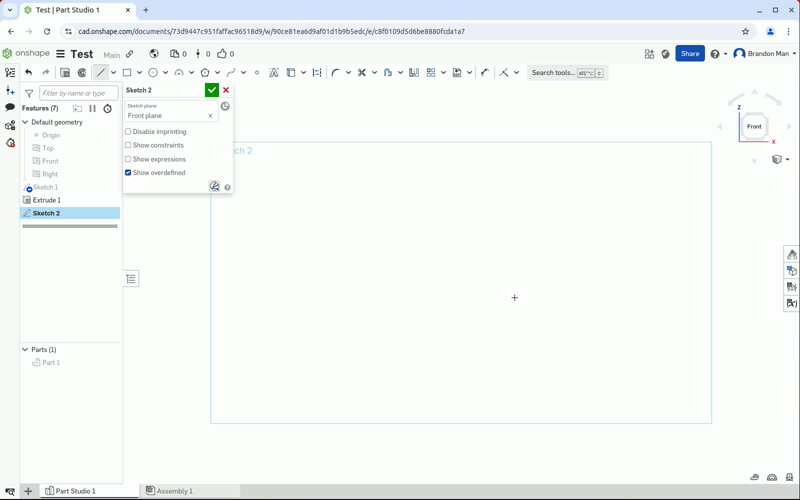
key_up(shift)
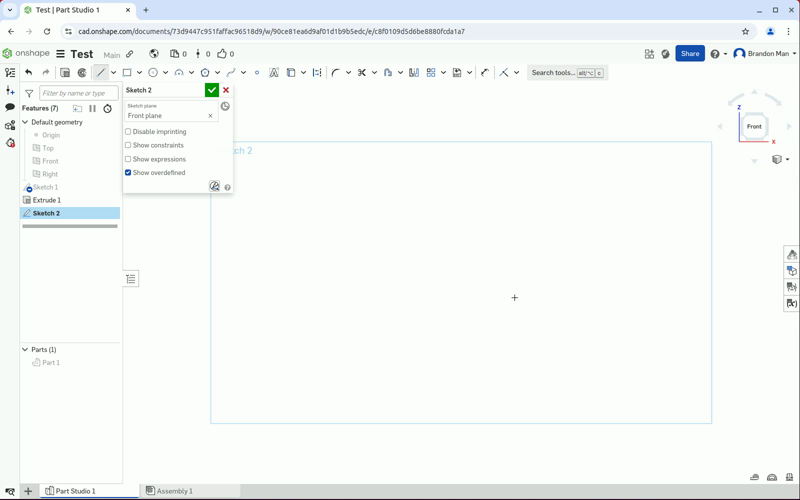
key_down(shift)
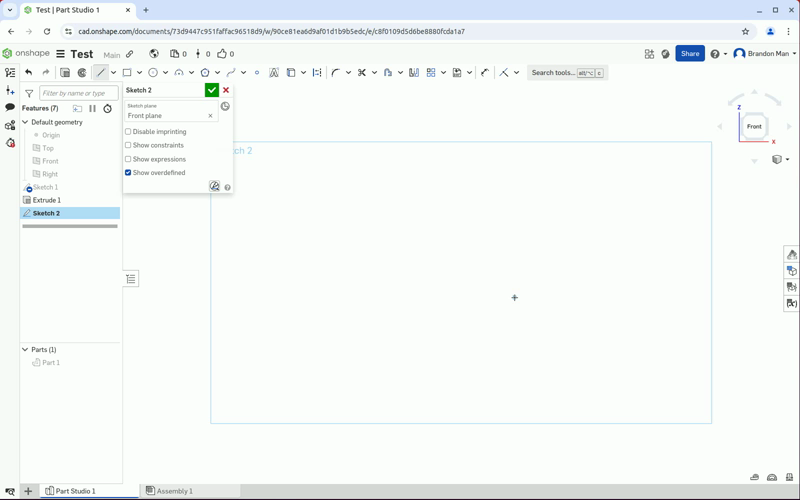
mouse_move(544, 297)
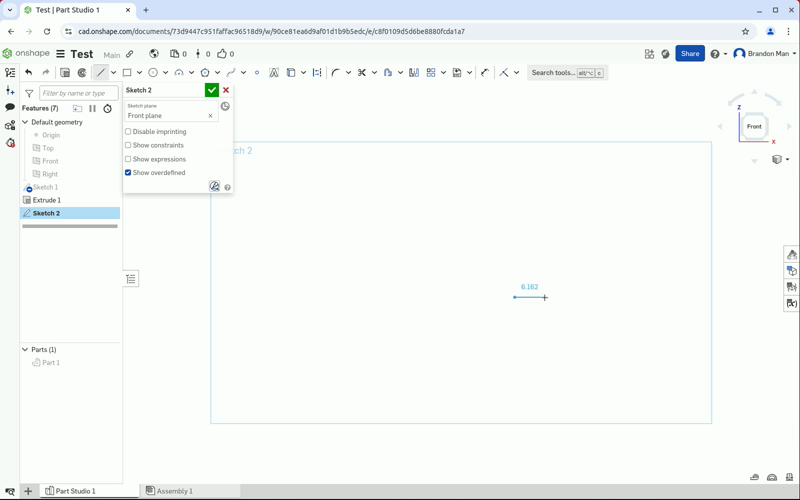
mouse_move(573, 297)
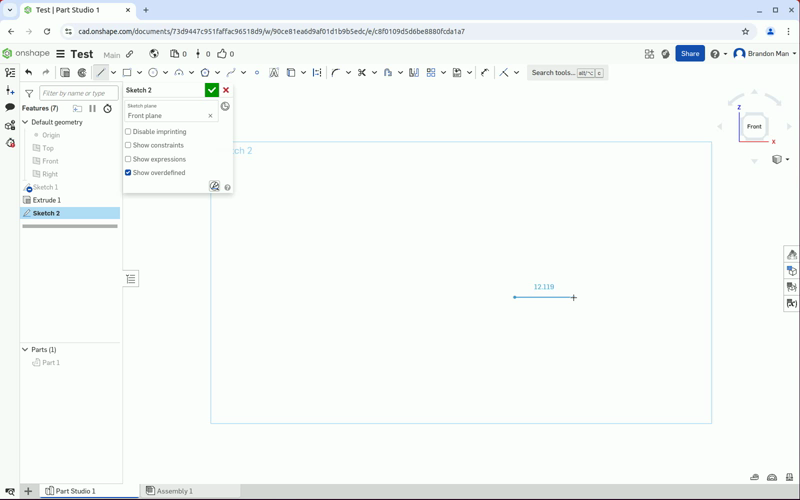
click(573, 297)
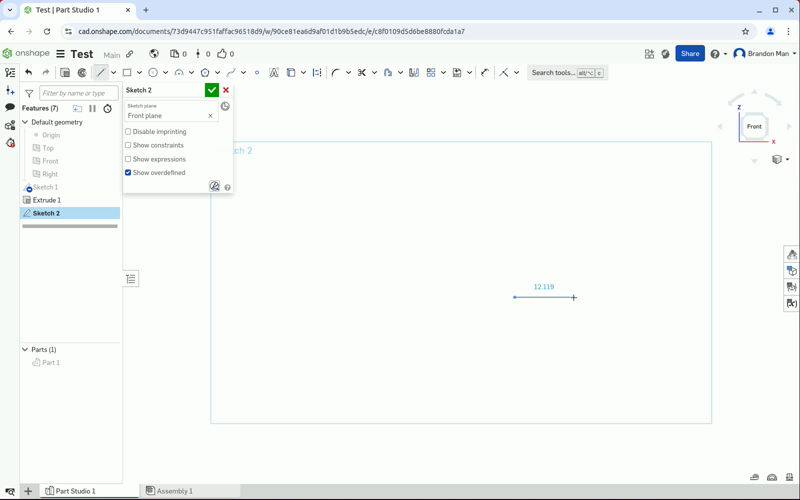
key_up(shift)
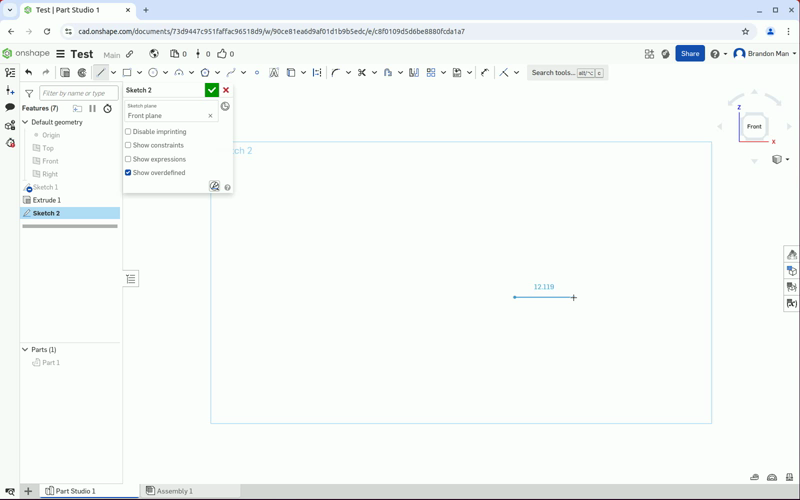
key_down(shift)
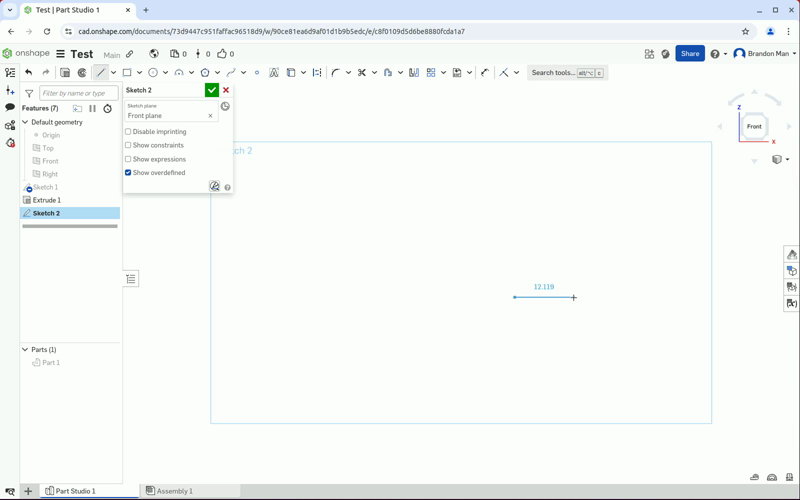
mouse_move(589, 297)
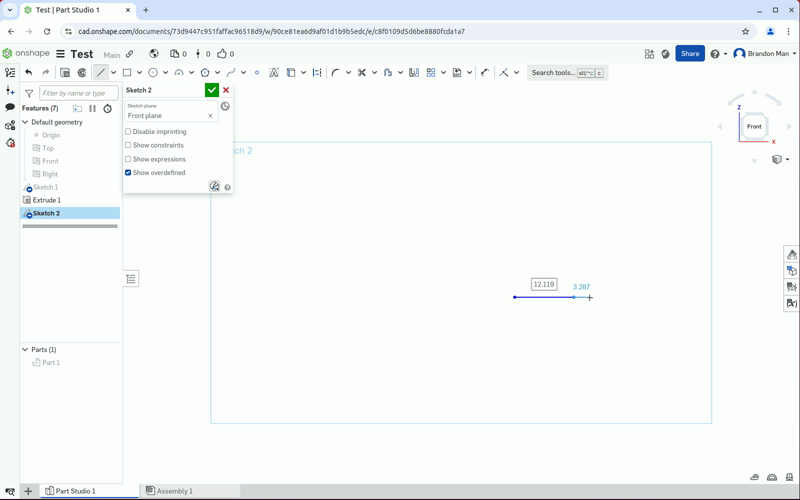
mouse_move(573, 268)
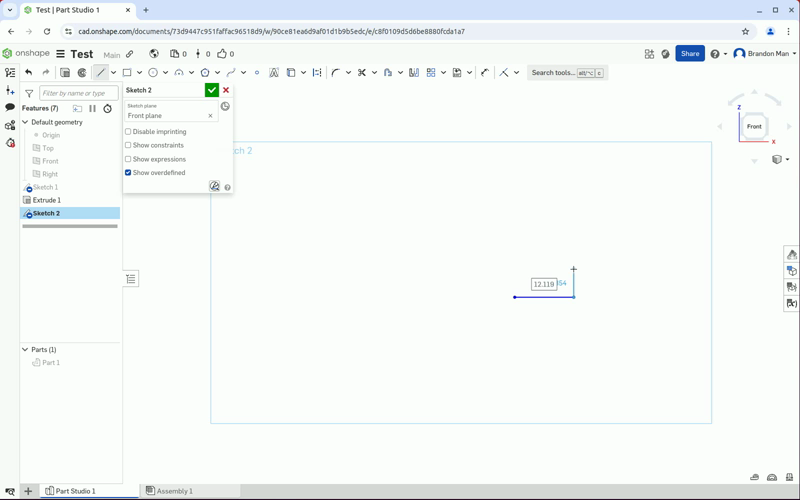
click(573, 268)
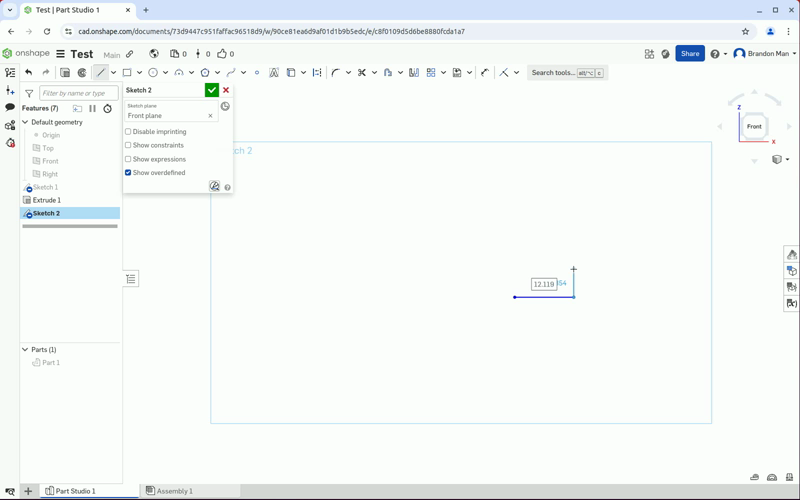
key_up(shift)
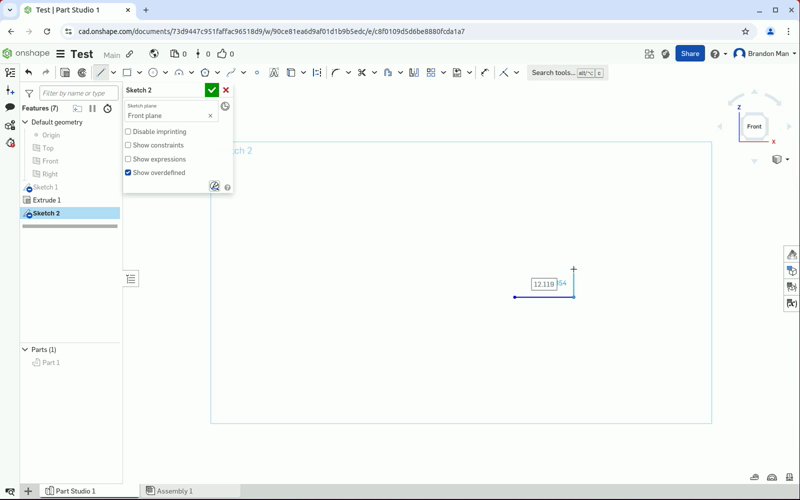
key_down(shift)
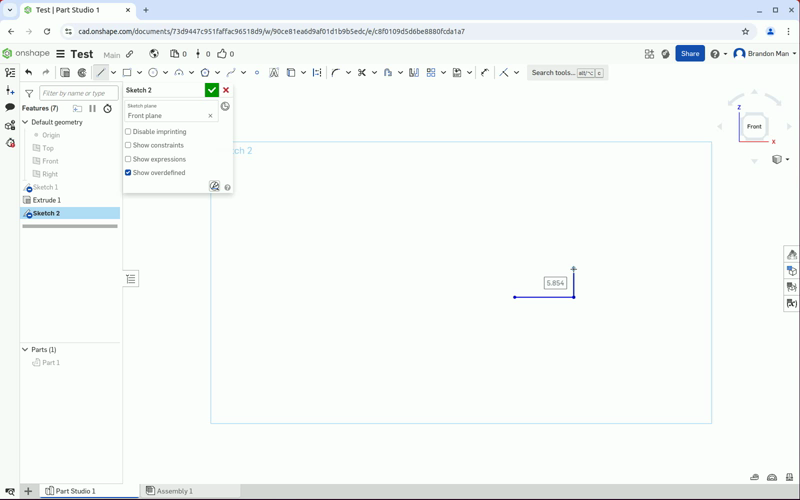
mouse_move(589, 268)
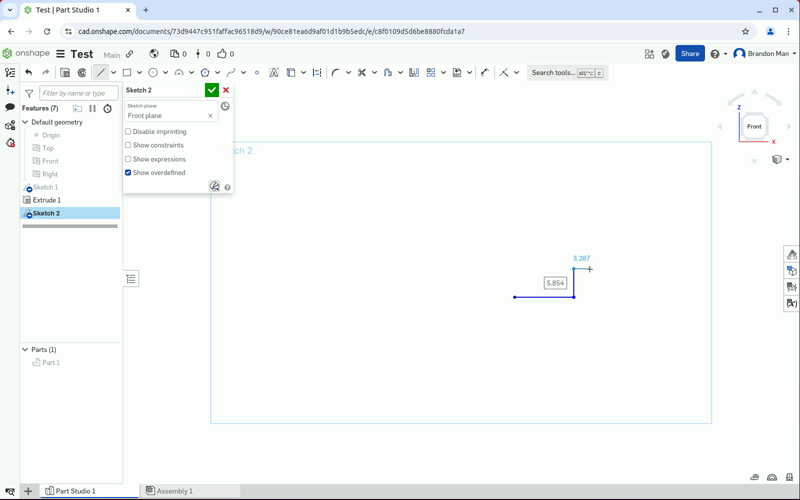
mouse_move(514, 268)
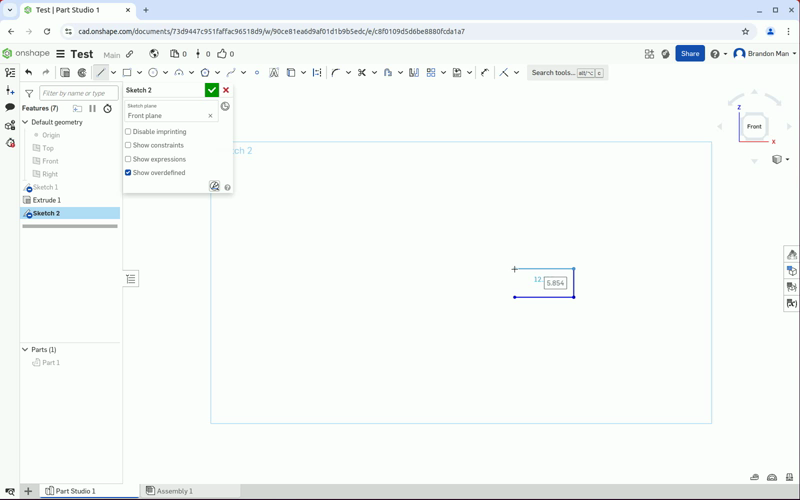
click(514, 268)
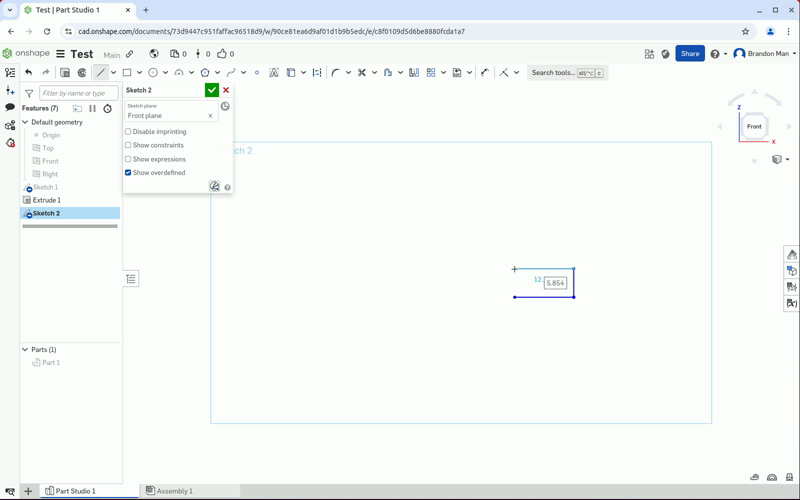
key_up(shift)
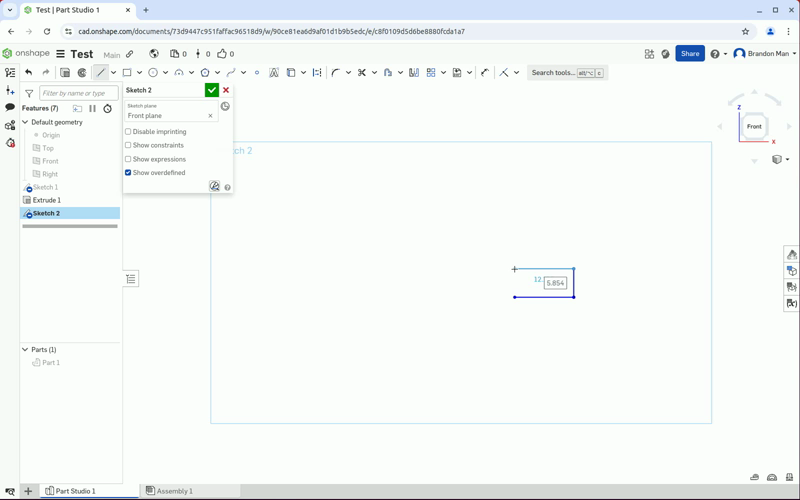
key(esc)
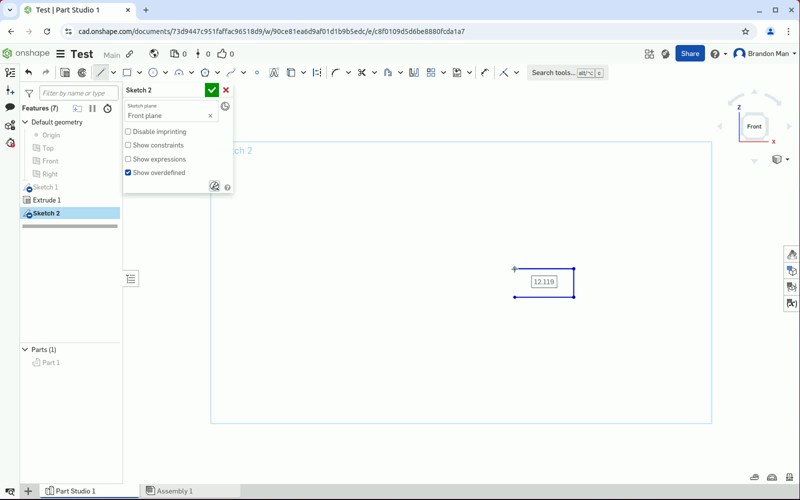
key(a)
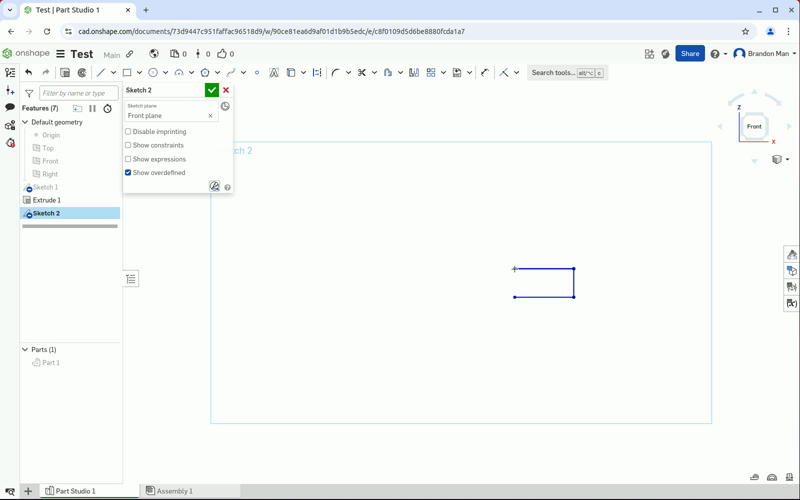
mouse_move(514, 268)
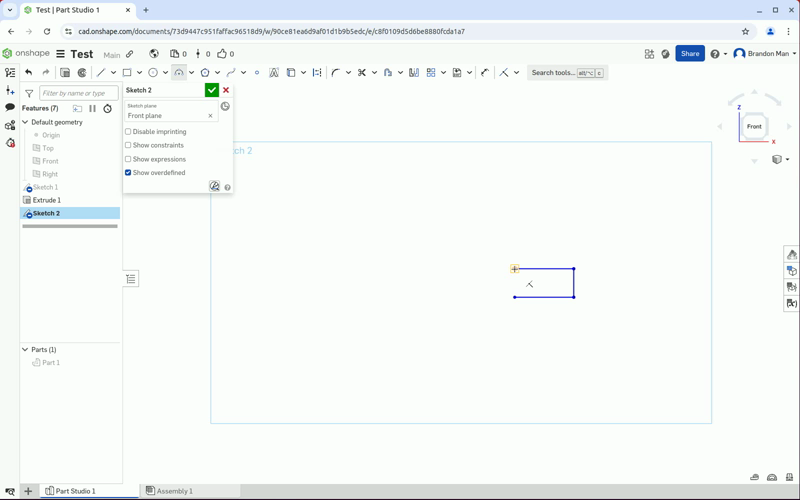
click(514, 268)
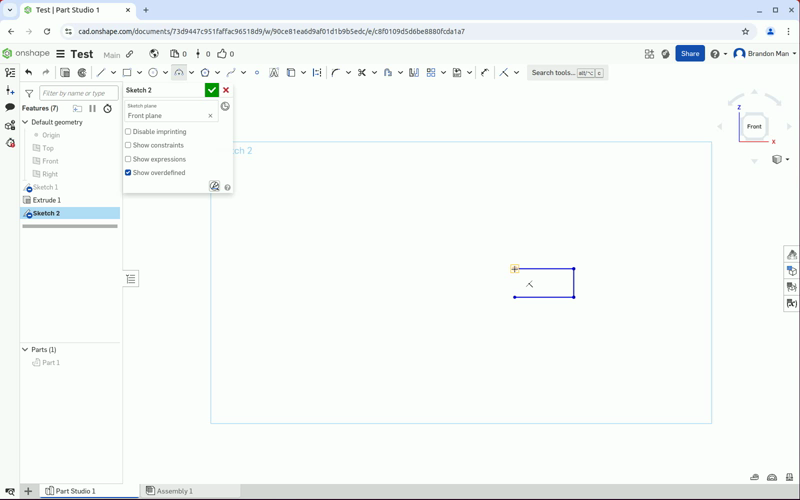
mouse_move(514, 297)
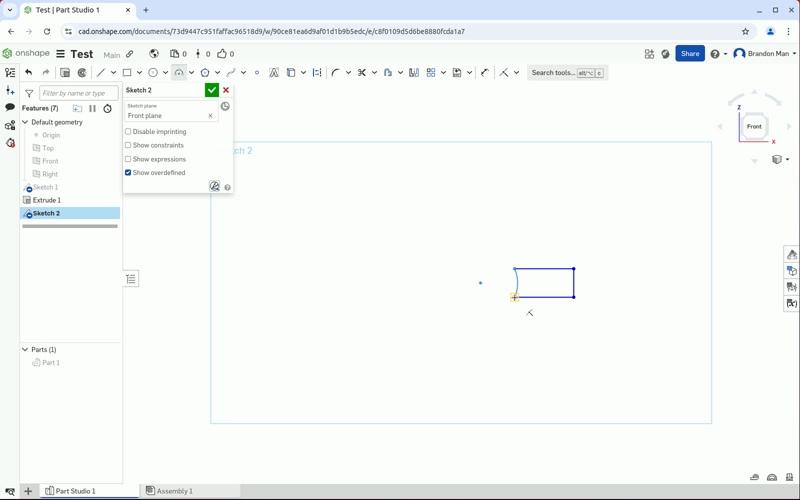
click(514, 297)
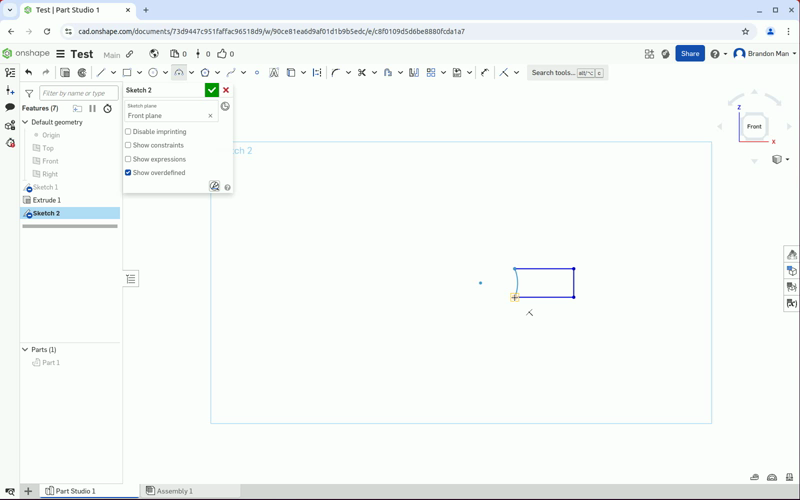
key_down(shift)
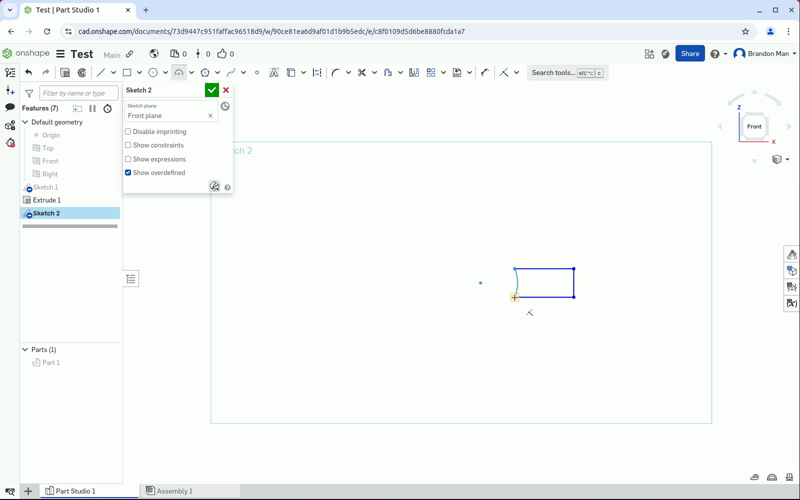
mouse_move(516, 282)
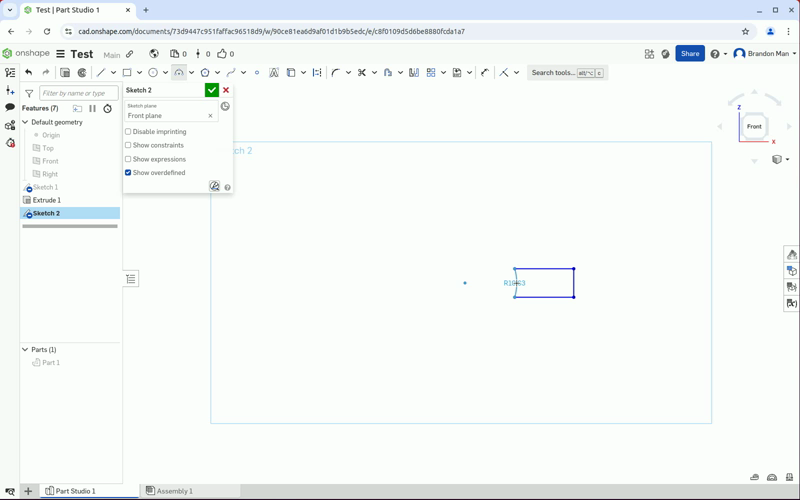
click(516, 282)
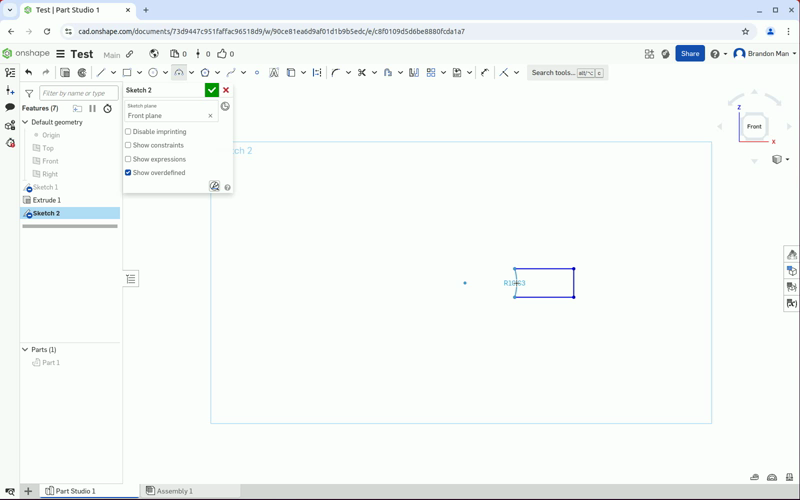
key_up(shift)
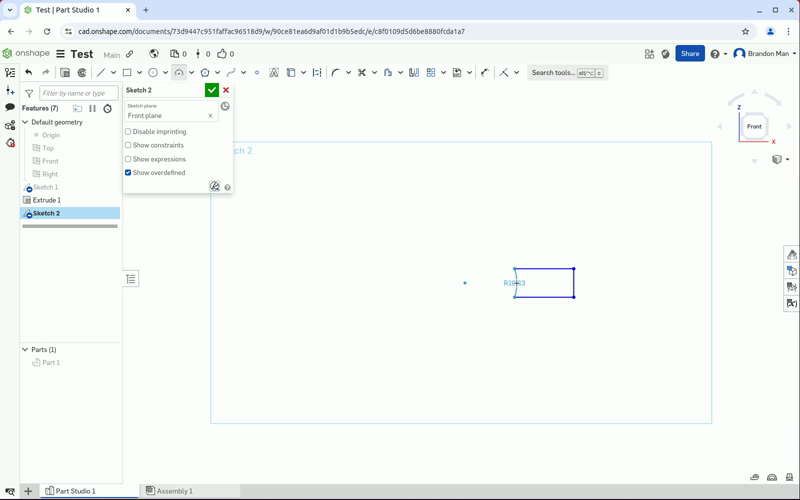
key(esc)
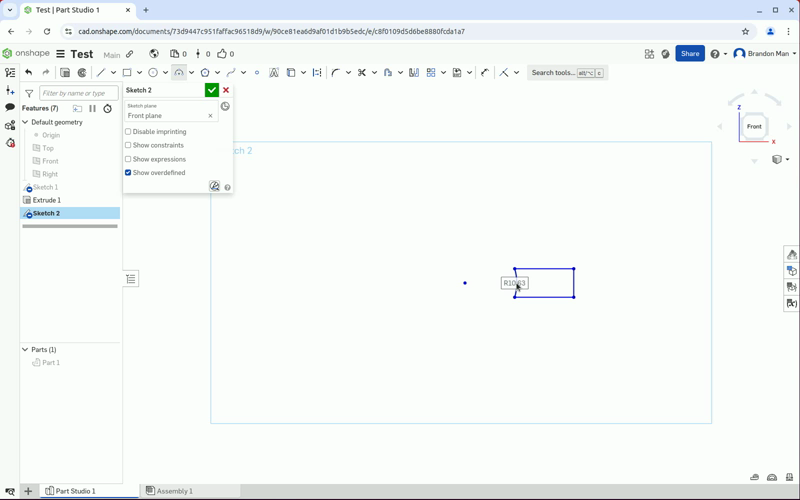
mouse_move(519, 289)
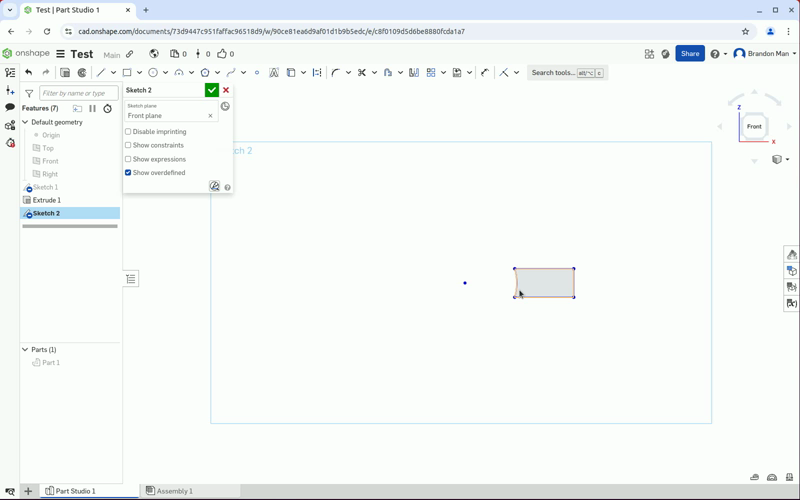
scroll(6)
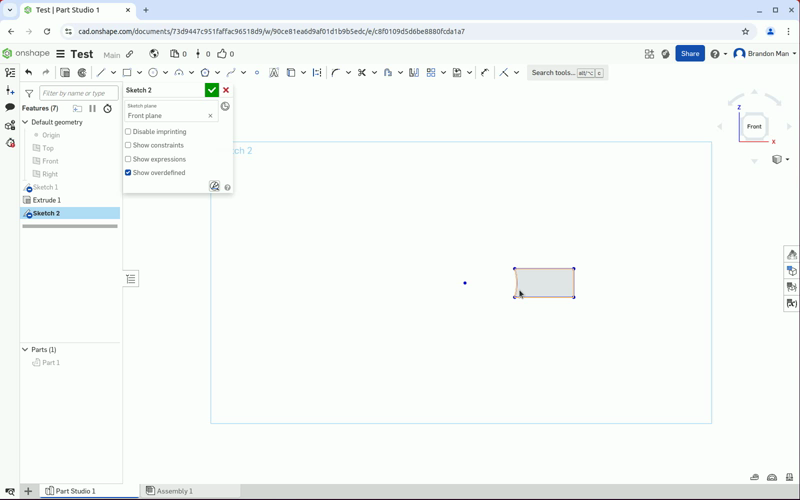
scroll(6)
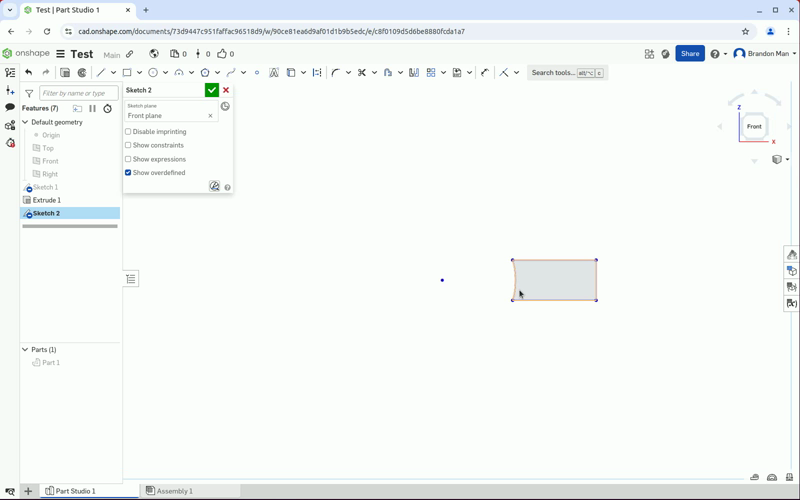
scroll(6)
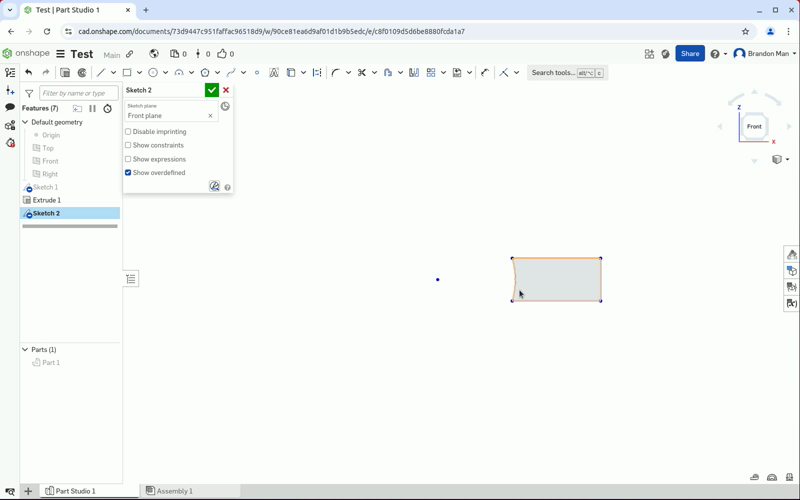
scroll(6)
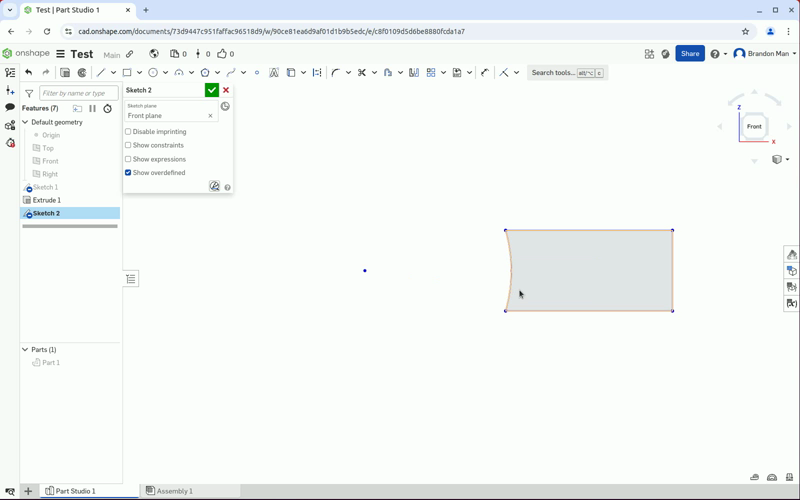
scroll(6)
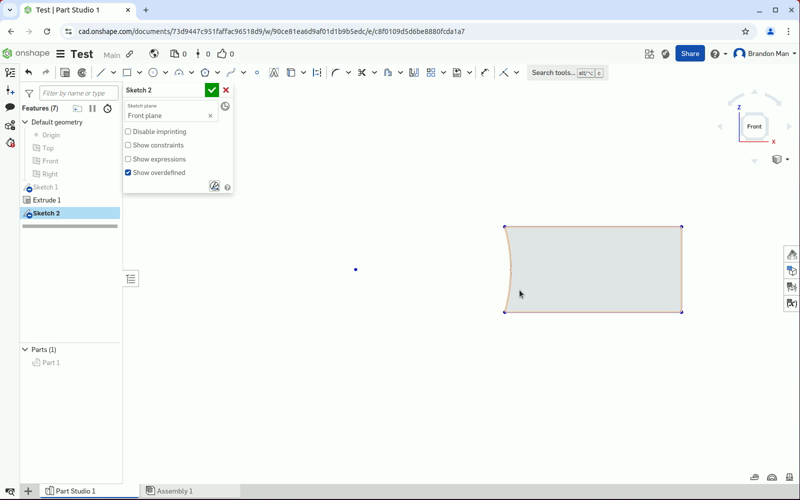
scroll(6)
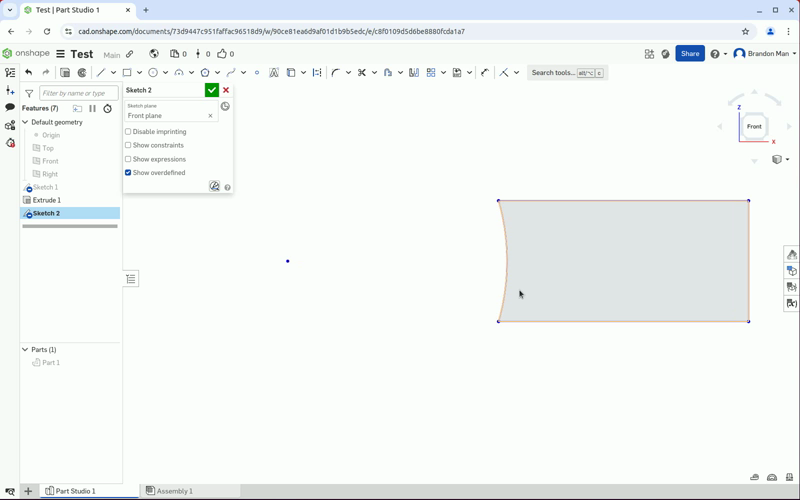
scroll(6)
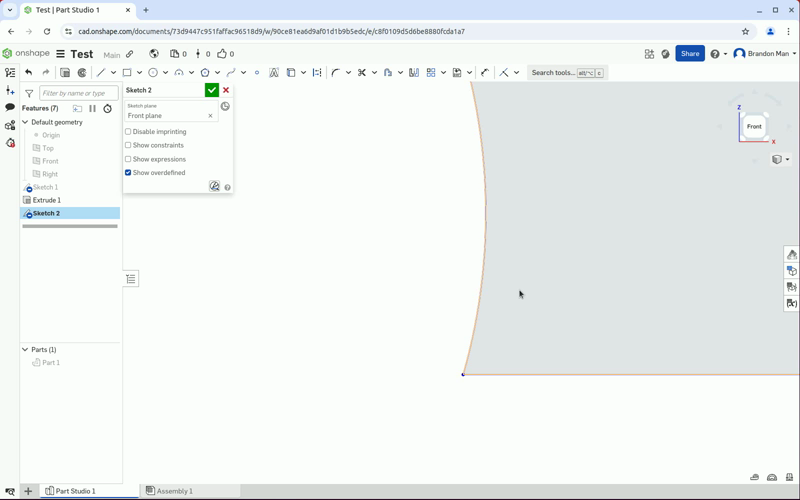
click(519, 289)
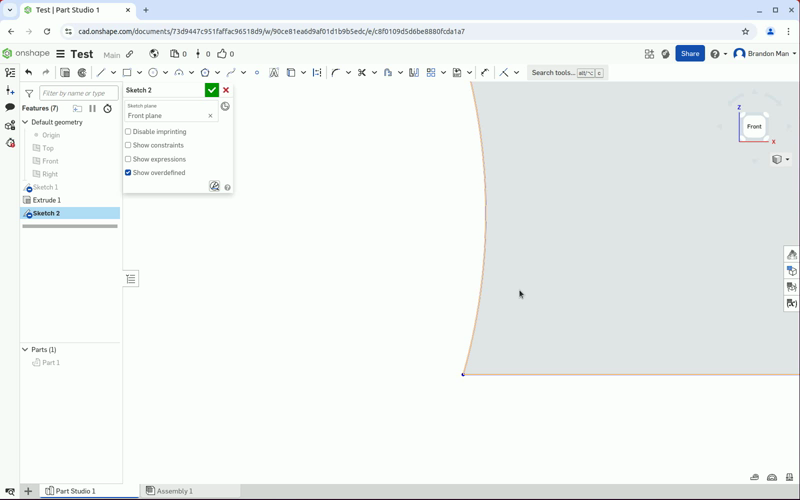
scroll(-6)
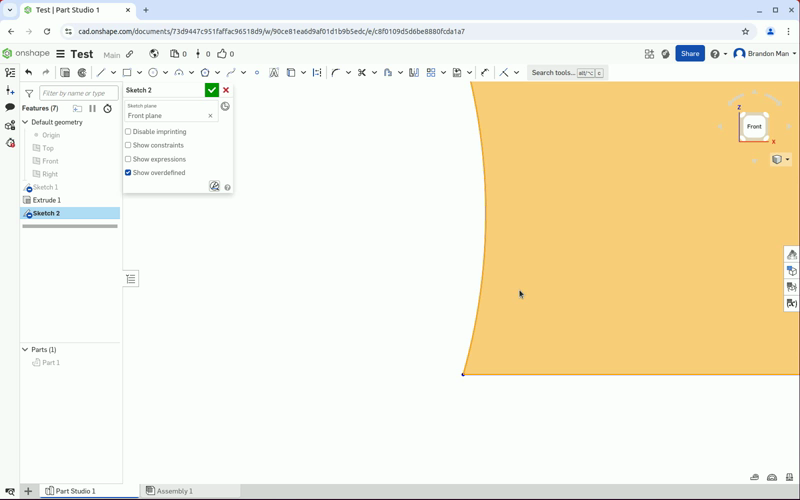
scroll(-6)
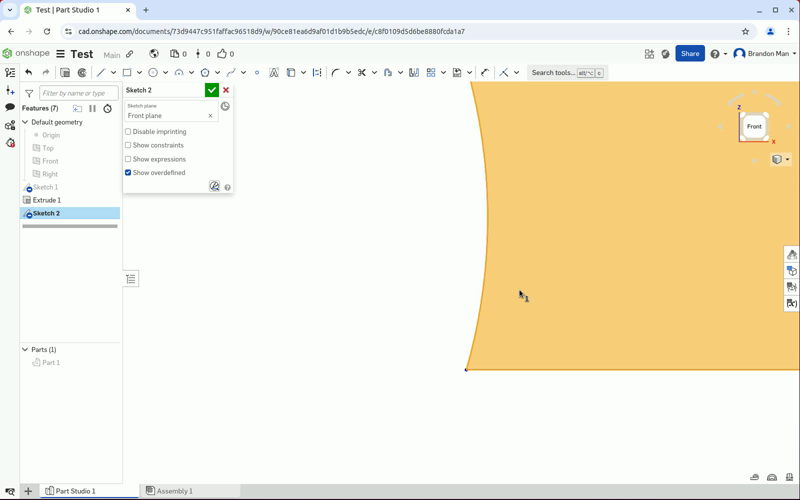
scroll(-6)
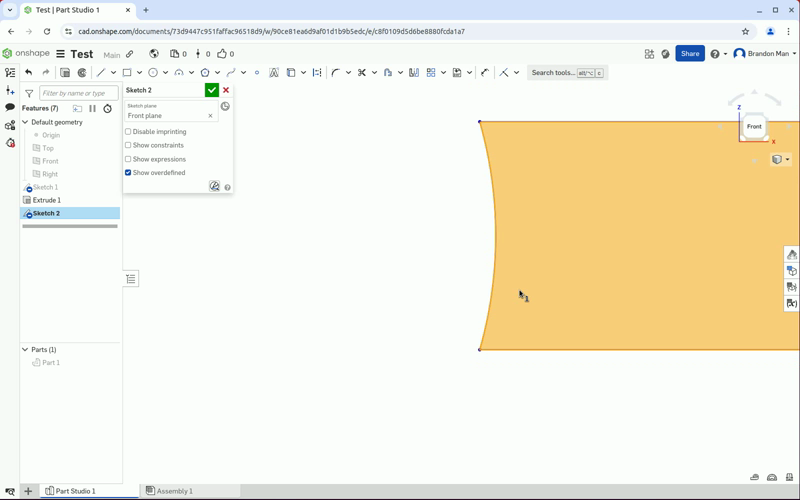
scroll(-6)
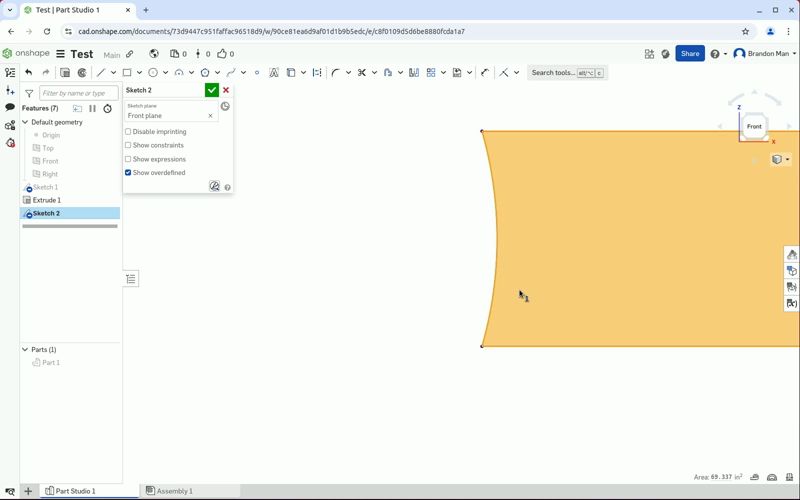
scroll(-6)
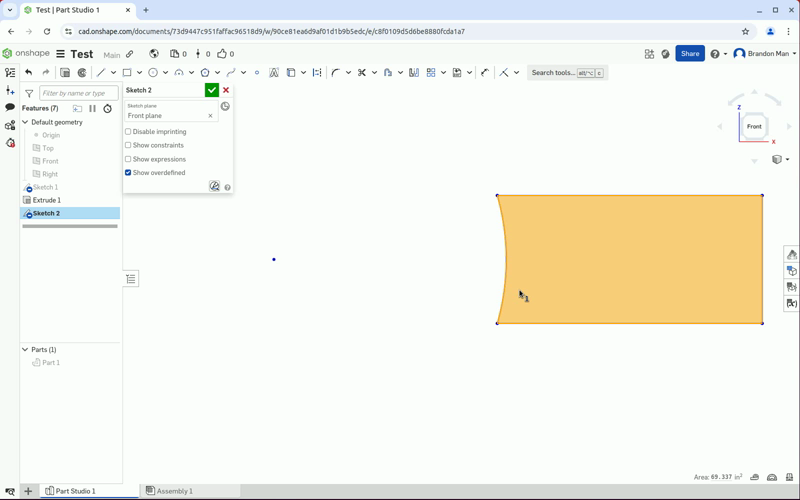
scroll(-6)
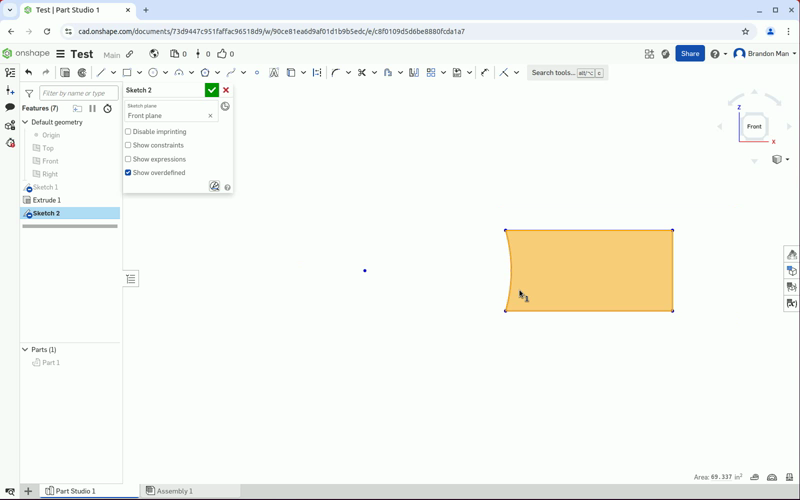
scroll(-6)
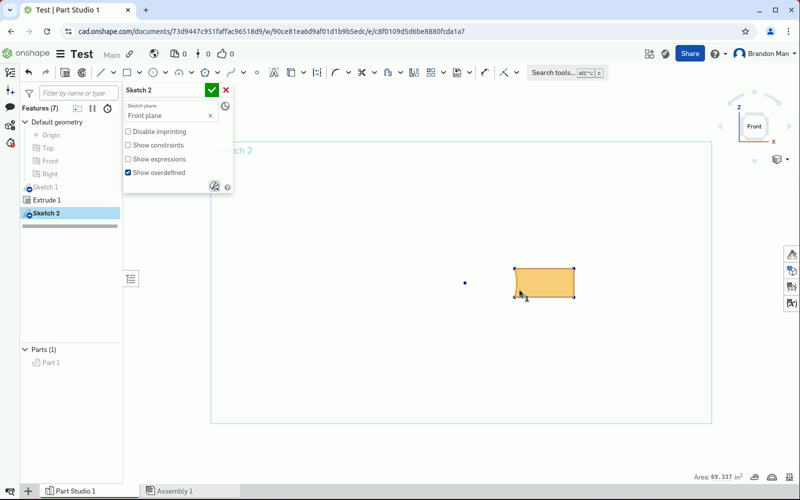
mouse_move(73, 352)
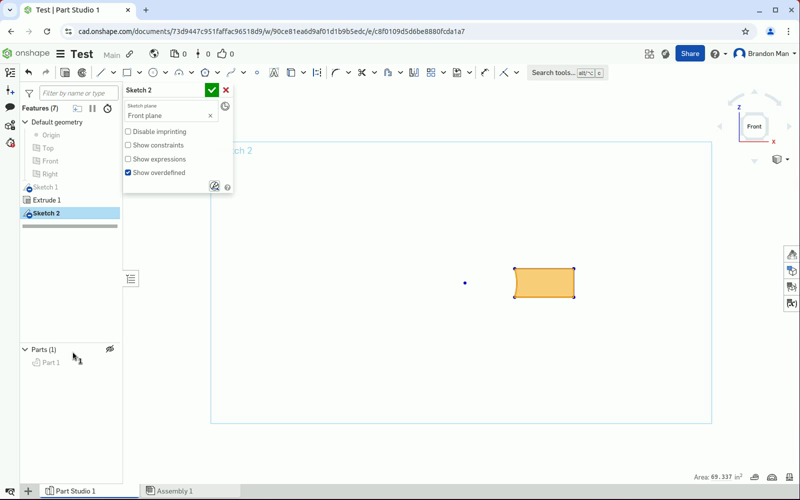
key(shift+y)
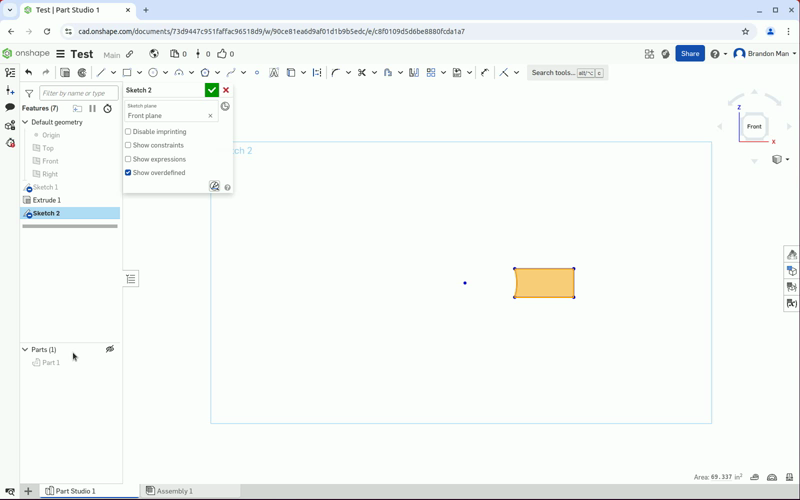
key(shift+e)
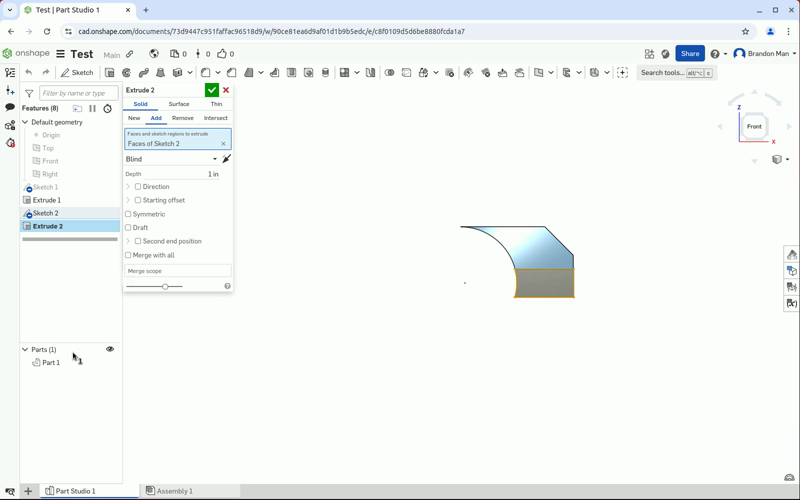
mouse_move(143, 106)
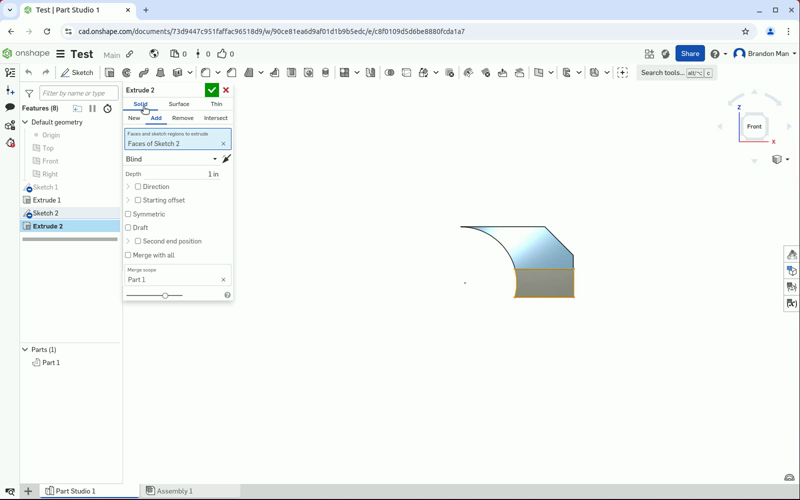
click(143, 106)
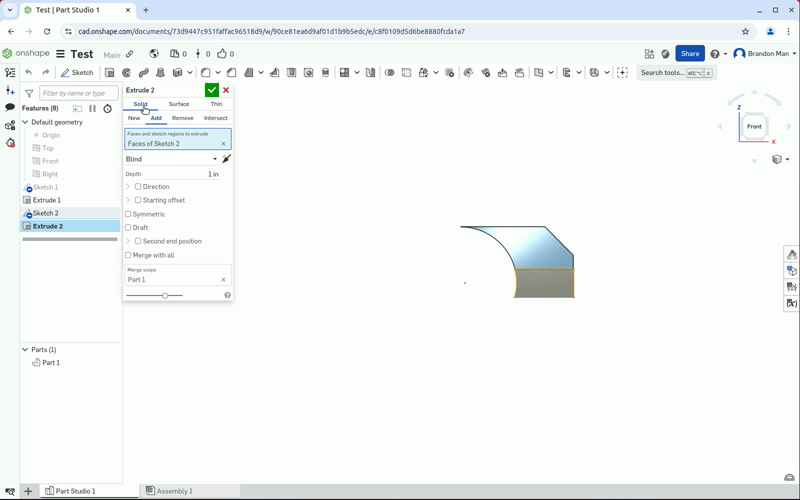
mouse_move(137, 120)
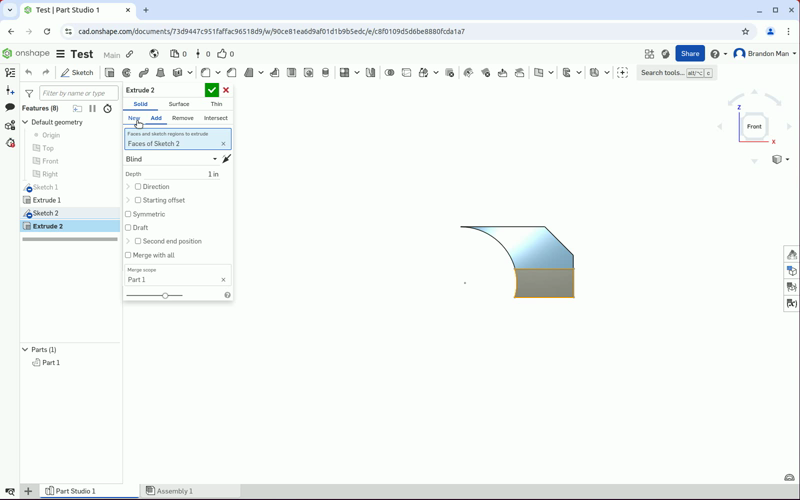
click(137, 120)
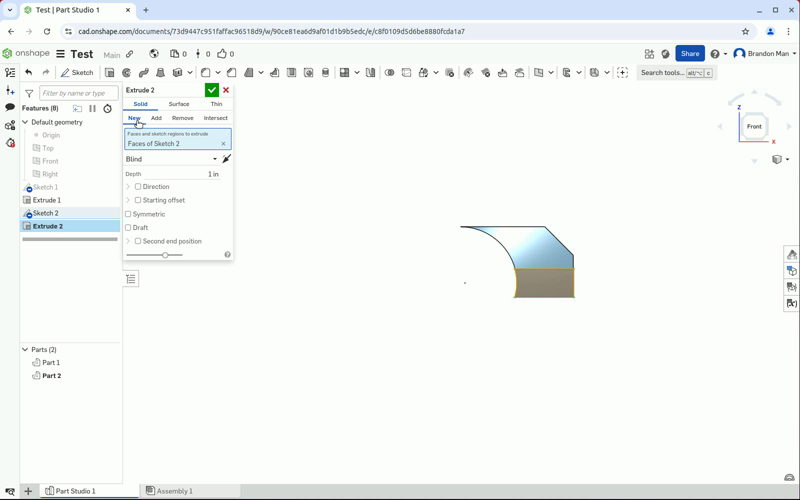
key(tab, 4)
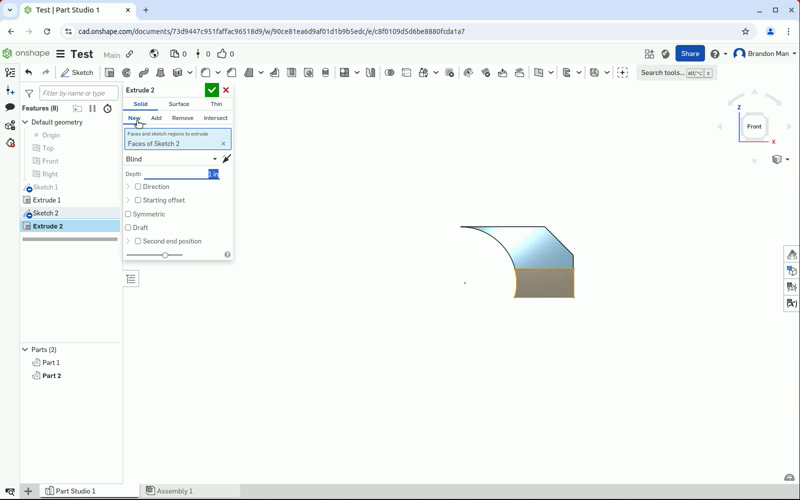
text(11.554)
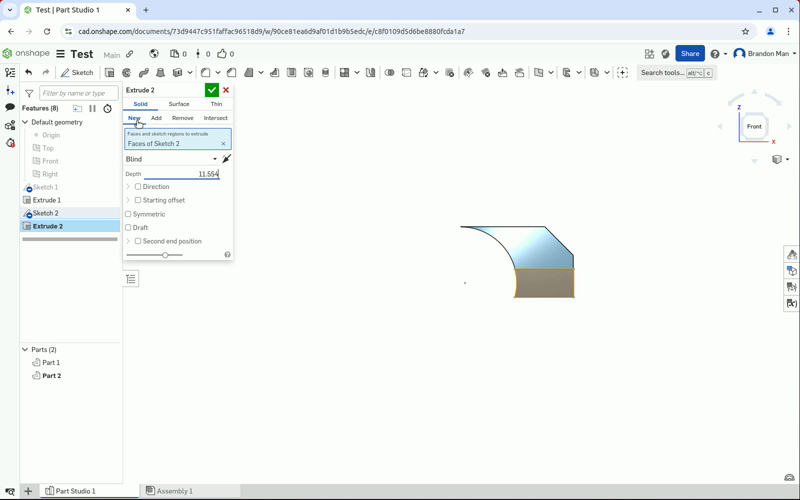
key(enter)
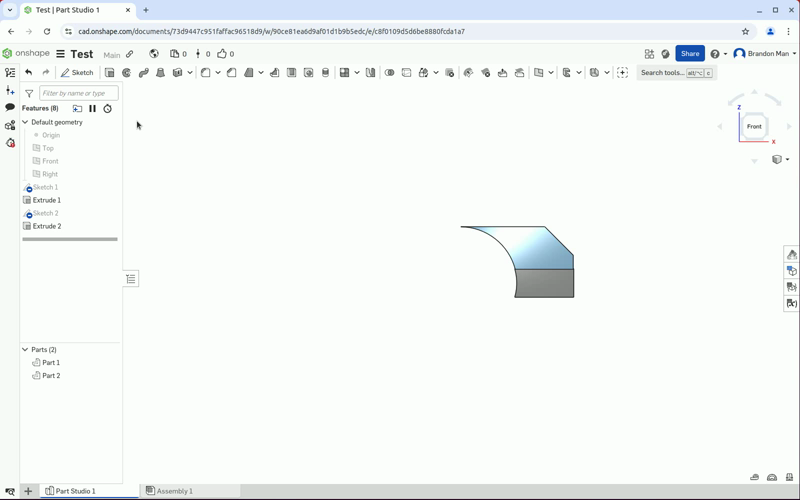
key(shift+h)
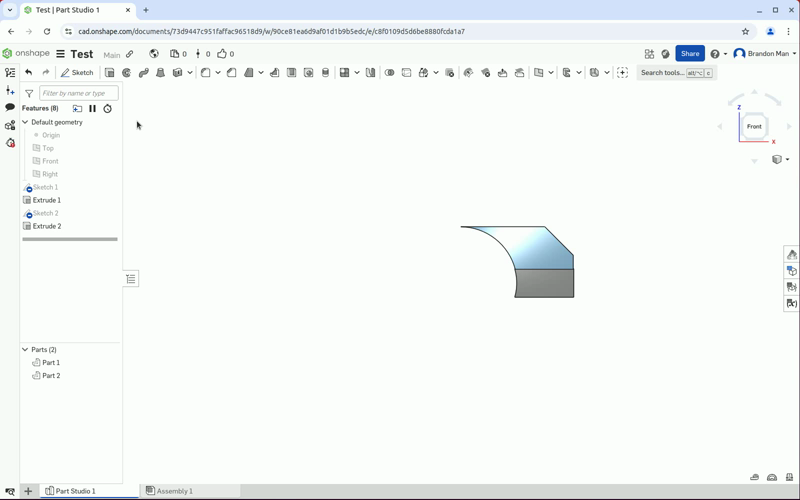
key(shift+h)
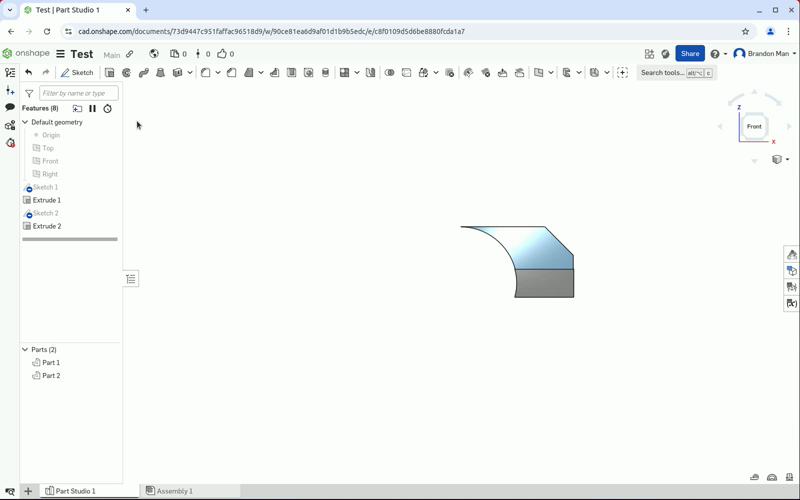
mouse_move(73, 189)
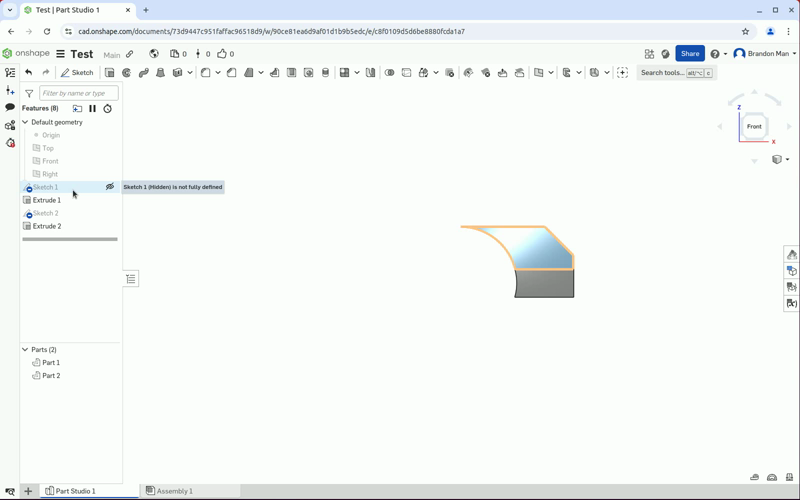
click(73, 189)
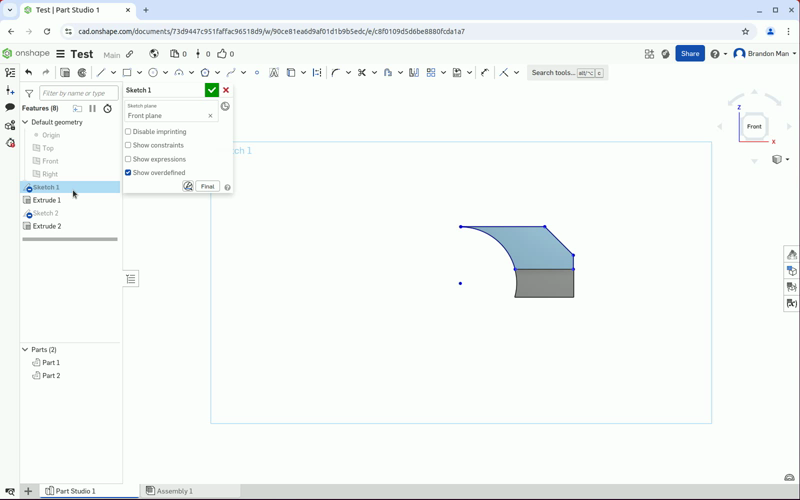
mouse_move(229, 92)
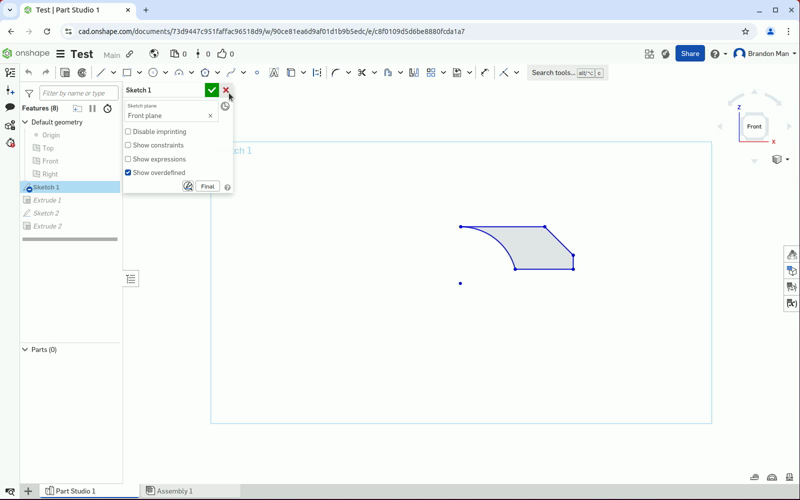
click(229, 92)
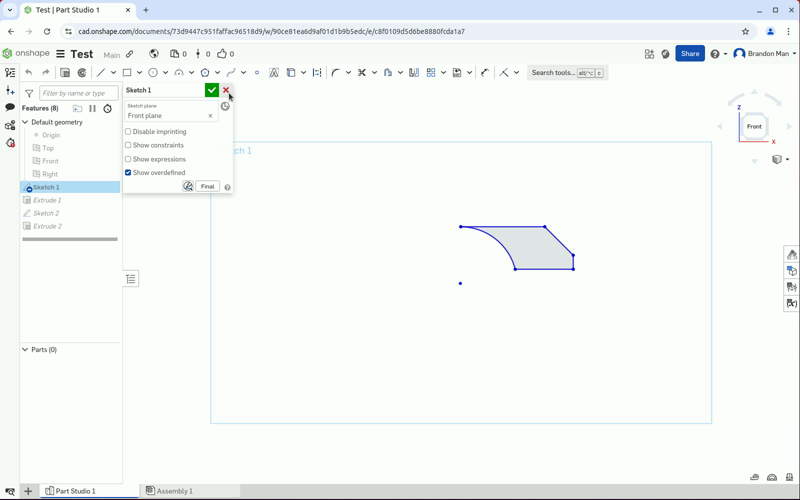
key(shift+s)
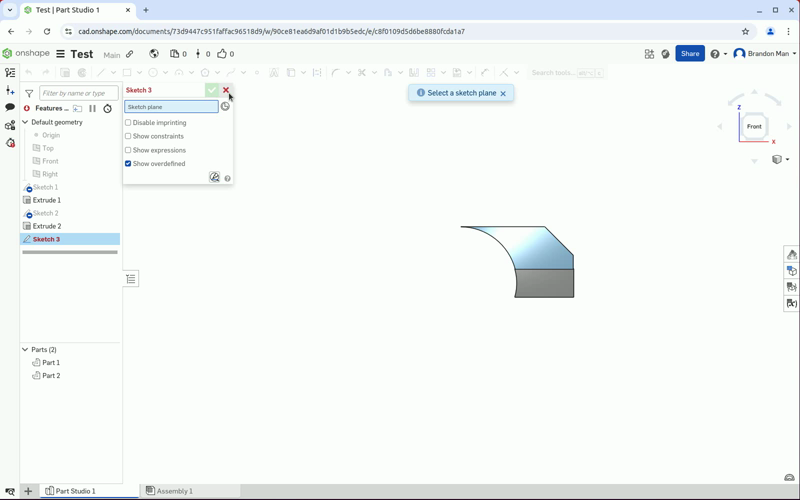
mouse_move(73, 163)
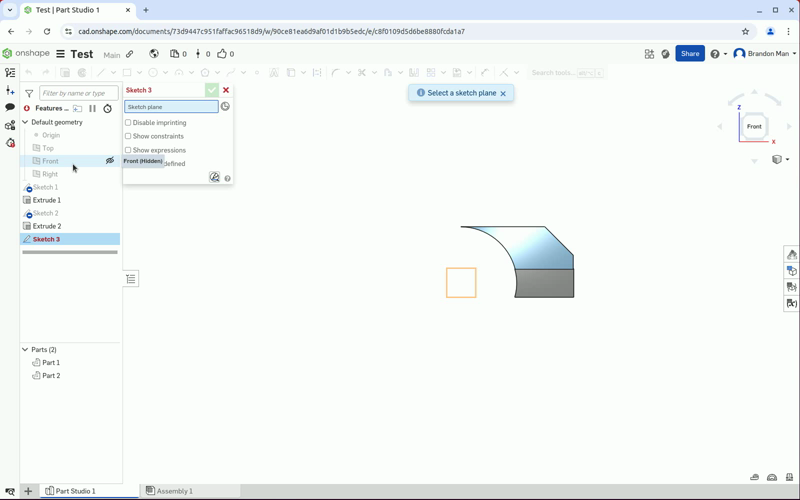
click(73, 163)
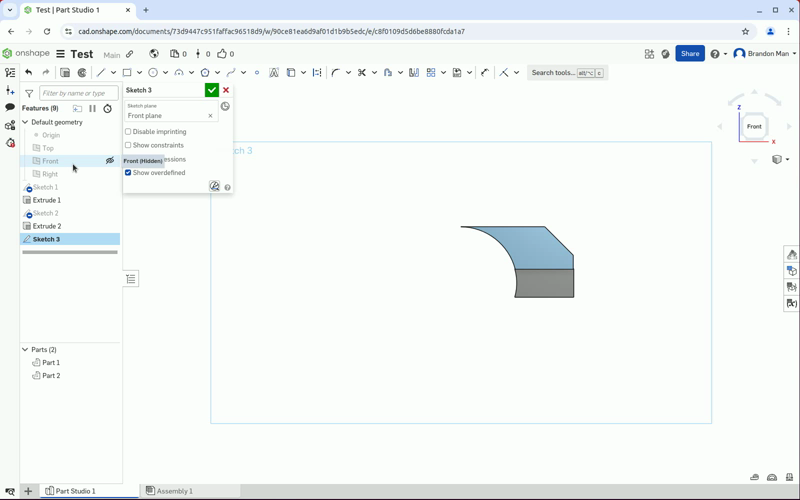
mouse_move(73, 352)
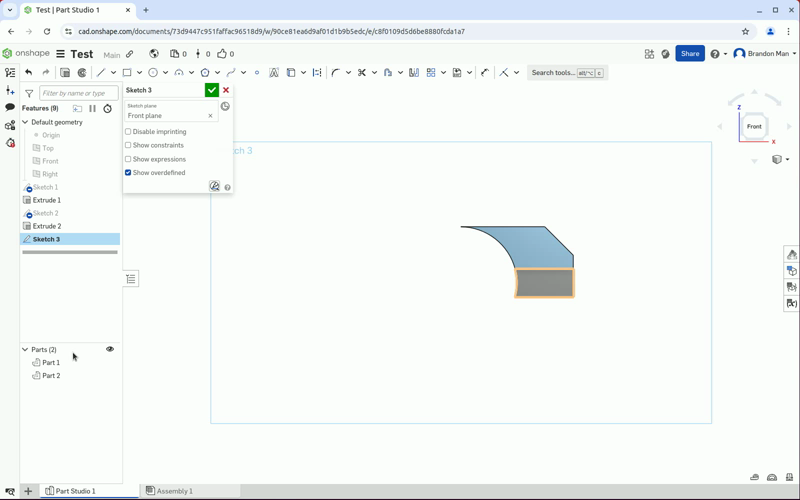
key(y)
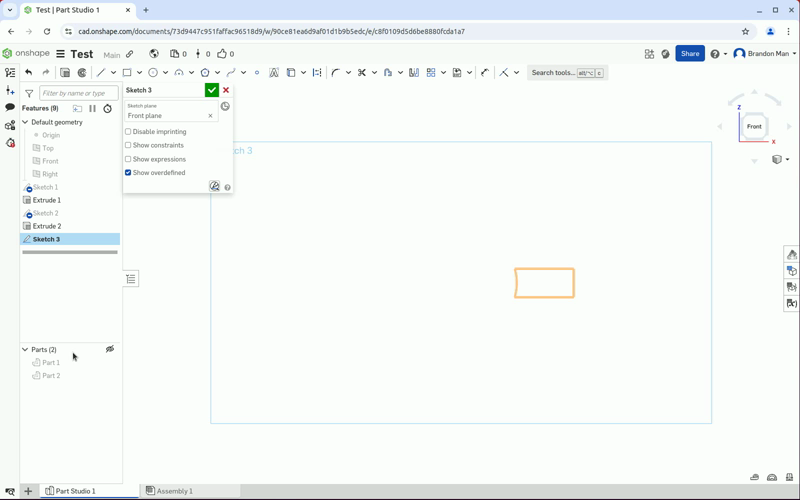
key(l)
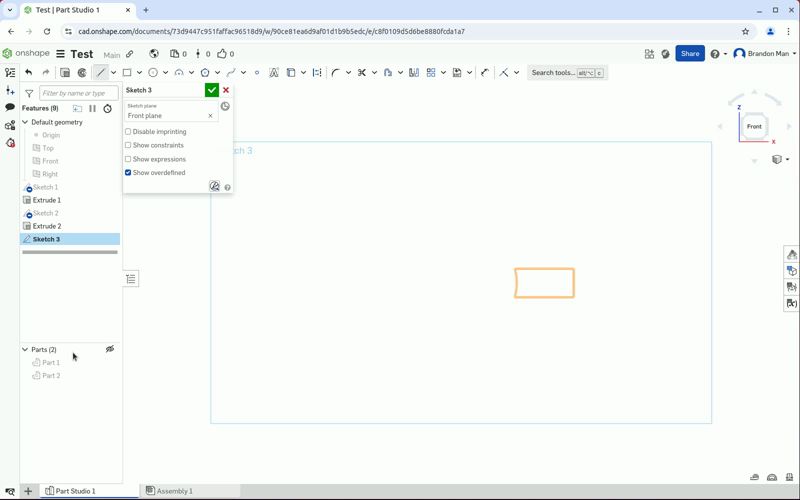
key_down(shift)
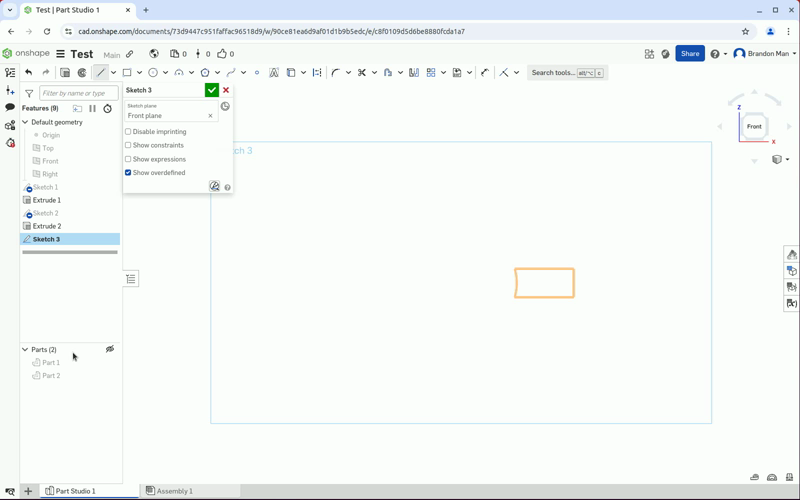
mouse_move(460, 339)
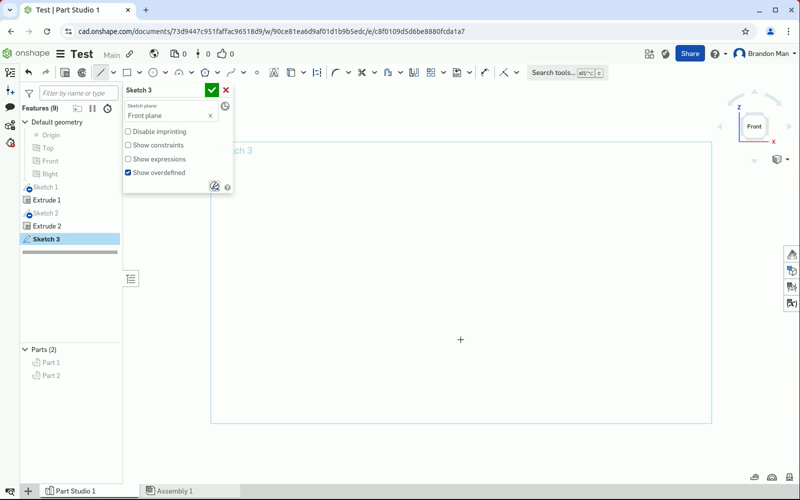
click(460, 339)
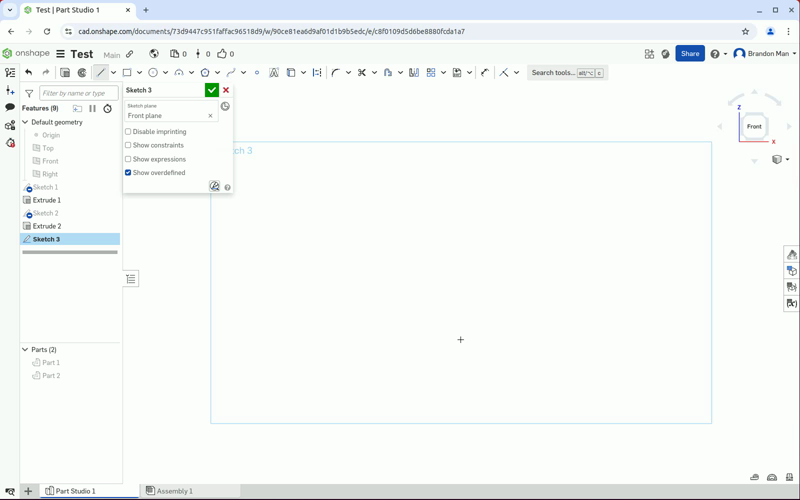
key_up(shift)
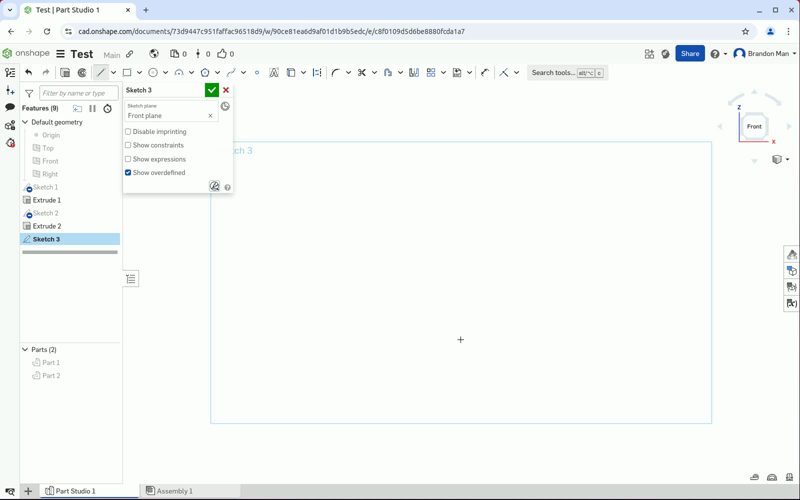
key_down(shift)
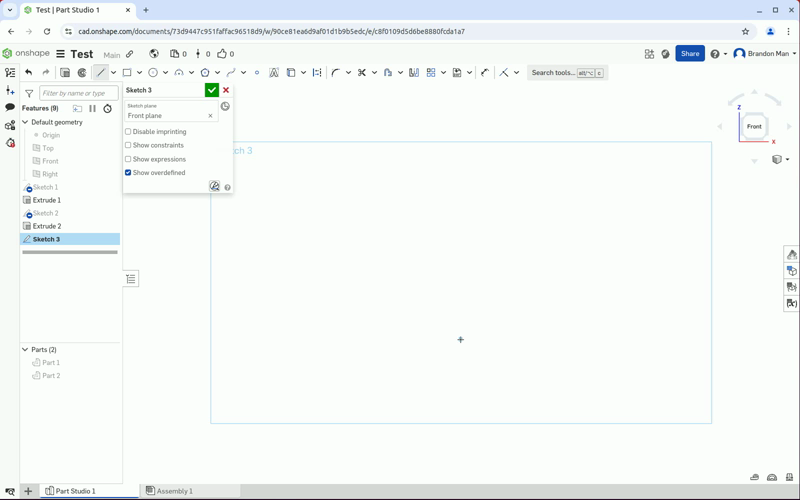
mouse_move(544, 339)
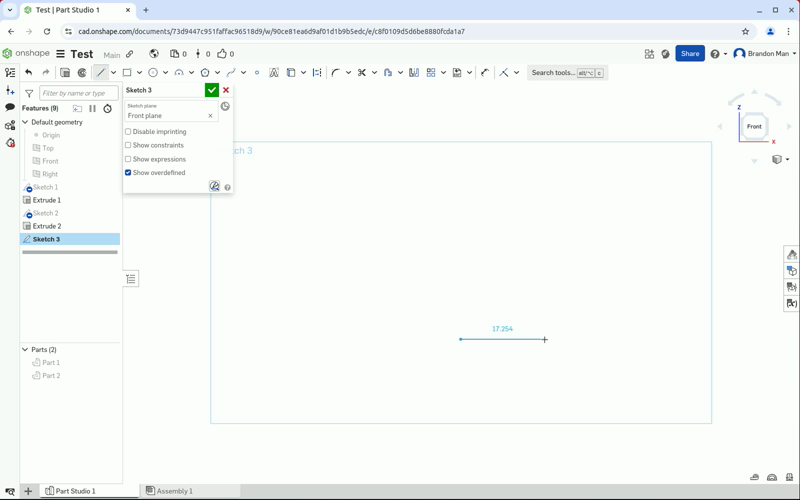
click(544, 339)
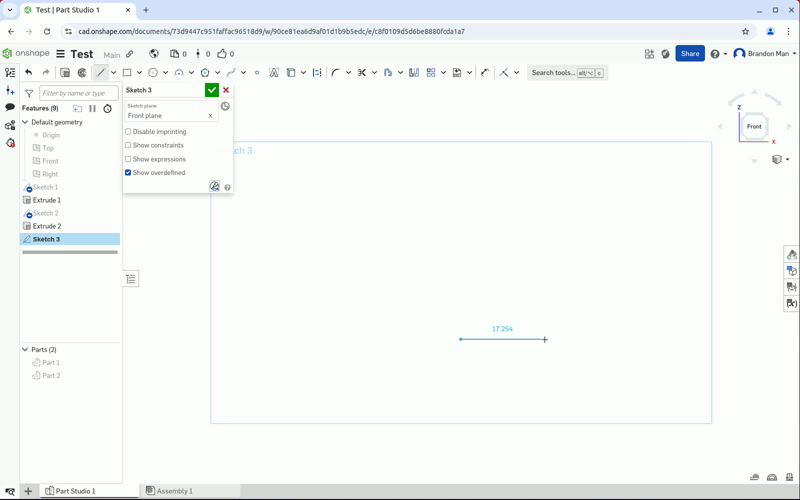
key_up(shift)
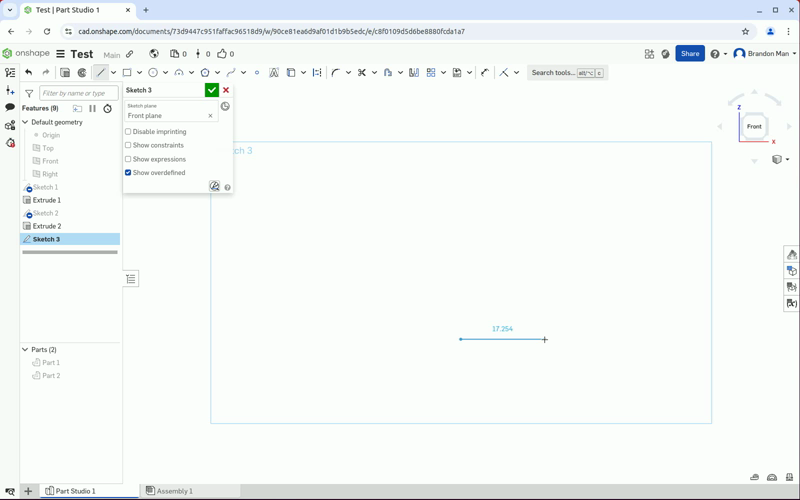
key_down(shift)
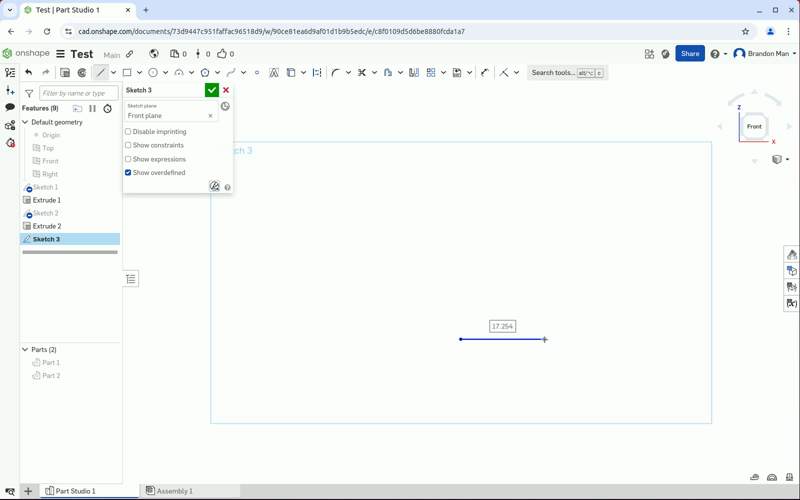
mouse_move(574, 339)
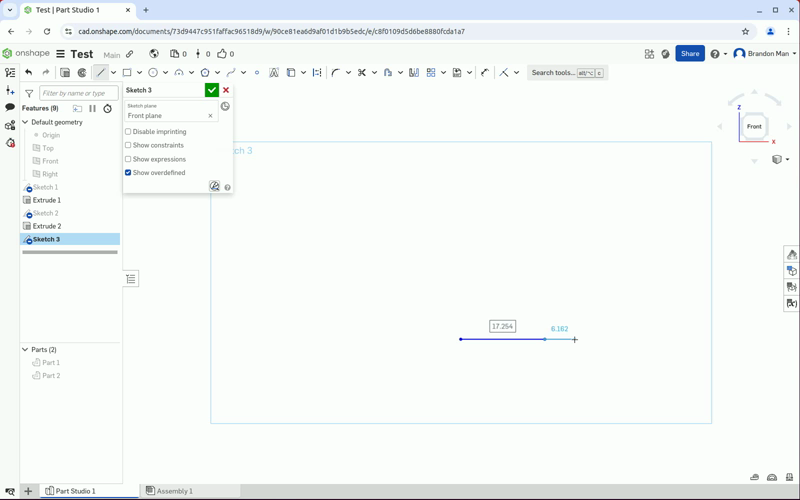
mouse_move(573, 310)
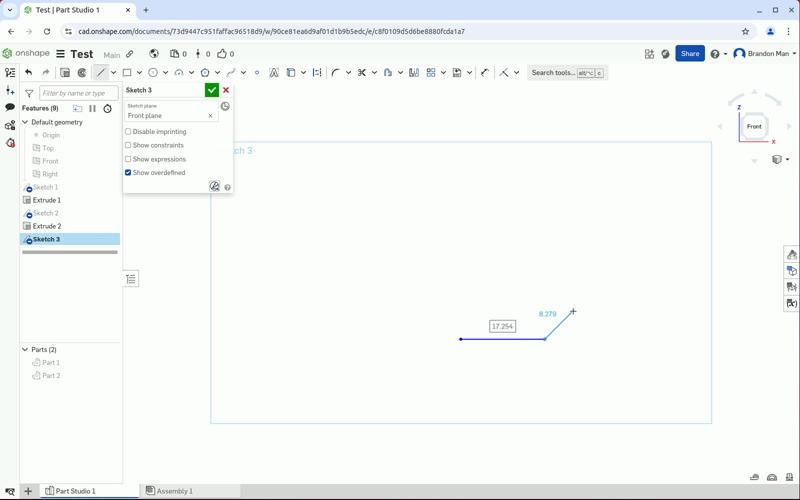
click(573, 310)
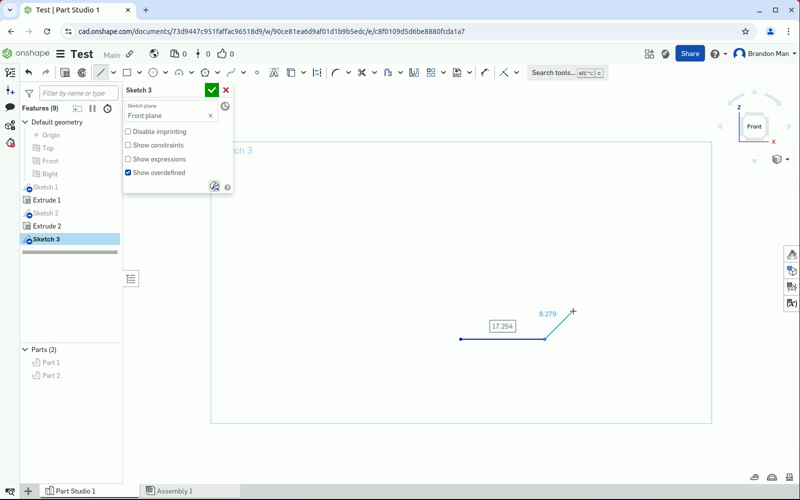
key_up(shift)
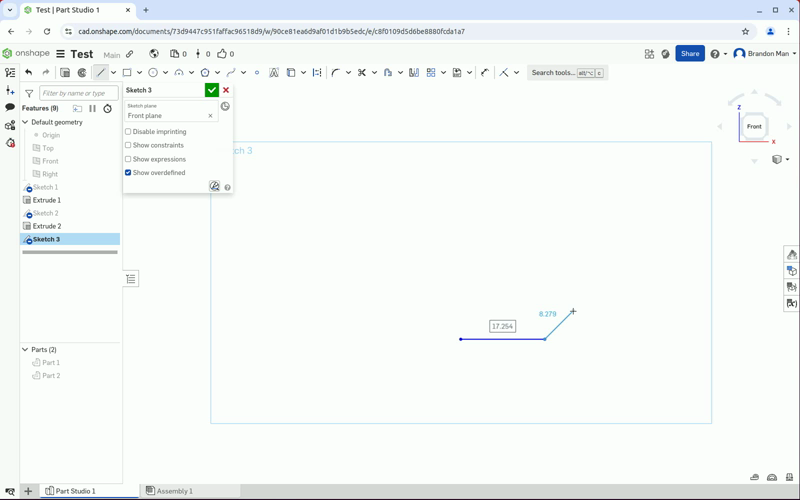
key_down(shift)
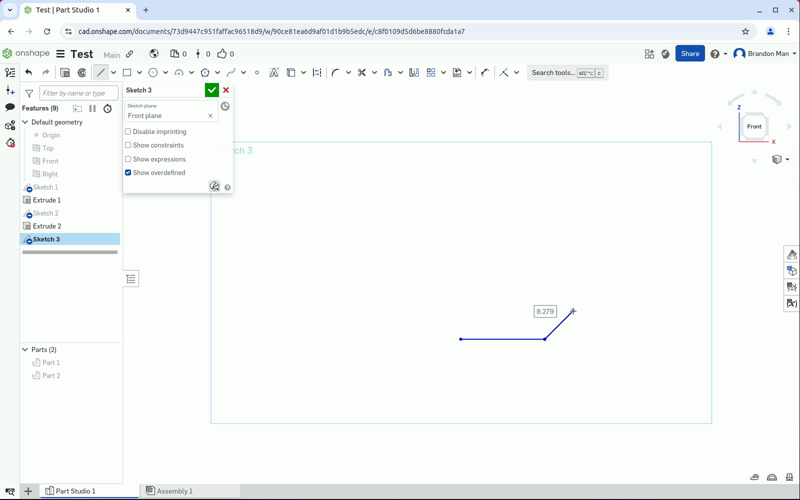
mouse_move(589, 310)
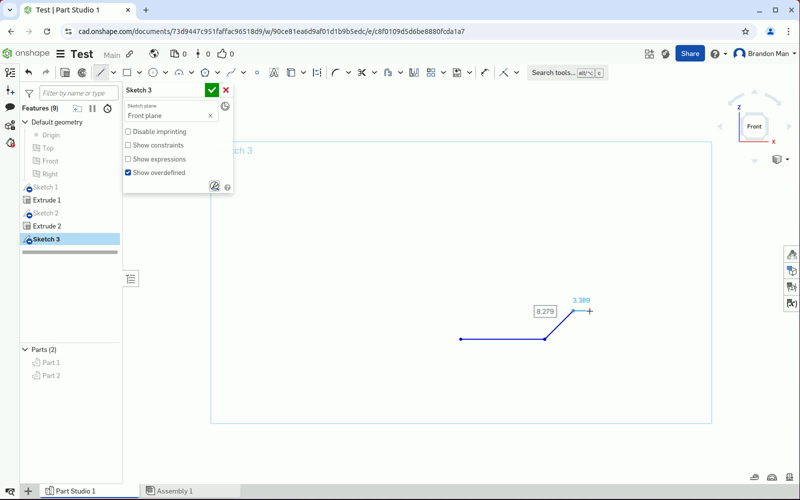
mouse_move(573, 296)
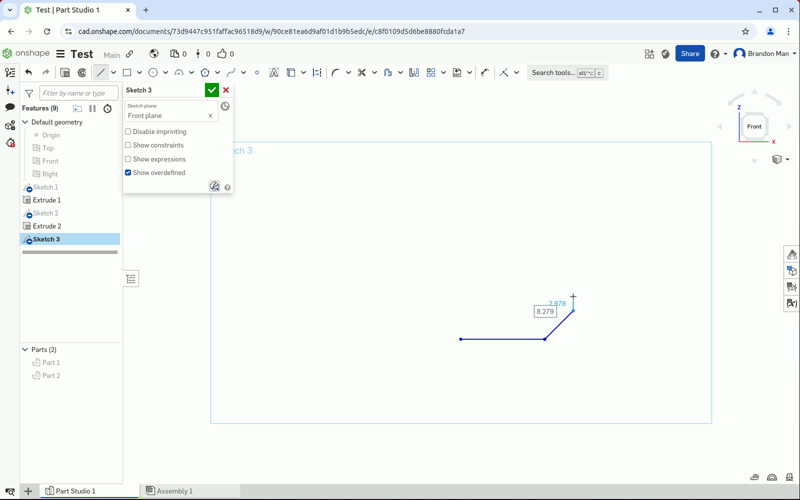
click(573, 296)
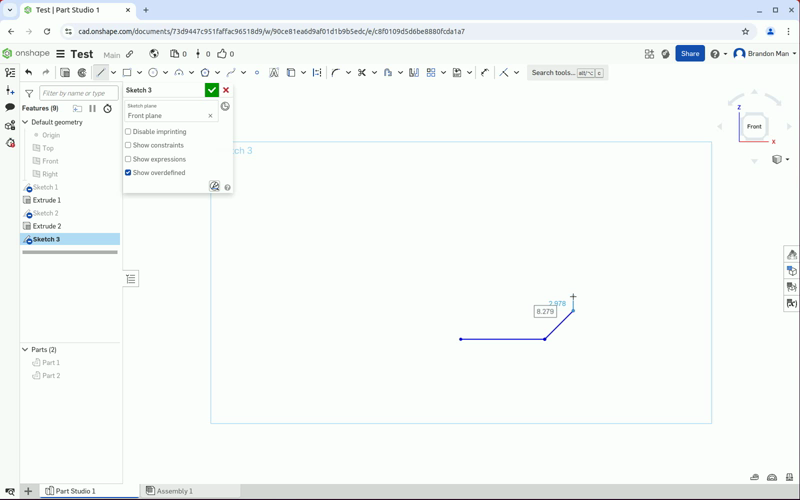
key_up(shift)
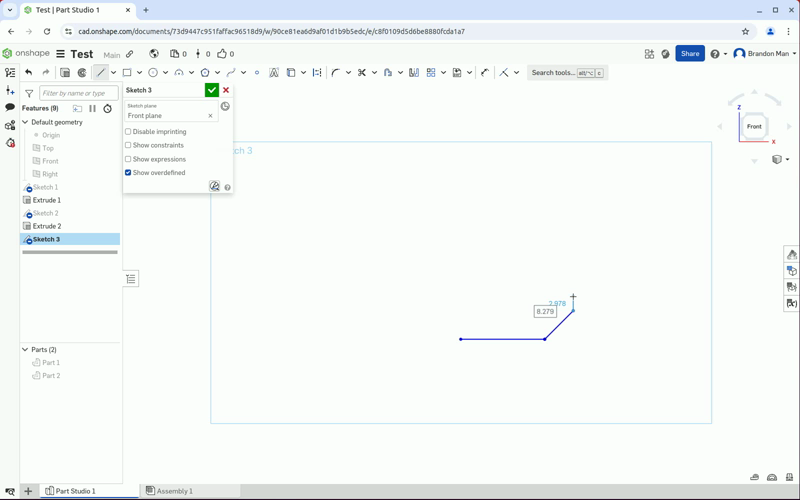
key_down(shift)
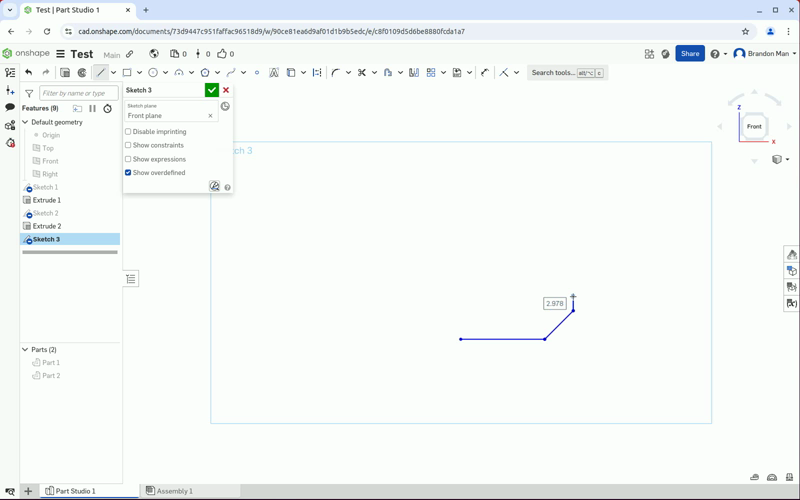
mouse_move(589, 296)
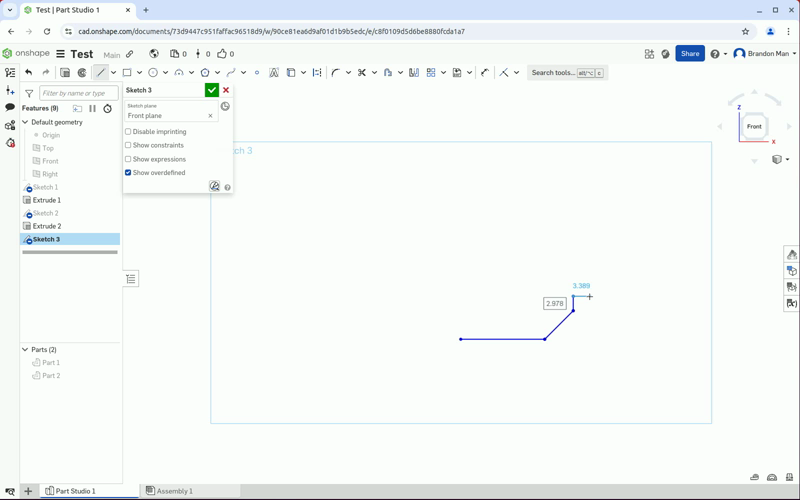
mouse_move(515, 296)
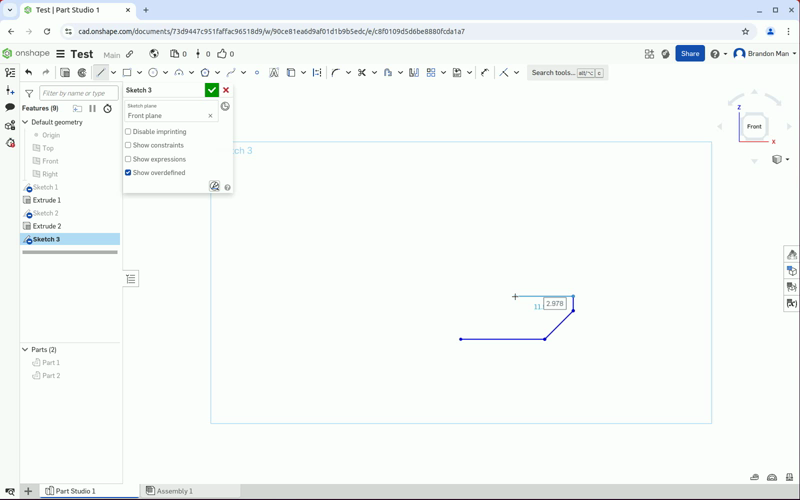
click(515, 296)
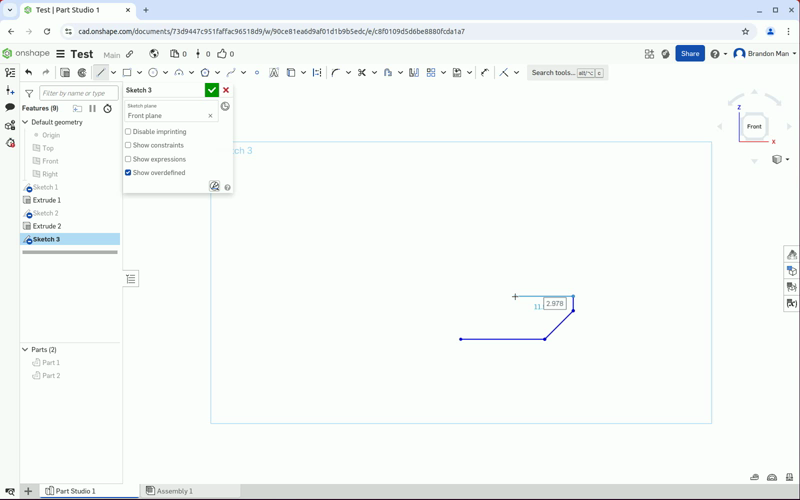
key_up(shift)
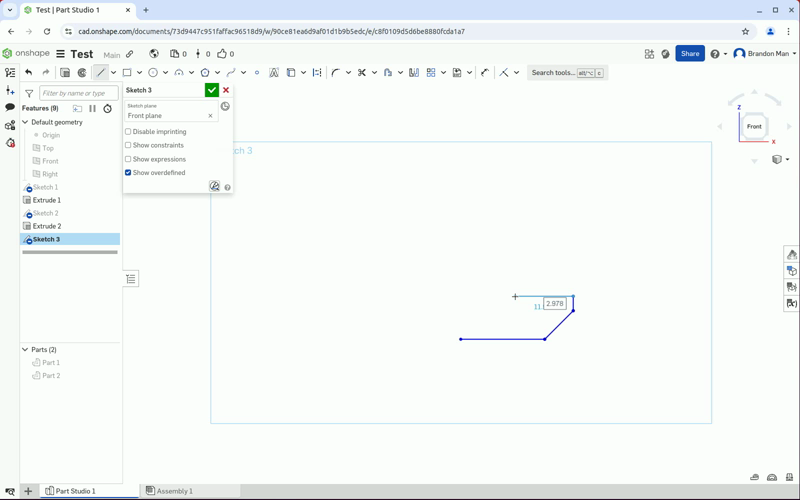
key(esc)
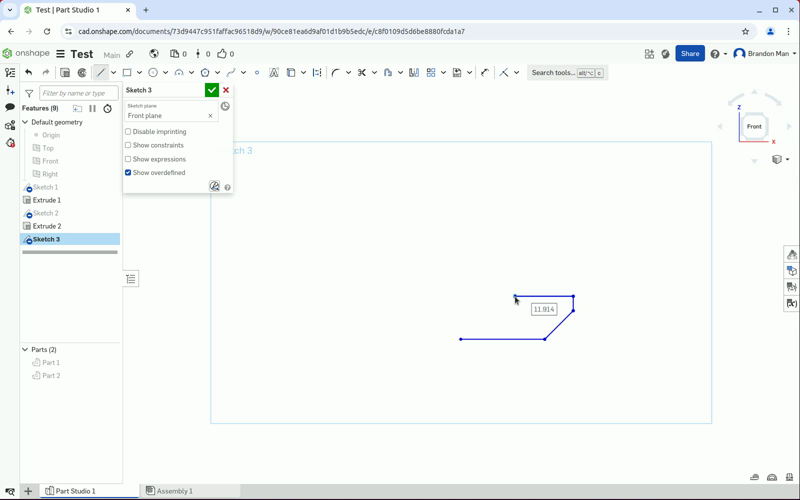
key(a)
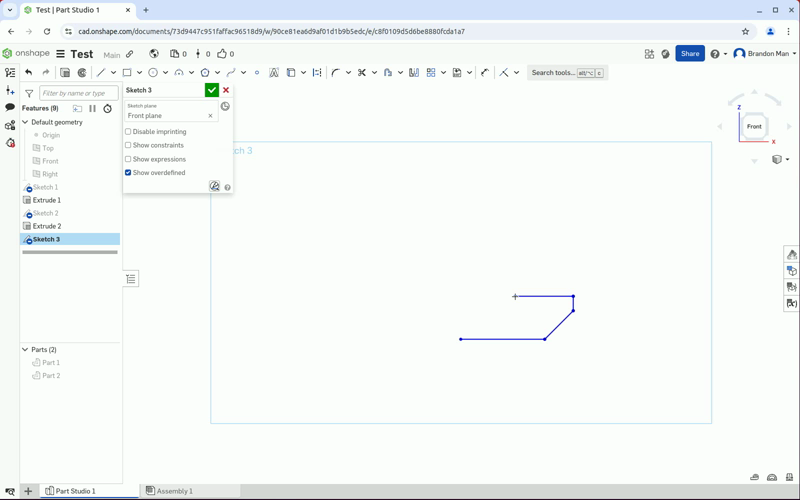
mouse_move(515, 296)
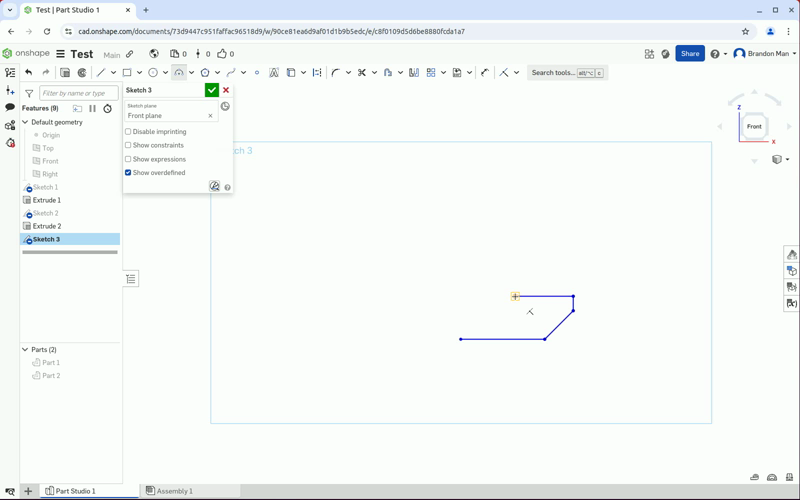
click(515, 296)
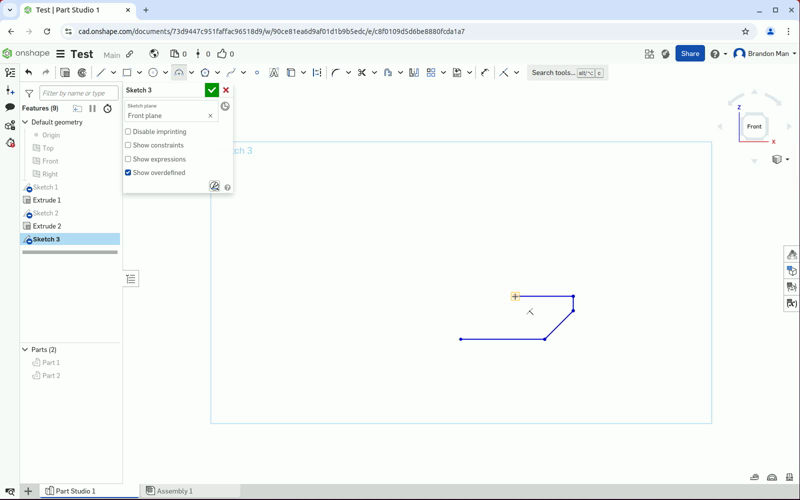
mouse_move(460, 339)
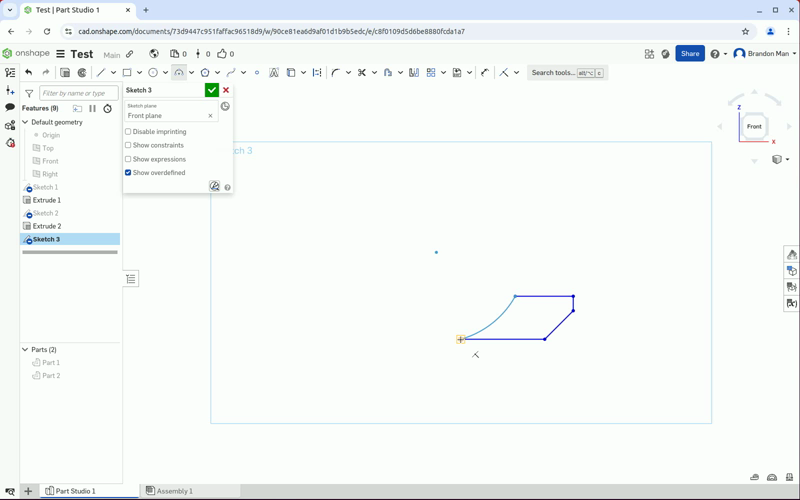
click(460, 339)
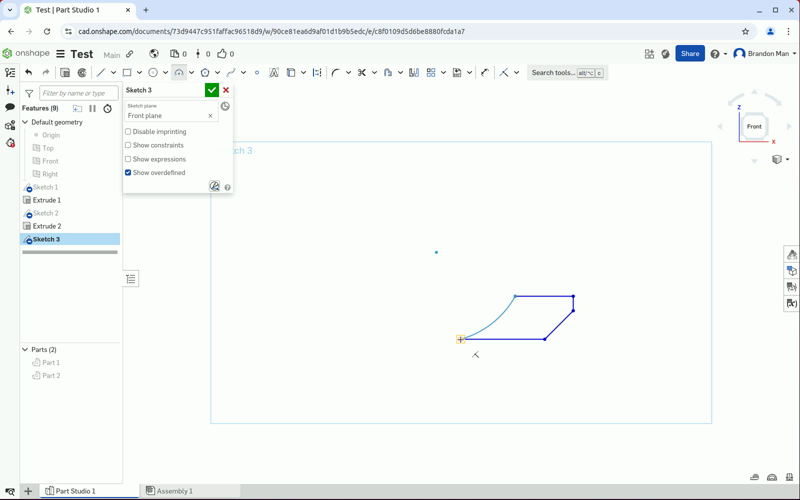
key_down(shift)
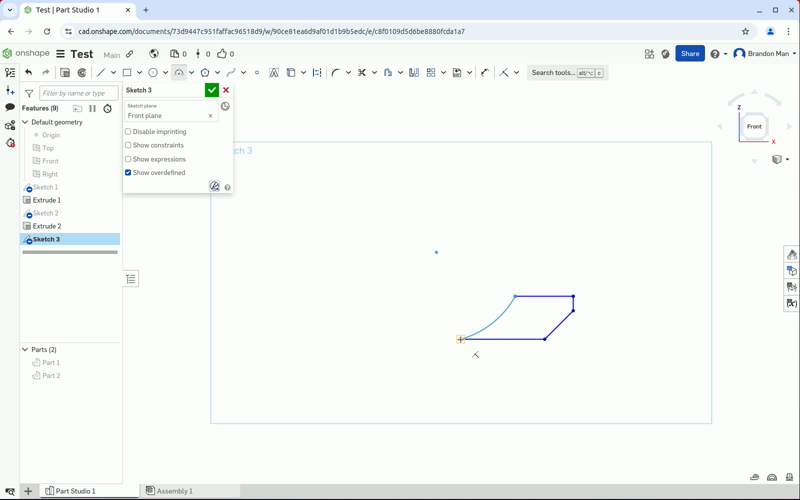
mouse_move(495, 327)
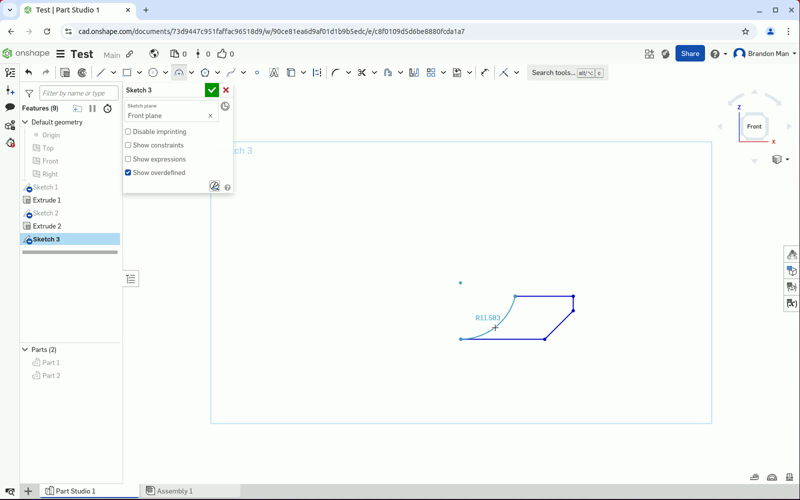
click(495, 327)
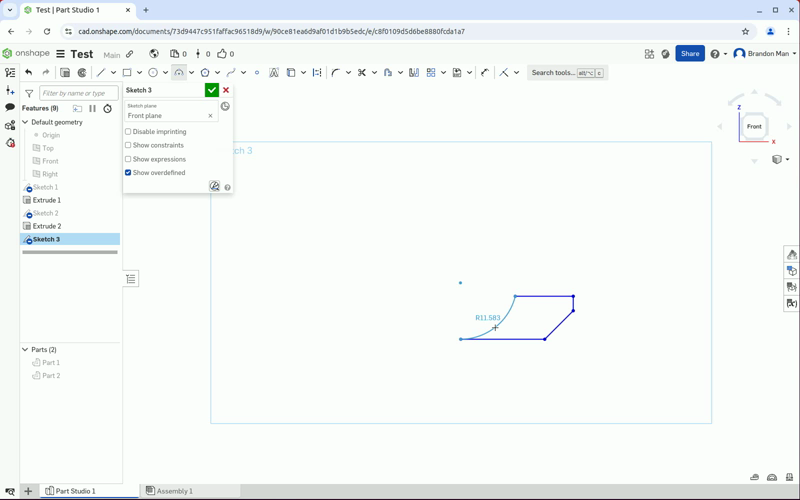
key_up(shift)
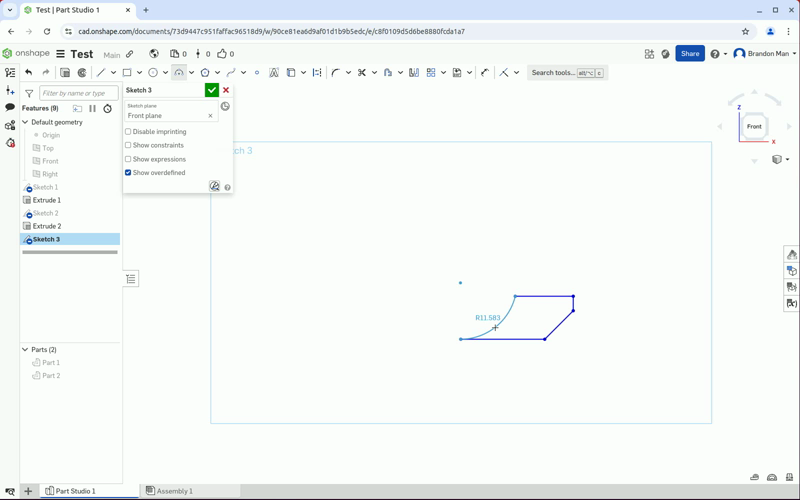
key(esc)
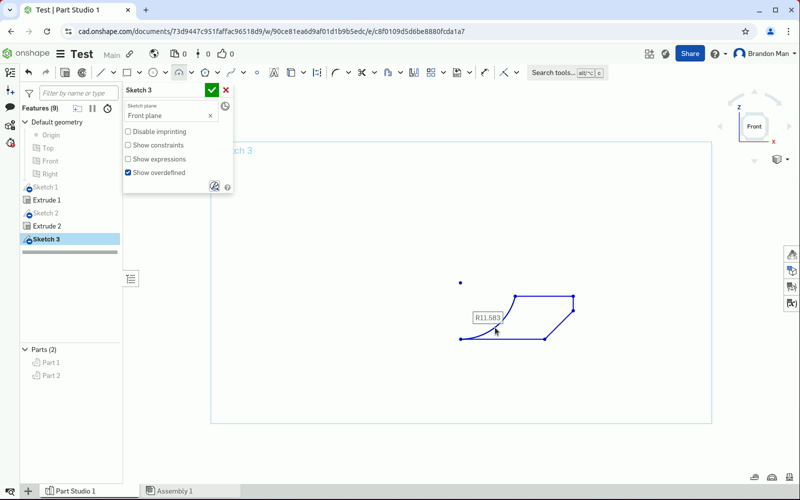
mouse_move(527, 299)
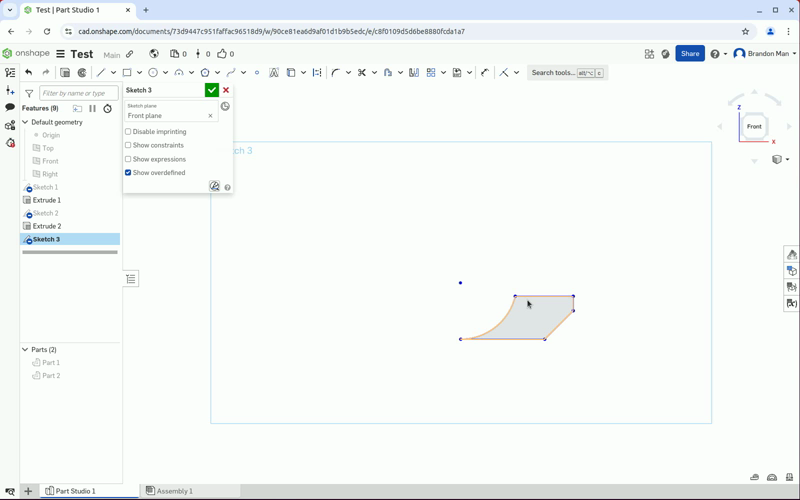
click(527, 299)
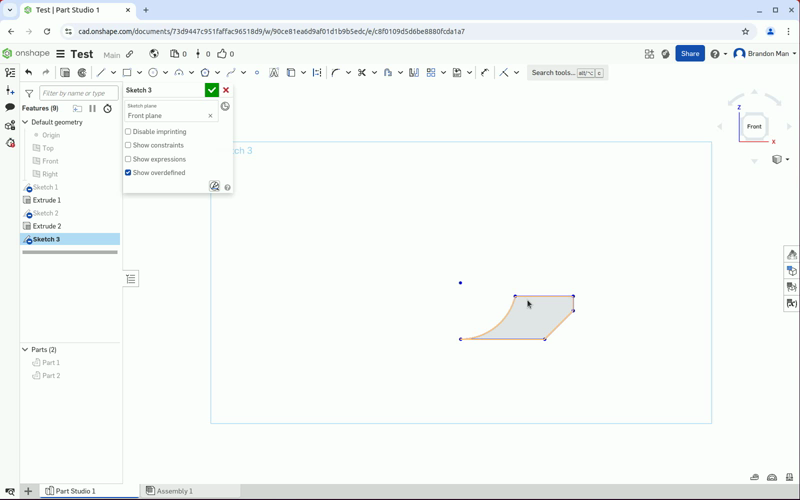
mouse_move(73, 352)
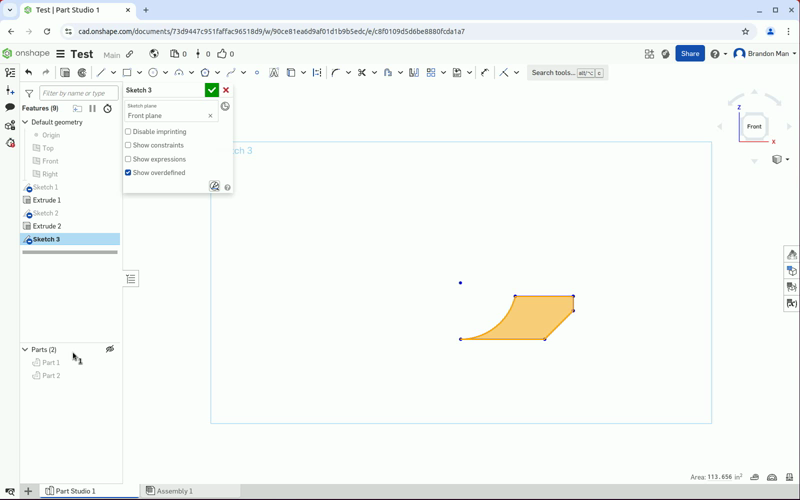
key(shift+y)
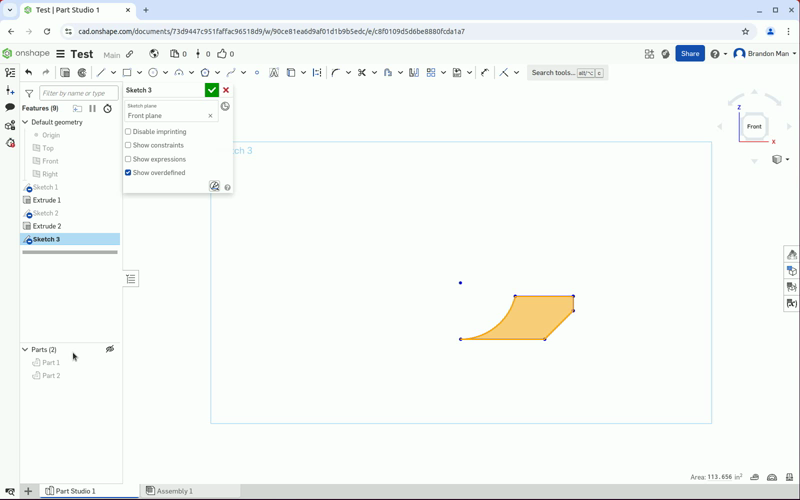
key(shift+e)
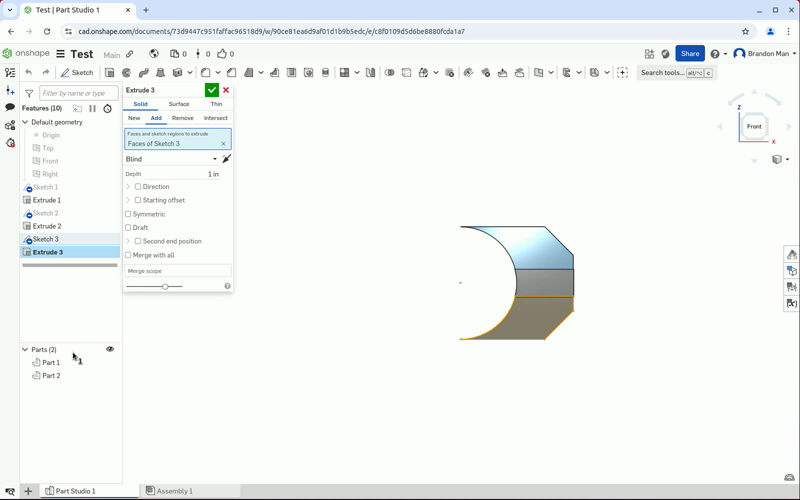
mouse_move(143, 106)
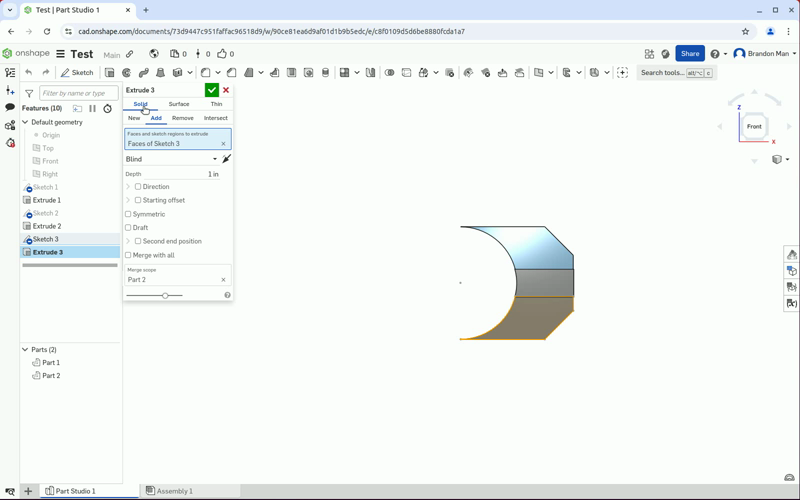
click(143, 106)
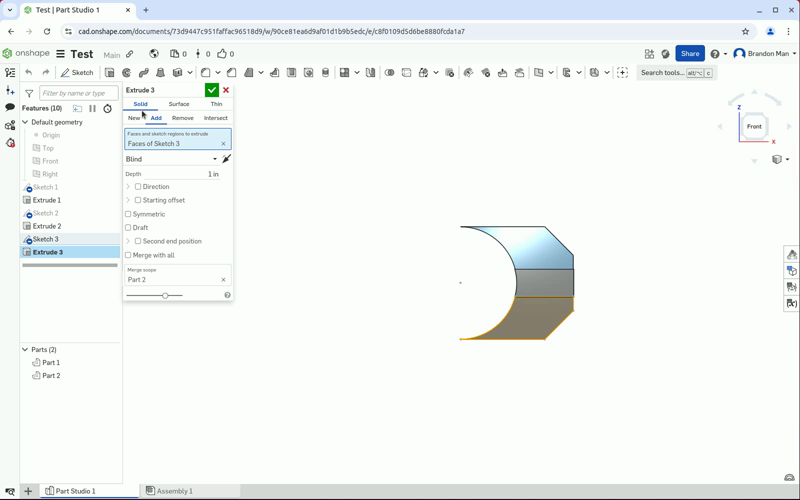
mouse_move(137, 120)
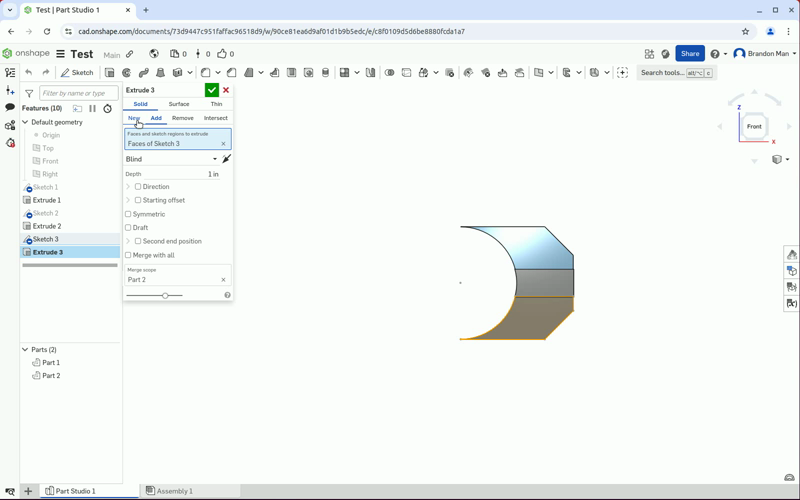
click(137, 120)
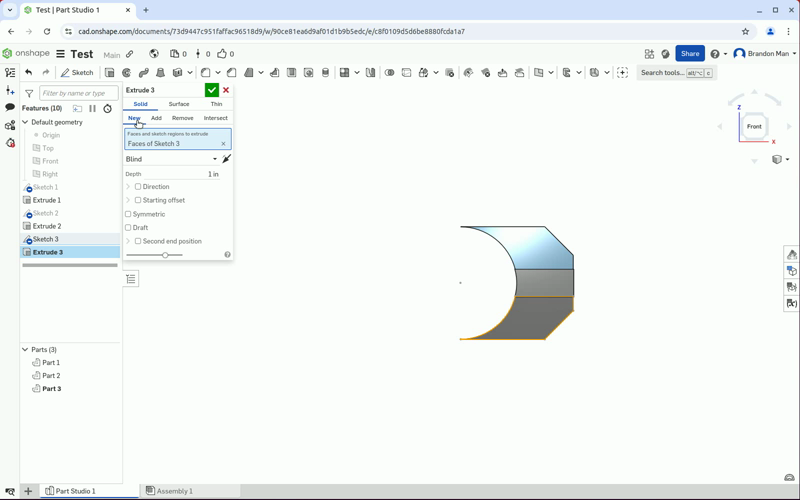
key(tab, 4)
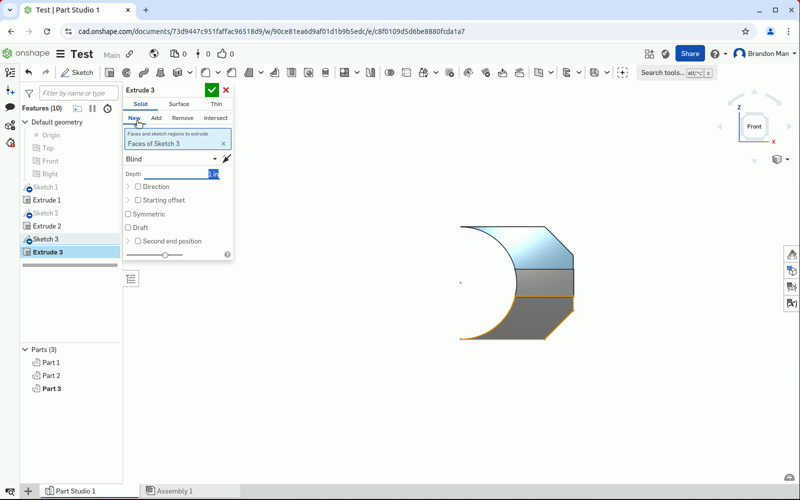
text(17.331)
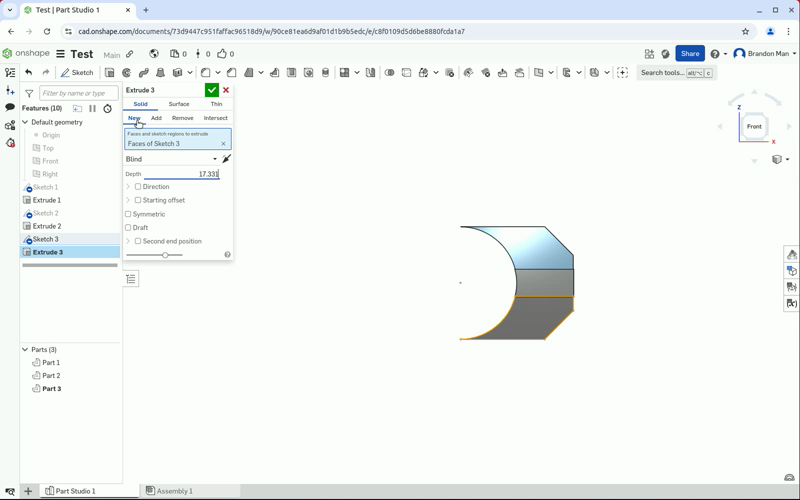
key(enter)
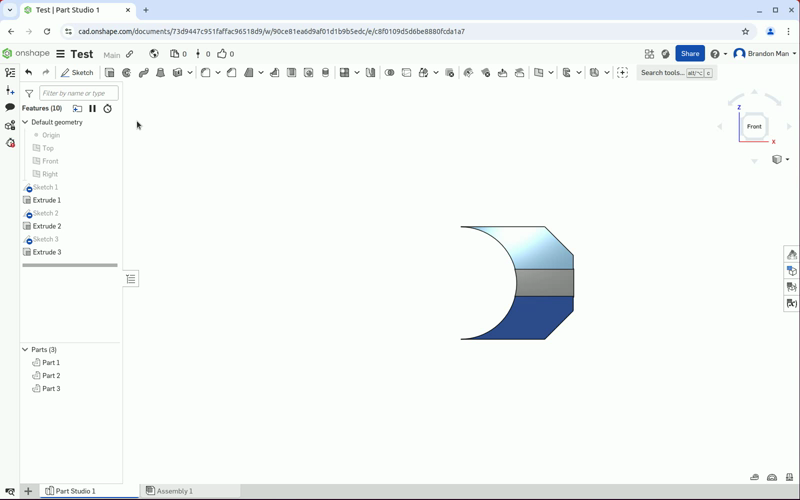
key(shift+h)
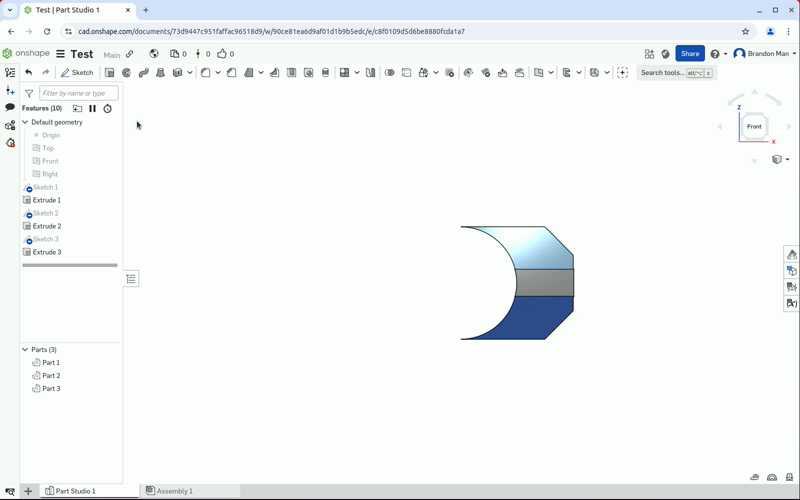
key(shift+h)
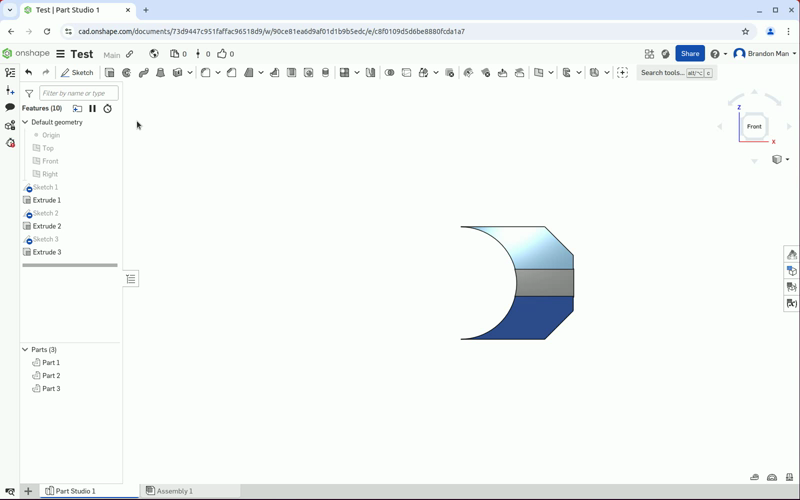
mouse_move(73, 189)
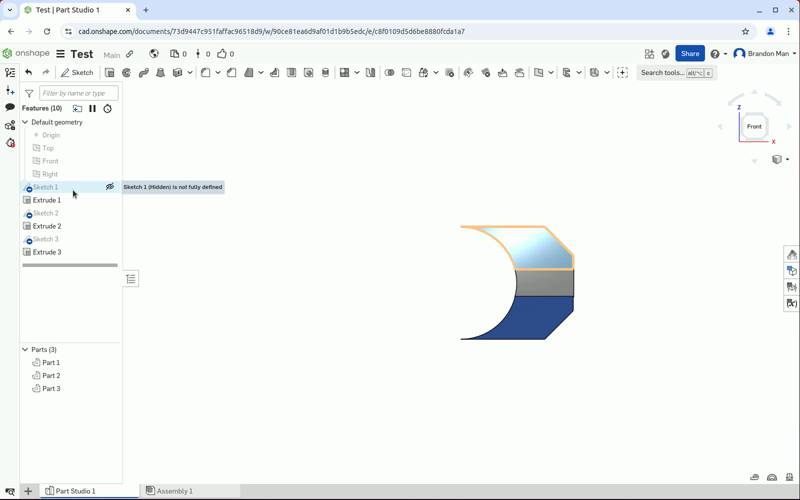
click(73, 189)
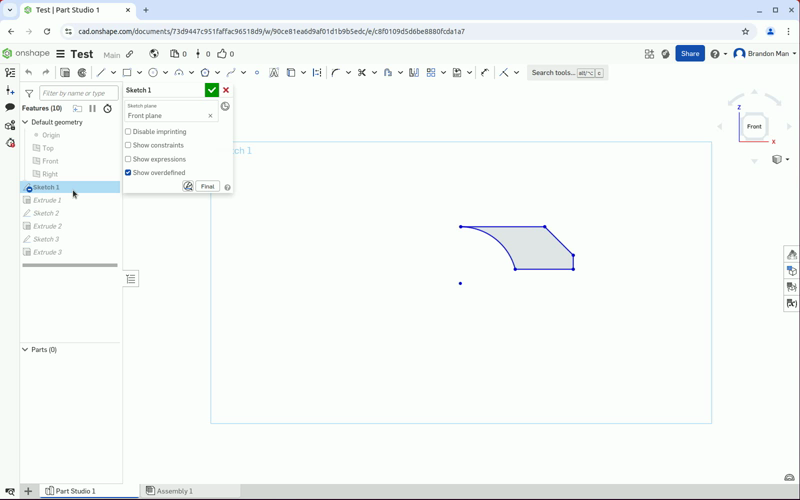
mouse_move(229, 92)
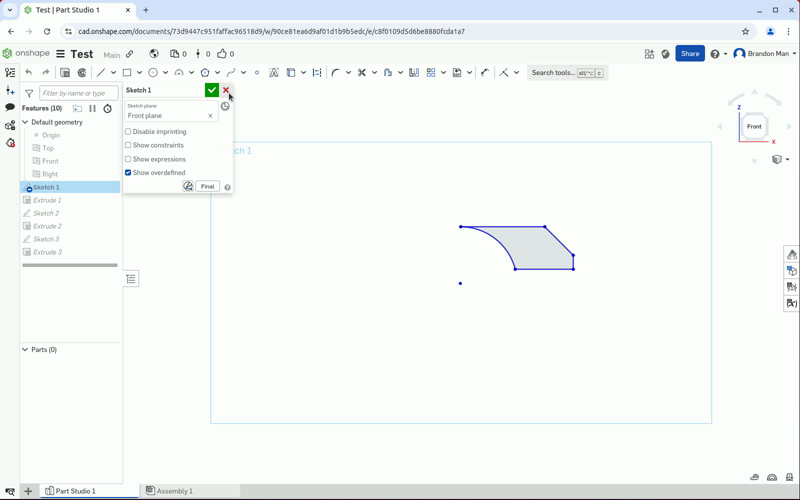
click(229, 92)
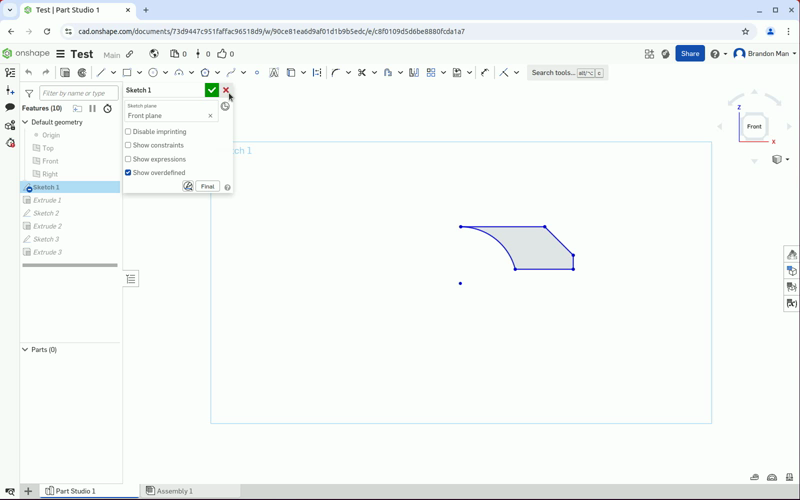
key(shift+s)
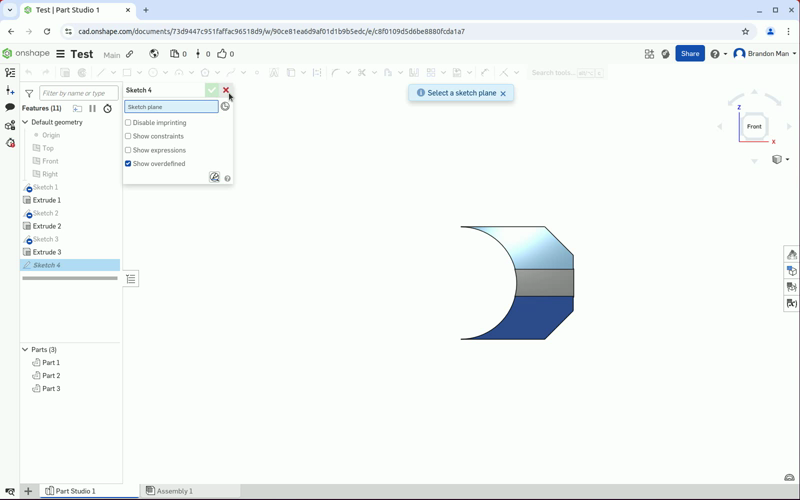
mouse_move(73, 163)
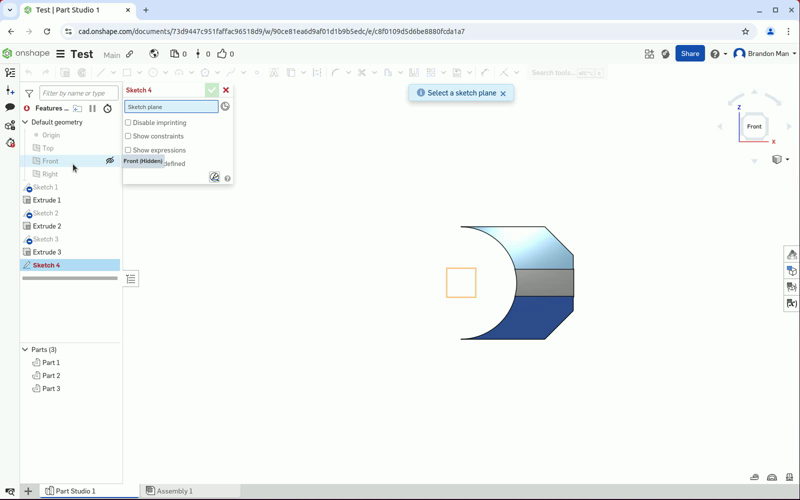
click(73, 163)
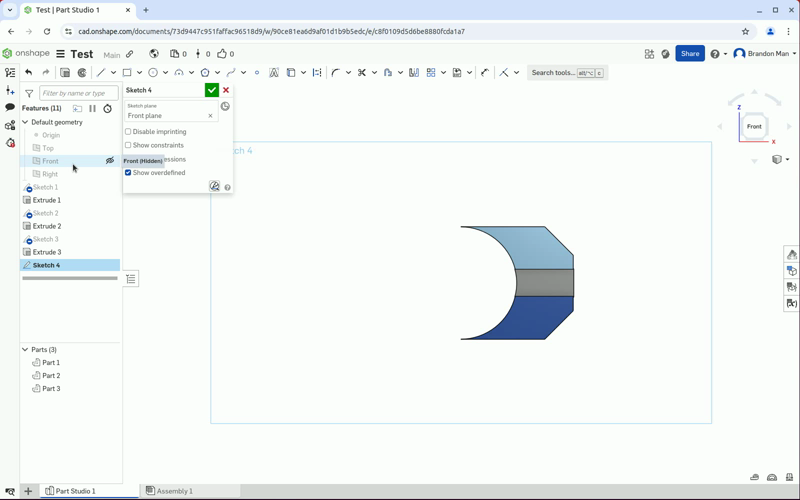
mouse_move(73, 352)
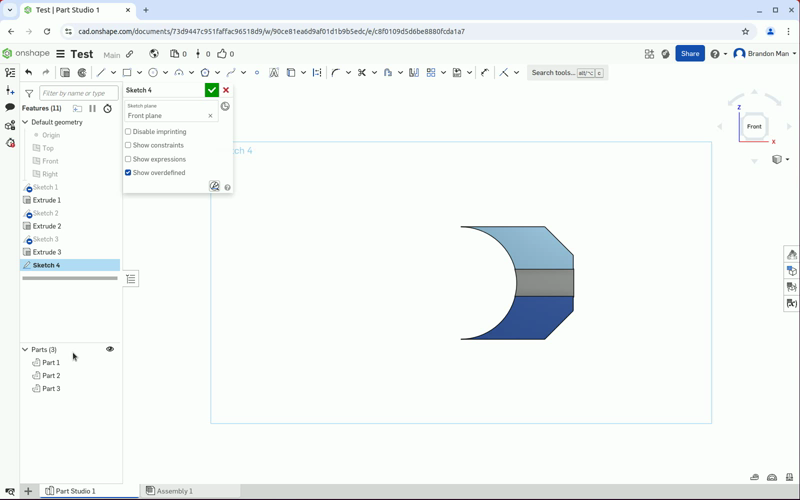
key(y)
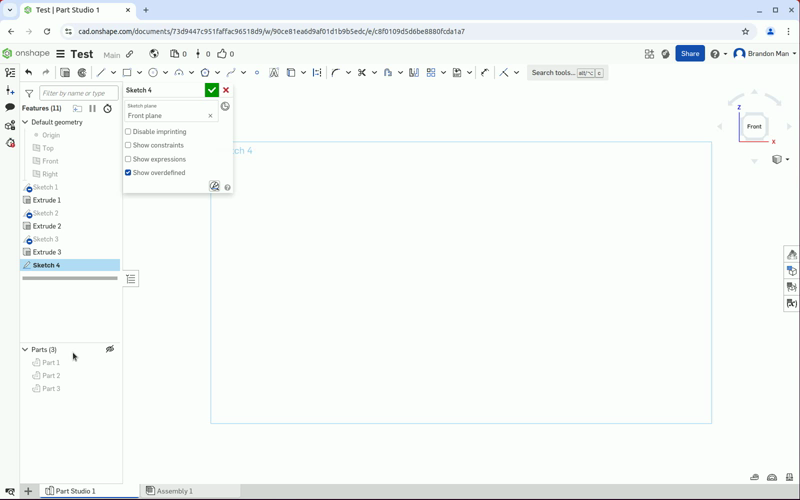
key(l)
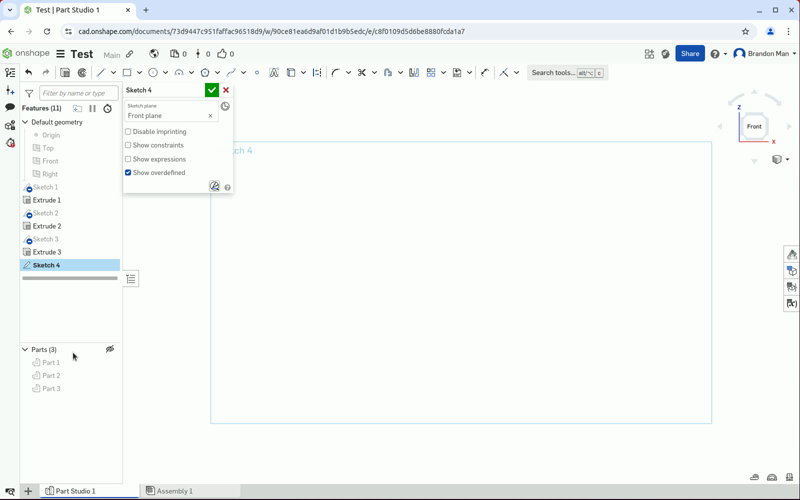
key_down(shift)
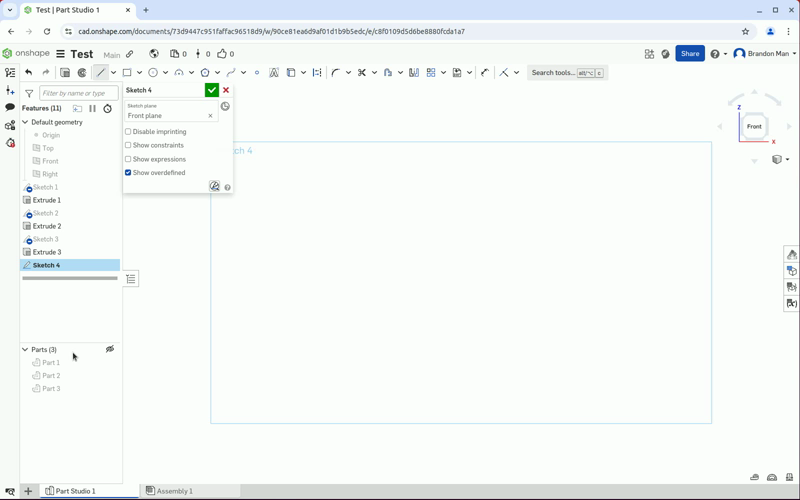
mouse_move(485, 297)
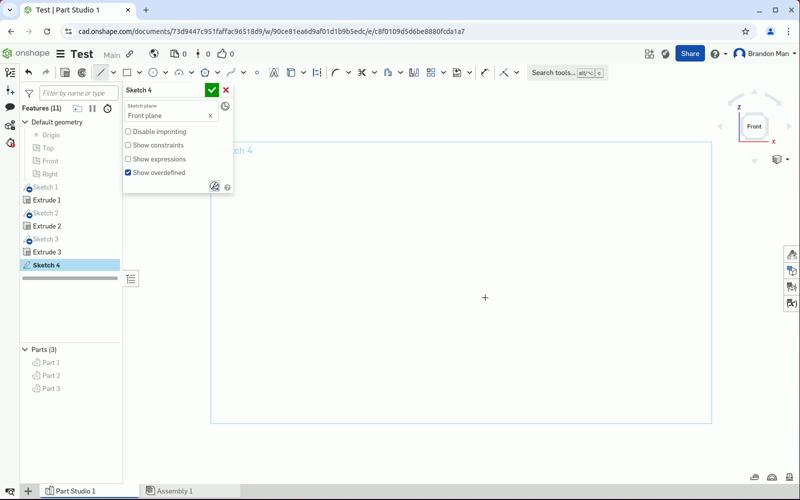
click(485, 297)
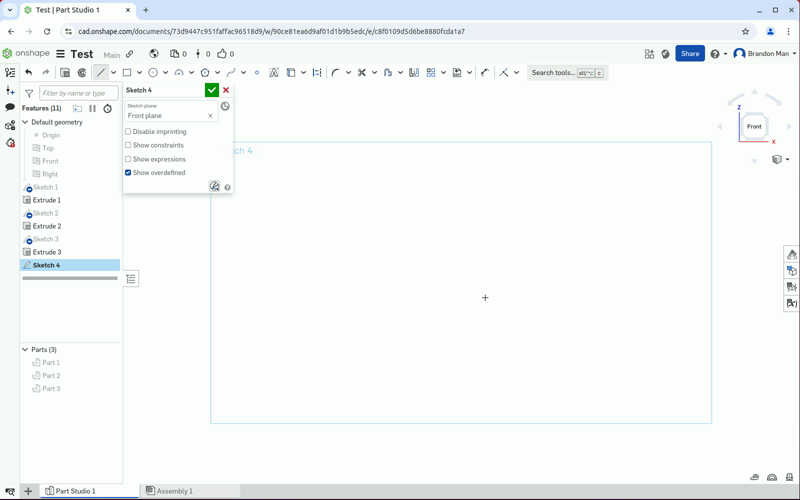
key_up(shift)
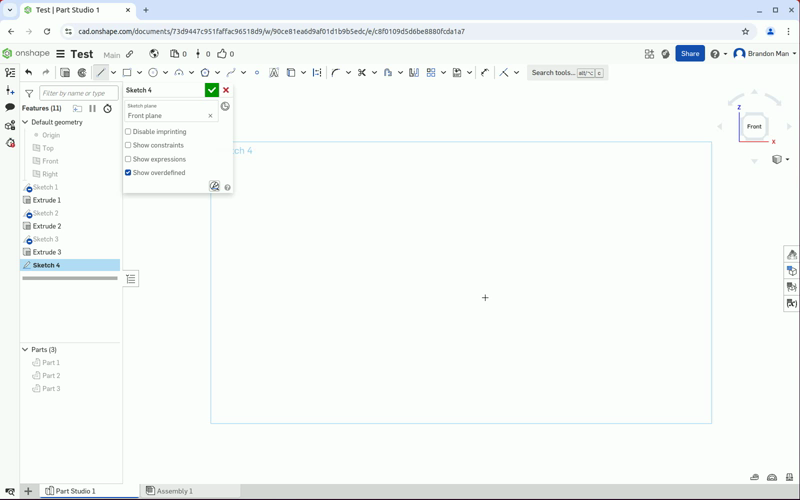
key_down(shift)
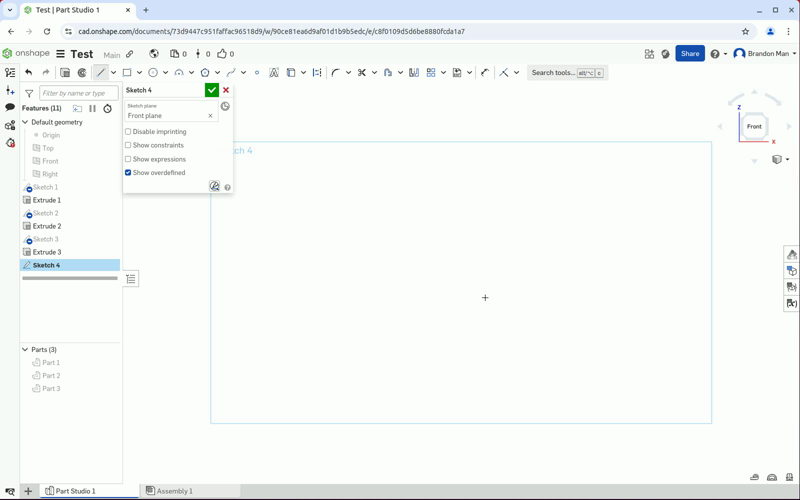
mouse_move(515, 297)
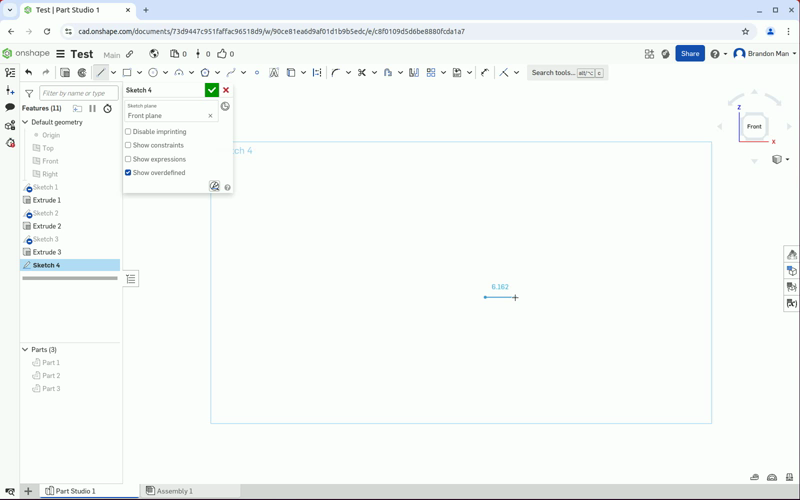
mouse_move(516, 297)
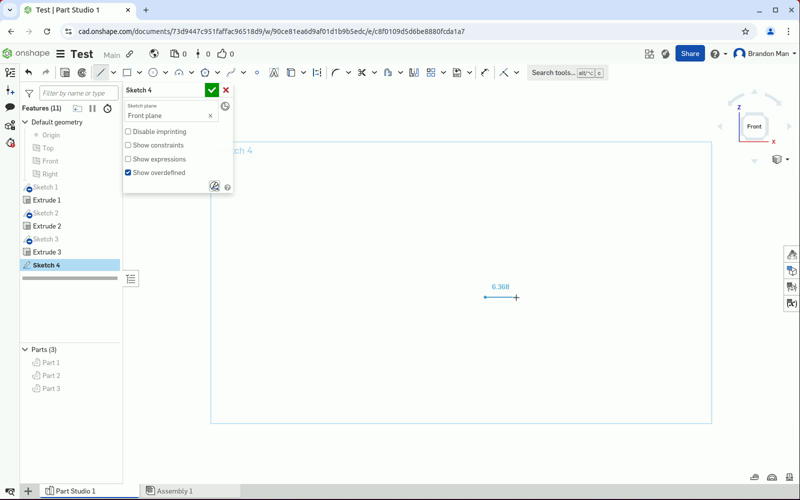
click(516, 297)
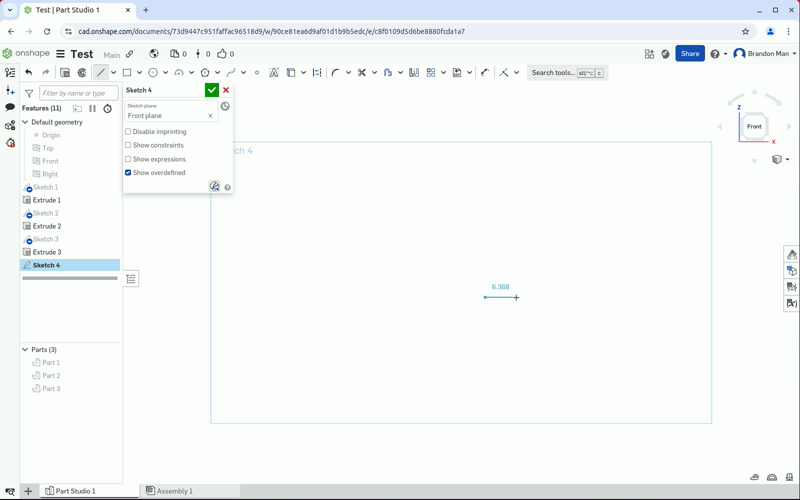
key_up(shift)
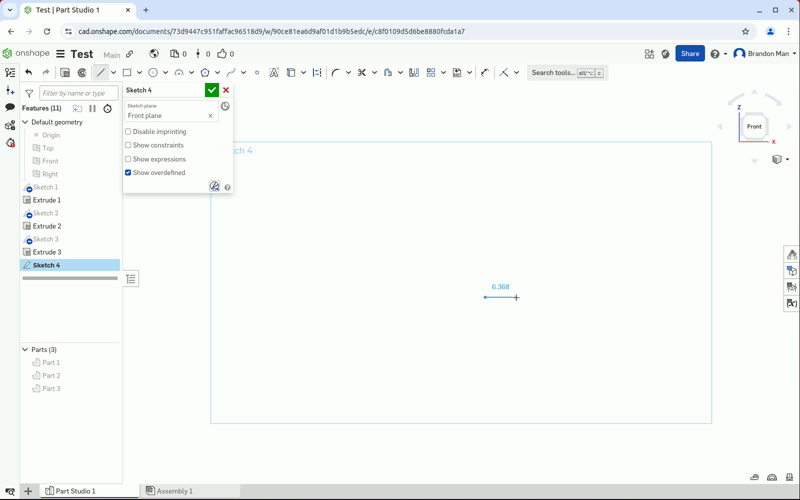
key(esc)
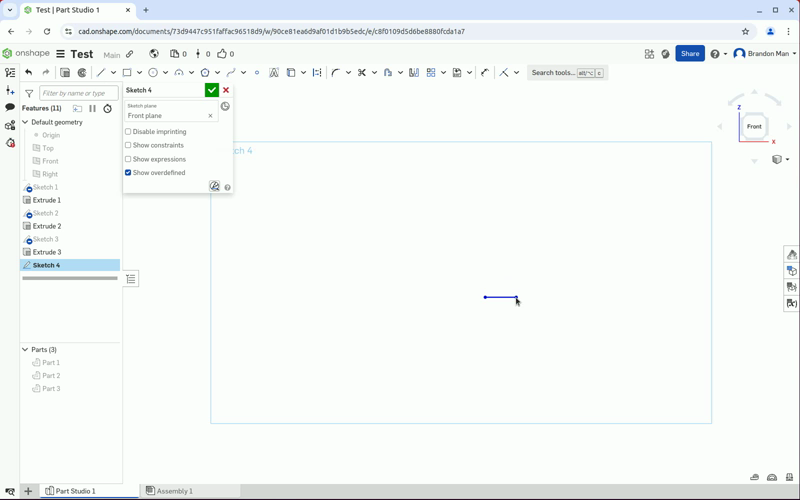
key(a)
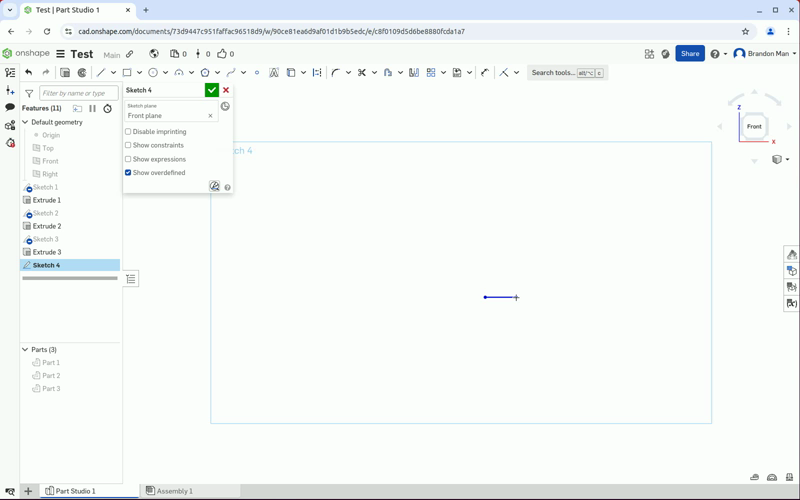
mouse_move(516, 297)
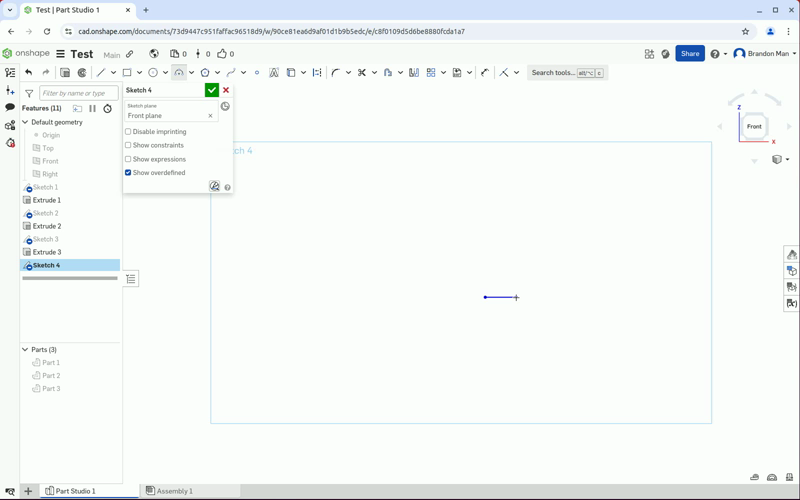
click(516, 297)
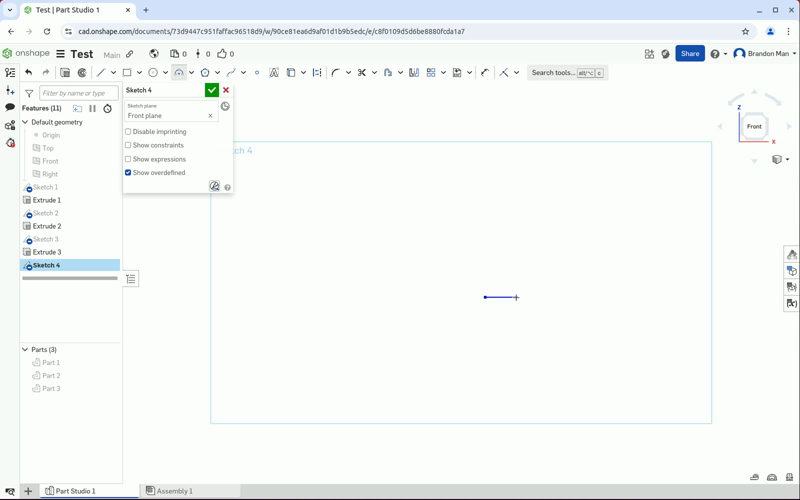
key_down(shift)
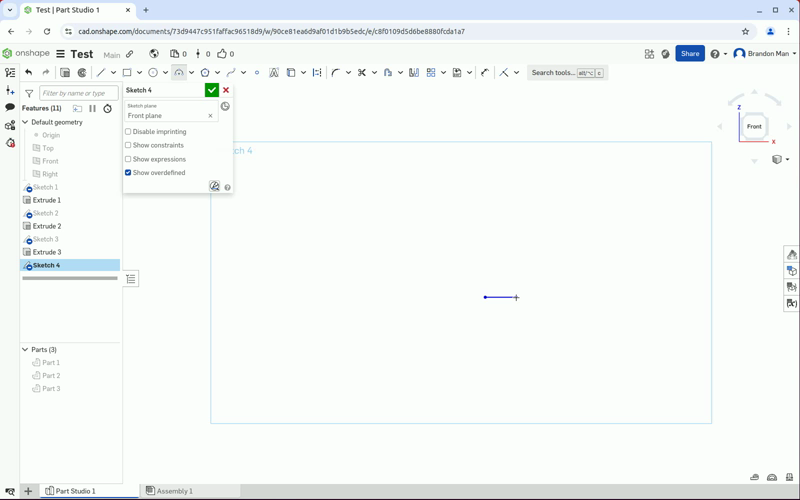
mouse_move(516, 268)
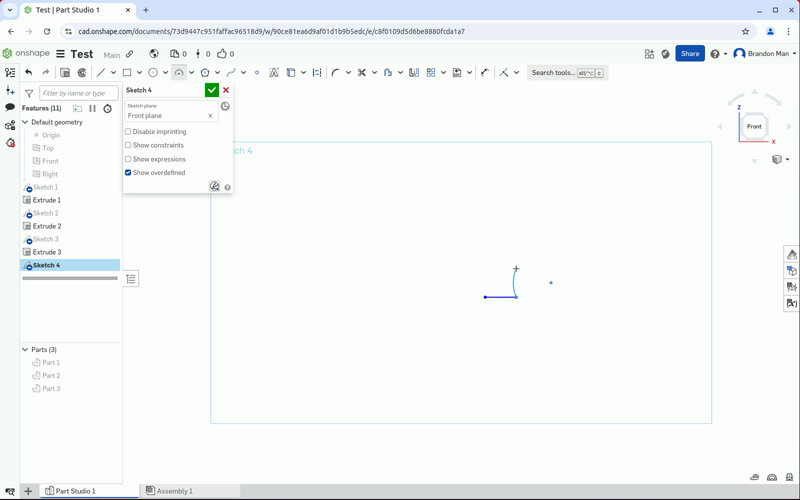
click(516, 268)
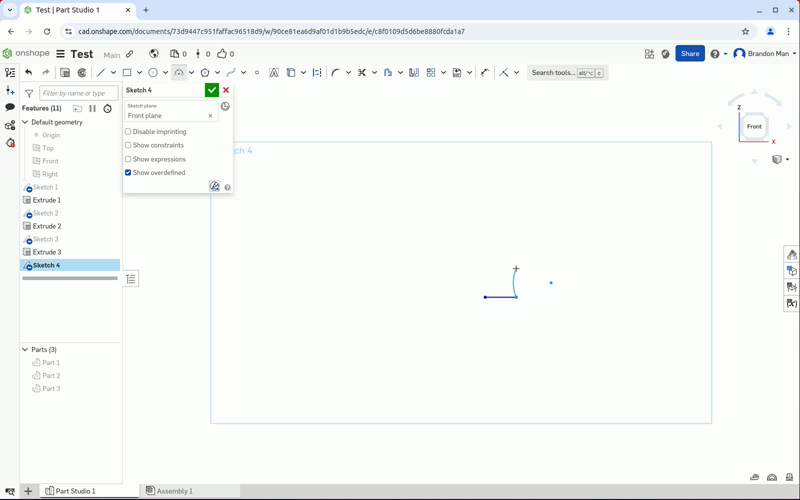
mouse_move(518, 282)
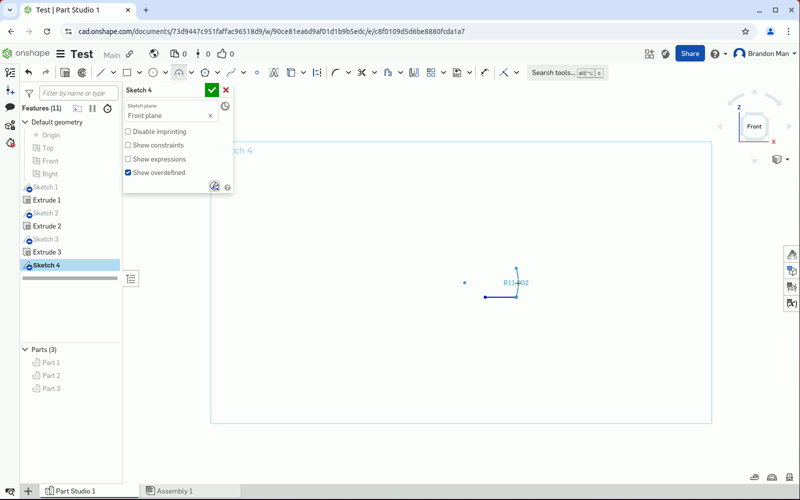
click(518, 282)
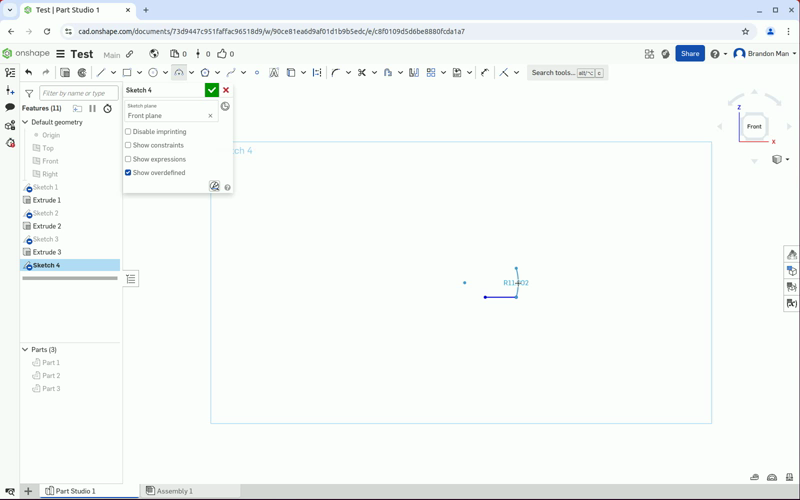
key_up(shift)
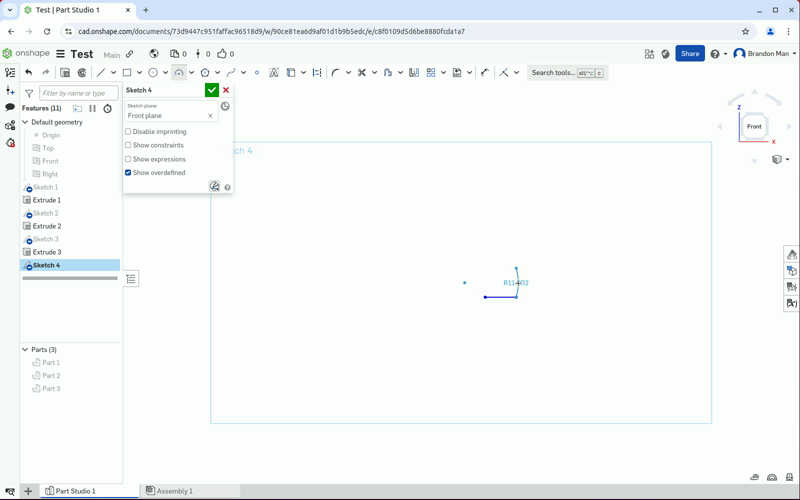
key(esc)
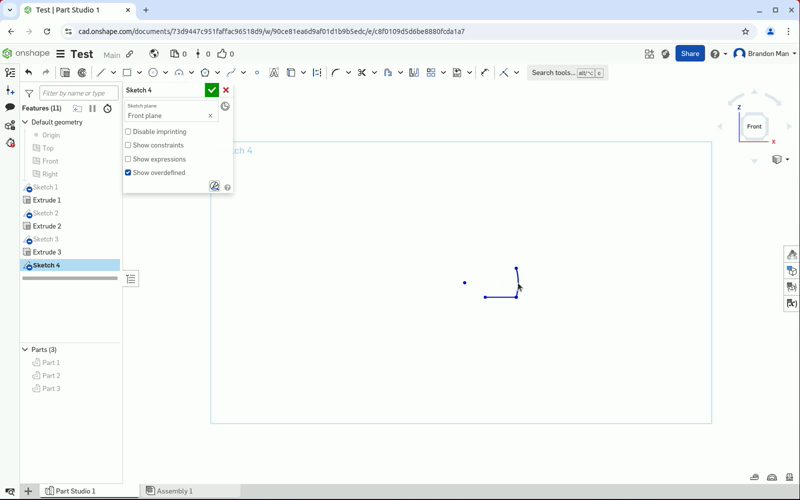
key(l)
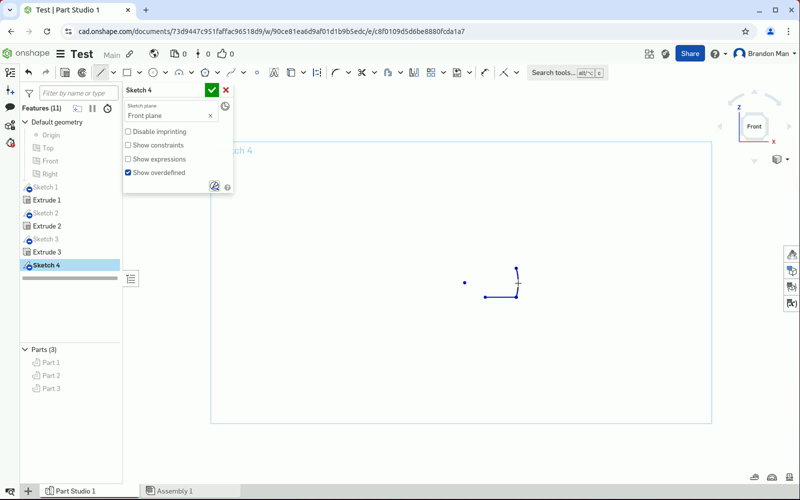
mouse_move(516, 268)
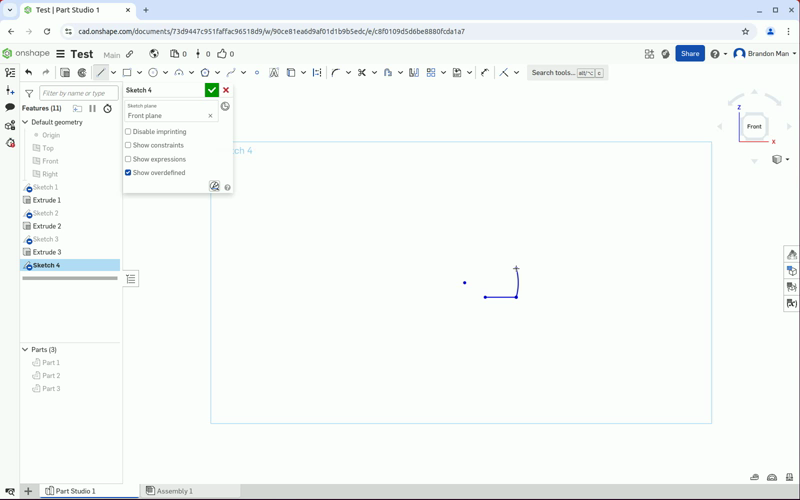
click(516, 268)
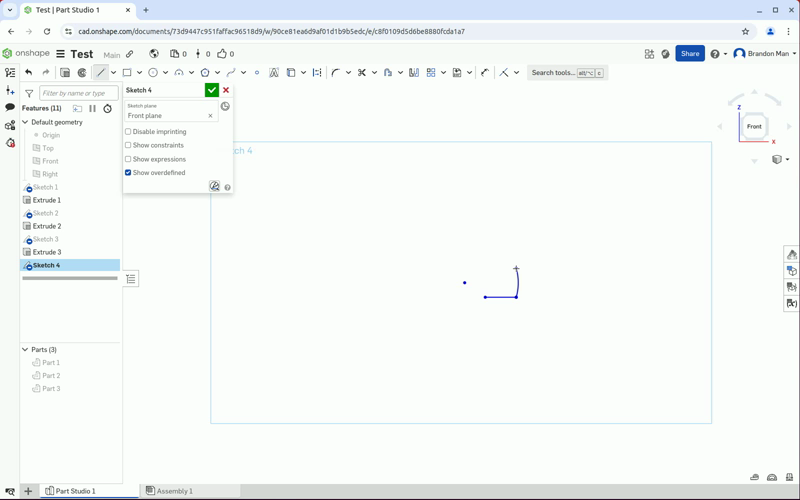
key_down(shift)
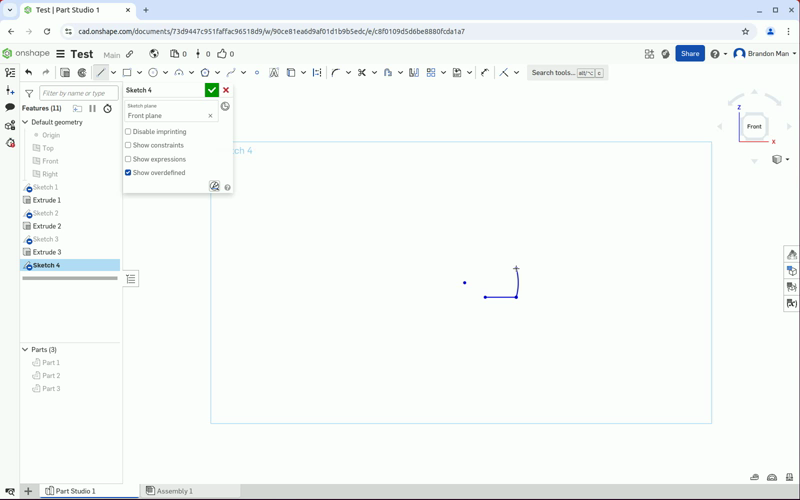
mouse_move(546, 268)
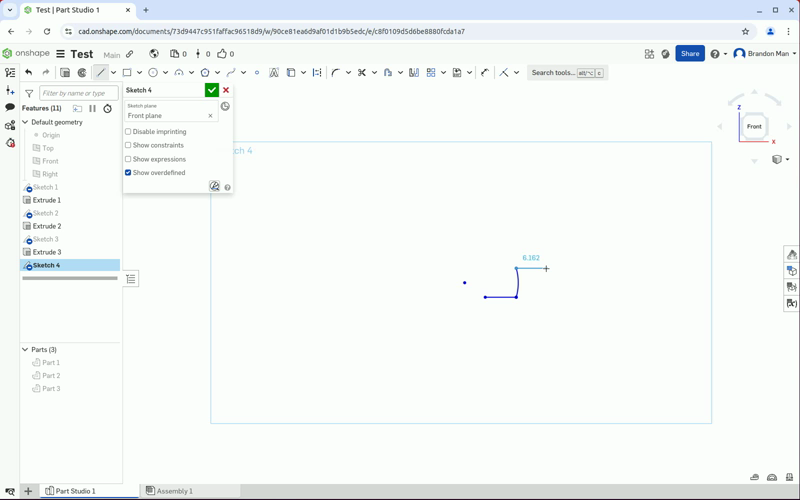
mouse_move(485, 268)
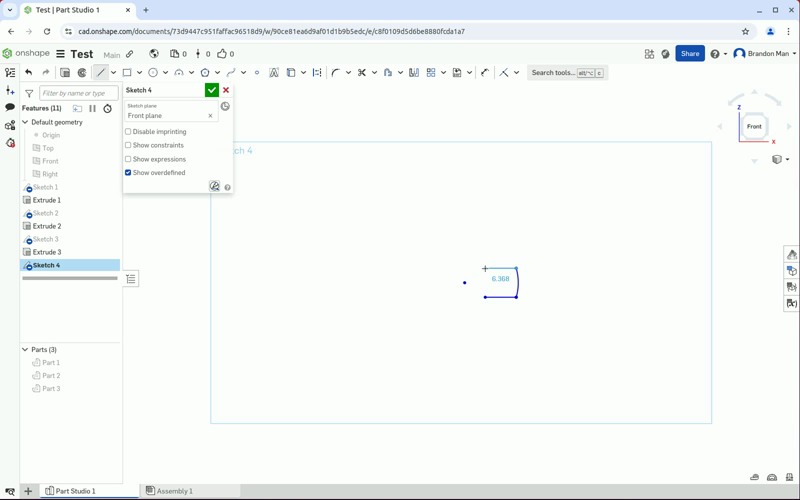
click(485, 268)
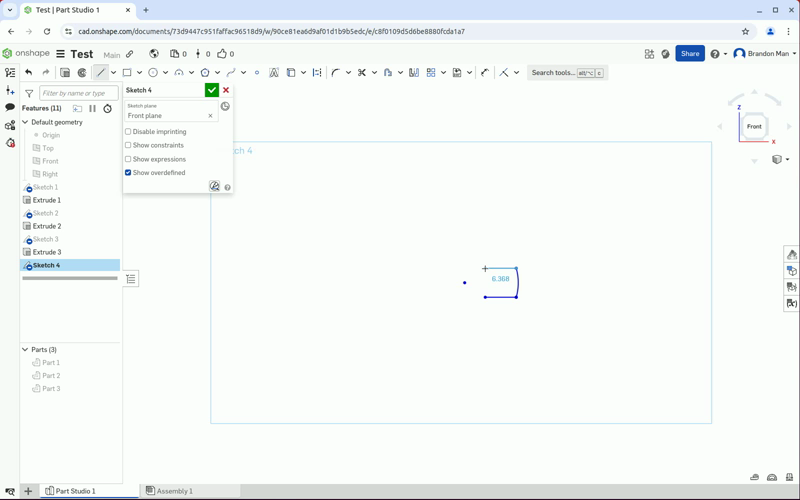
key_up(shift)
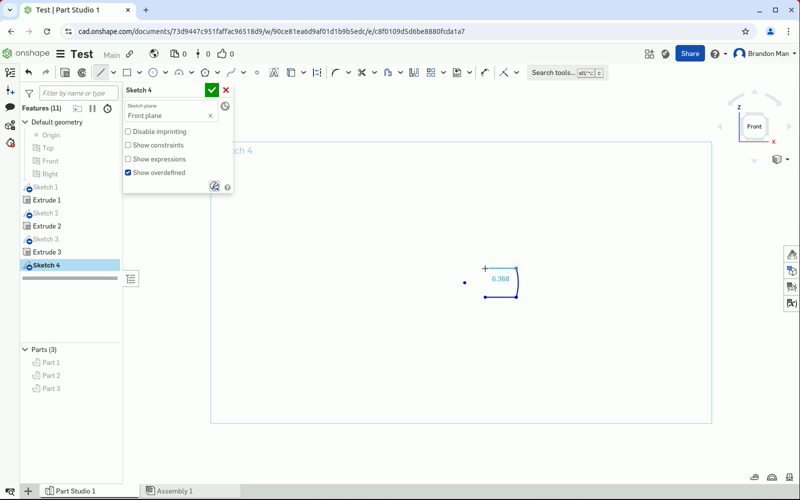
key(esc)
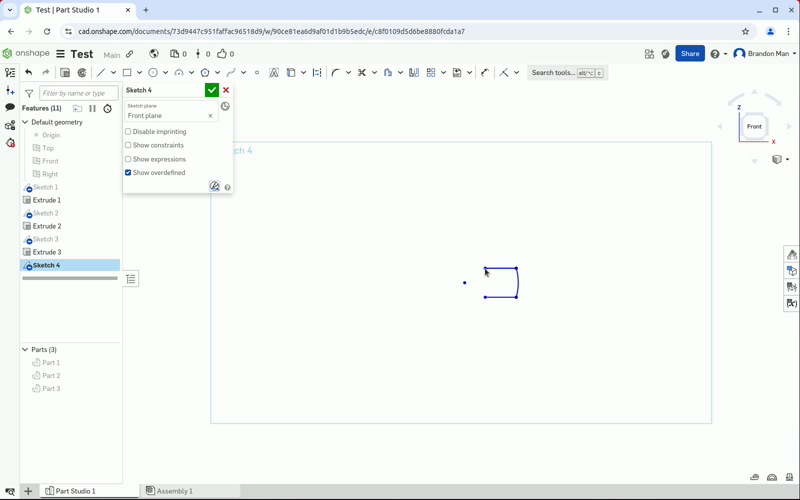
key(a)
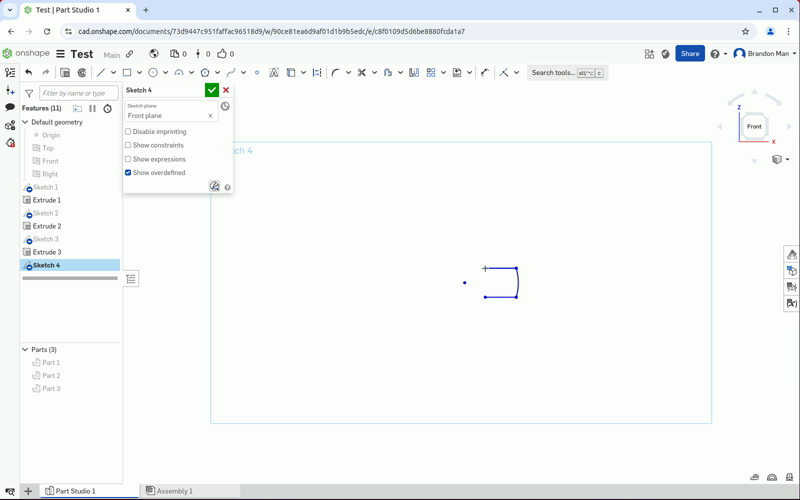
mouse_move(485, 268)
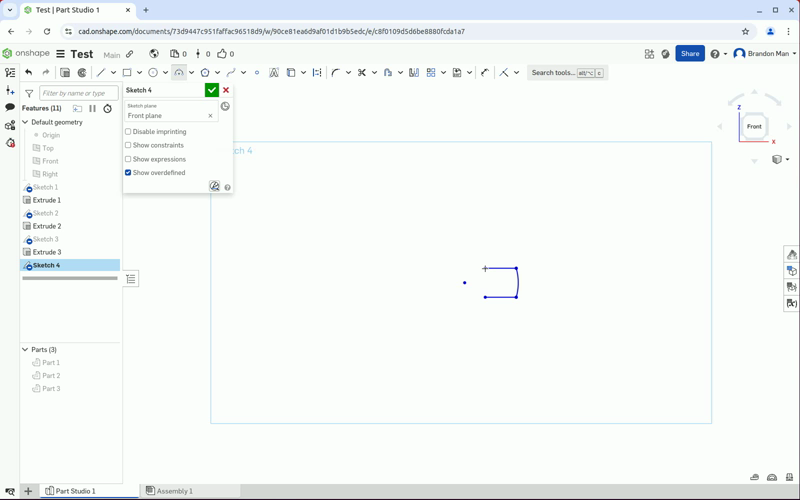
click(485, 268)
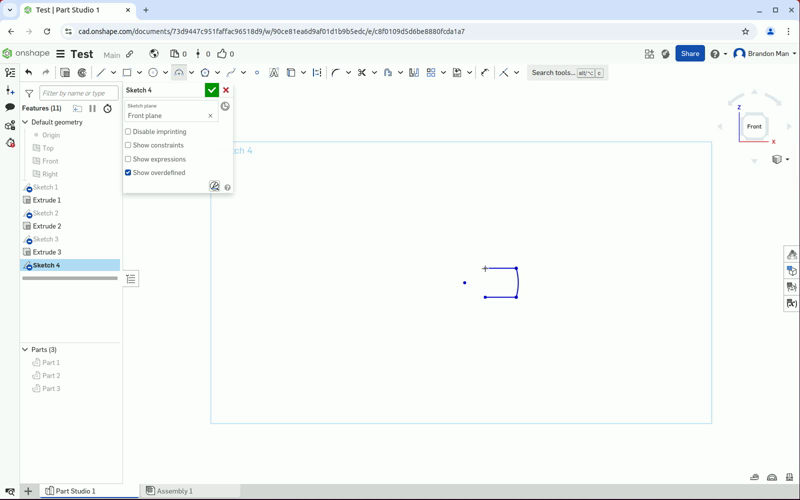
mouse_move(485, 297)
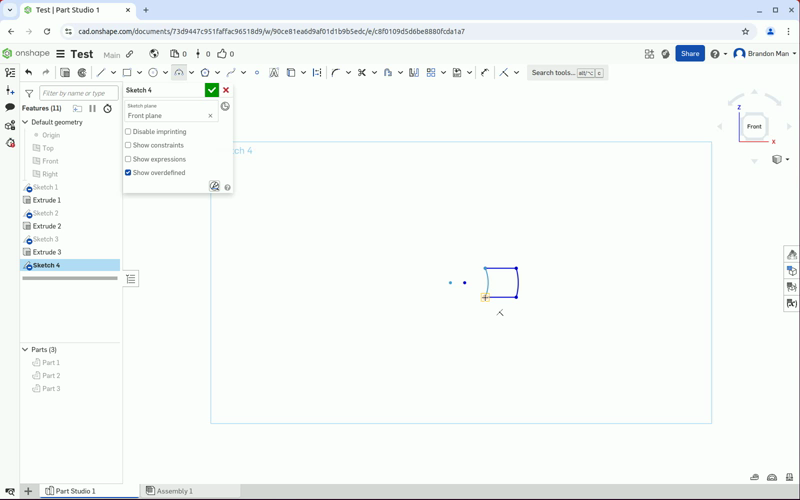
click(485, 297)
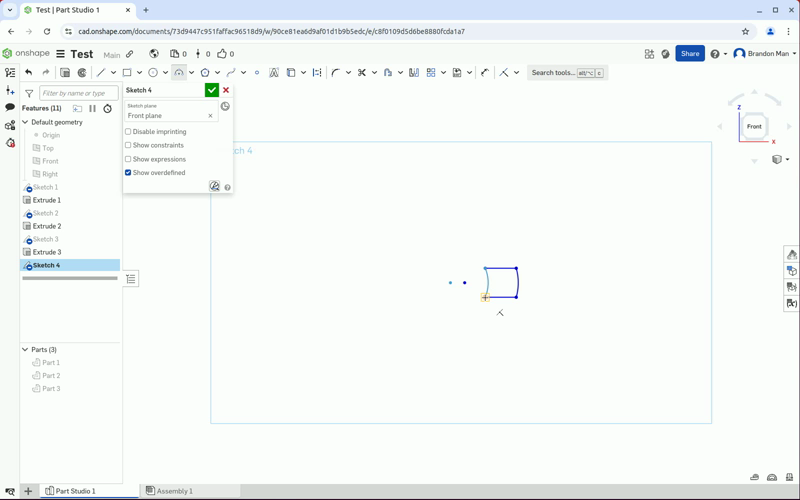
key_down(shift)
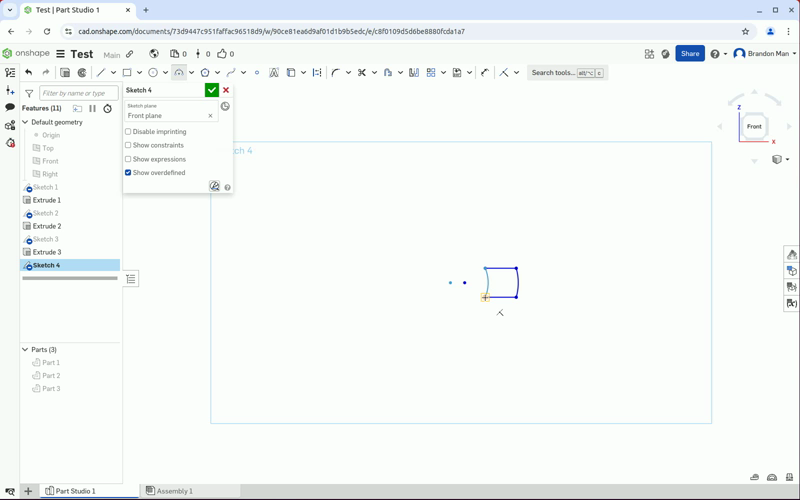
mouse_move(489, 282)
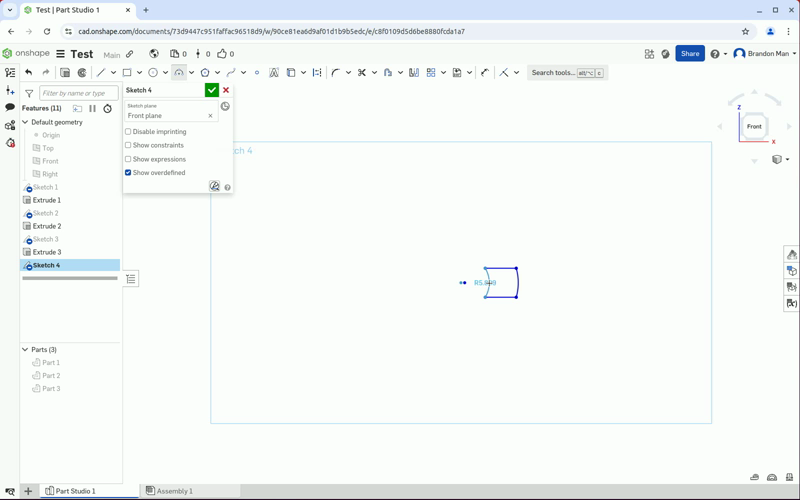
click(489, 282)
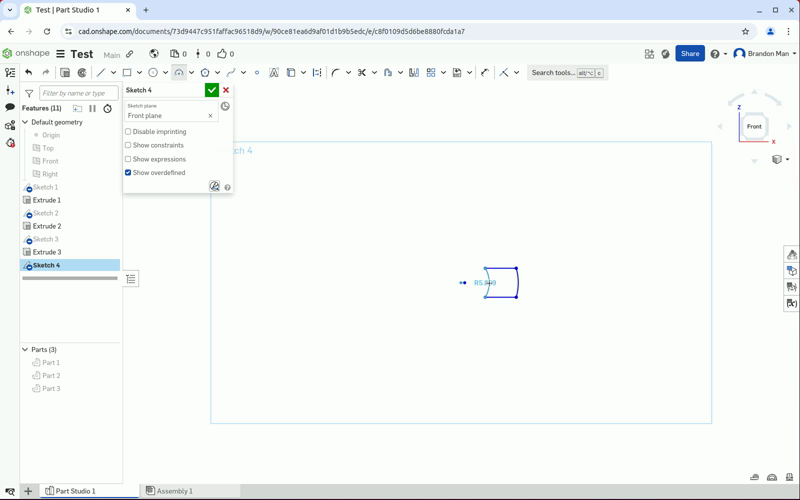
key_up(shift)
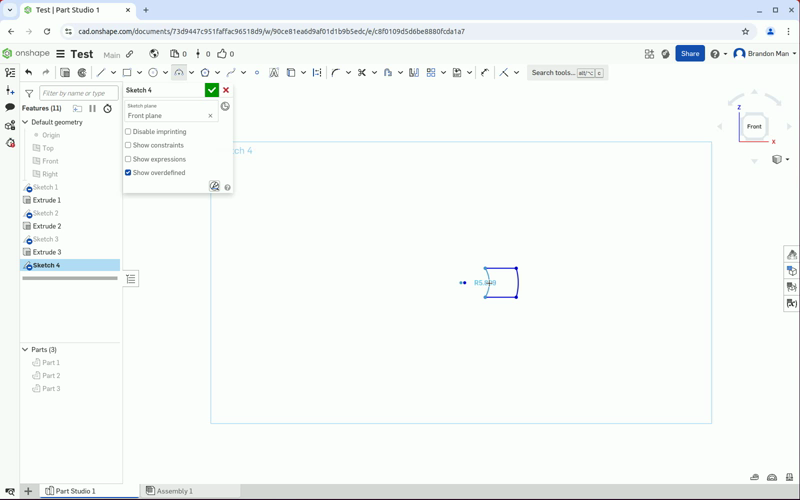
key(esc)
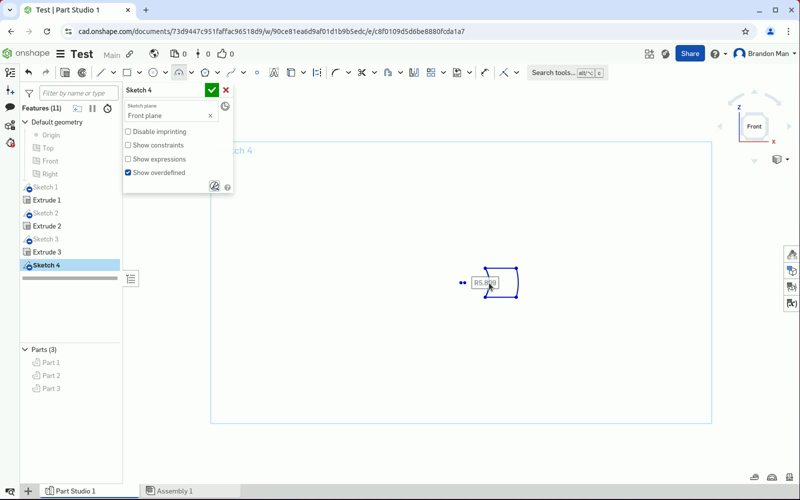
mouse_move(514, 291)
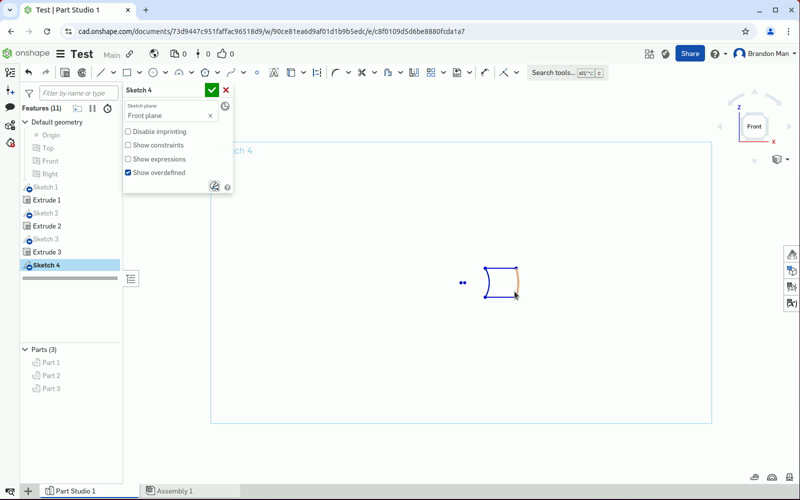
scroll(6)
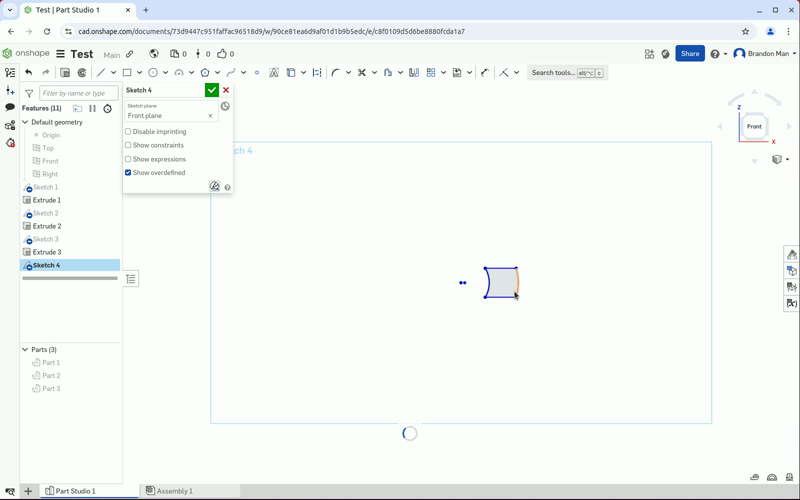
scroll(6)
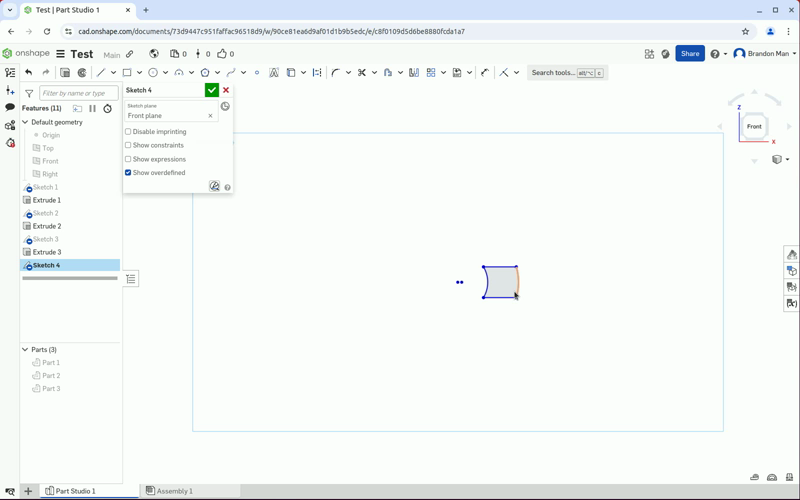
scroll(6)
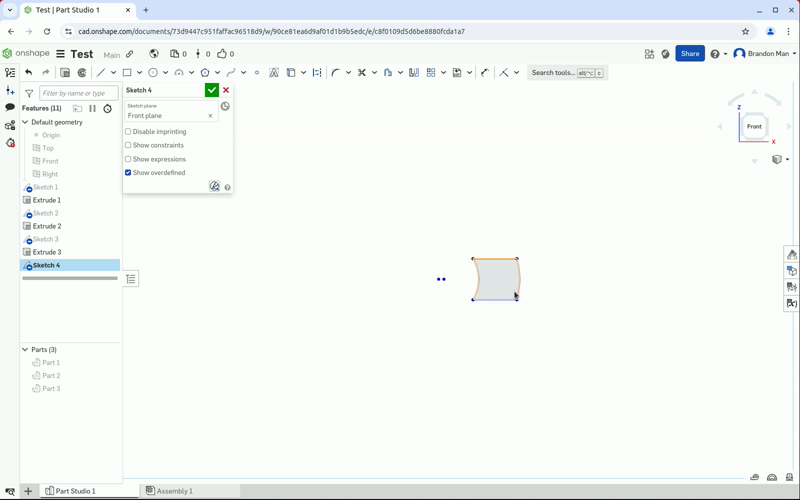
scroll(6)
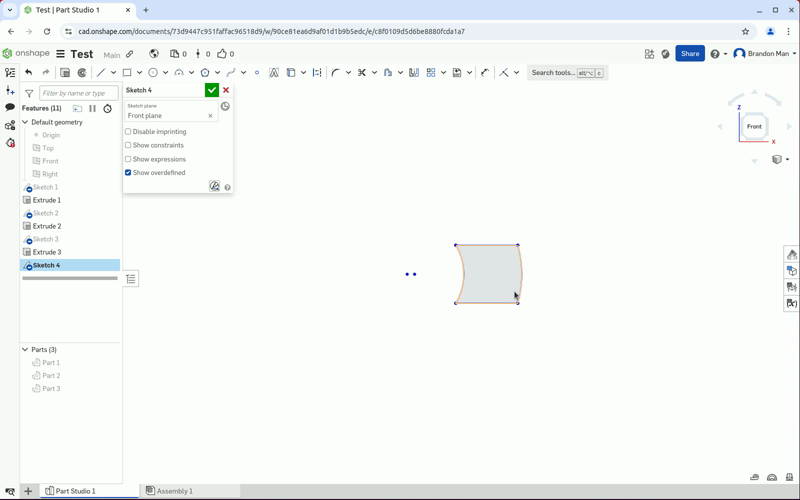
scroll(6)
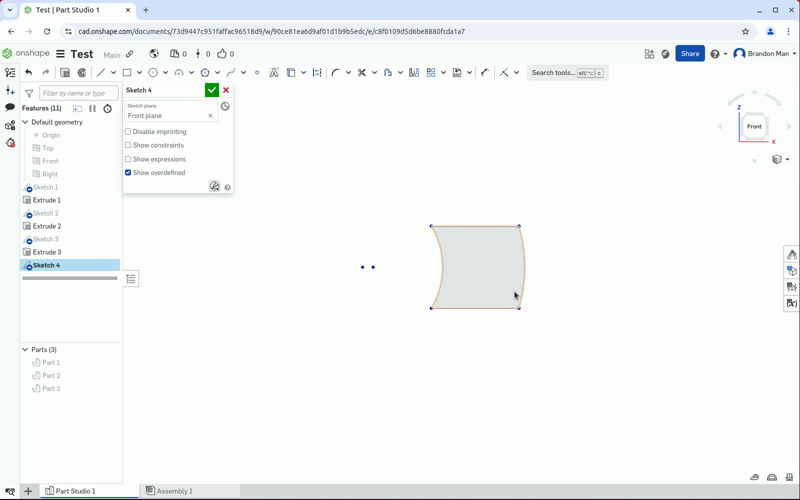
scroll(6)
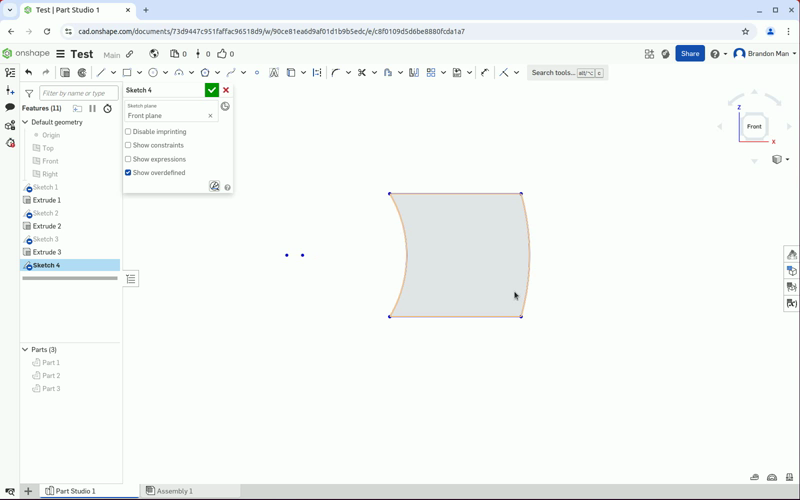
scroll(6)
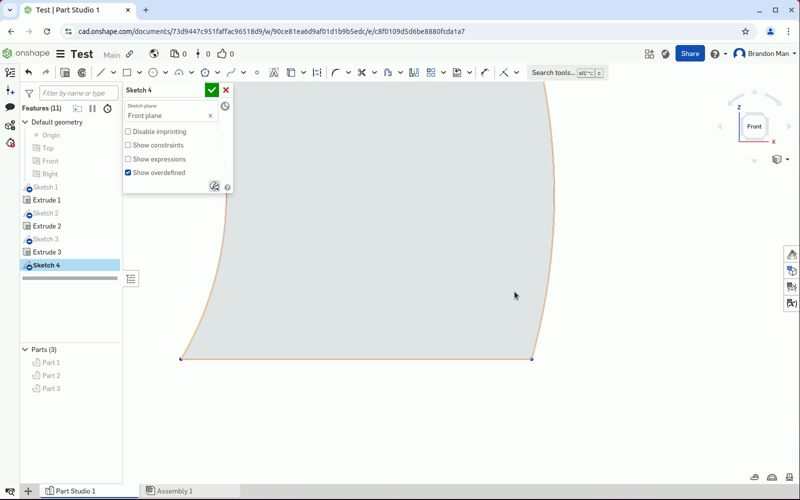
click(514, 291)
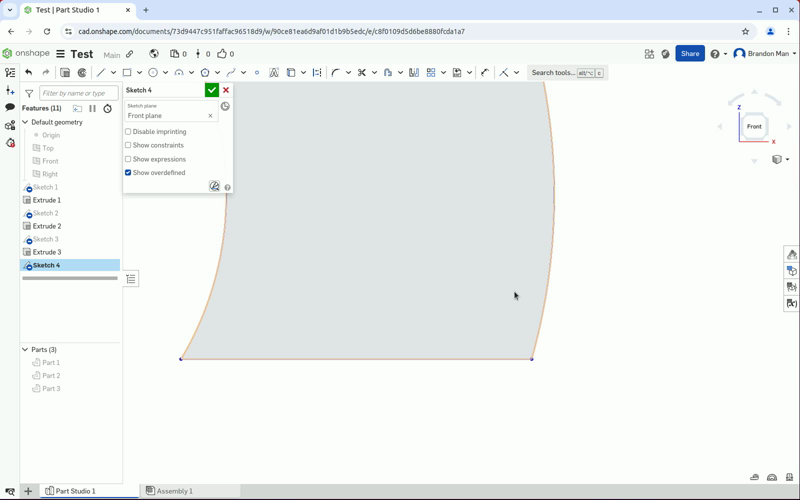
scroll(-6)
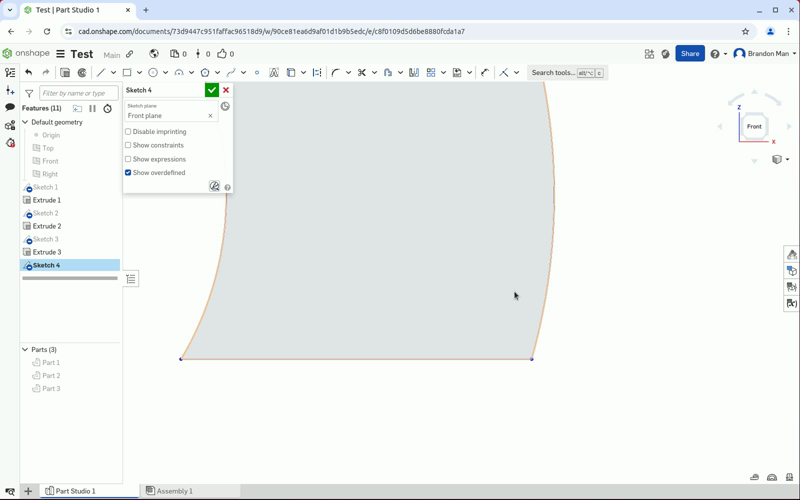
scroll(-6)
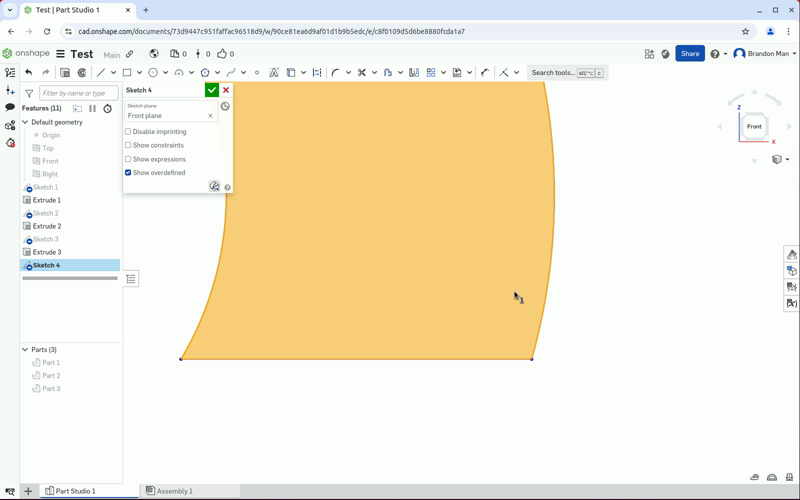
scroll(-6)
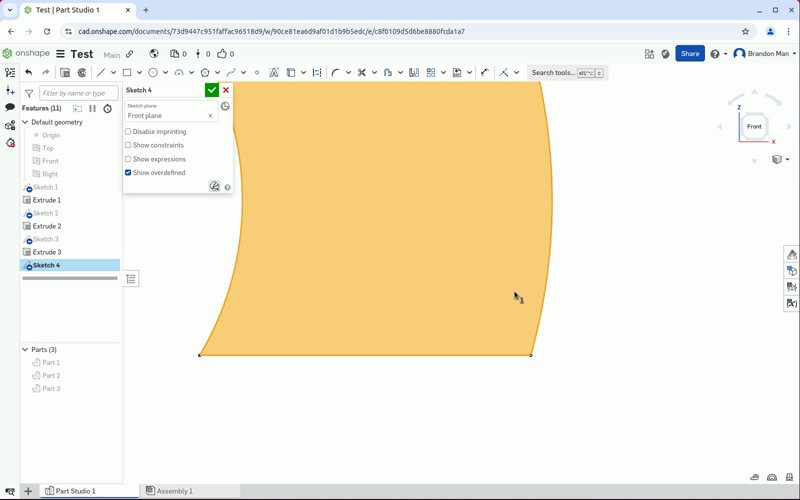
scroll(-6)
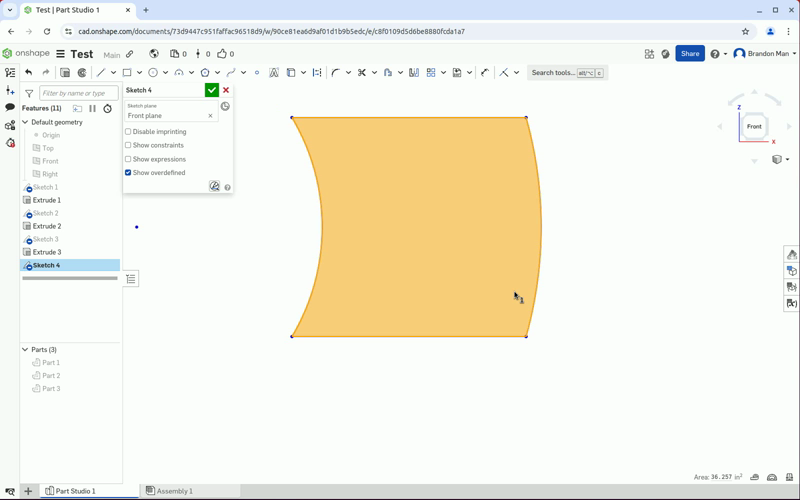
scroll(-6)
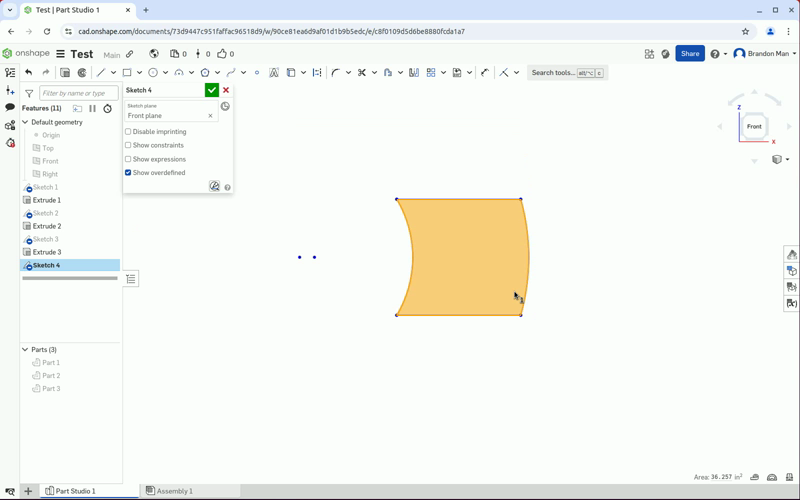
scroll(-6)
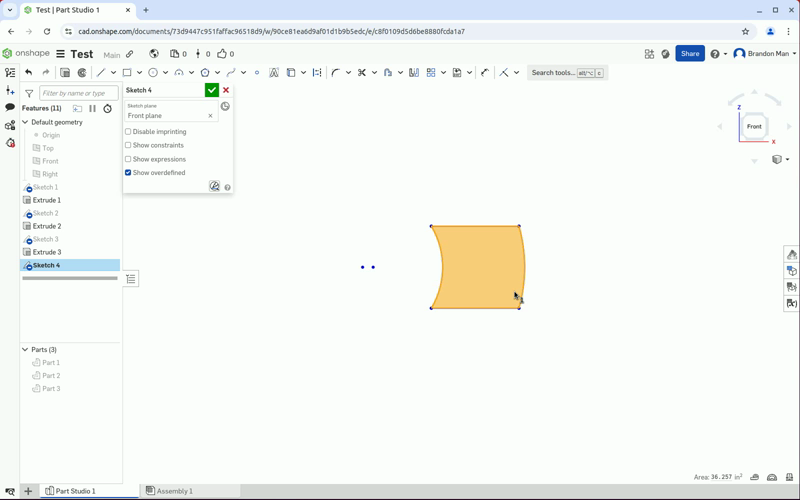
scroll(-6)
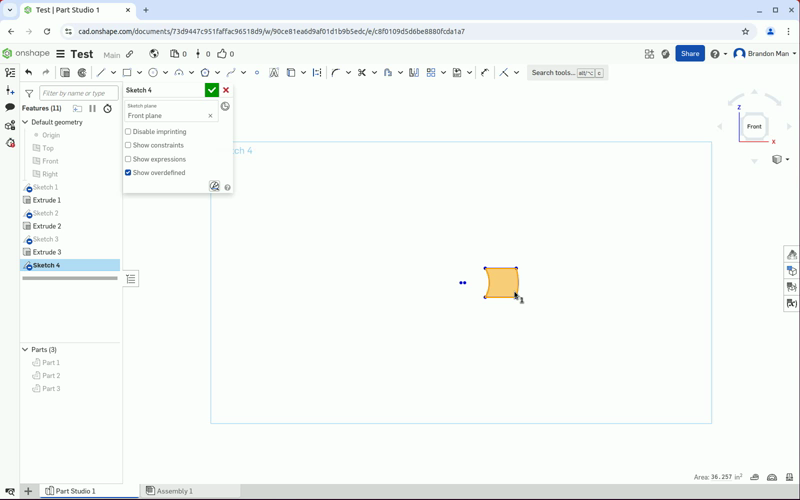
mouse_move(73, 352)
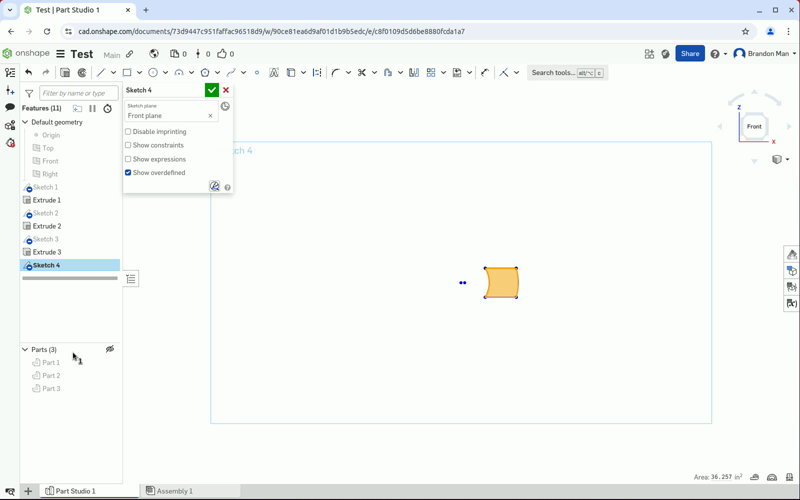
key(shift+y)
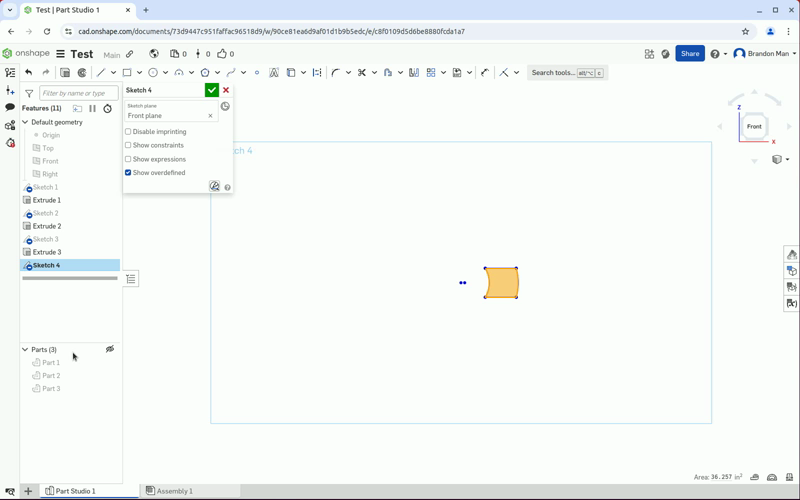
key(shift+e)
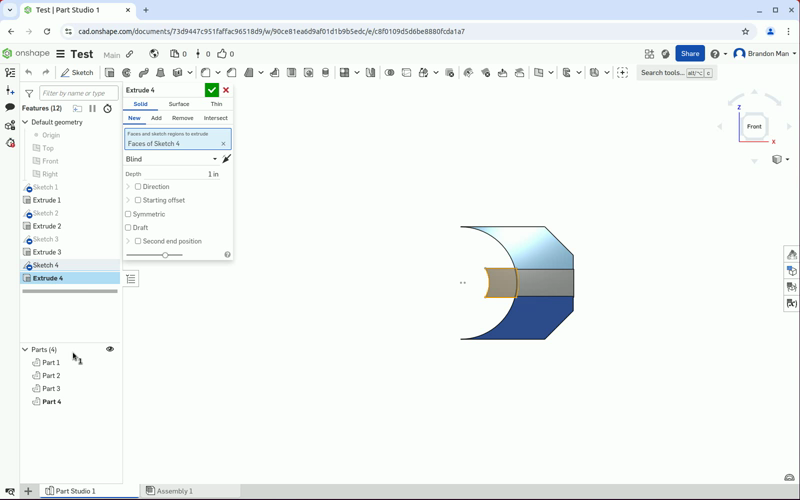
mouse_move(143, 106)
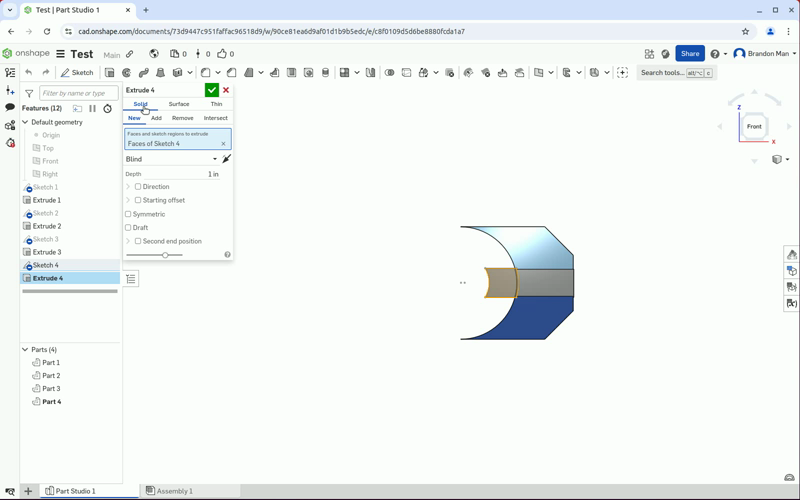
click(143, 106)
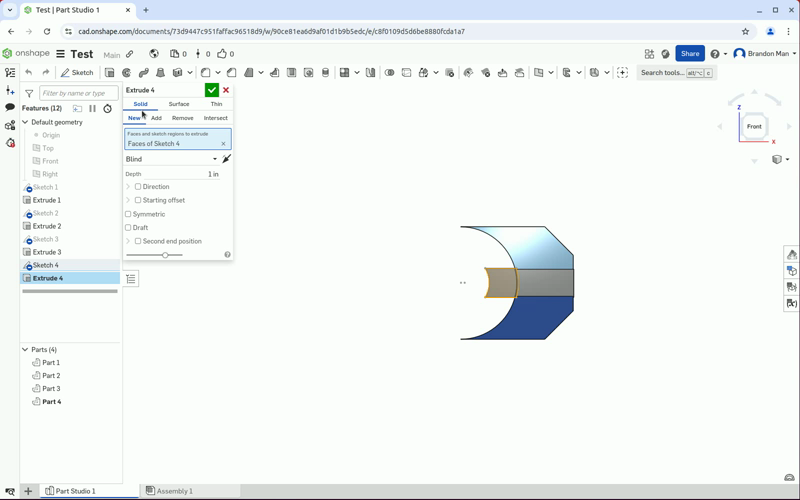
mouse_move(137, 120)
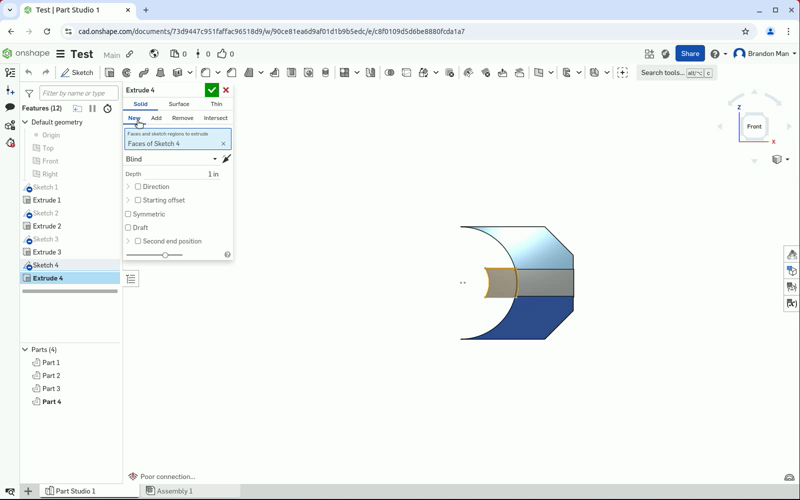
click(137, 120)
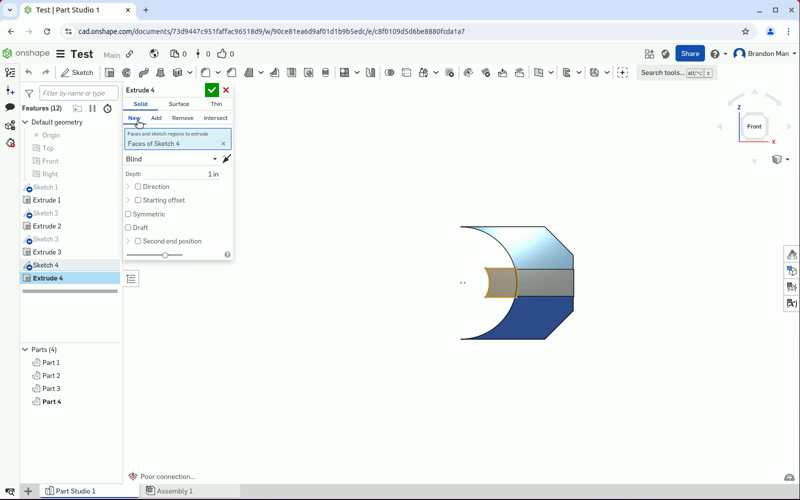
key(tab, 4)
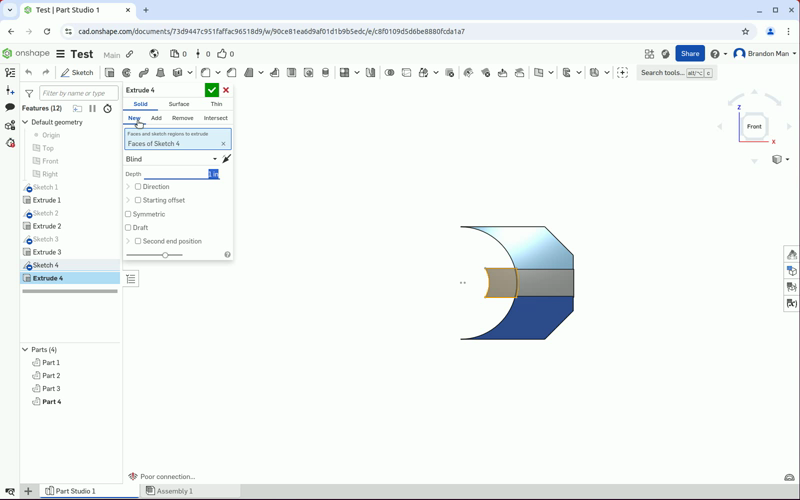
text(11.554)
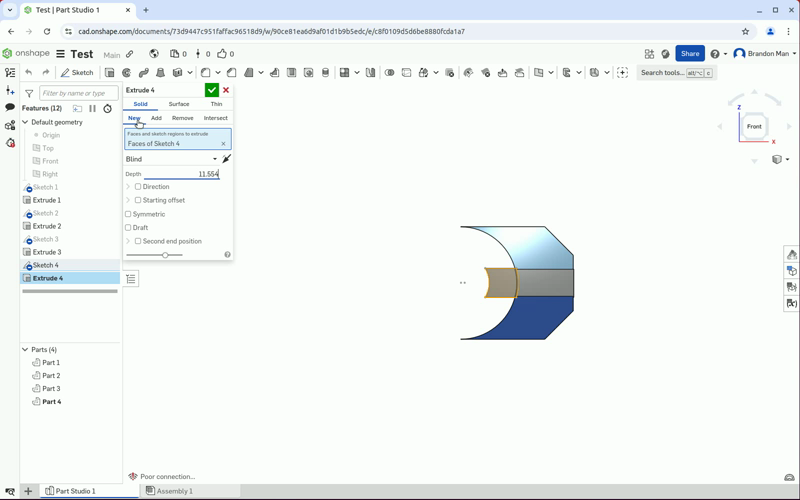
key(enter)
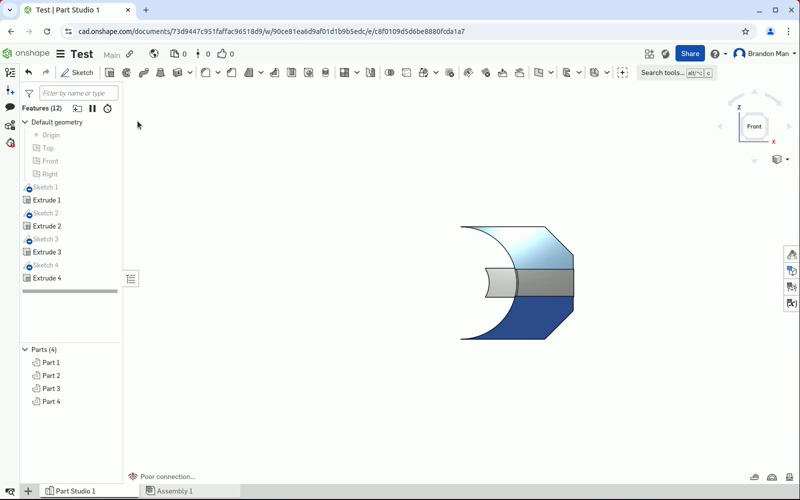
key(shift+h)
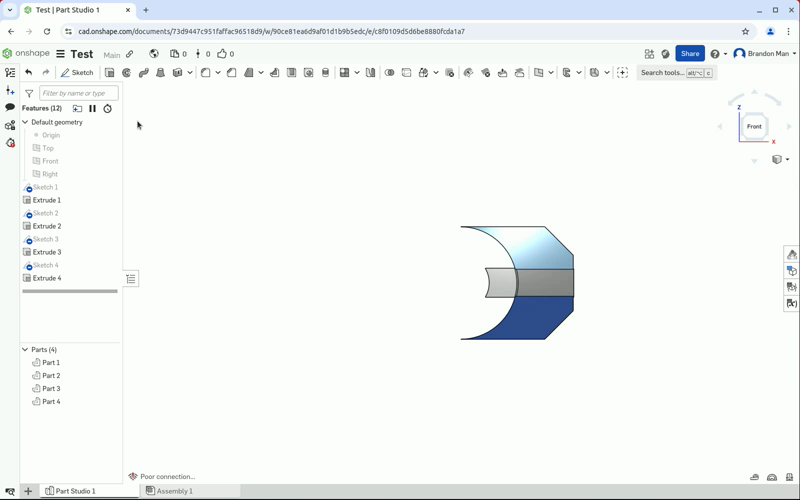
key(shift+h)
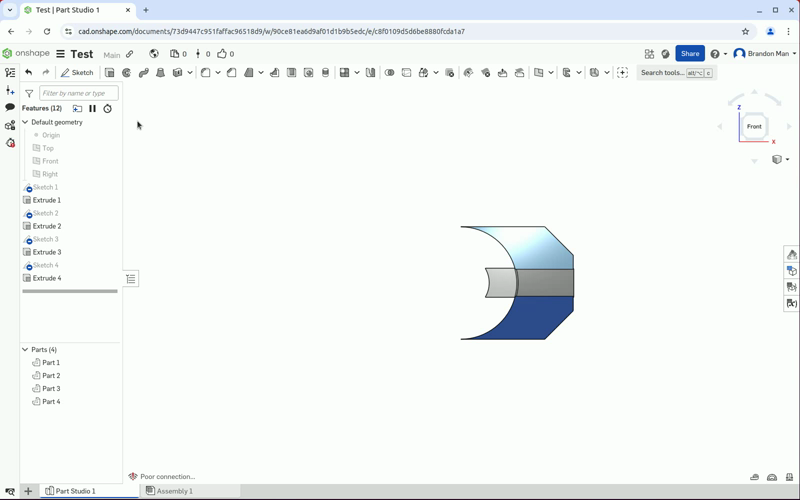
mouse_move(73, 189)
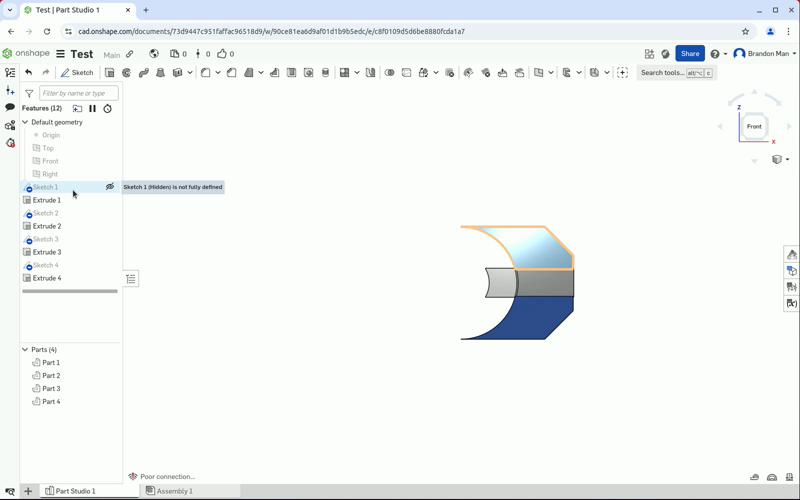
click(73, 189)
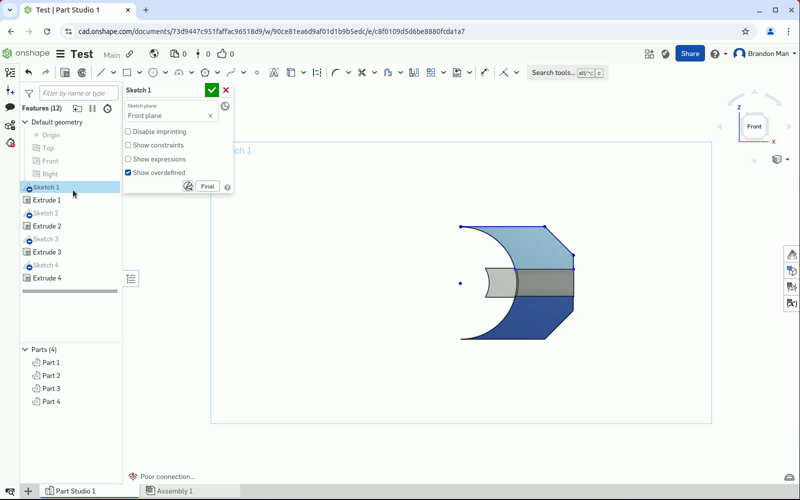
mouse_move(229, 92)
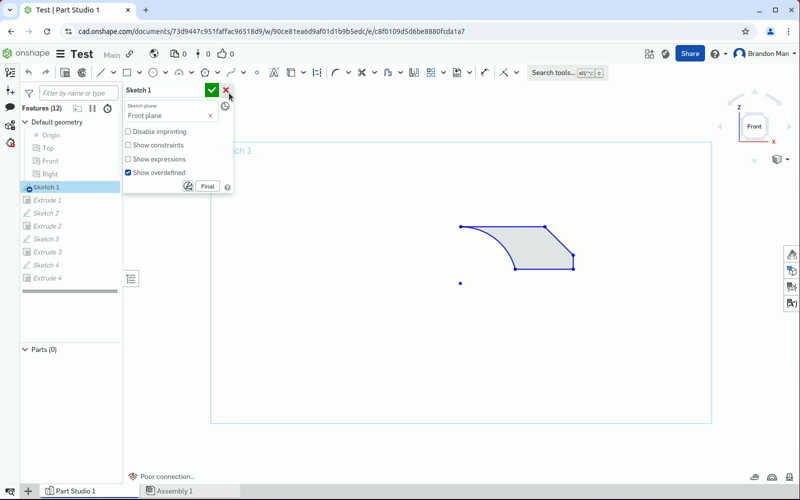
click(229, 92)
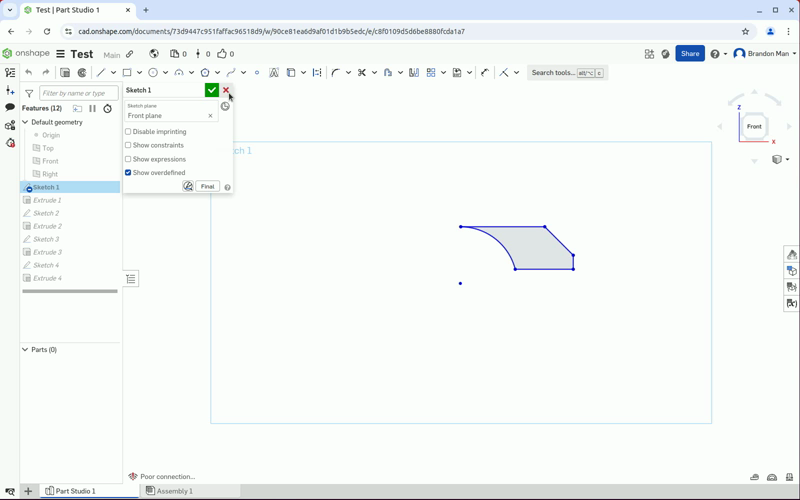
key(shift+s)
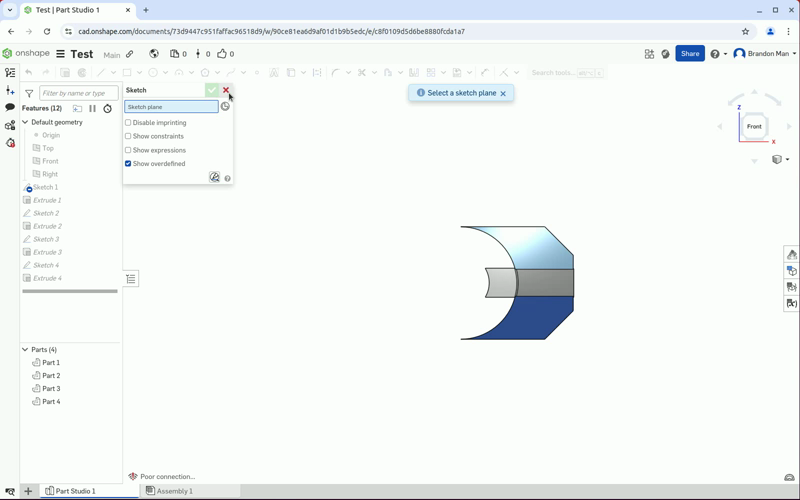
mouse_move(73, 163)
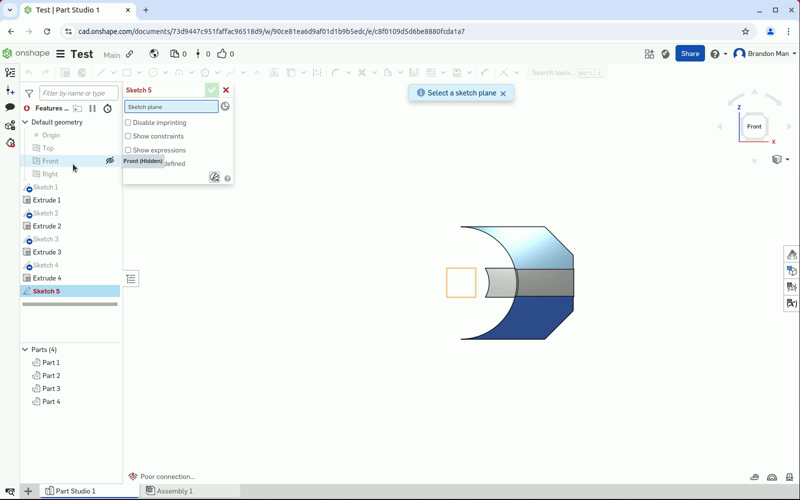
click(73, 163)
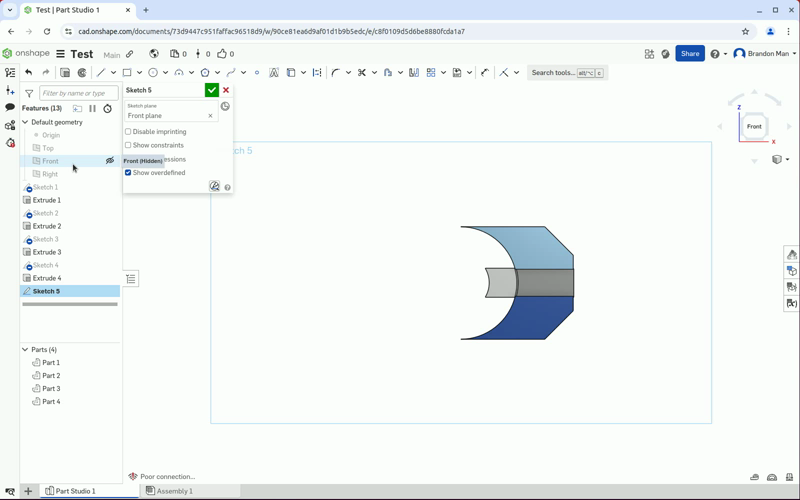
mouse_move(73, 352)
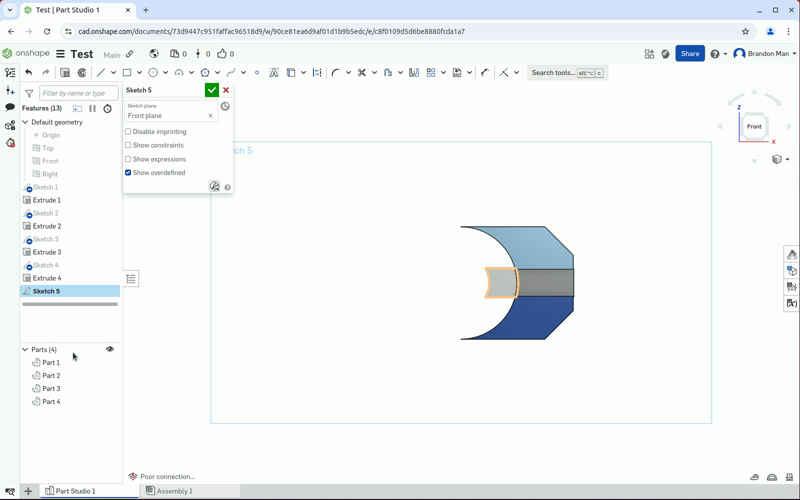
key(y)
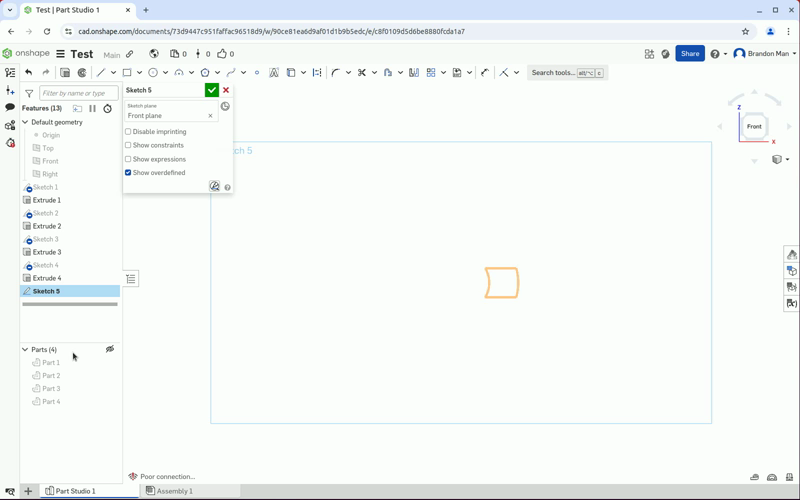
key(l)
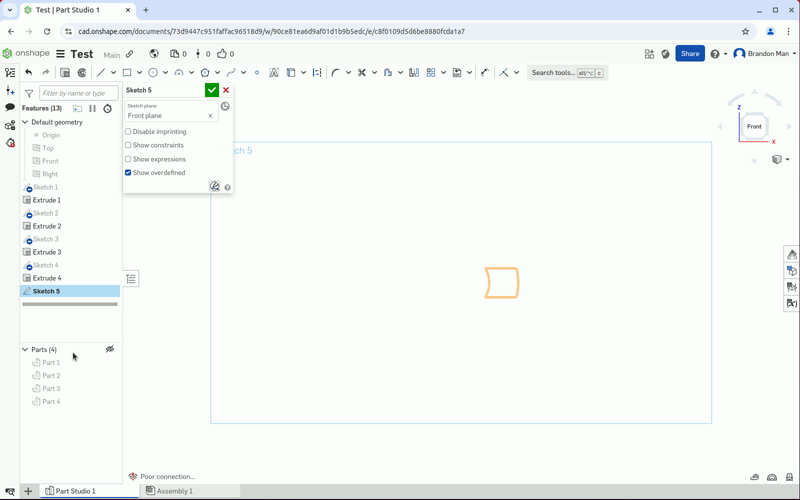
key_down(shift)
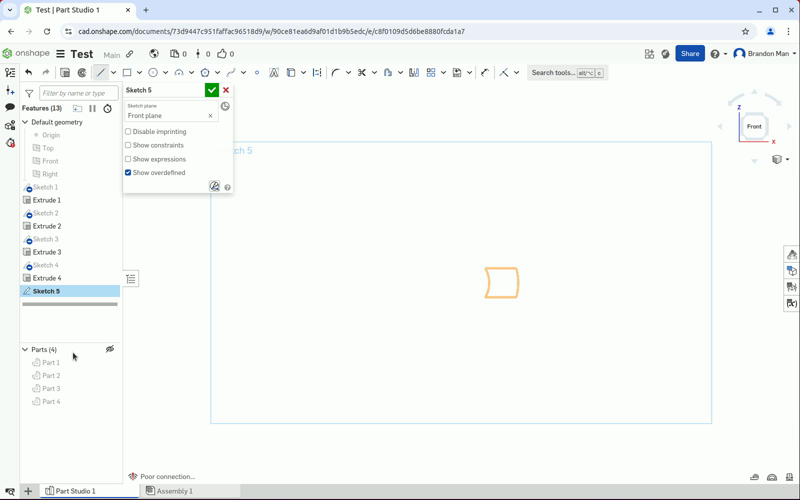
mouse_move(406, 268)
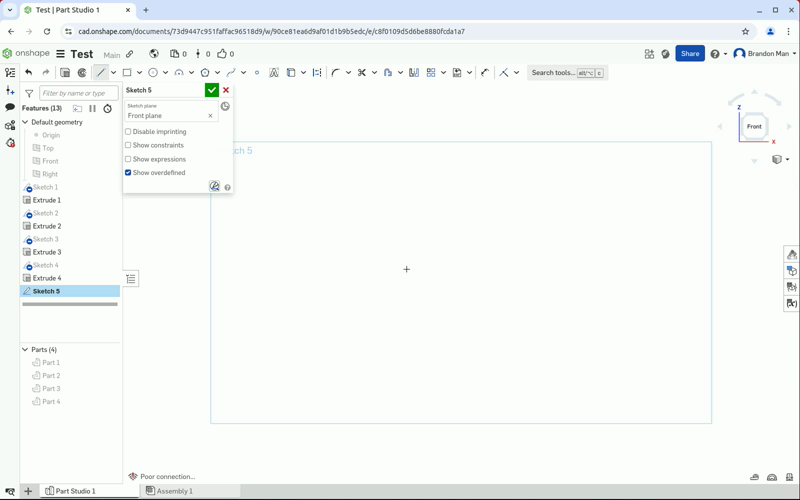
click(406, 268)
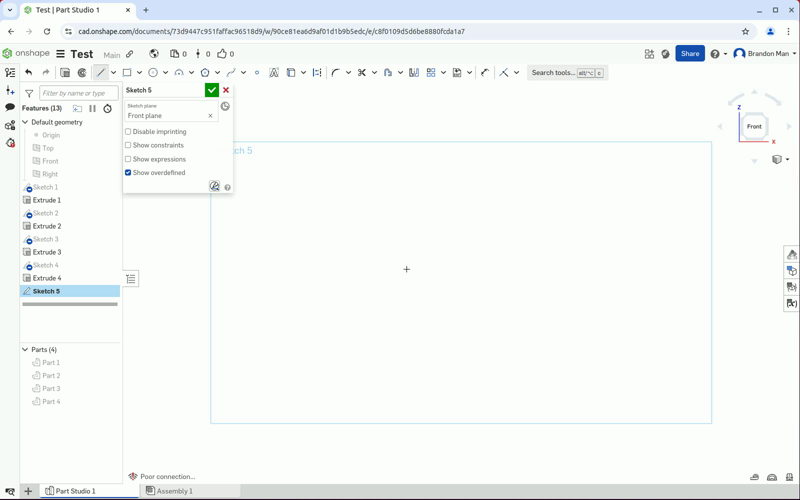
key_up(shift)
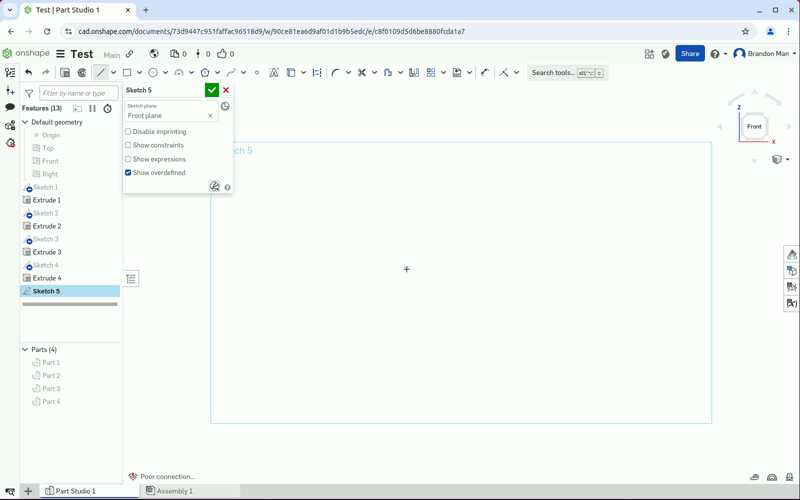
key_down(shift)
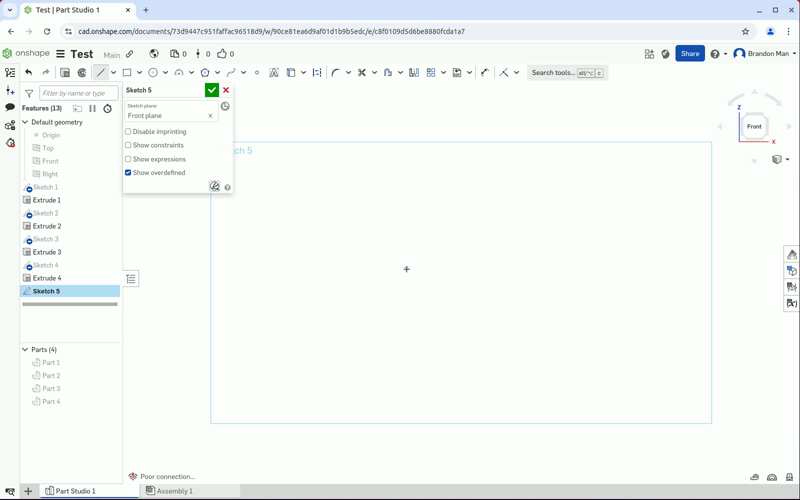
mouse_move(436, 268)
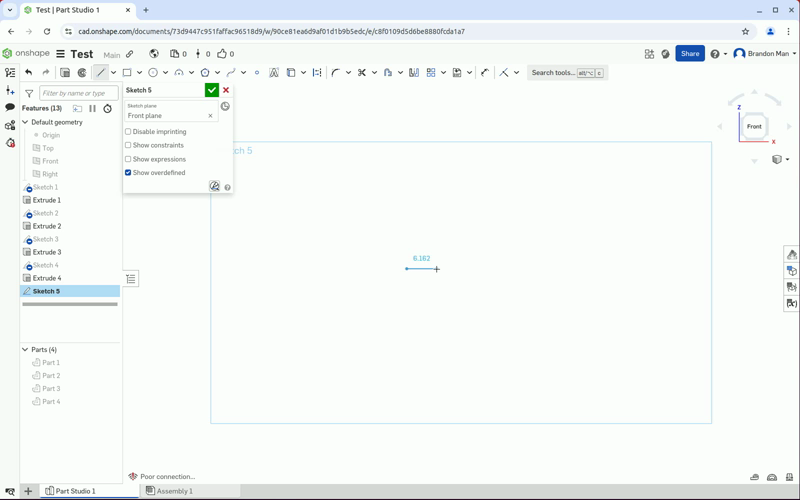
mouse_move(436, 268)
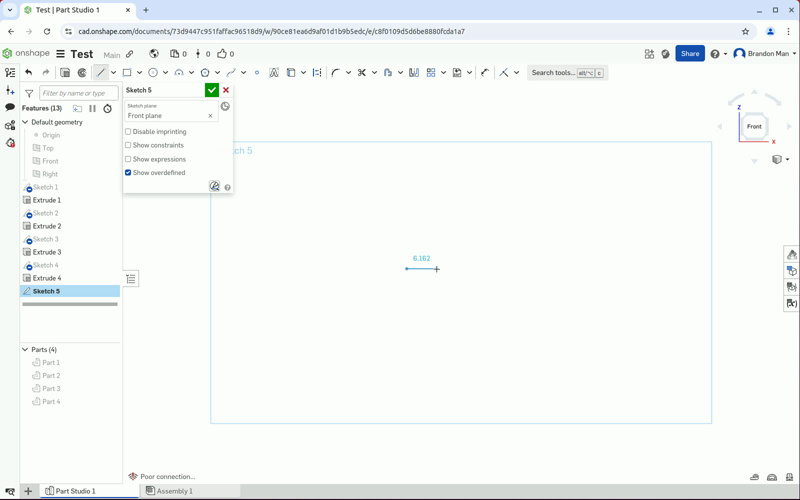
click(436, 268)
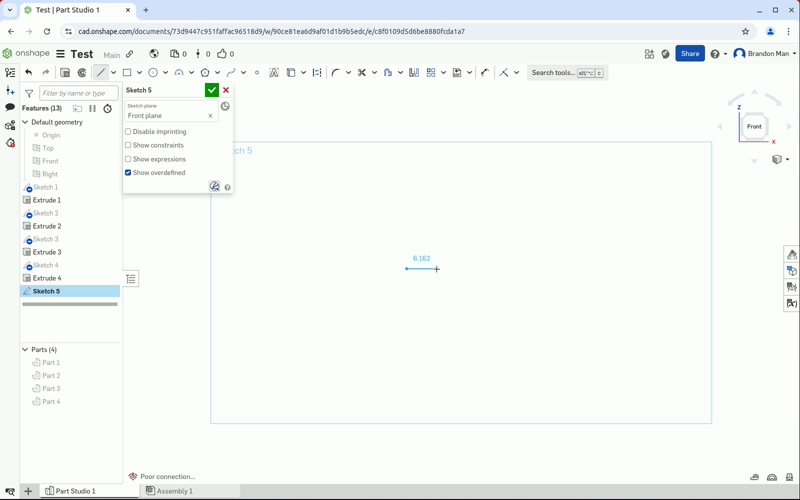
key_up(shift)
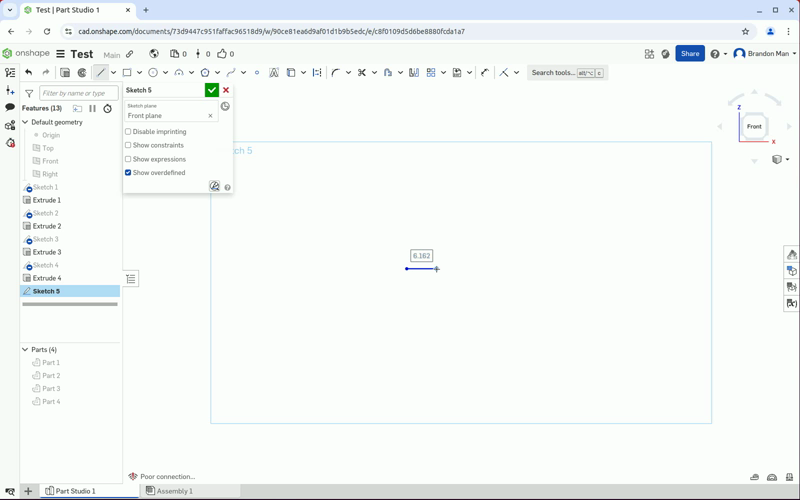
key(esc)
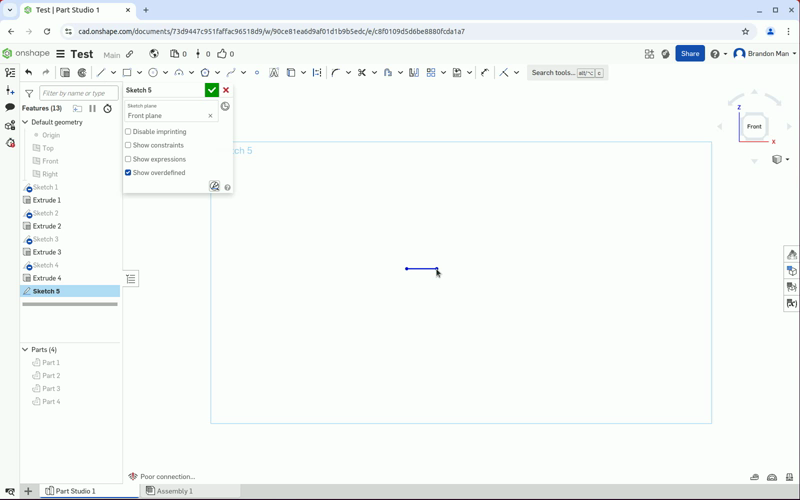
key(a)
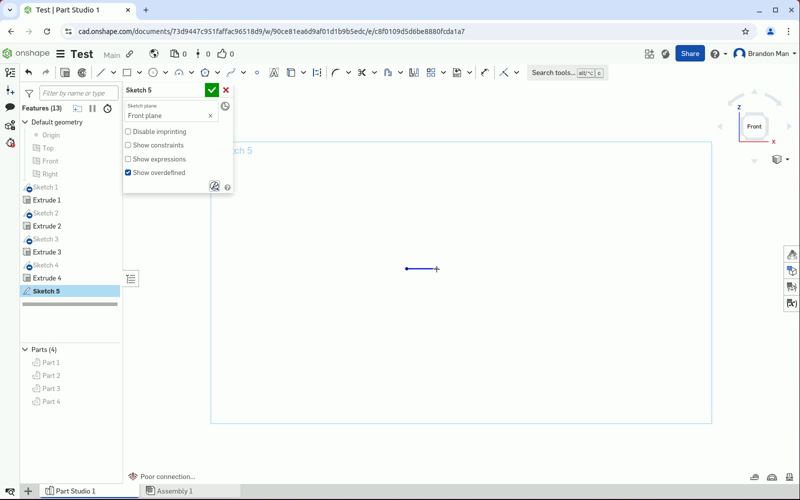
mouse_move(436, 268)
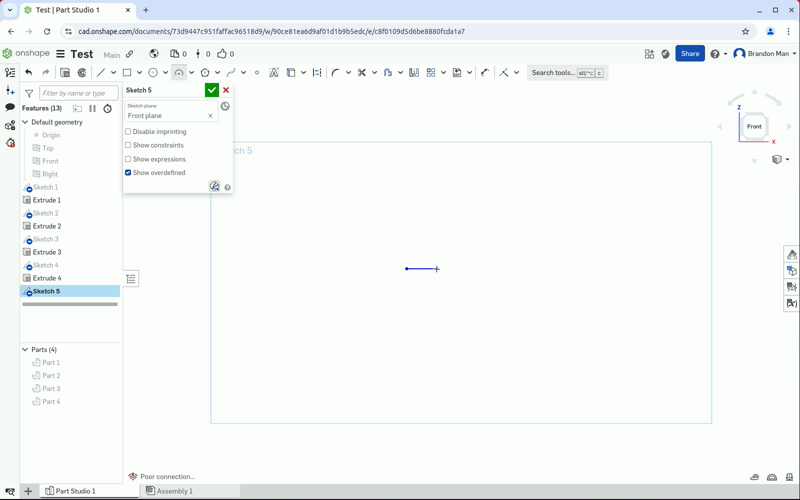
click(436, 268)
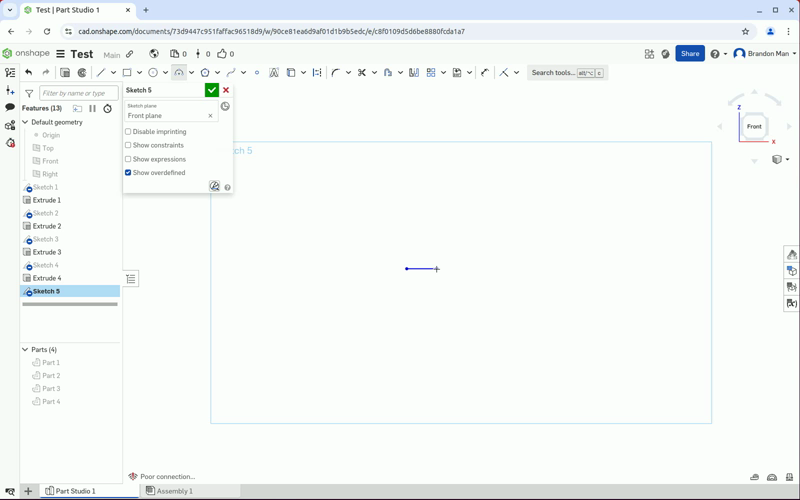
key_down(shift)
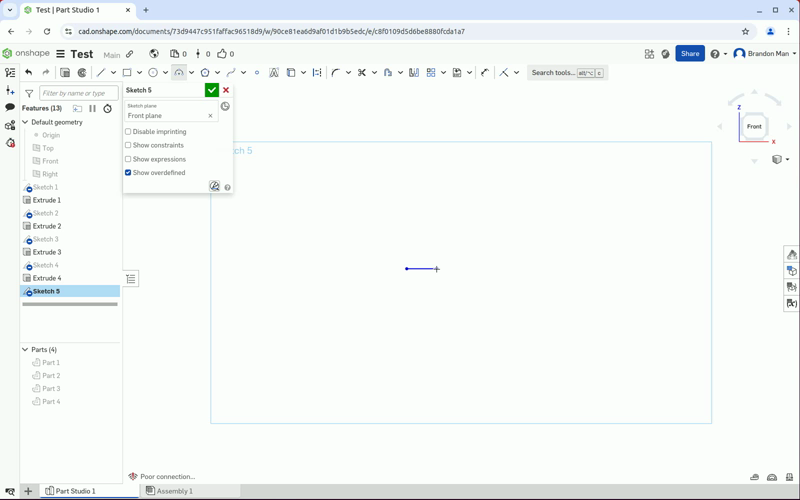
mouse_move(486, 268)
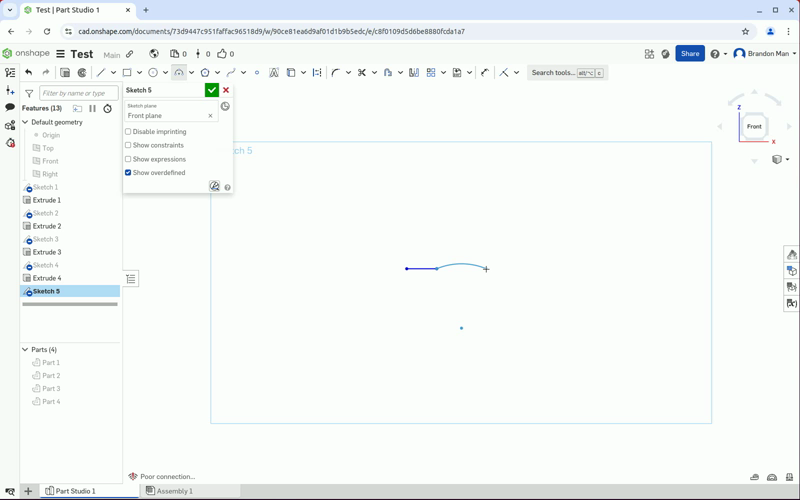
click(486, 268)
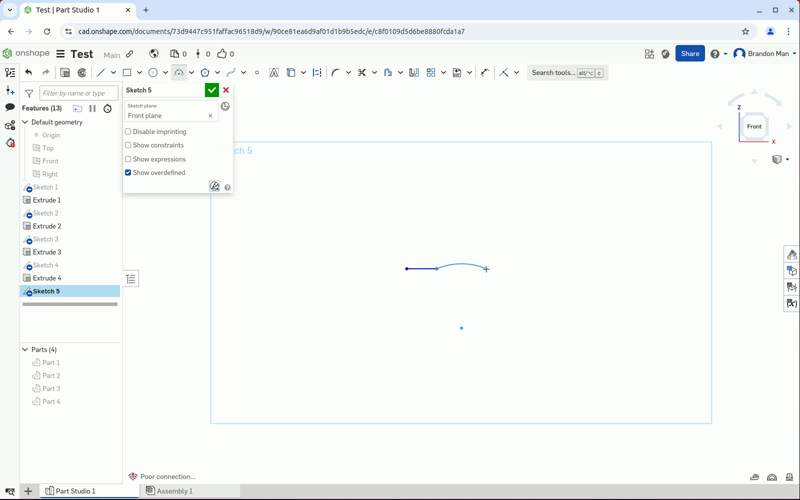
mouse_move(461, 254)
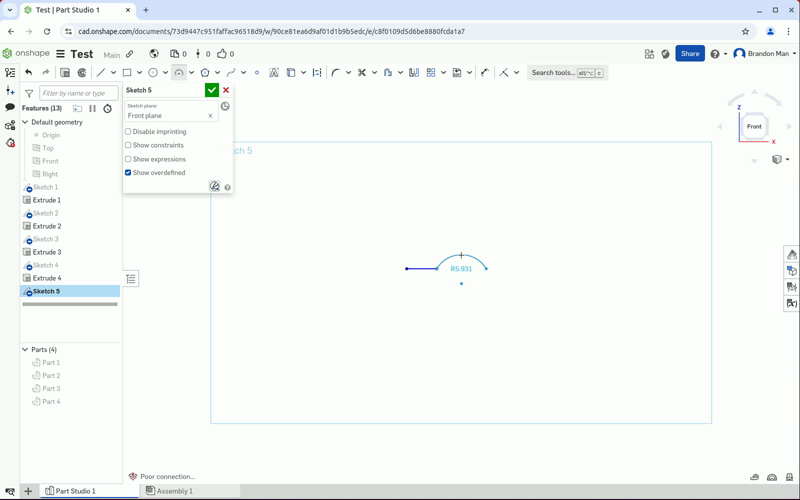
click(461, 254)
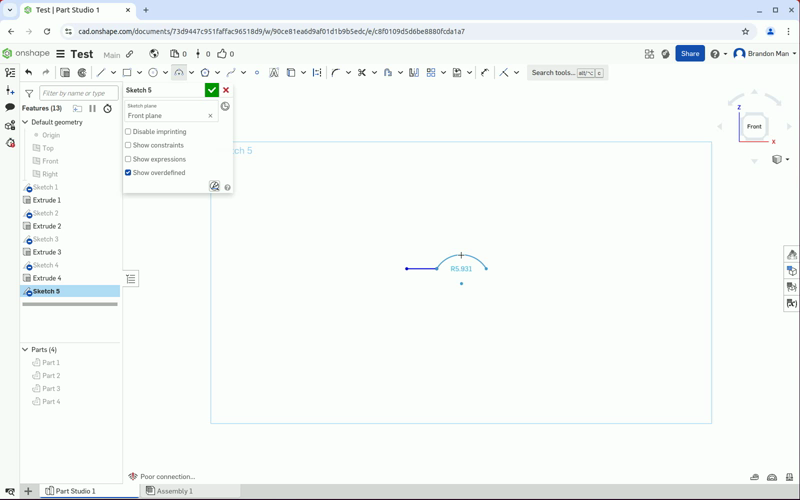
key_up(shift)
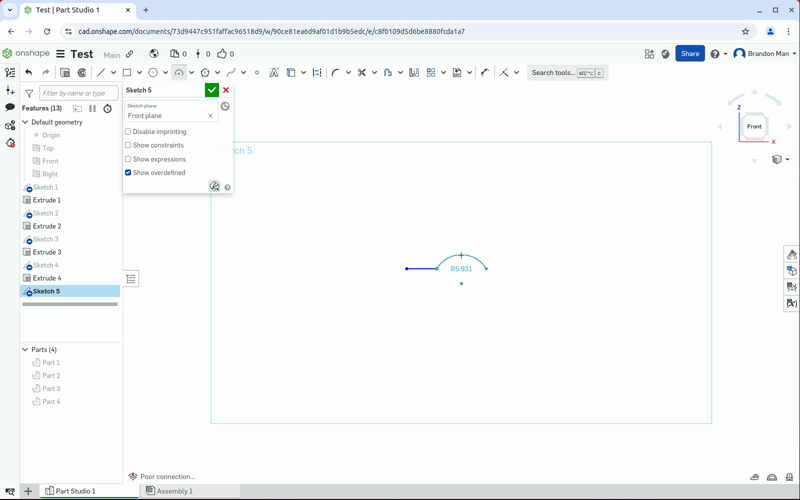
key(esc)
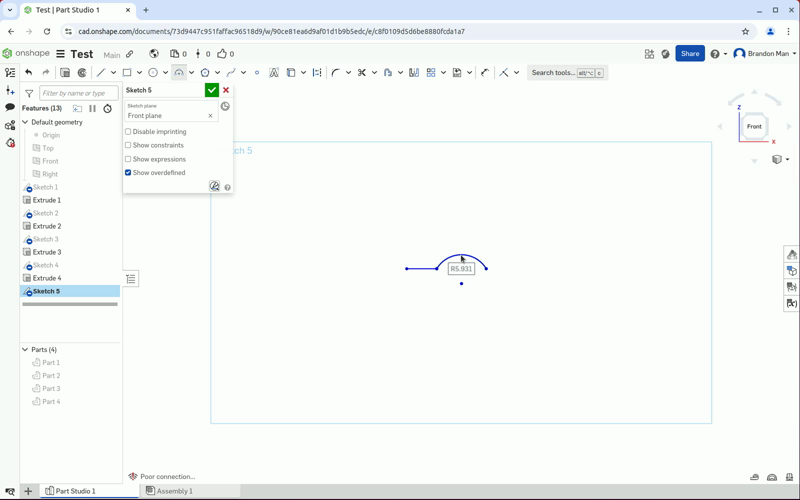
key(l)
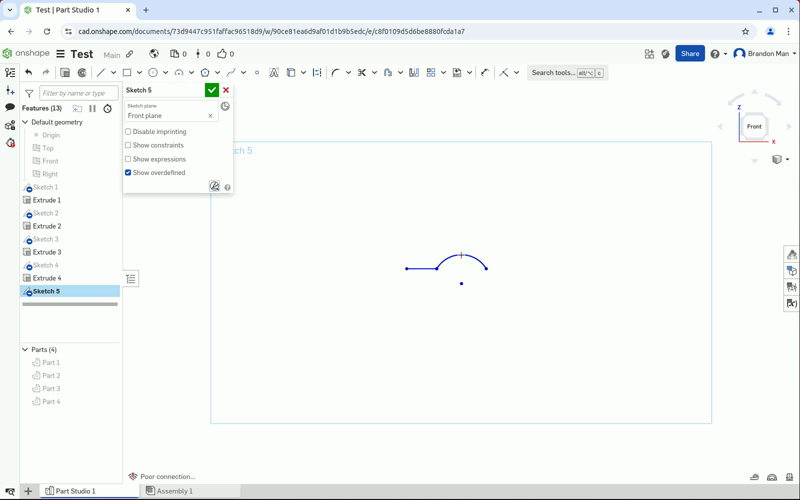
mouse_move(486, 268)
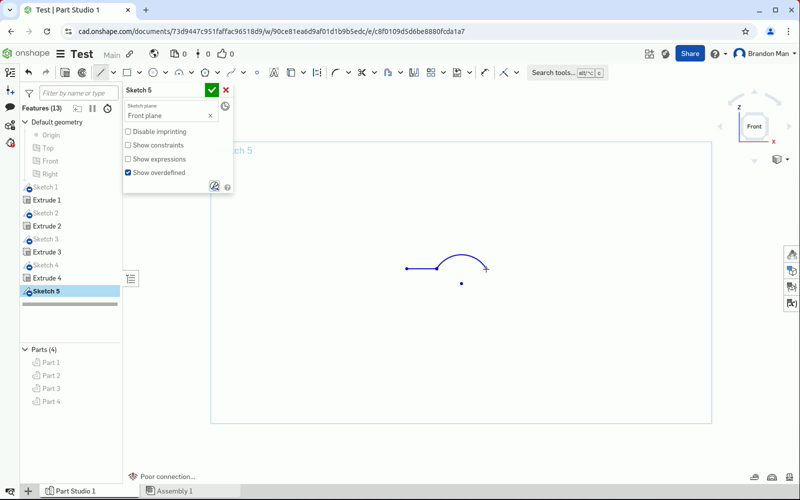
click(486, 268)
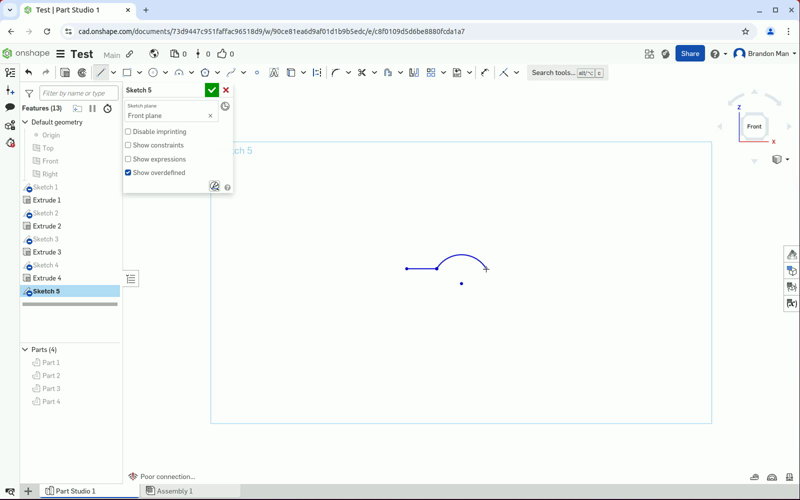
key_down(shift)
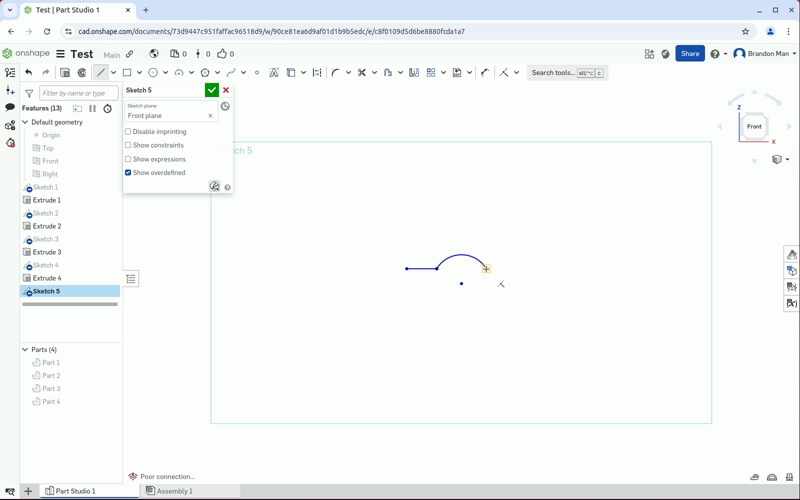
mouse_move(516, 268)
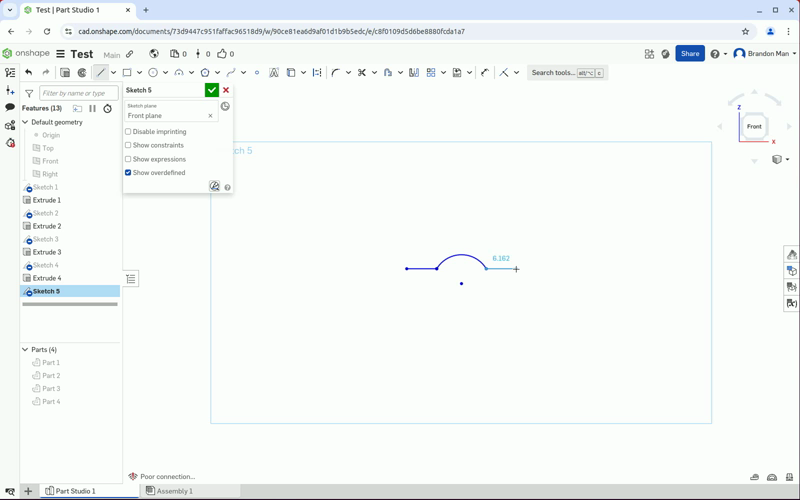
mouse_move(516, 268)
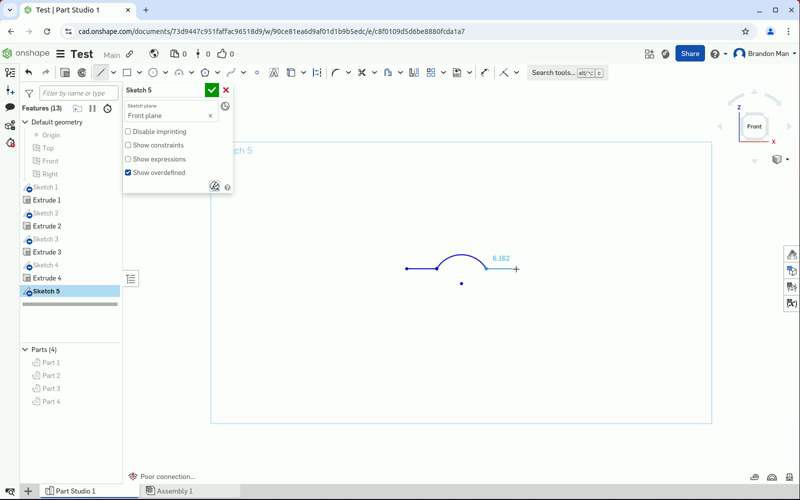
click(516, 268)
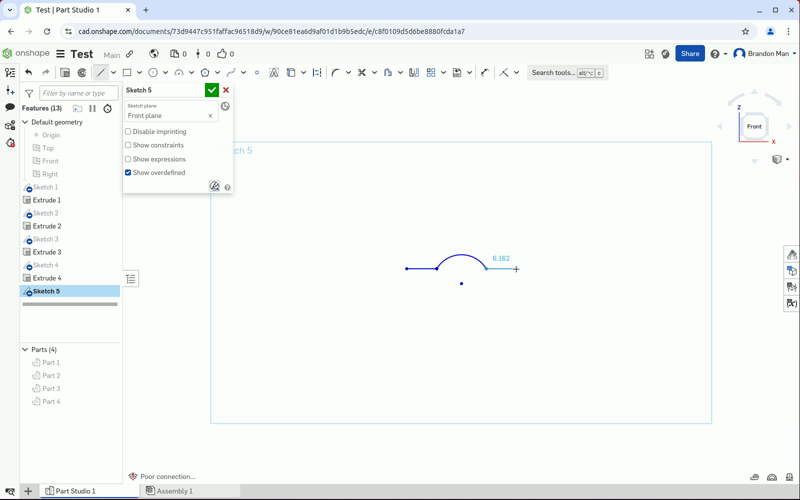
key_up(shift)
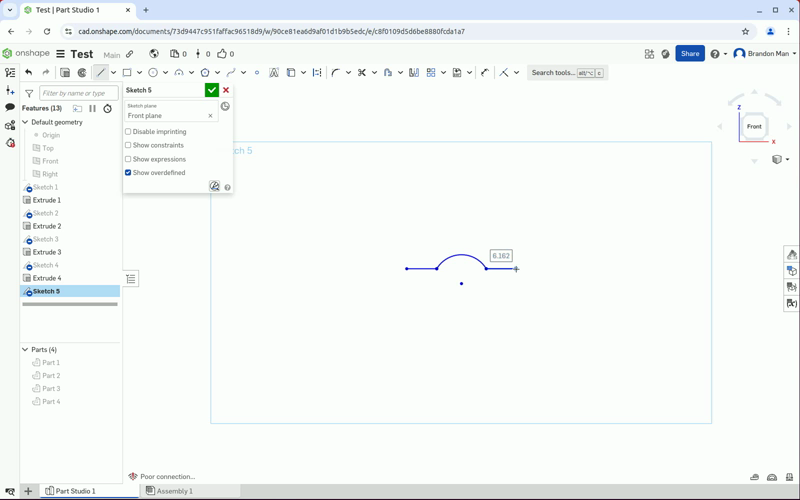
key(esc)
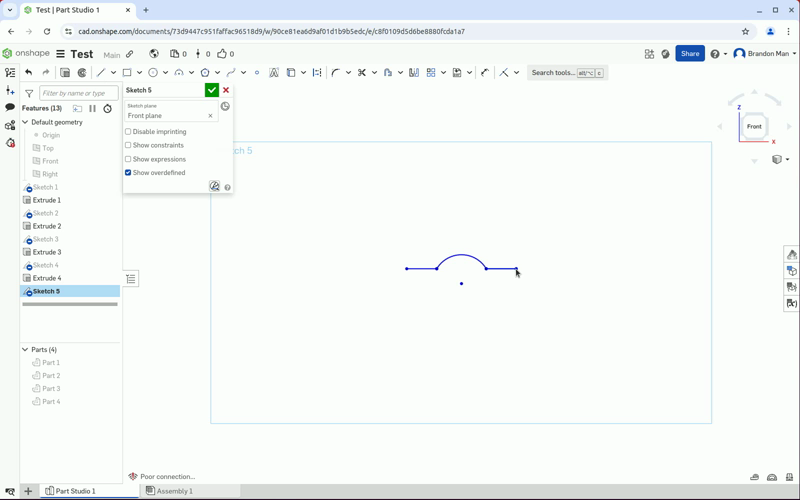
key(a)
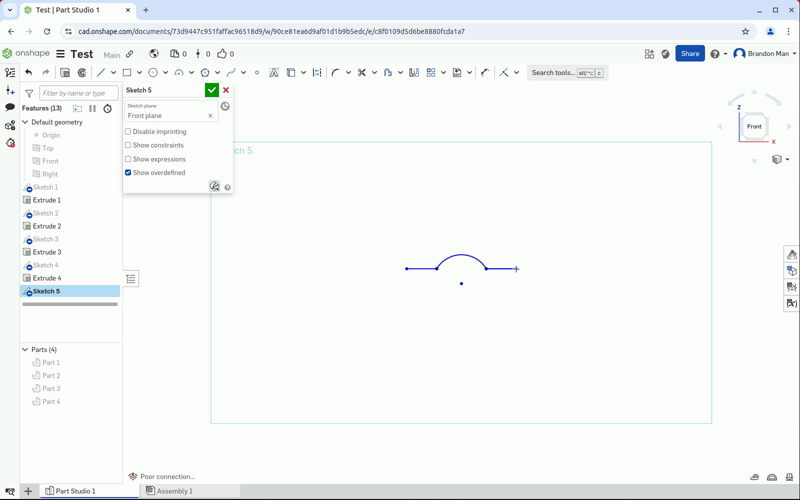
mouse_move(516, 268)
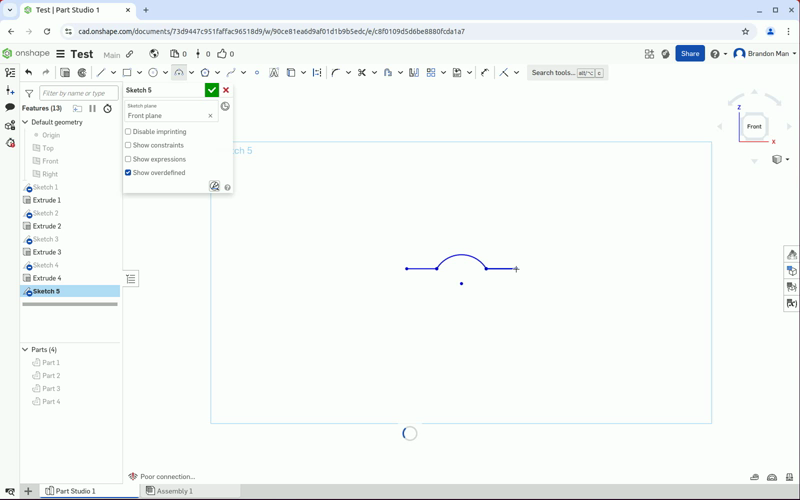
click(516, 268)
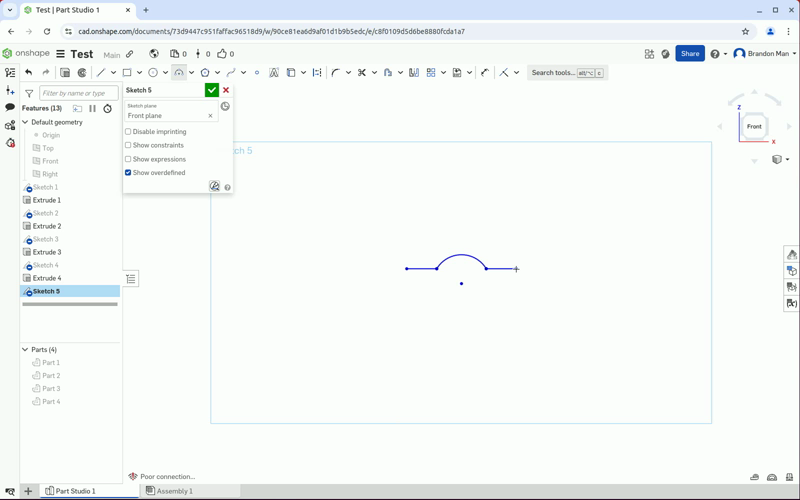
mouse_move(406, 268)
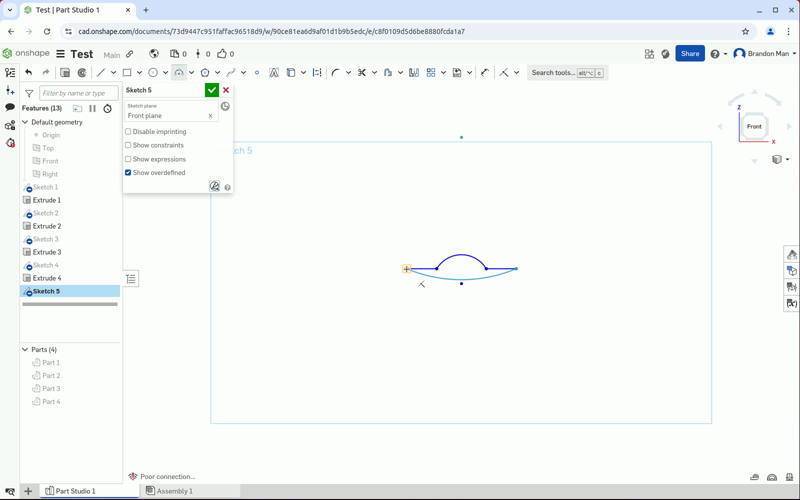
click(406, 268)
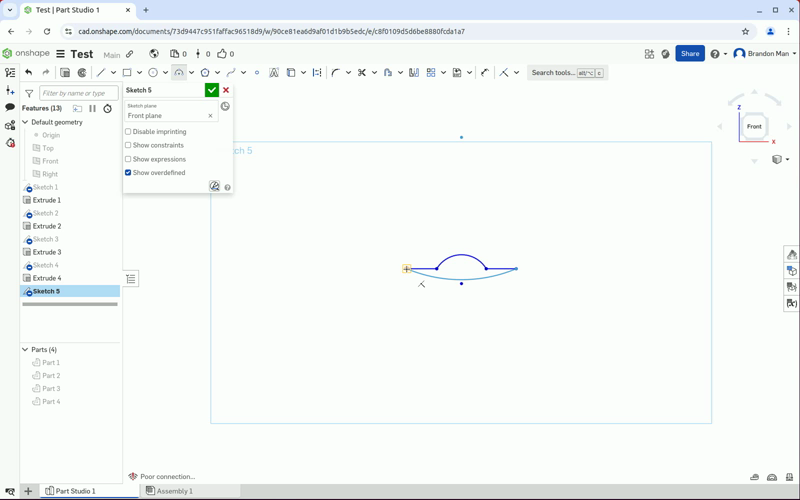
key_down(shift)
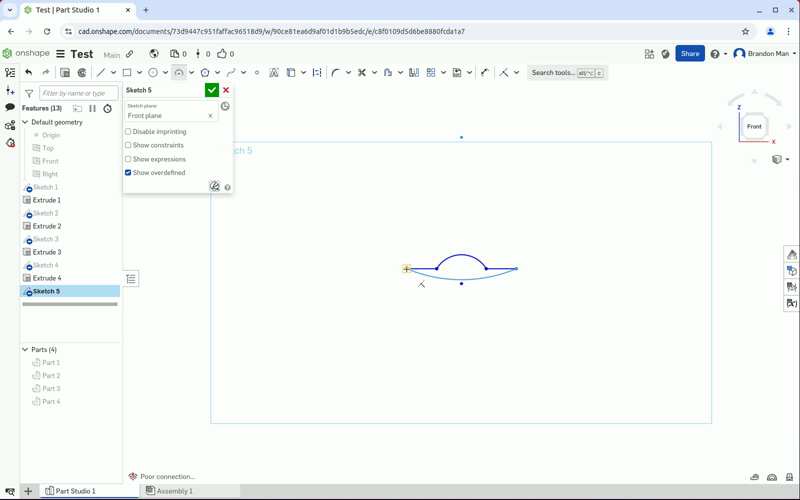
mouse_move(461, 226)
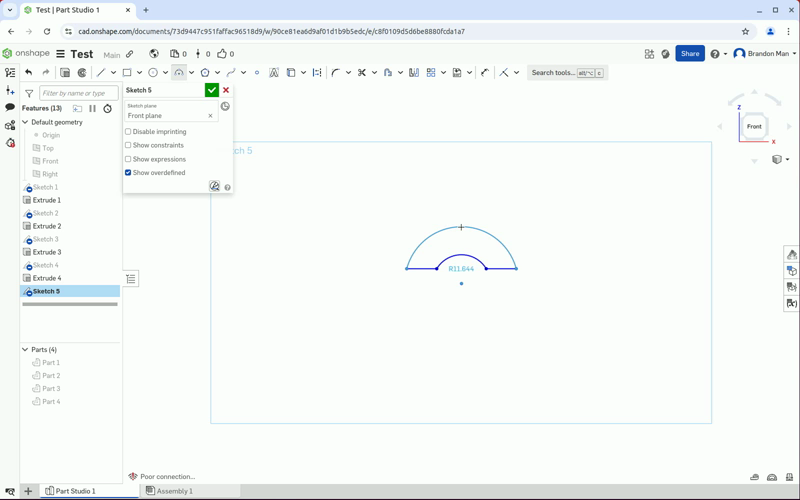
click(461, 226)
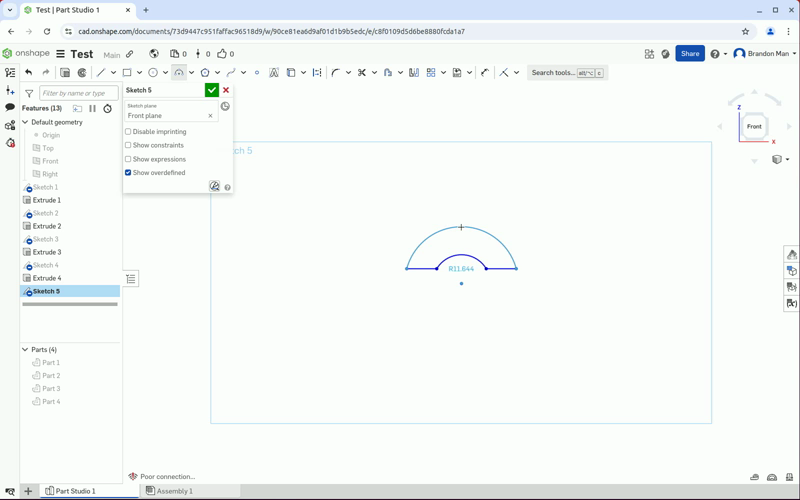
key_up(shift)
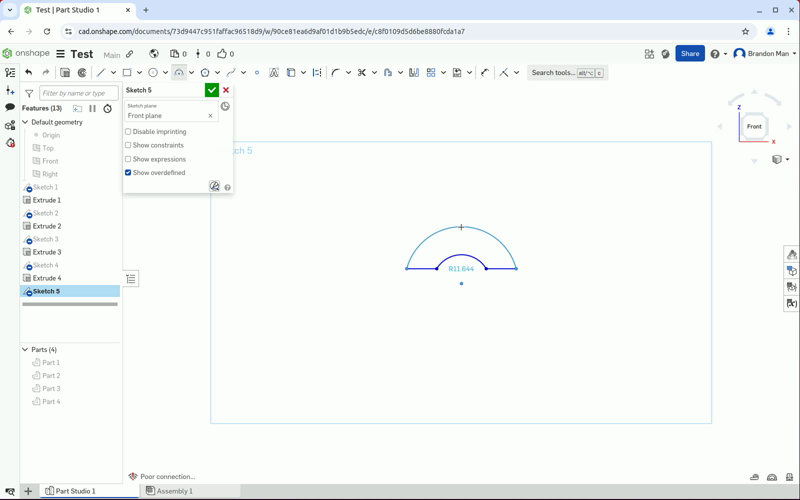
key(esc)
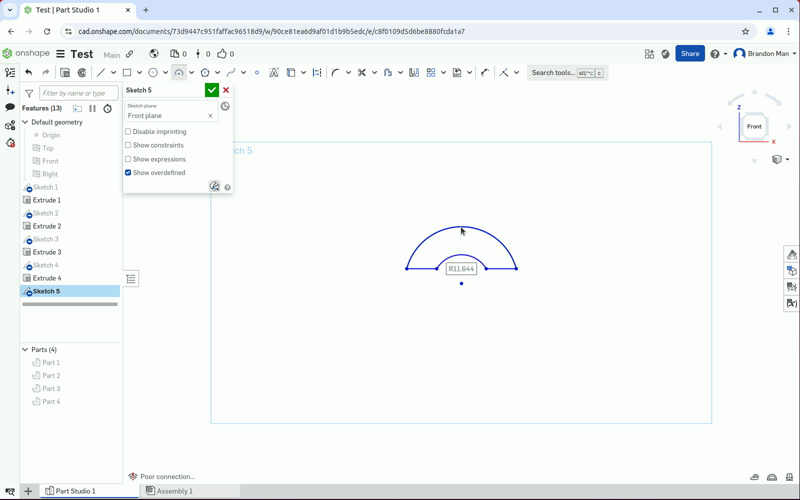
mouse_move(499, 245)
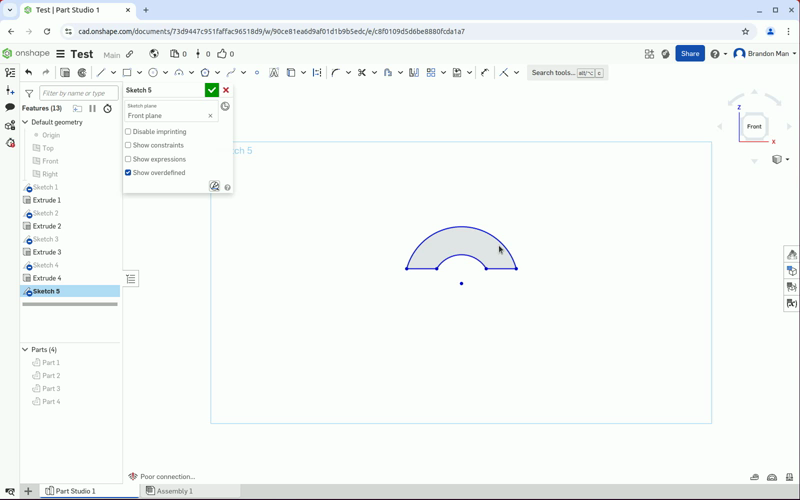
click(499, 245)
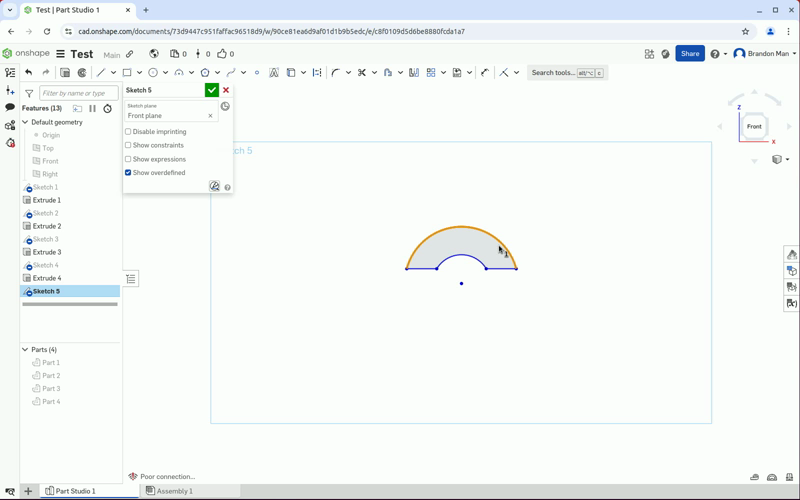
mouse_move(73, 352)
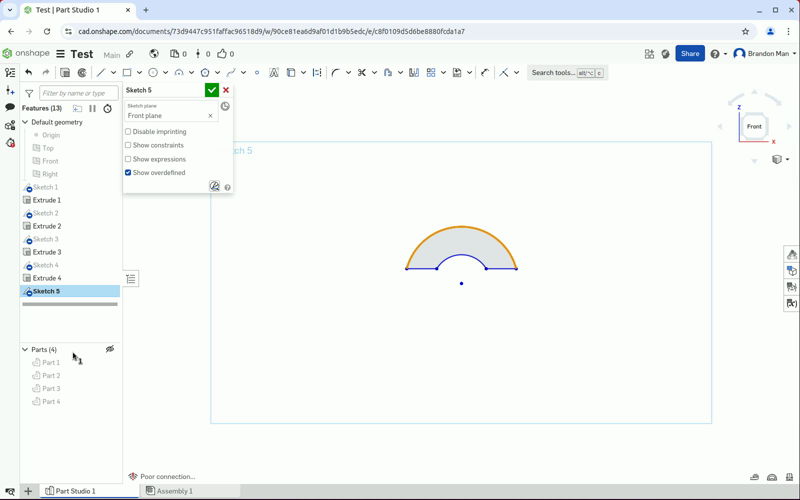
key(shift+y)
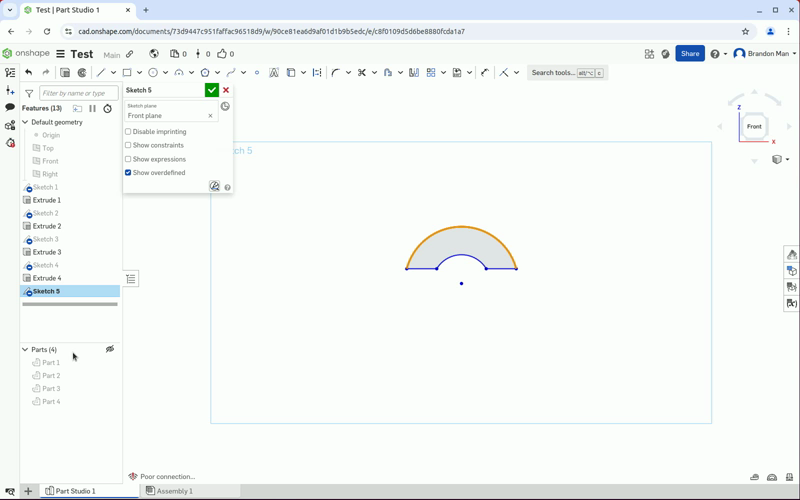
key(shift+e)
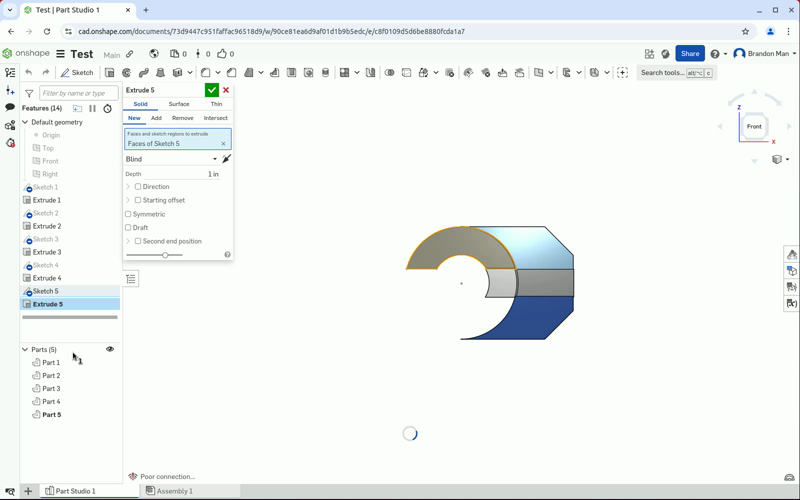
mouse_move(143, 106)
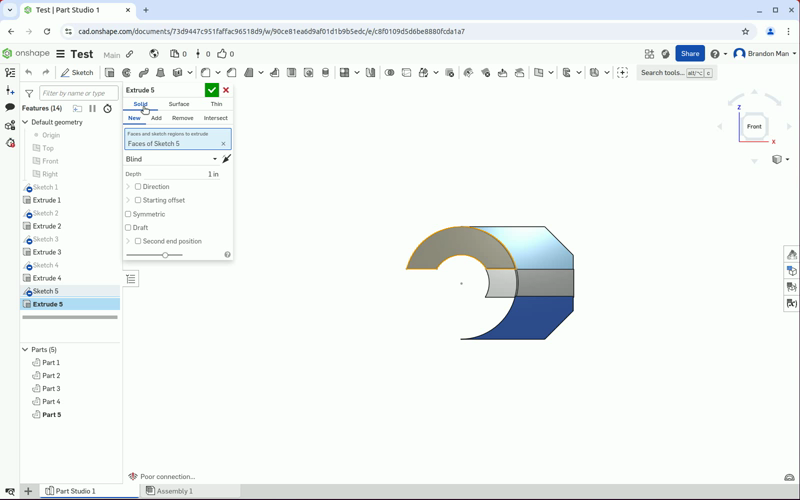
click(143, 106)
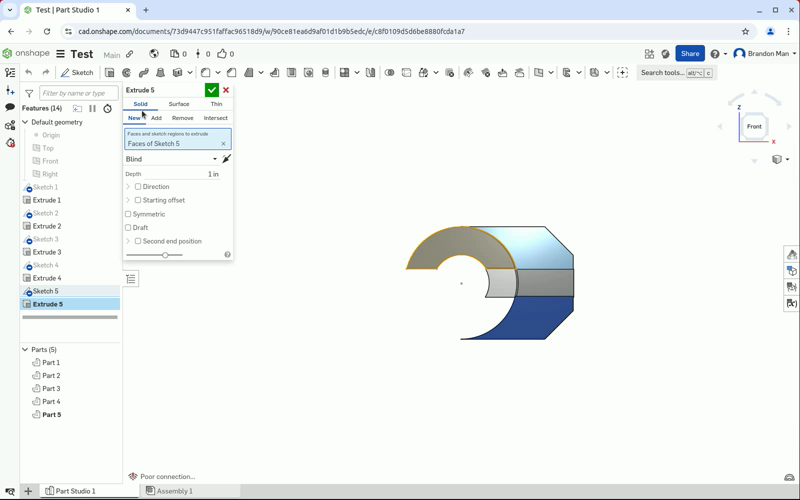
mouse_move(137, 120)
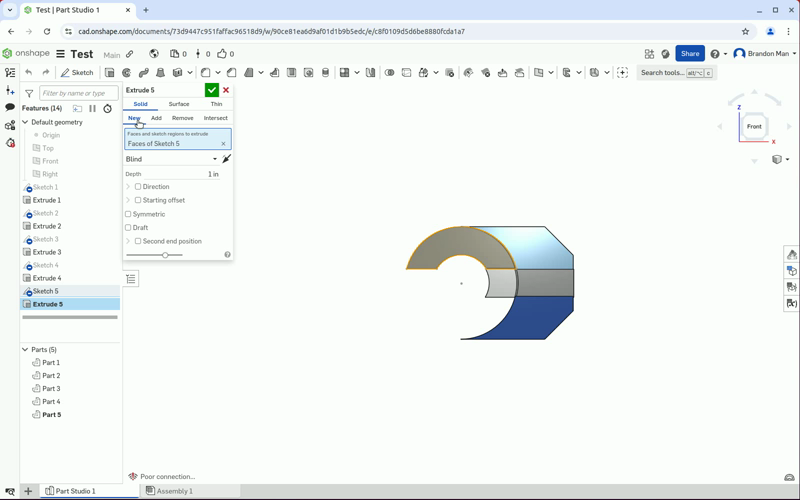
click(137, 120)
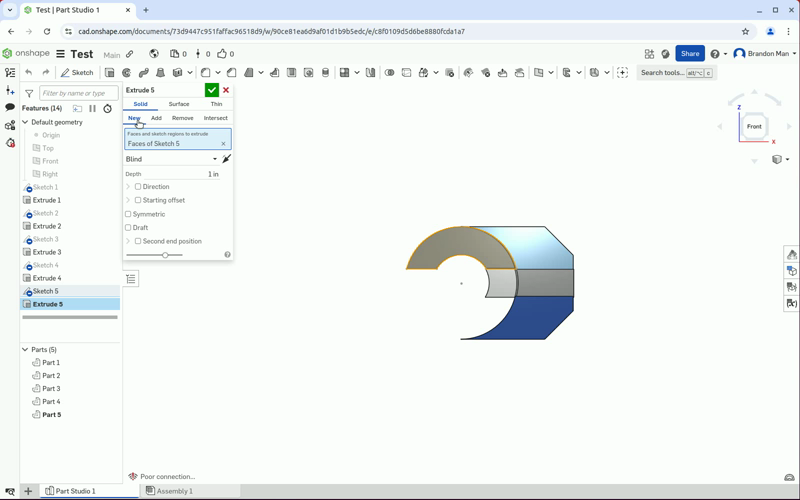
key(tab, 4)
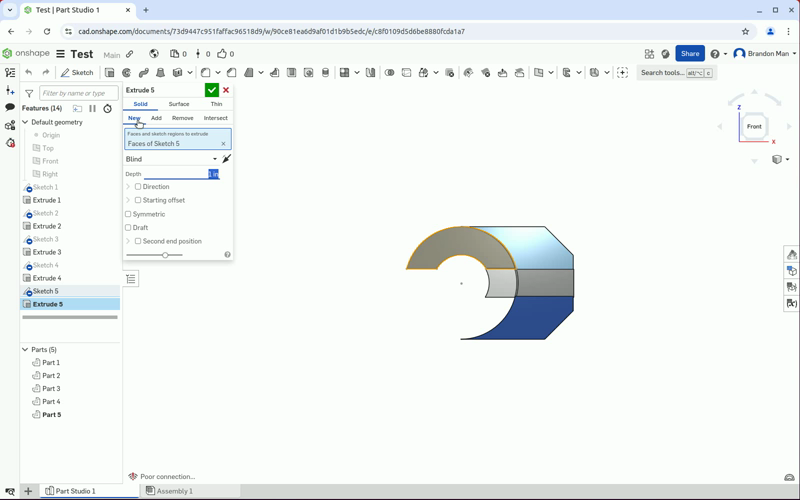
text(23.108)
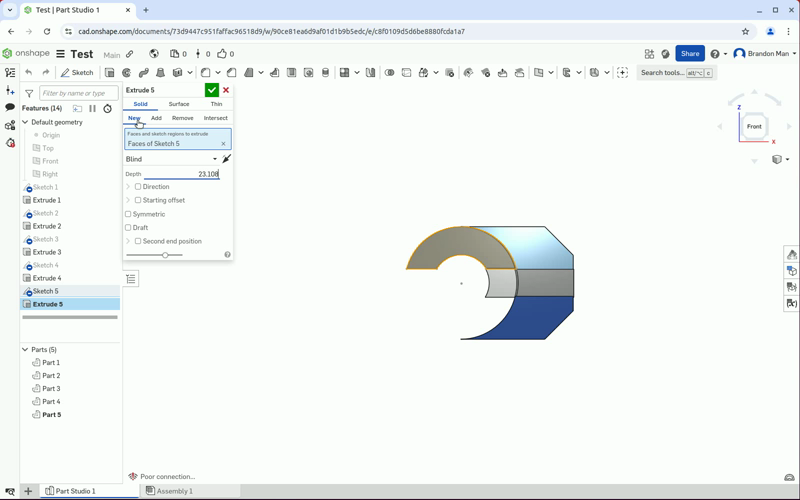
key(enter)
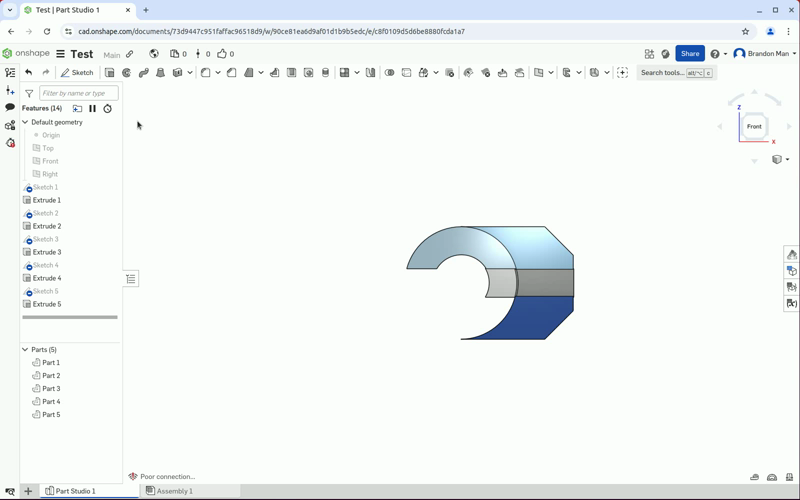
key(shift+h)
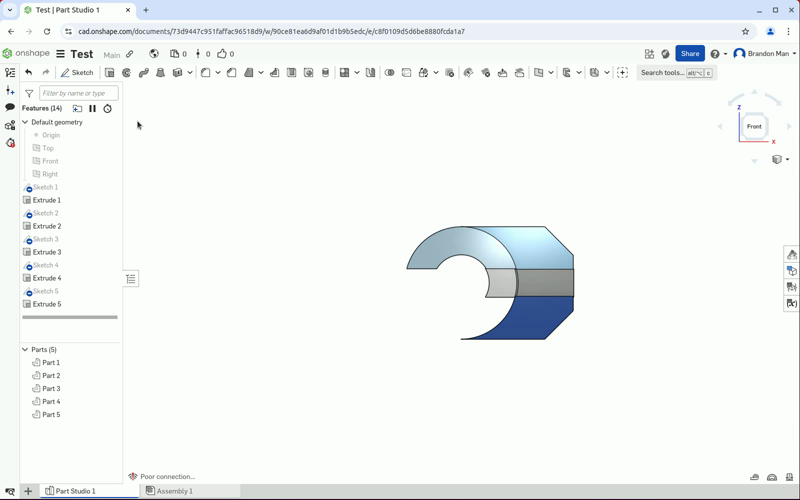
key(shift+h)
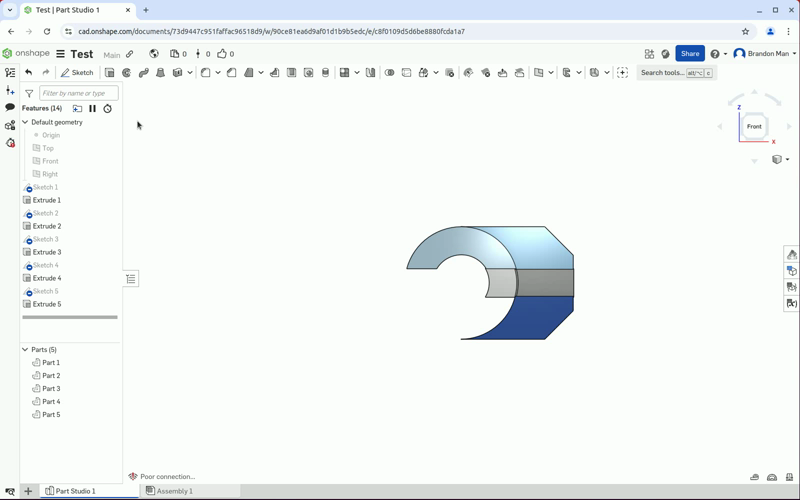
mouse_move(73, 189)
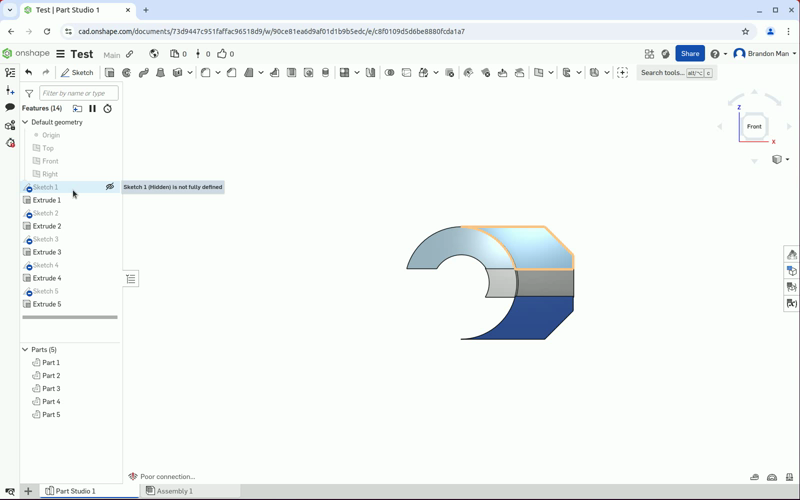
click(73, 189)
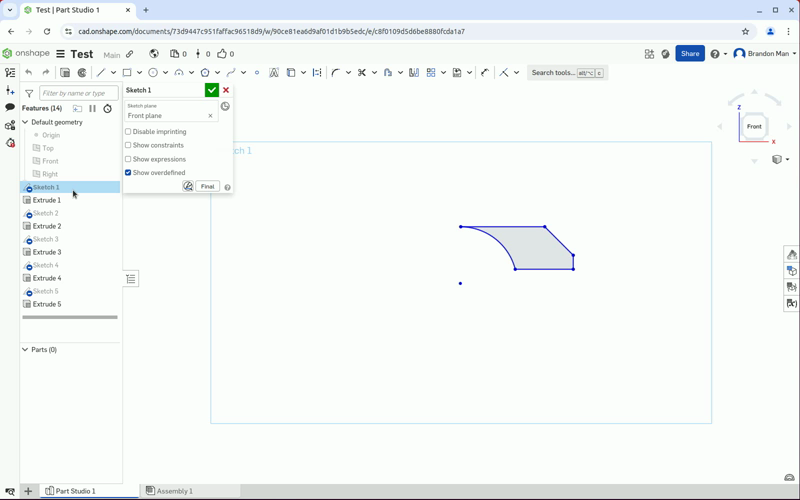
mouse_move(229, 92)
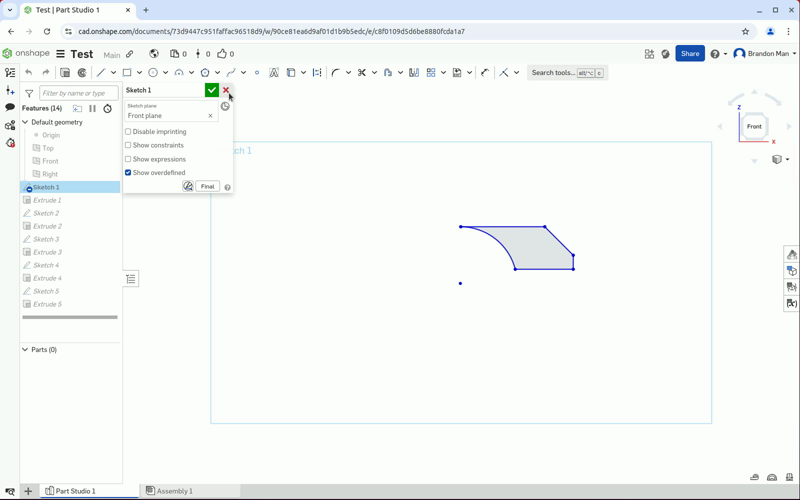
click(229, 92)
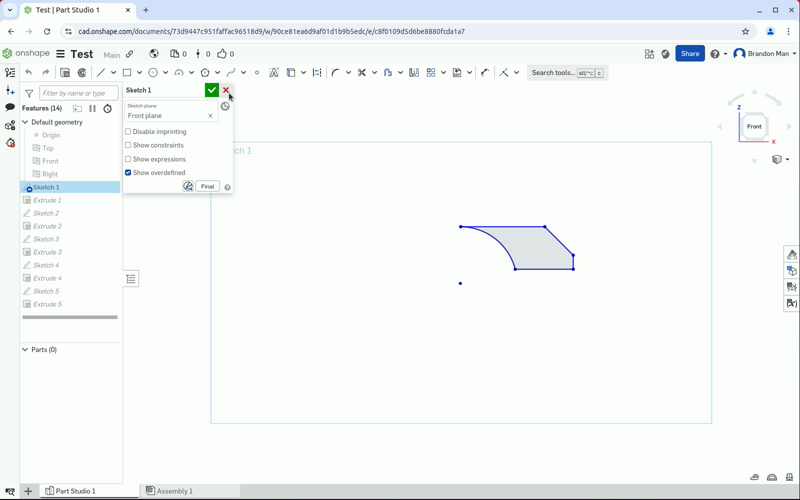
key(shift+s)
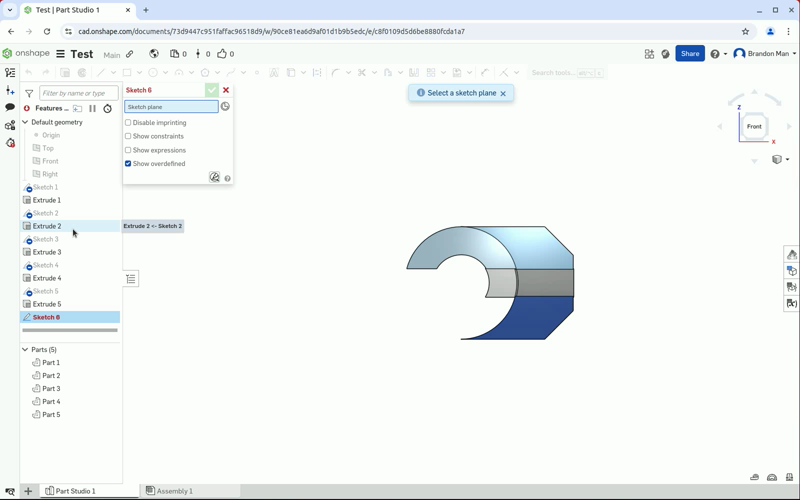
scroll(3)
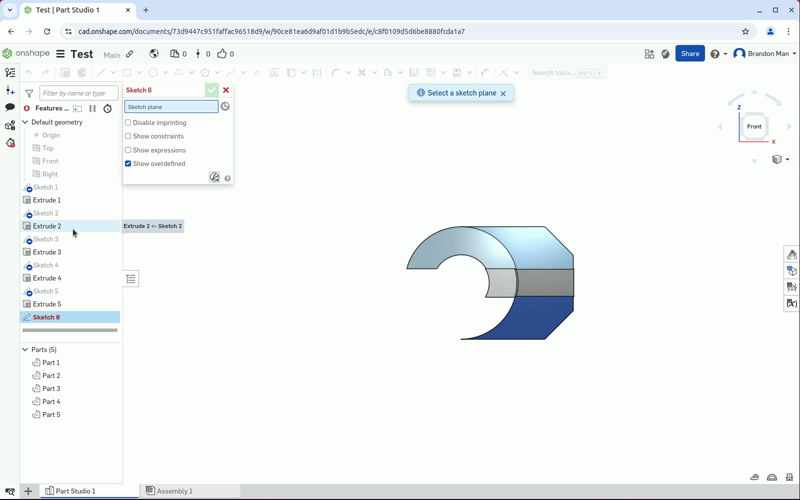
mouse_move(73, 163)
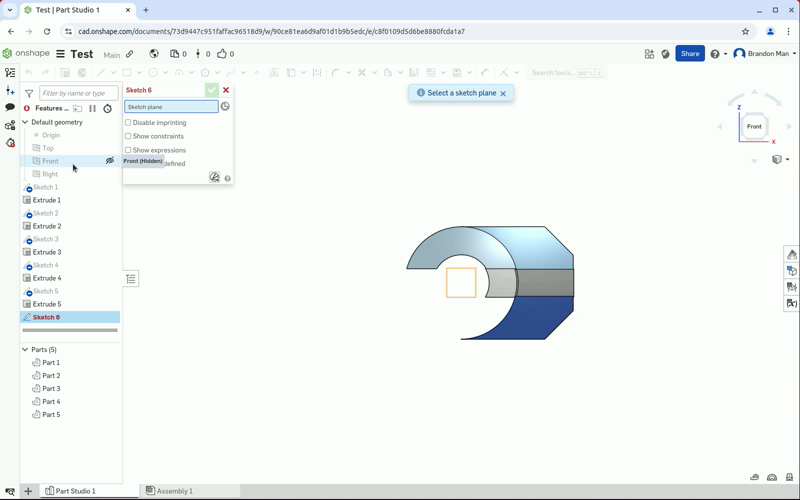
click(73, 163)
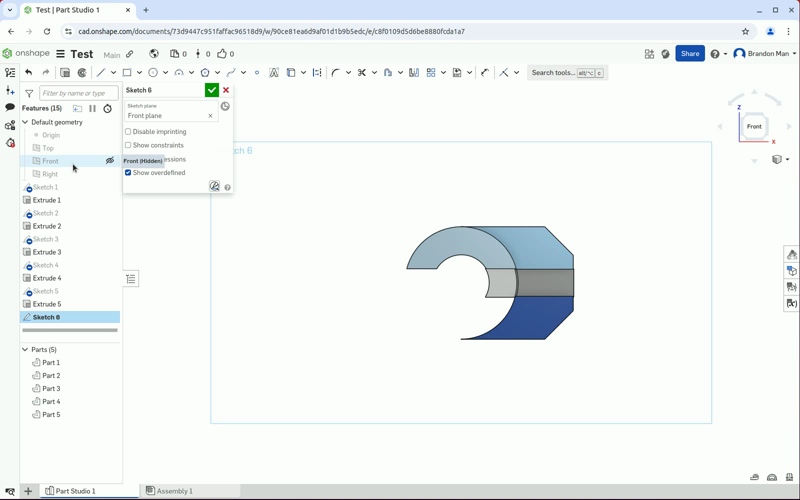
mouse_move(73, 352)
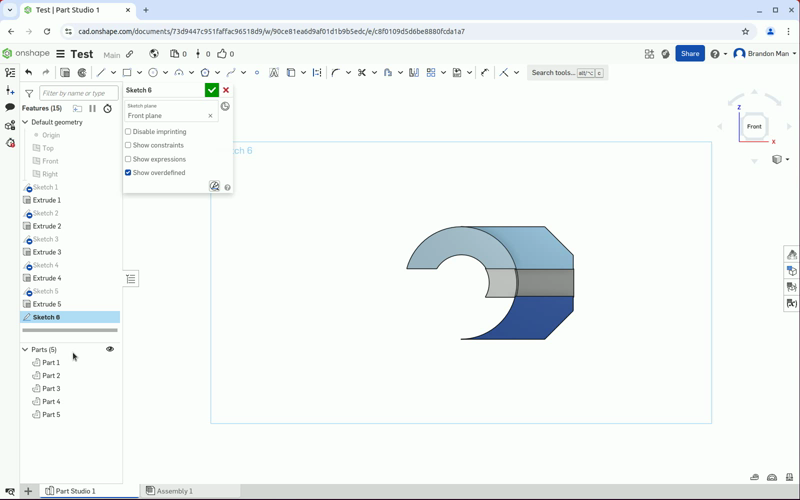
key(y)
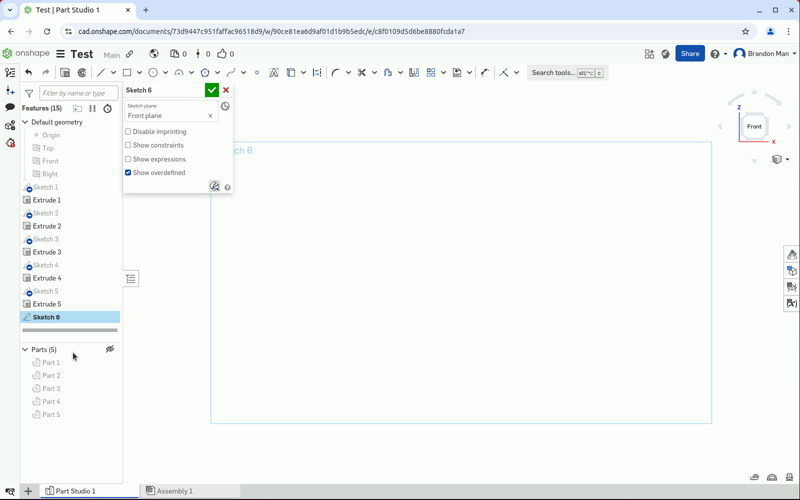
key(a)
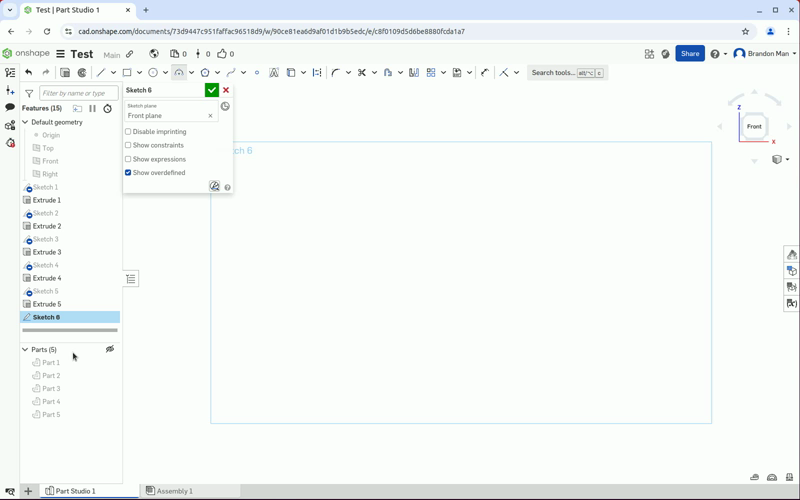
key_down(shift)
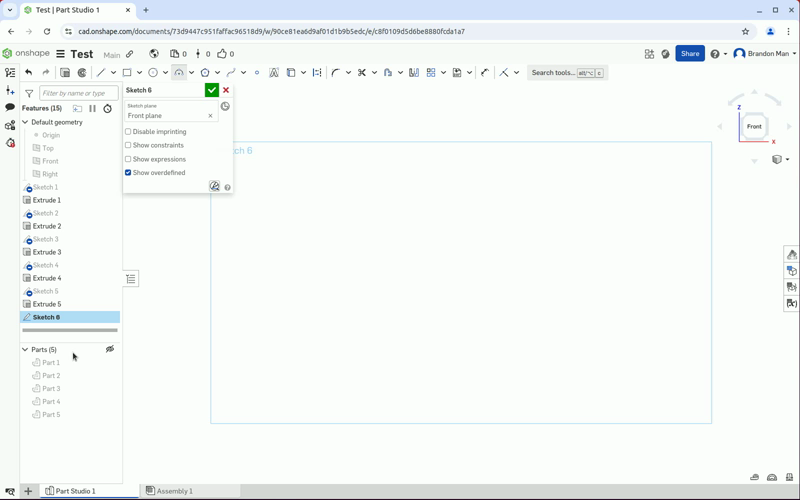
mouse_move(406, 297)
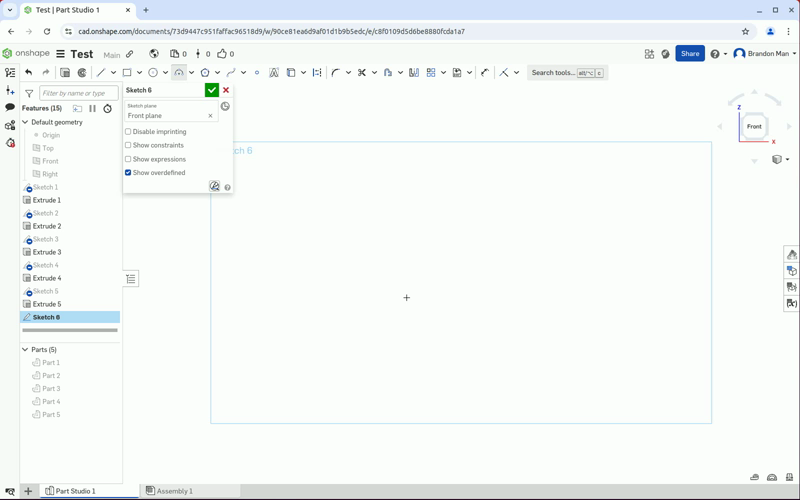
click(406, 297)
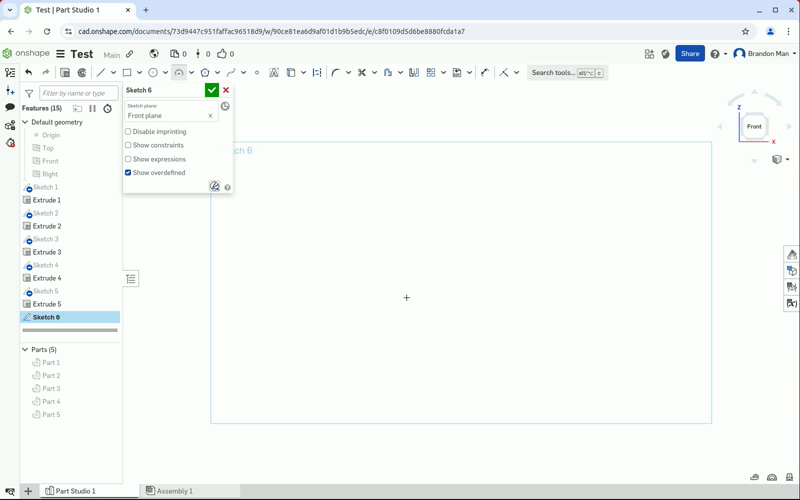
key_up(shift)
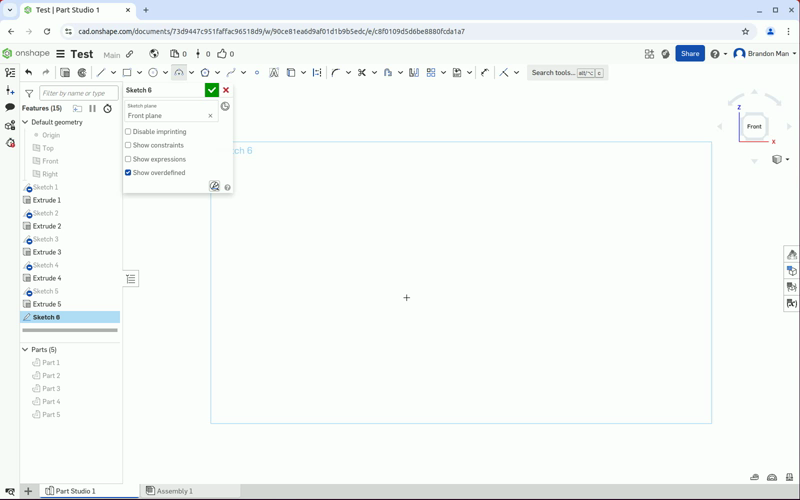
key_down(shift)
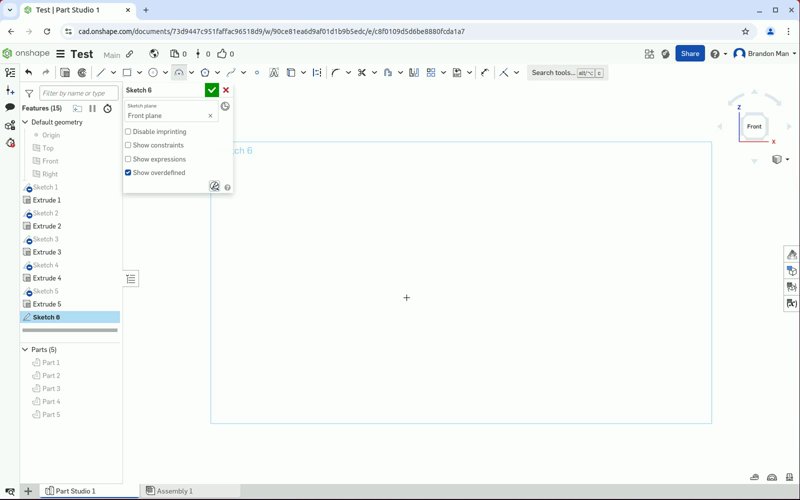
mouse_move(516, 297)
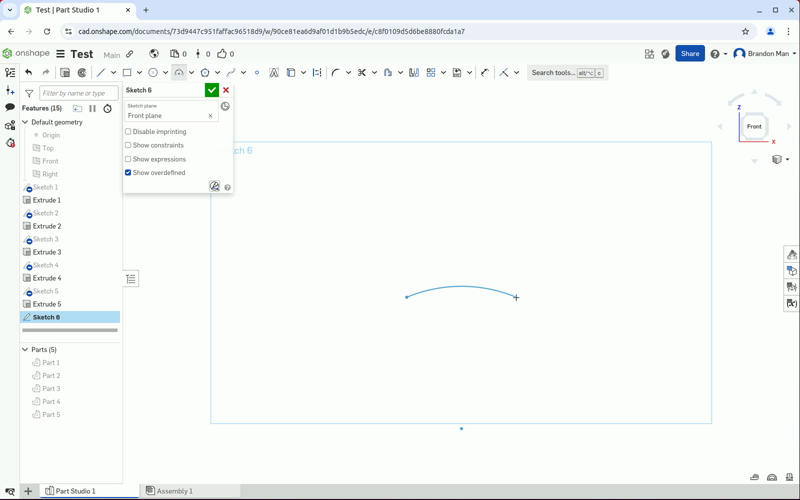
click(516, 297)
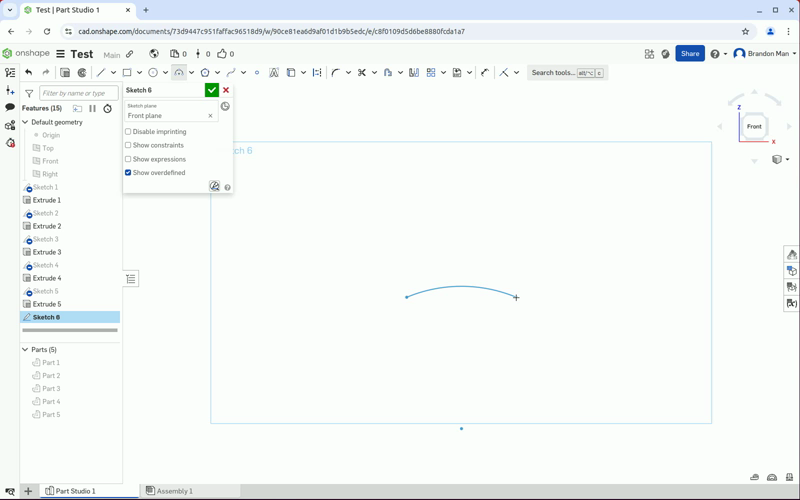
mouse_move(461, 339)
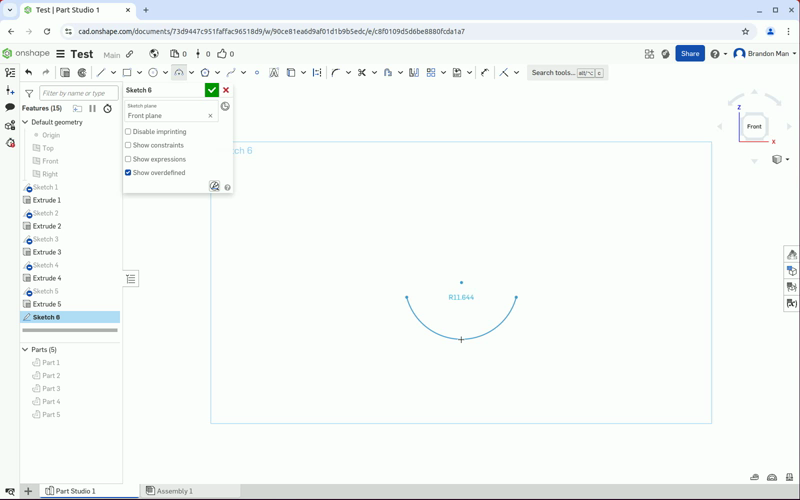
click(461, 339)
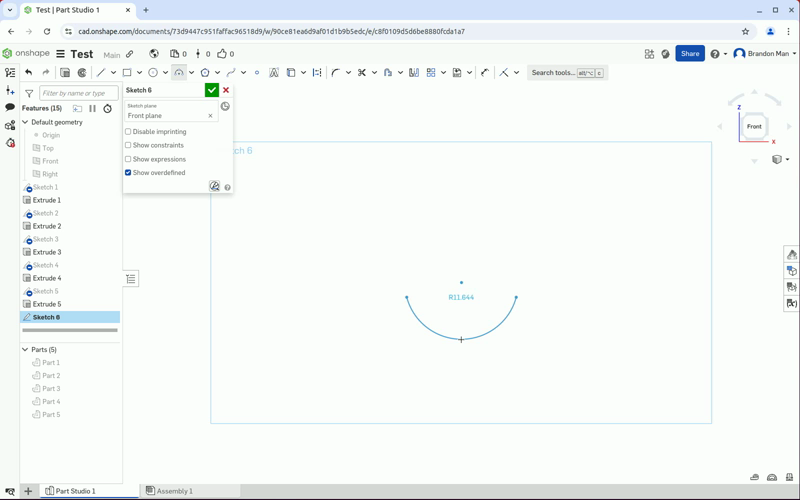
key_up(shift)
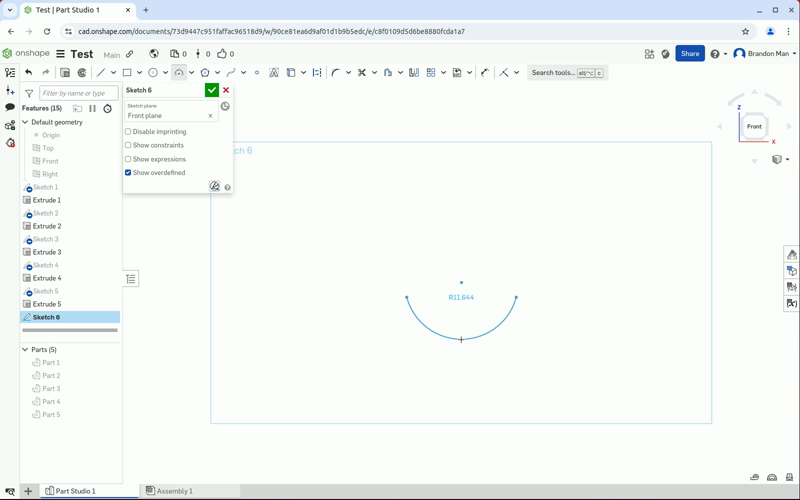
key(esc)
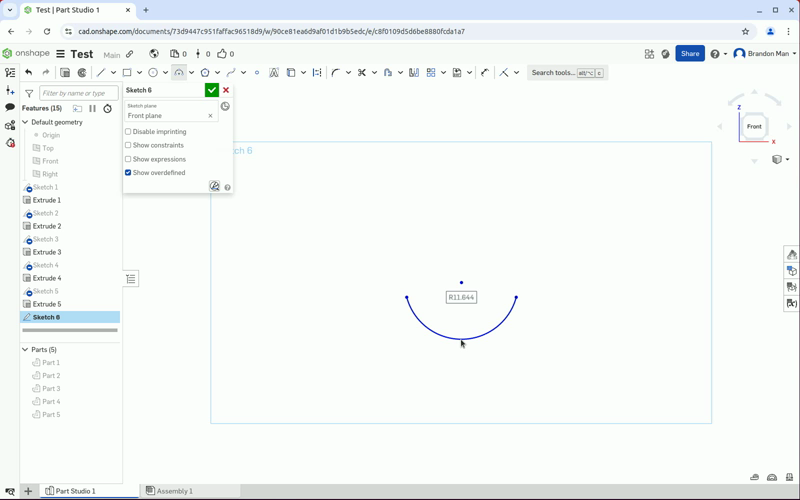
key(l)
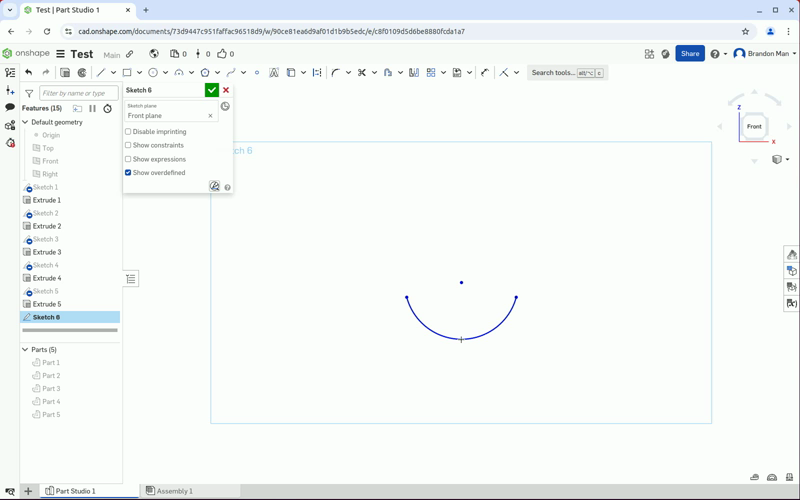
mouse_move(516, 297)
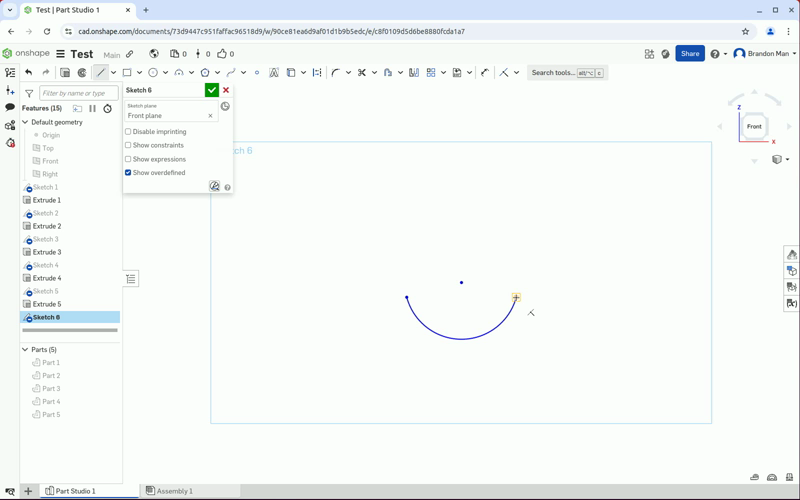
click(516, 297)
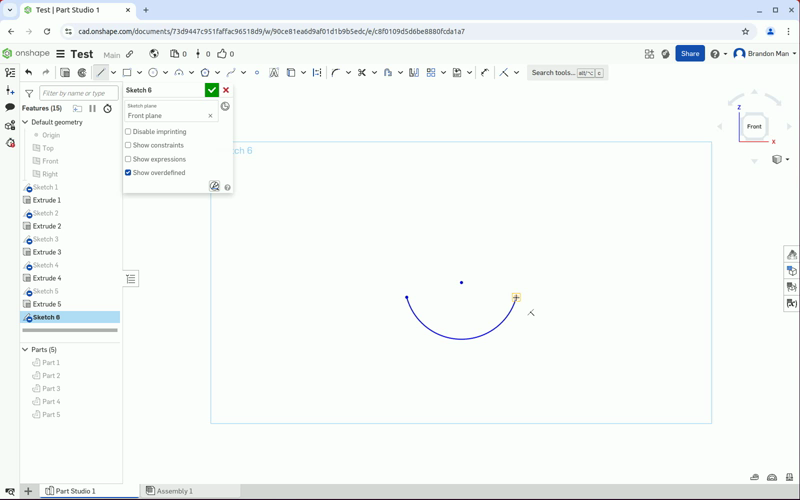
key_down(shift)
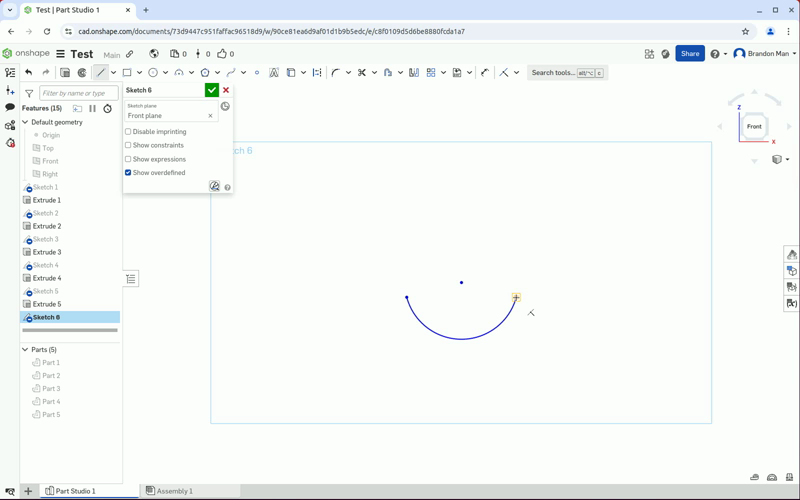
mouse_move(546, 297)
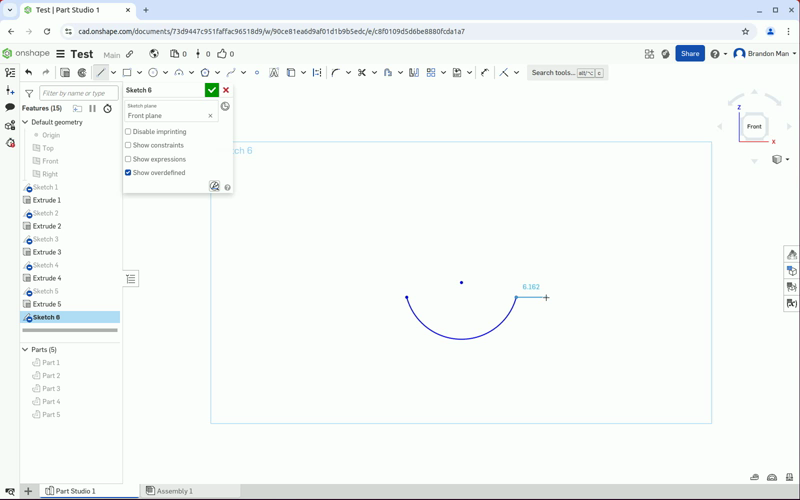
mouse_move(486, 297)
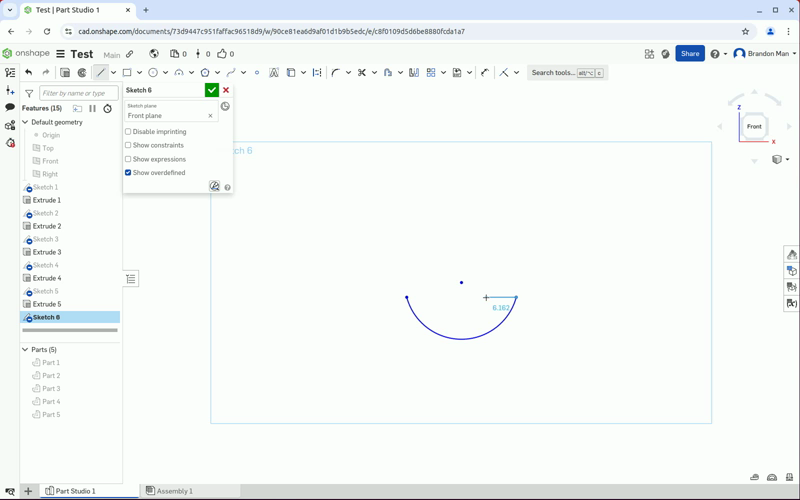
click(486, 297)
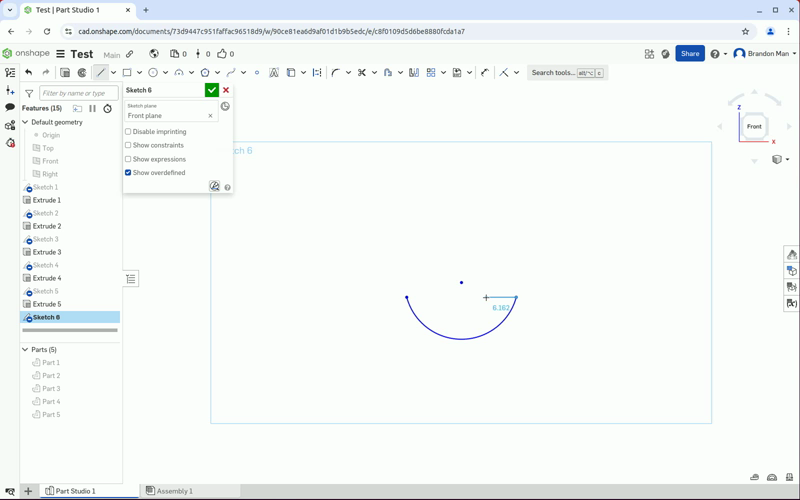
key_up(shift)
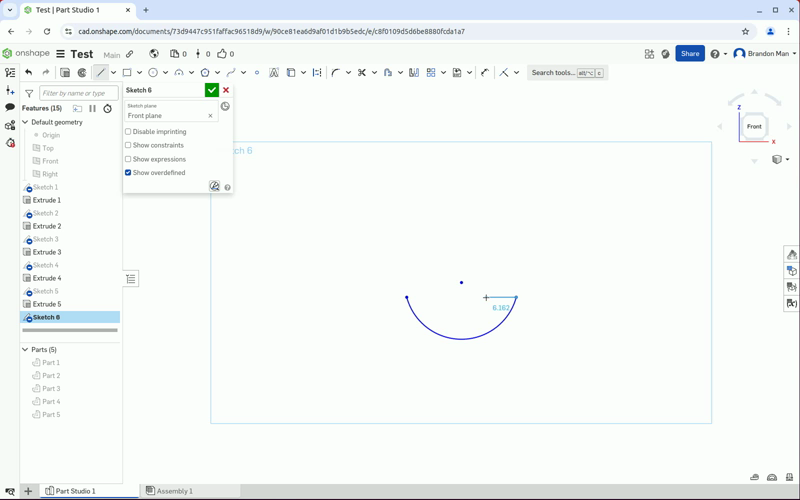
key(esc)
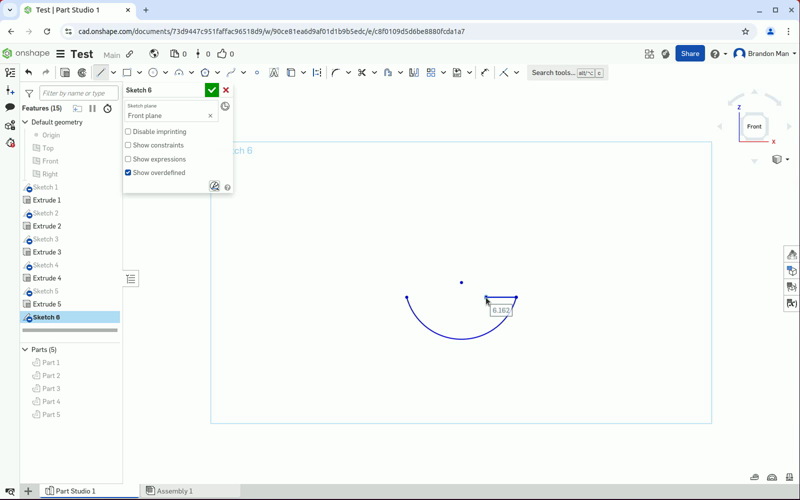
key(a)
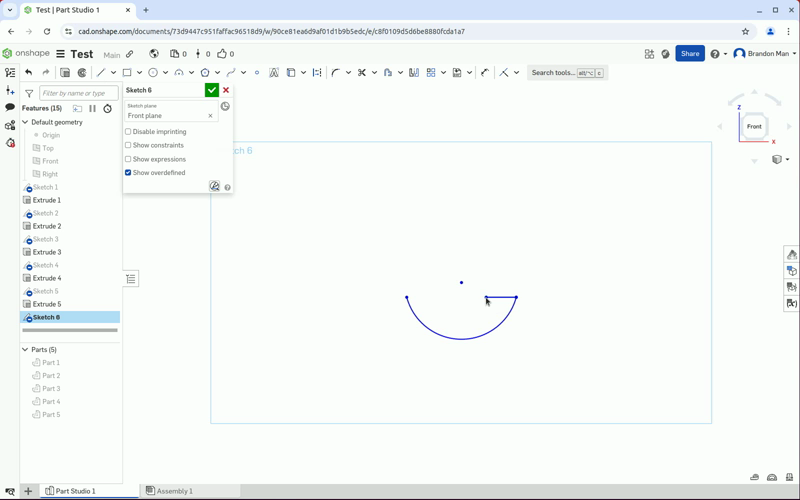
mouse_move(486, 297)
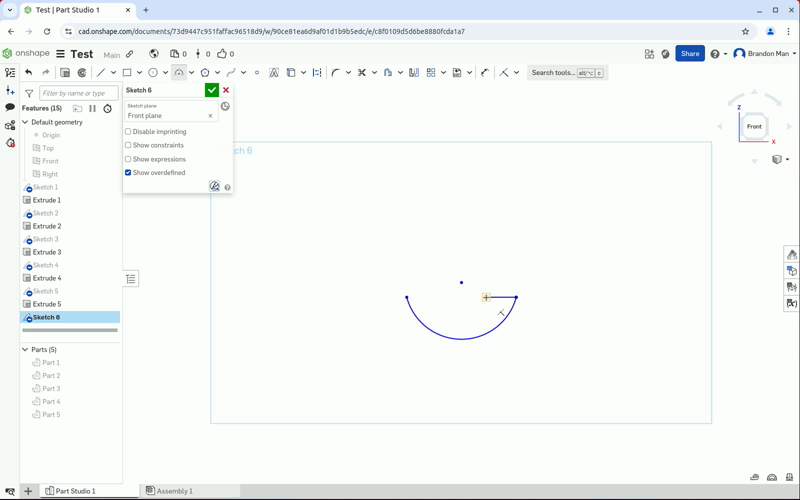
click(486, 297)
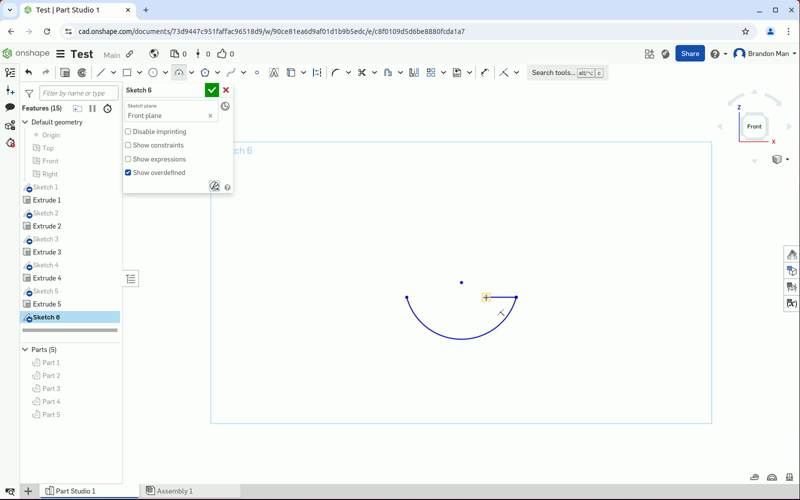
key_down(shift)
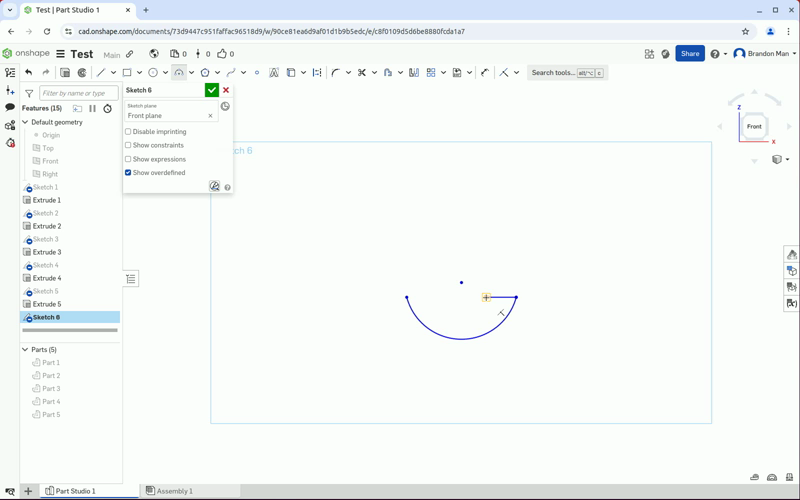
mouse_move(436, 297)
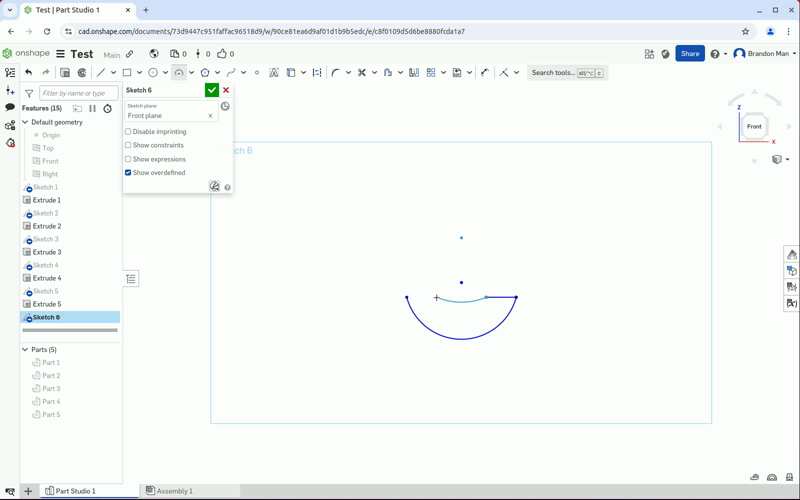
click(436, 297)
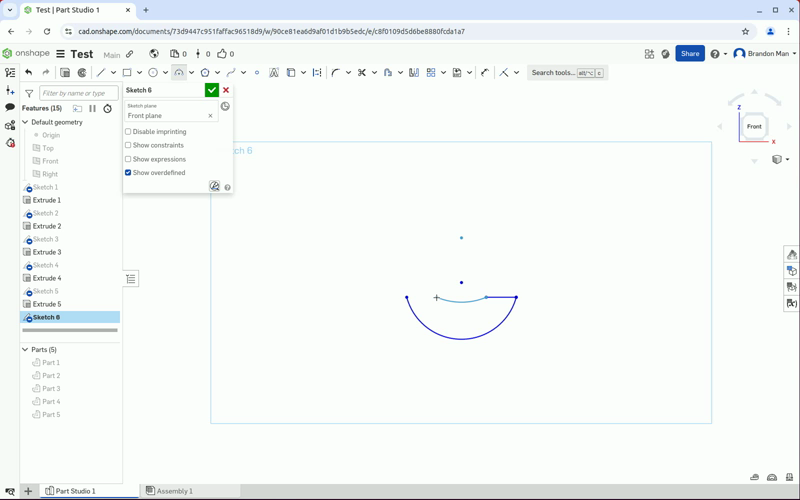
mouse_move(461, 311)
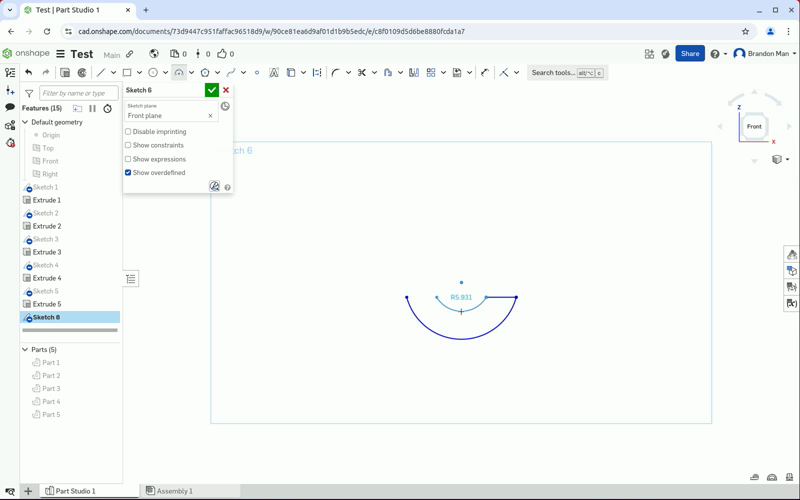
click(461, 311)
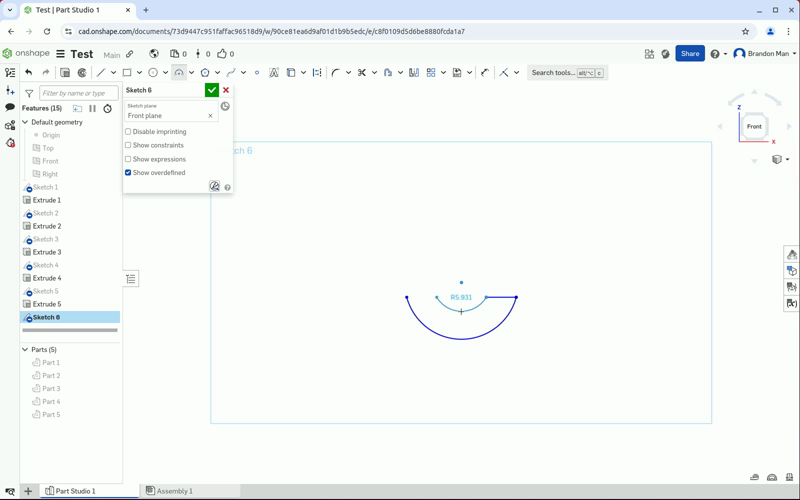
key_up(shift)
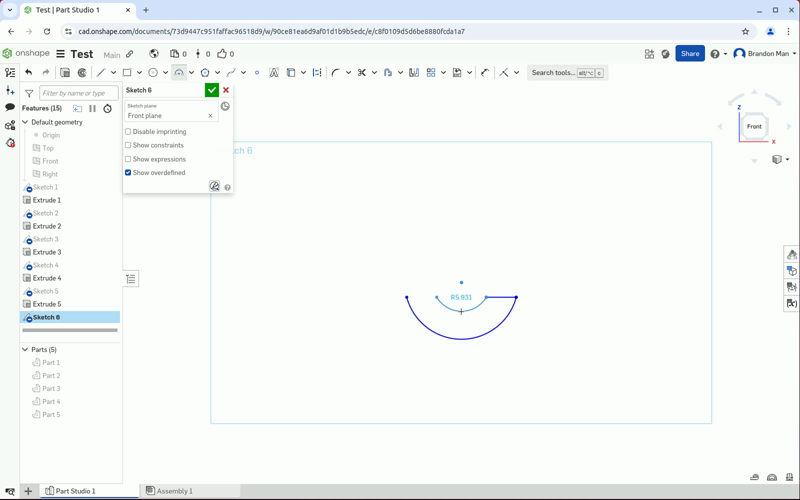
key(esc)
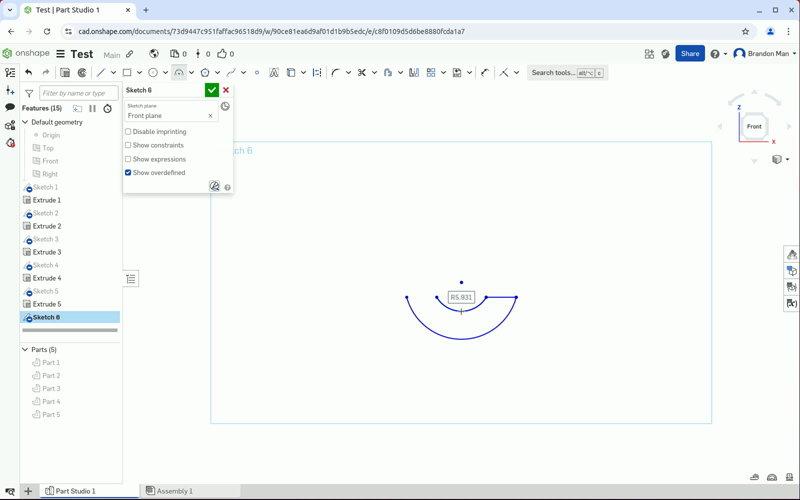
key(l)
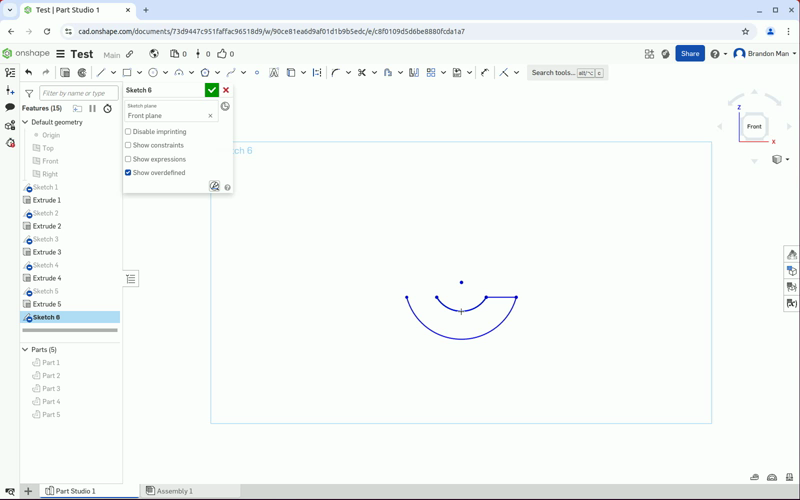
mouse_move(436, 297)
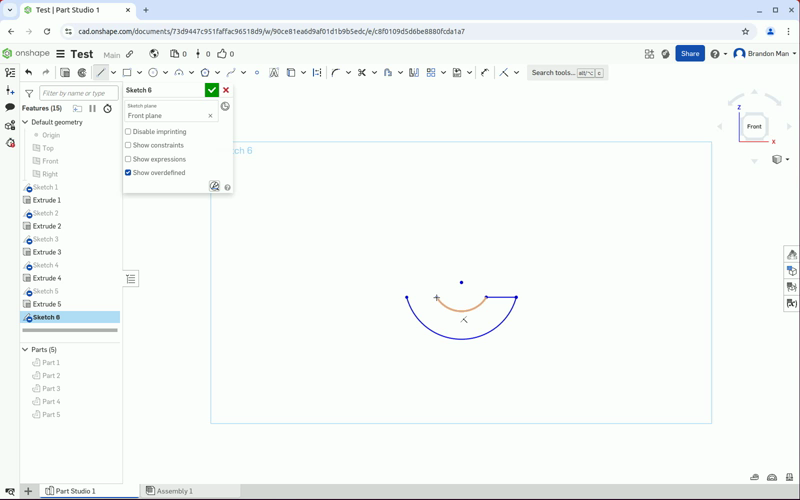
click(436, 297)
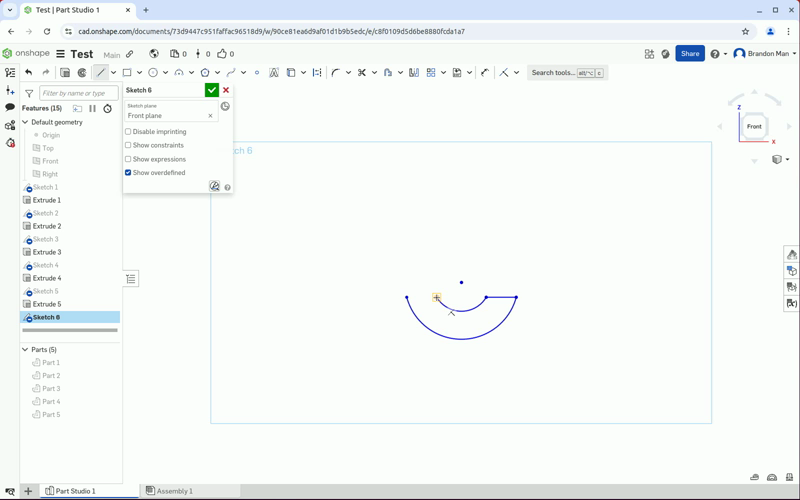
mouse_move(466, 297)
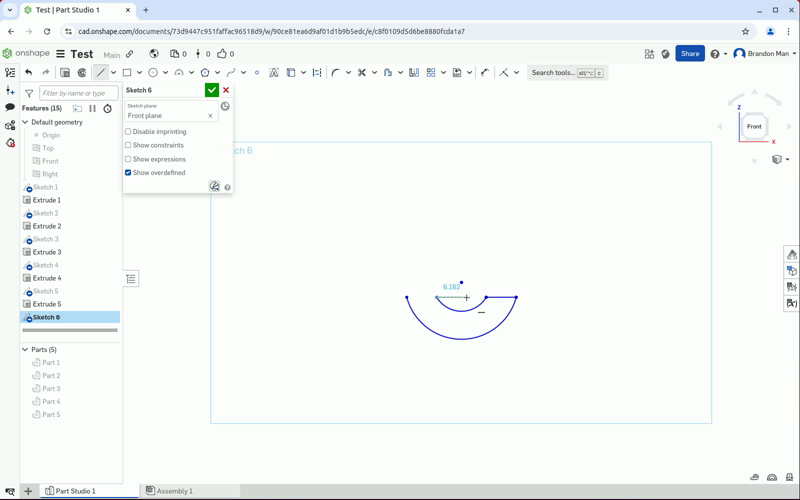
key_down(shift)
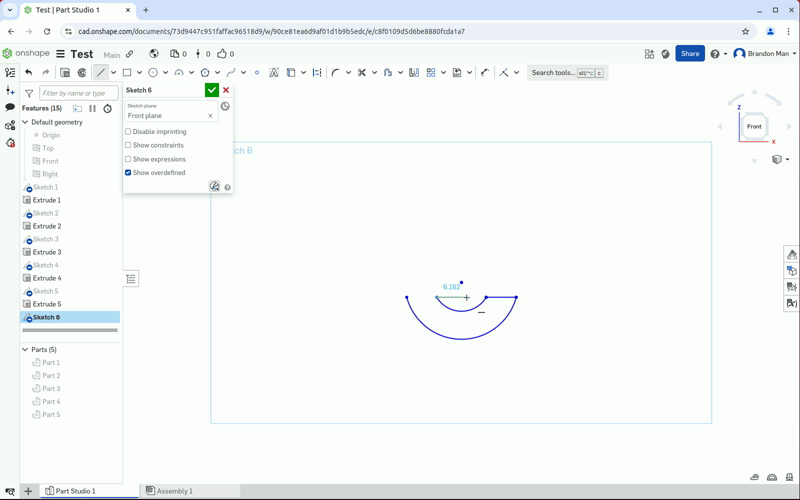
mouse_move(406, 297)
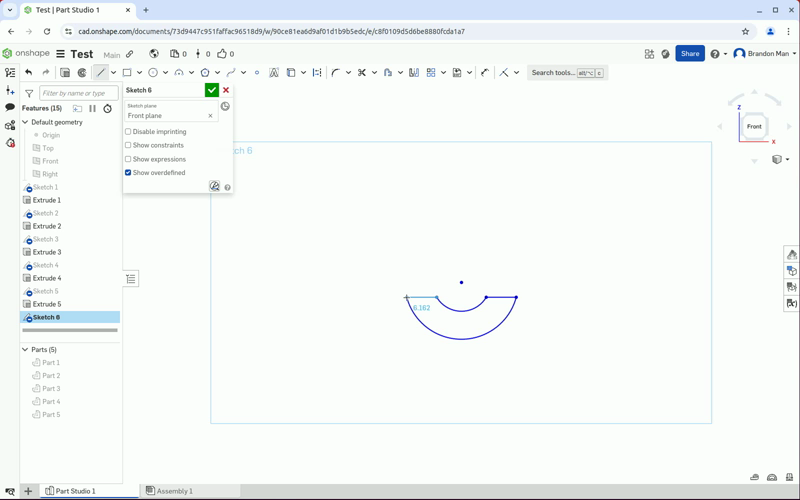
key_up(shift)
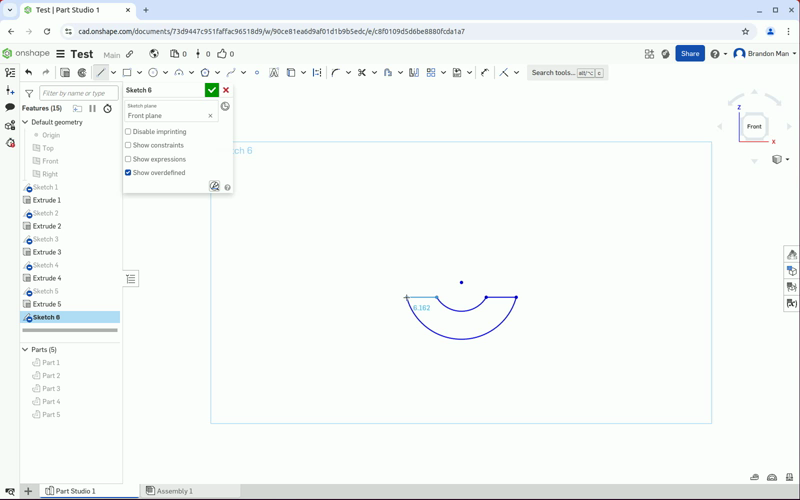
click(406, 297)
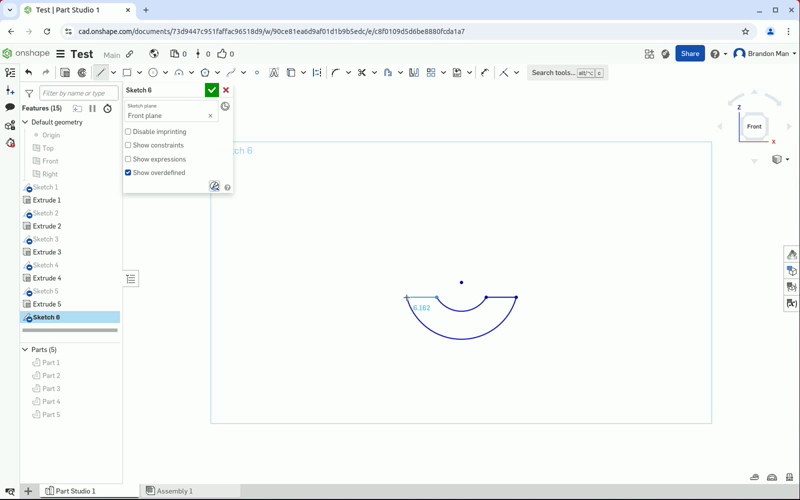
key(esc)
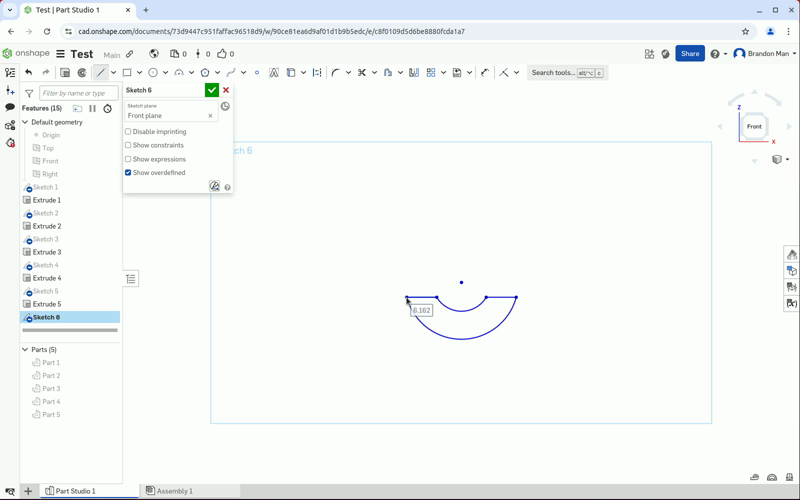
mouse_move(486, 314)
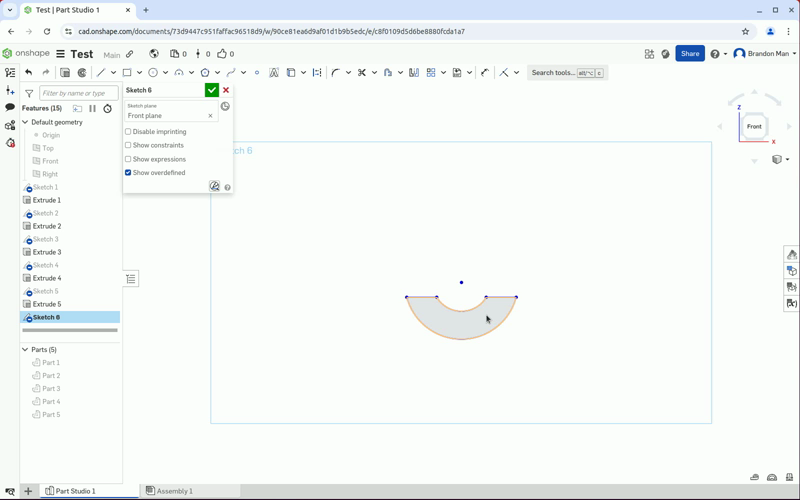
click(486, 314)
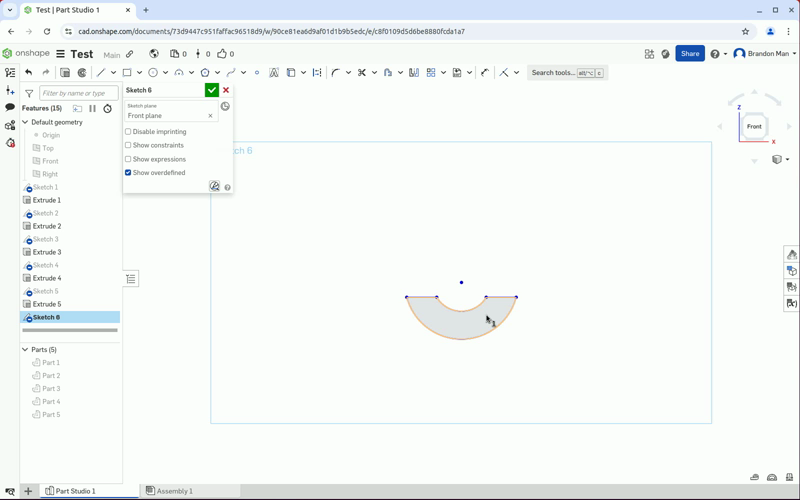
mouse_move(73, 352)
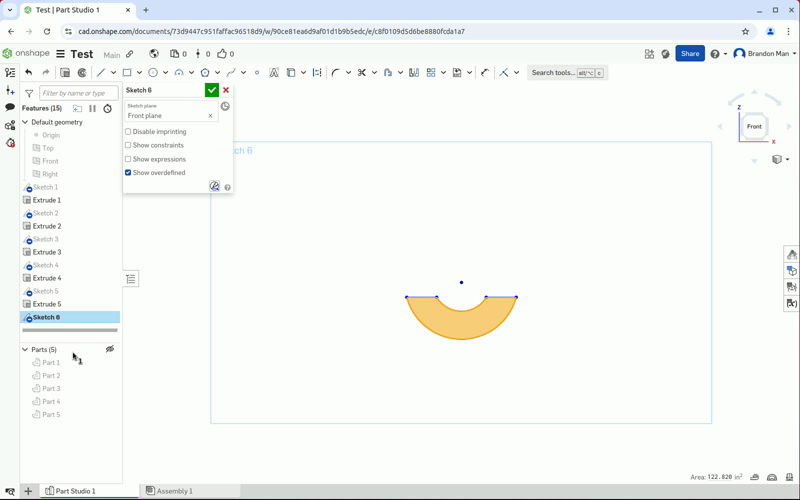
key(shift+y)
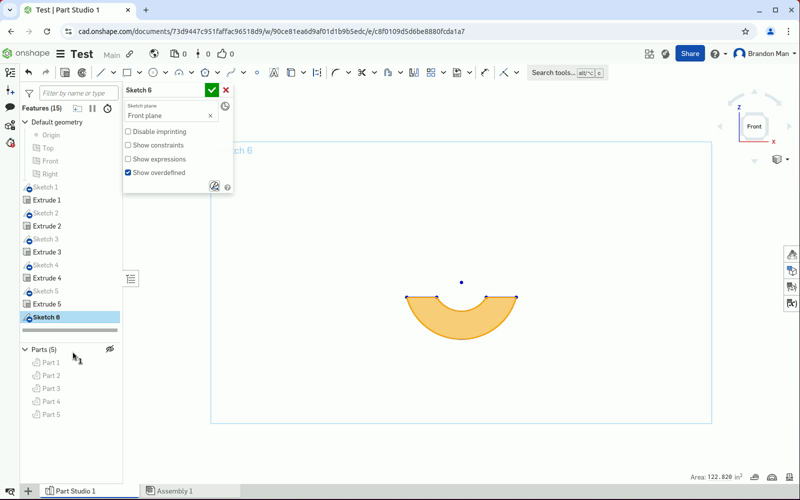
key(shift+e)
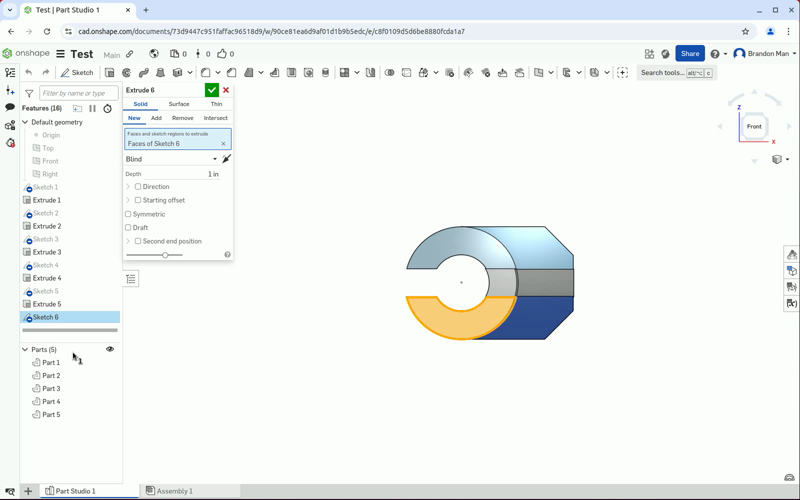
mouse_move(143, 106)
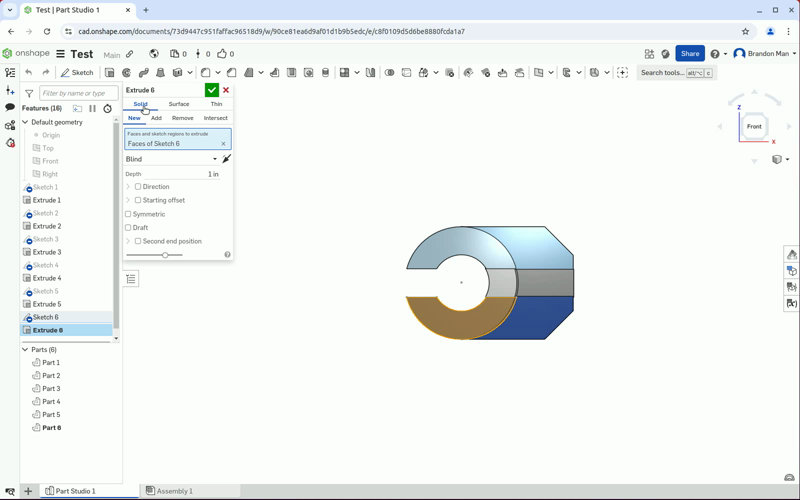
click(143, 106)
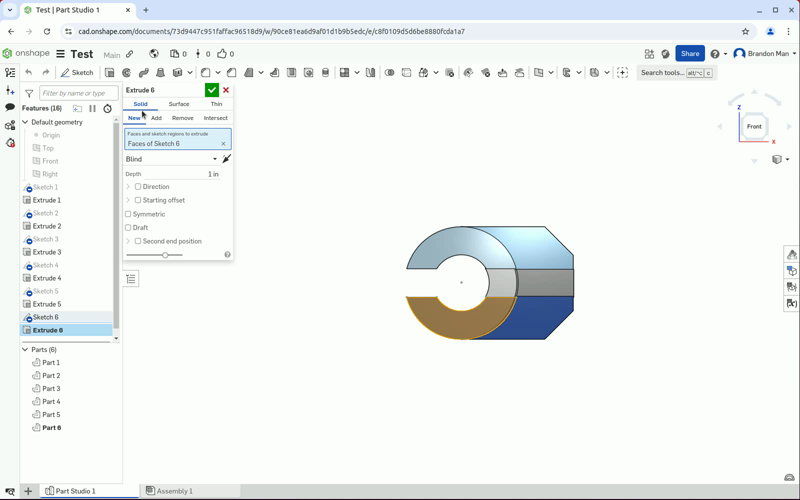
mouse_move(137, 120)
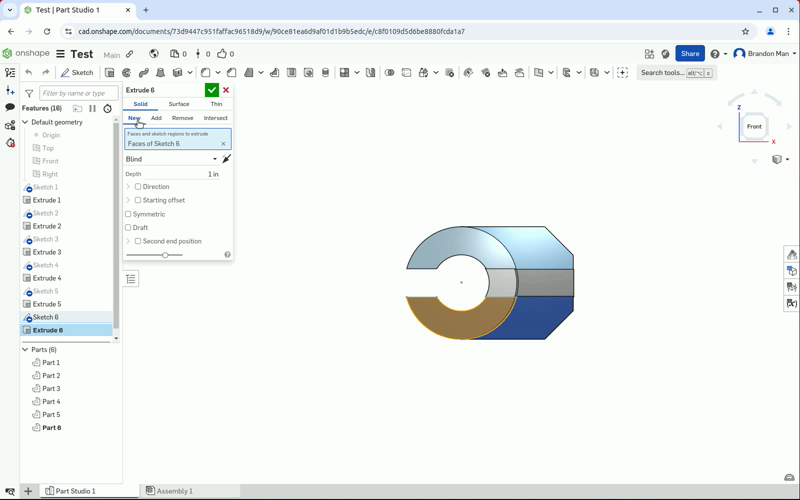
click(137, 120)
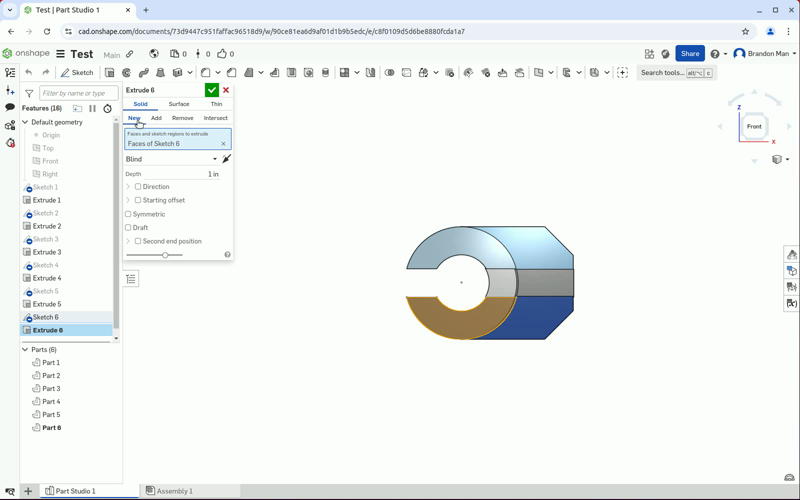
key(tab, 4)
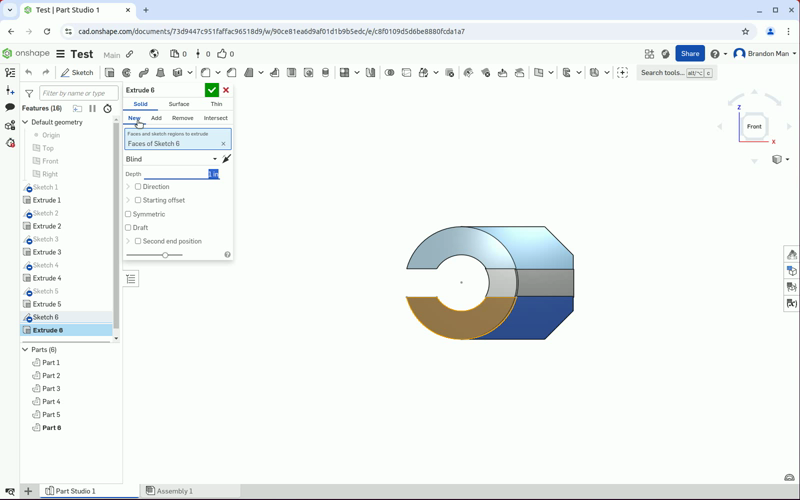
text(23.108)
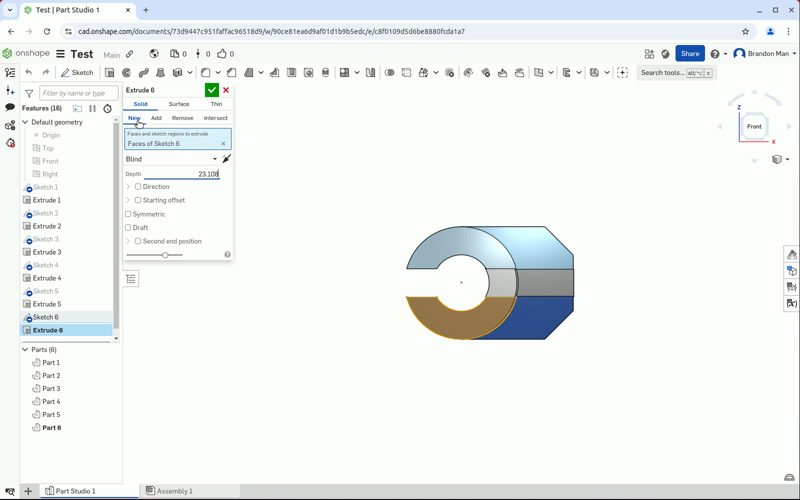
key(enter)
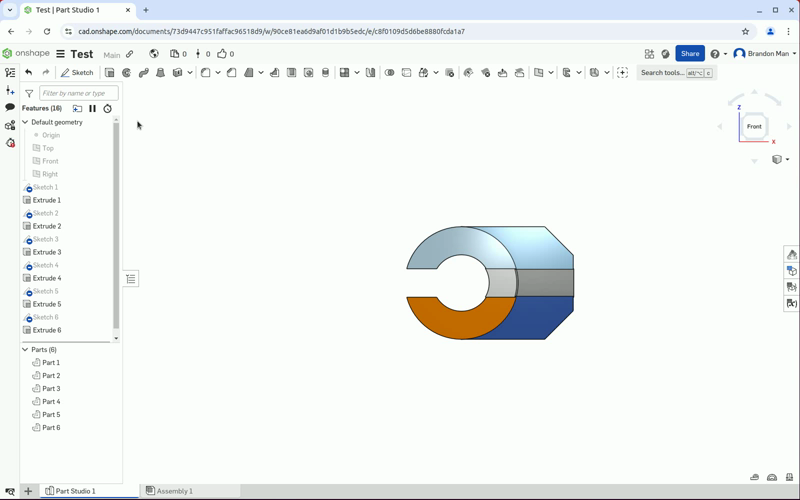
key(shift+h)
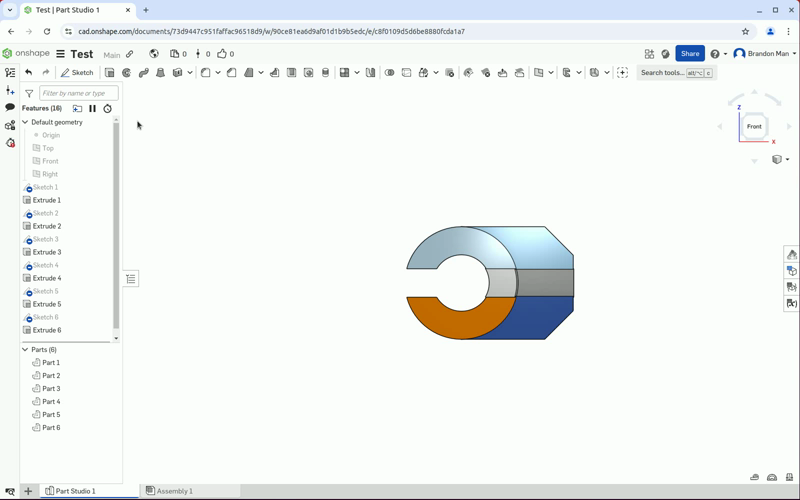
key(shift+h)
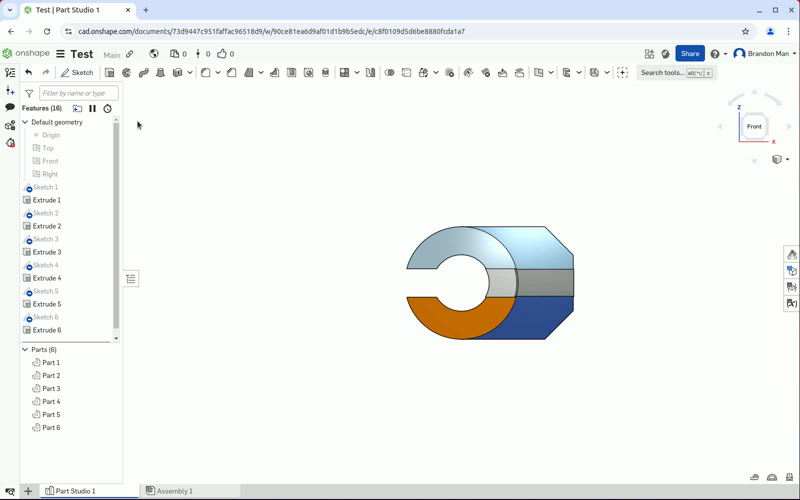
mouse_move(69, 189)
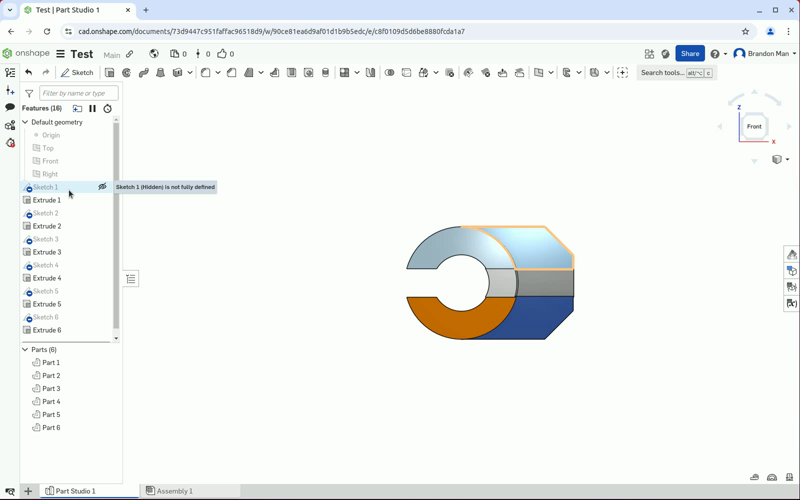
click(69, 189)
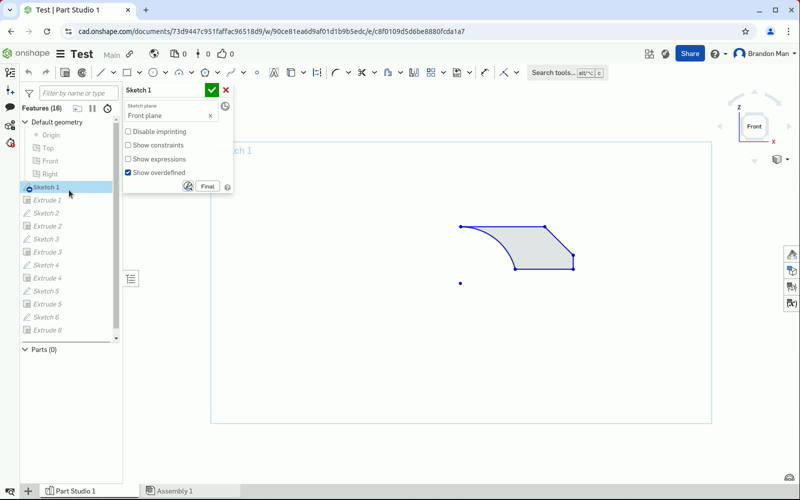
mouse_move(229, 92)
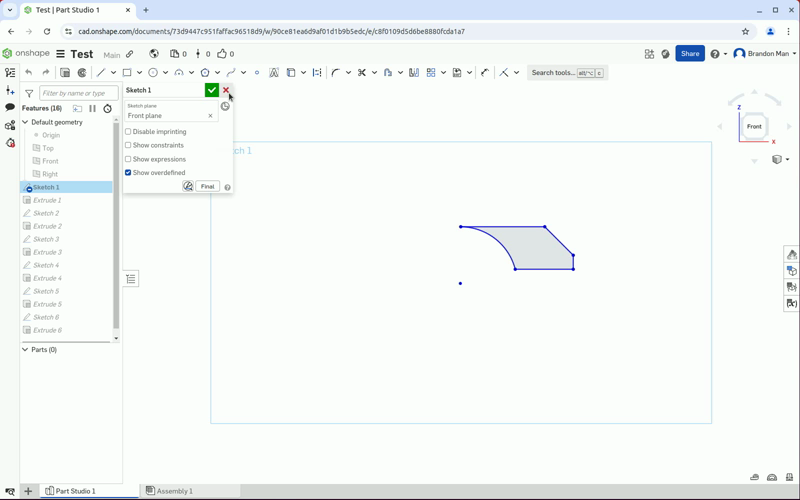
click(229, 92)
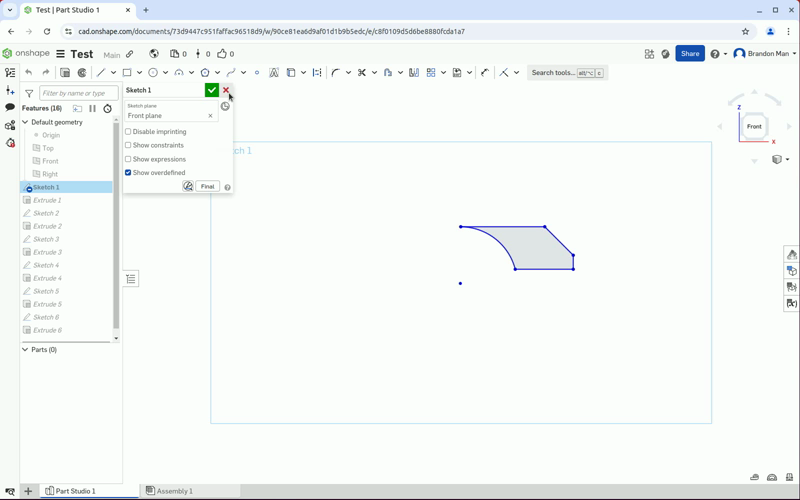
key(shift+s)
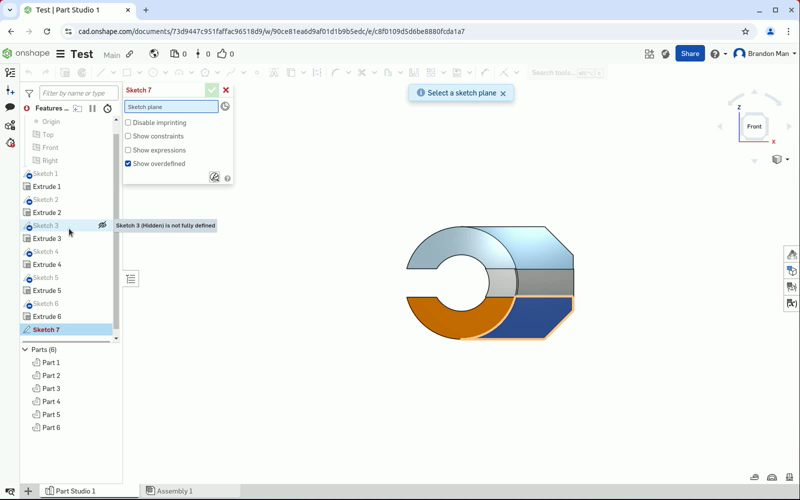
scroll(3)
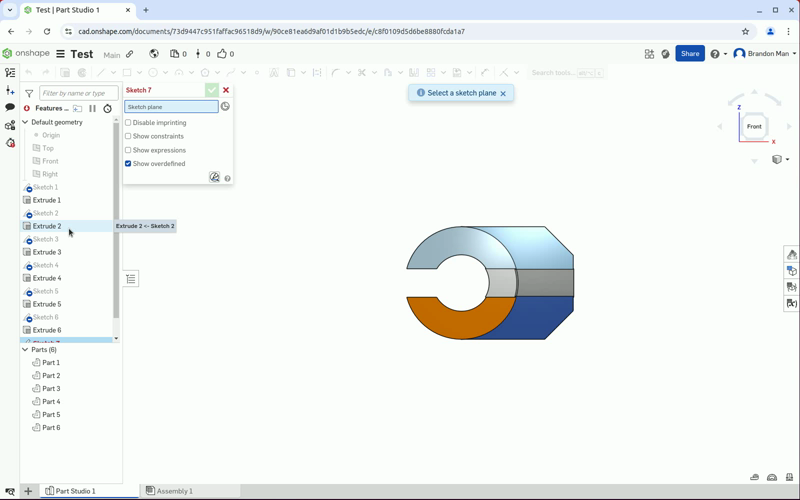
mouse_move(69, 163)
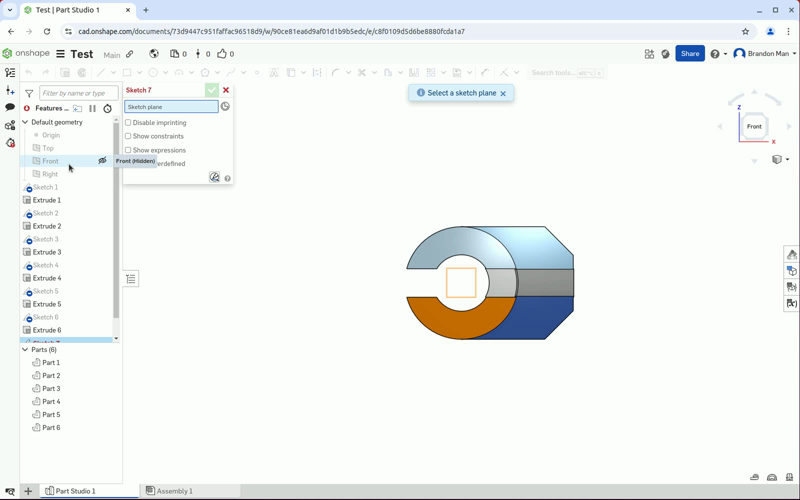
click(69, 163)
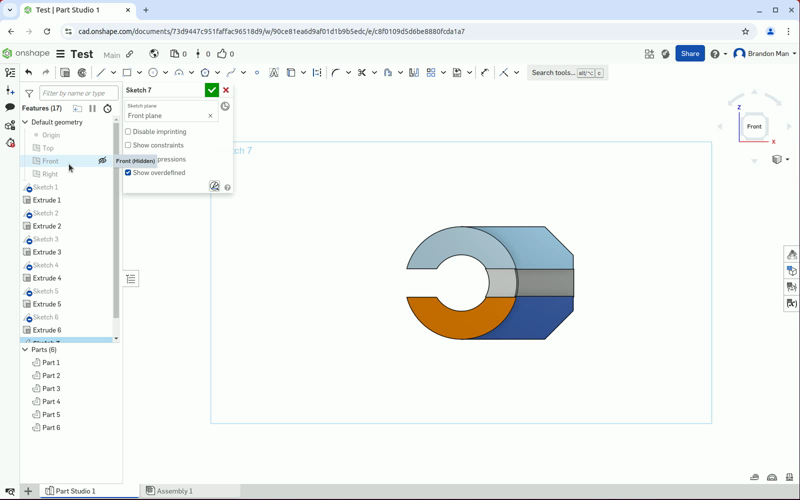
mouse_move(73, 352)
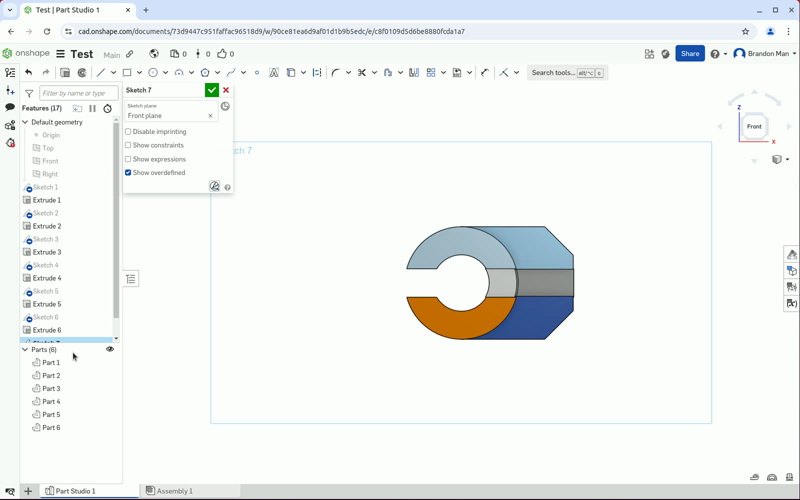
key(y)
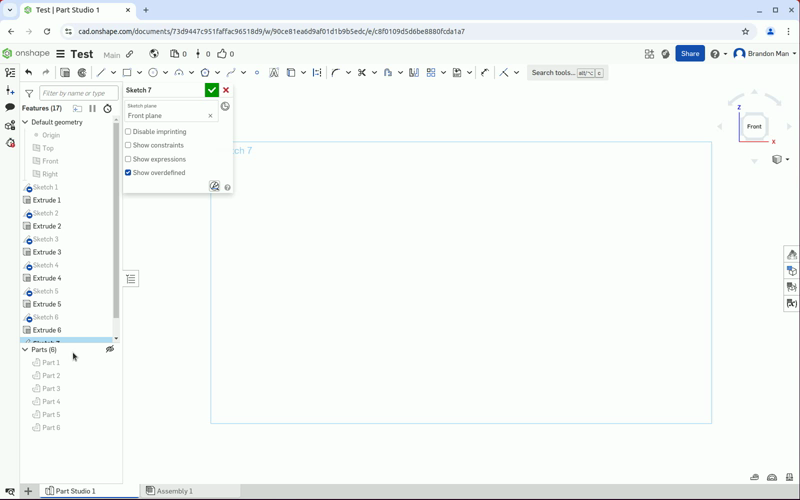
key(l)
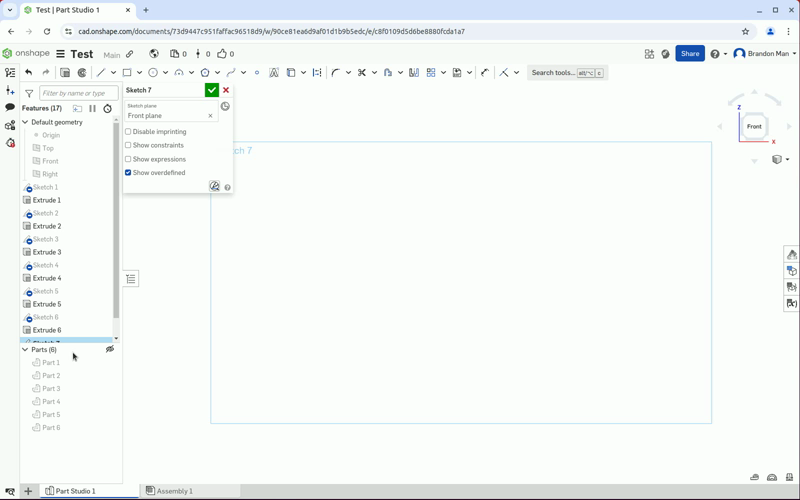
key_down(shift)
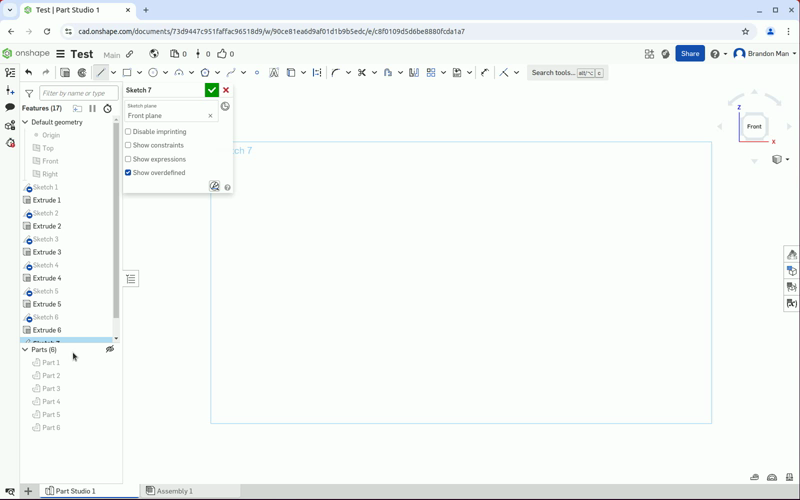
mouse_move(406, 297)
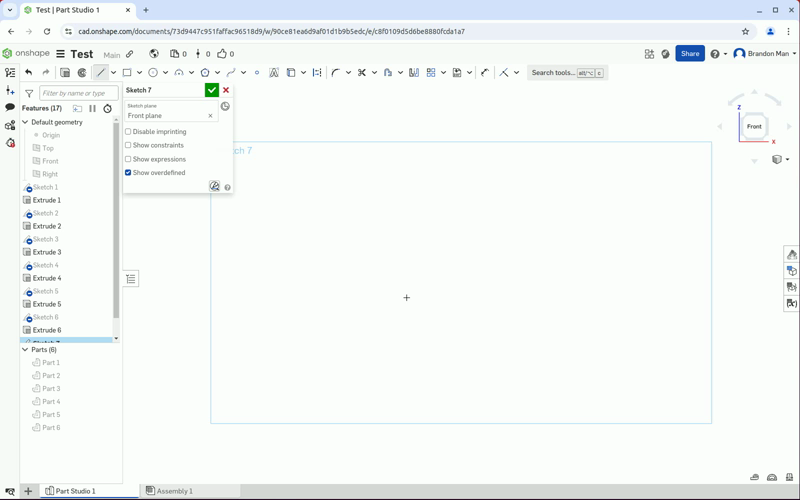
click(406, 297)
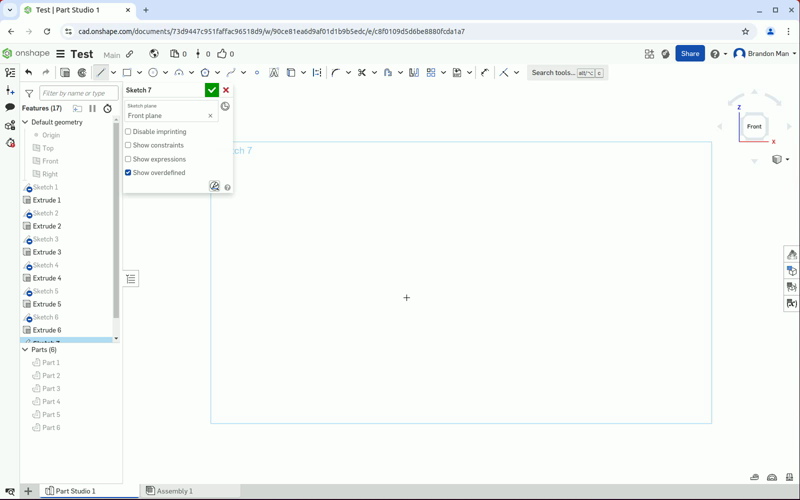
key_up(shift)
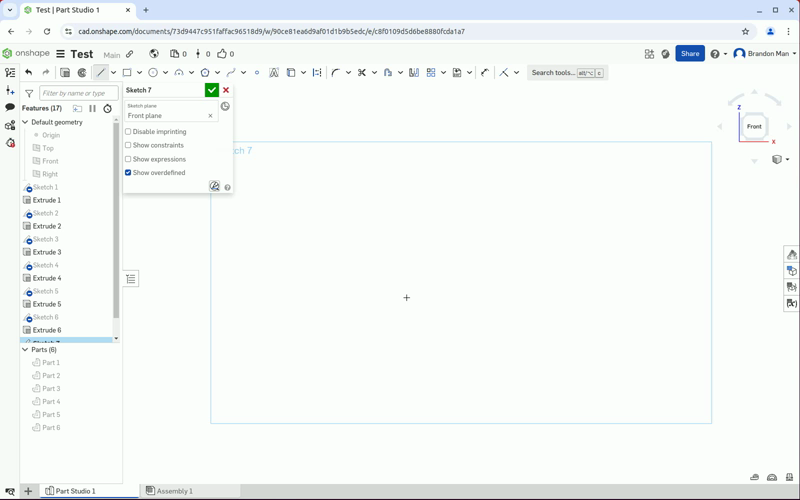
key_down(shift)
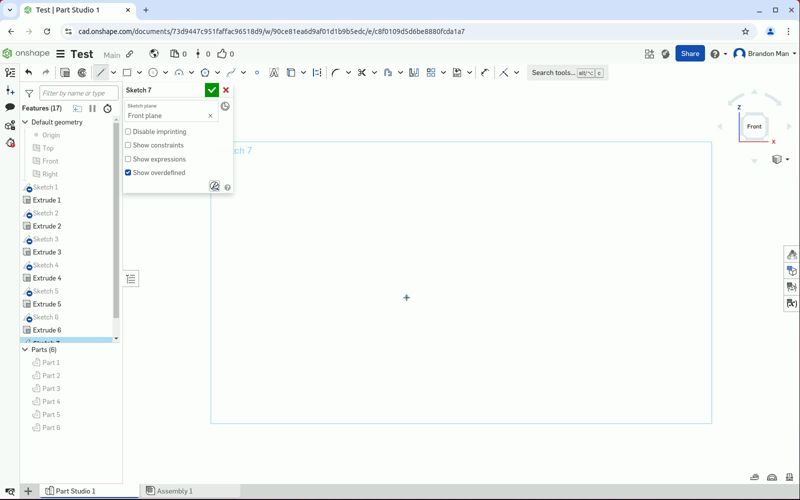
mouse_move(436, 297)
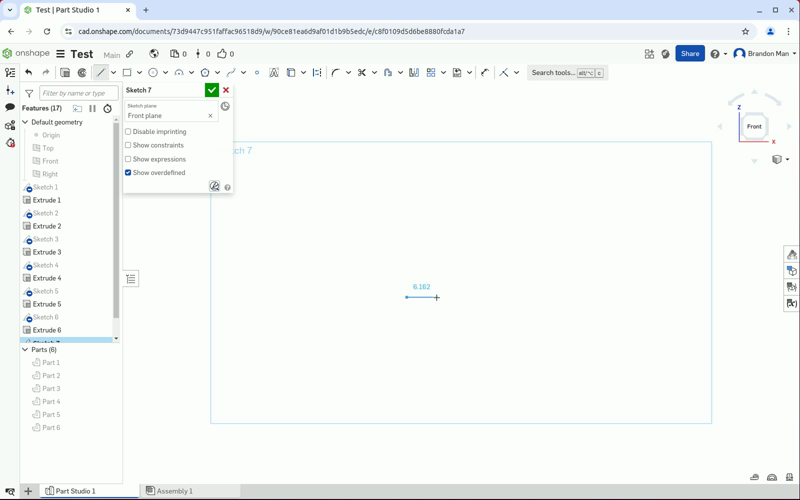
mouse_move(438, 297)
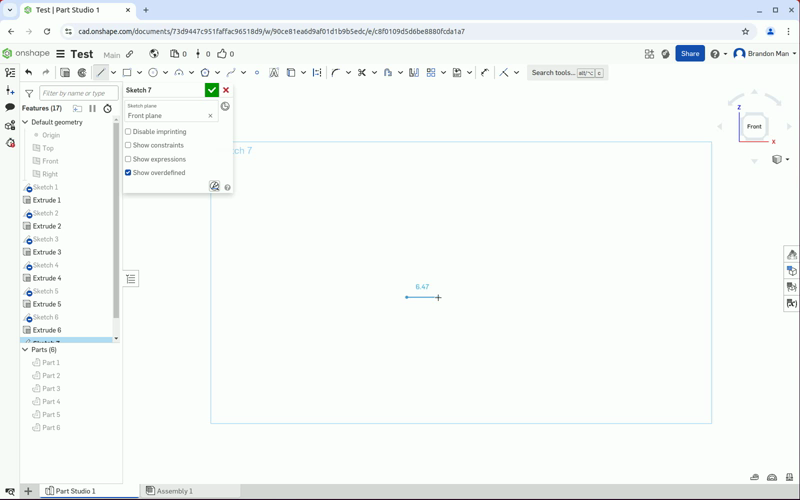
click(438, 297)
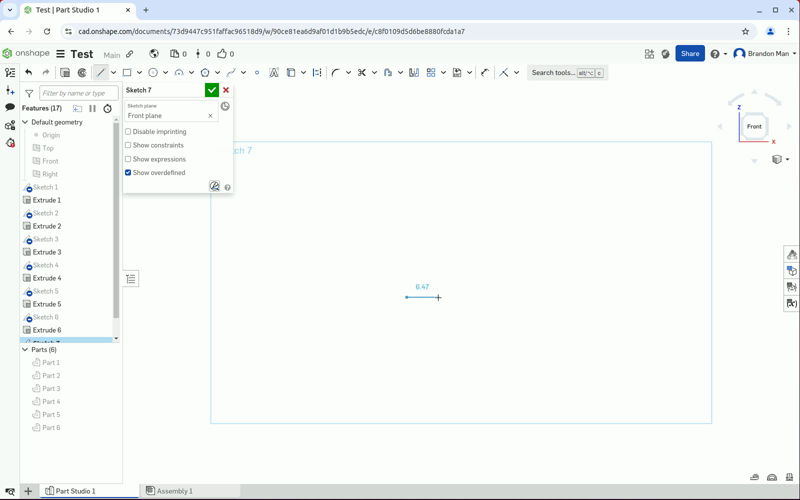
key_up(shift)
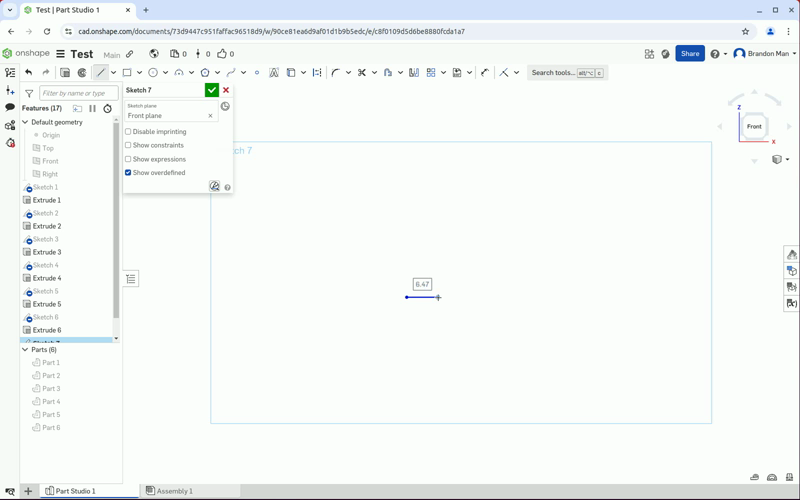
key(esc)
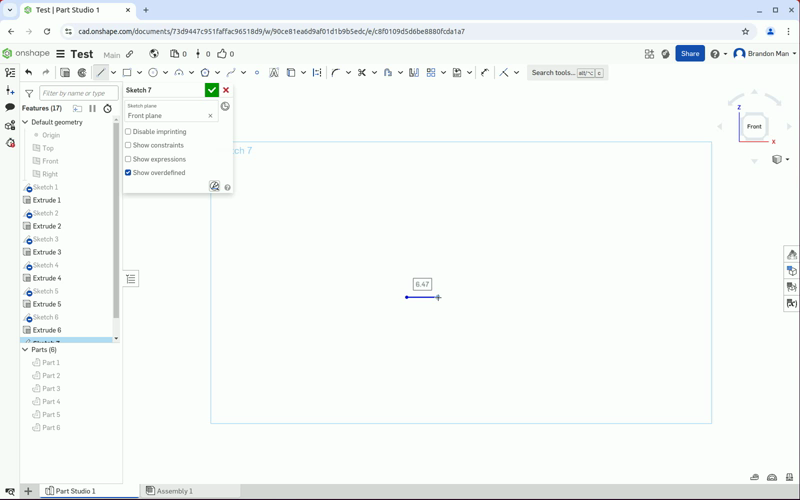
key(a)
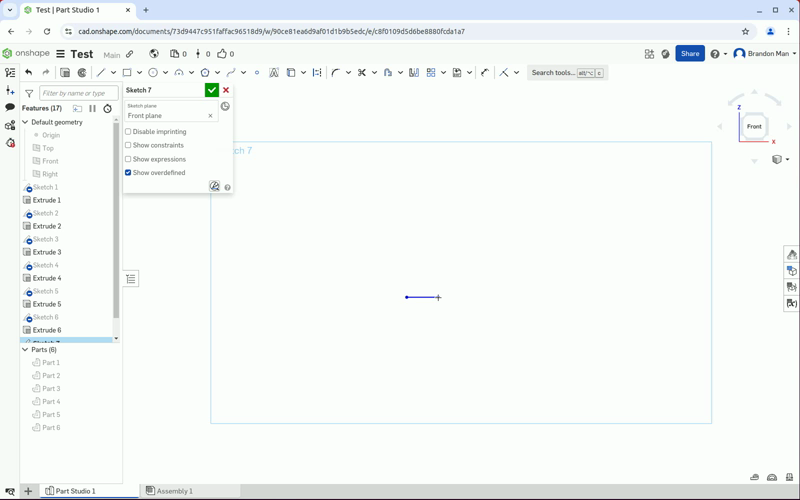
mouse_move(438, 297)
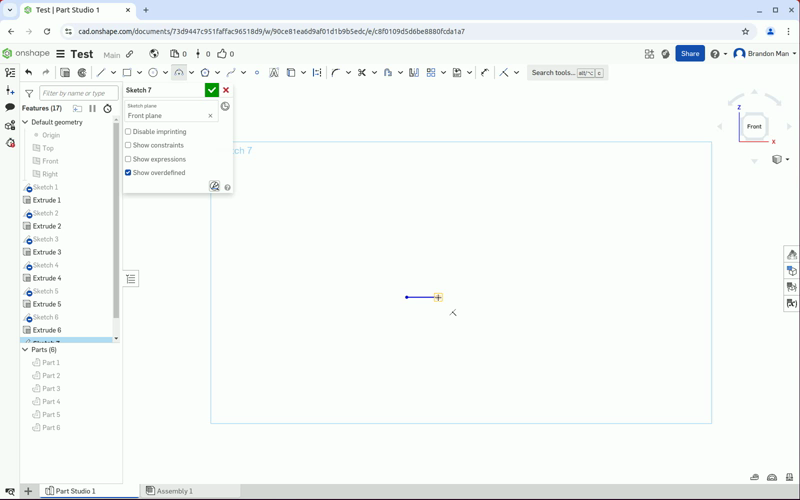
click(438, 297)
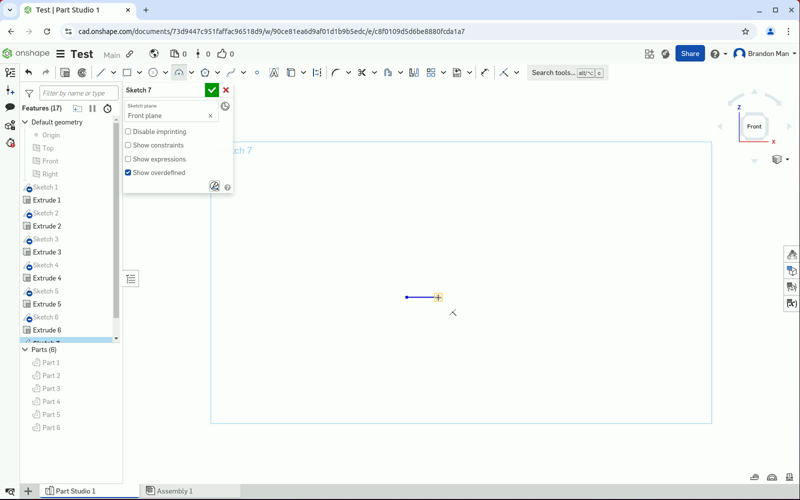
key_down(shift)
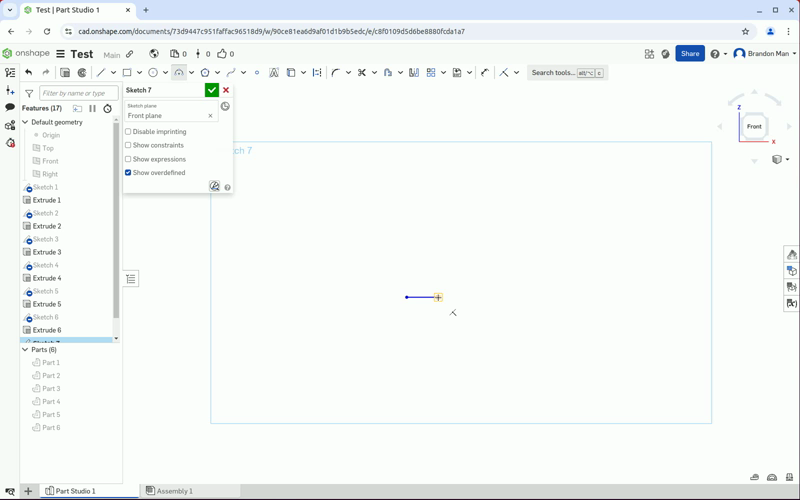
mouse_move(438, 267)
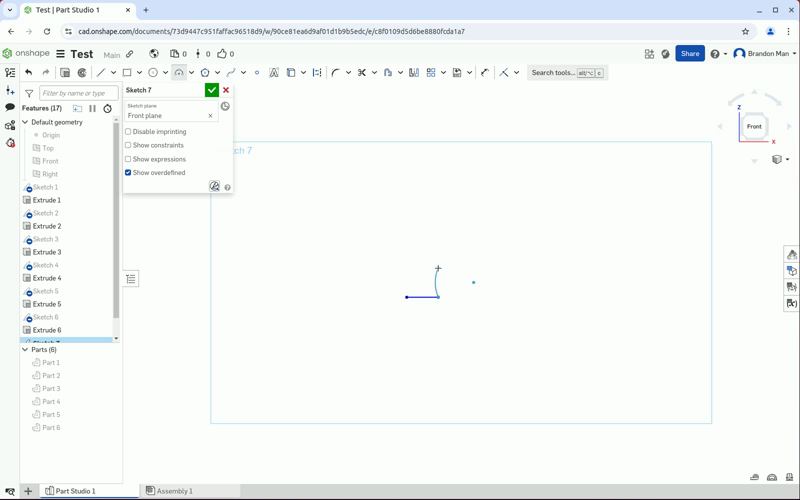
click(438, 267)
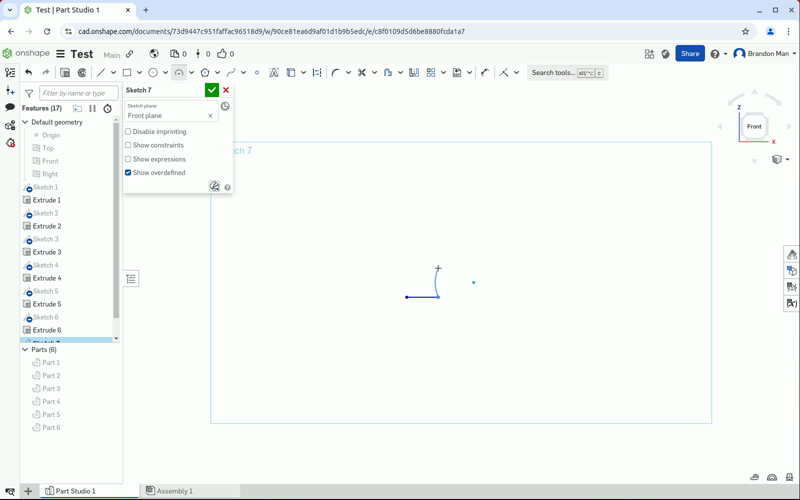
mouse_move(434, 282)
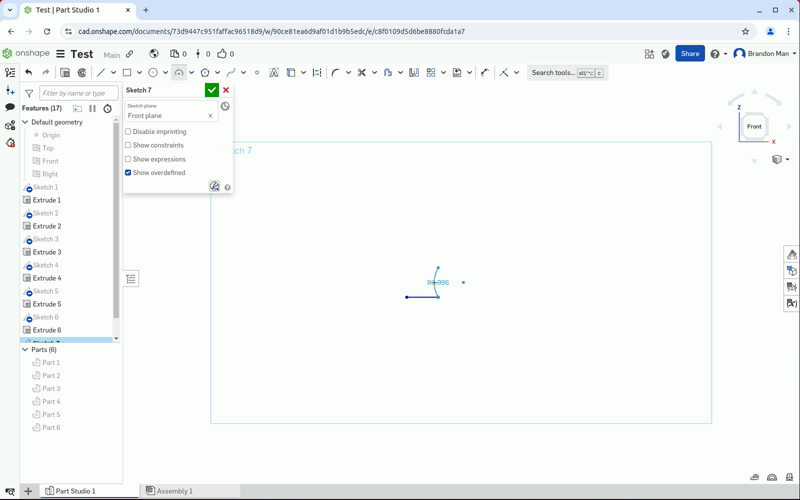
click(434, 282)
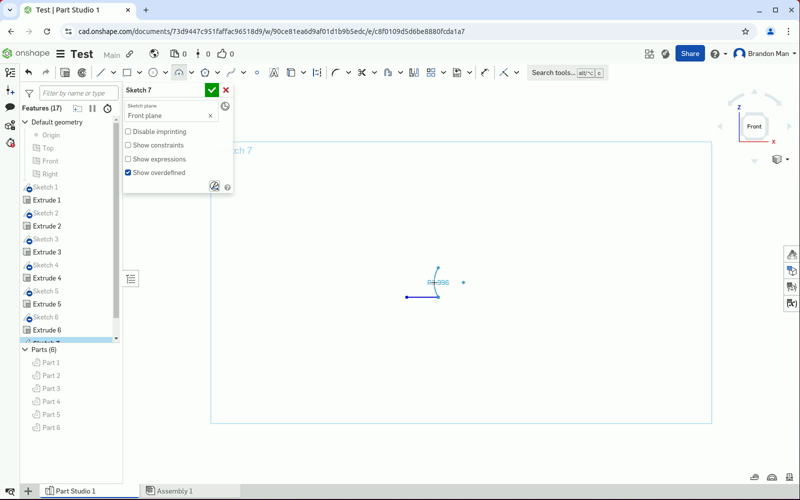
key_up(shift)
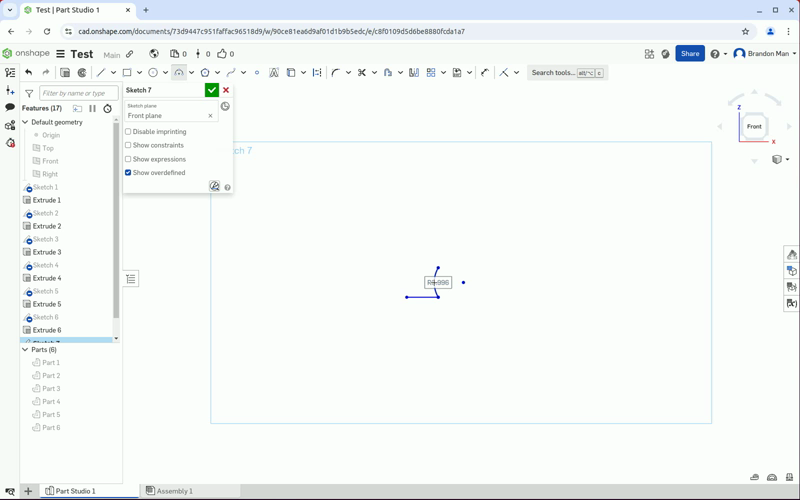
key(esc)
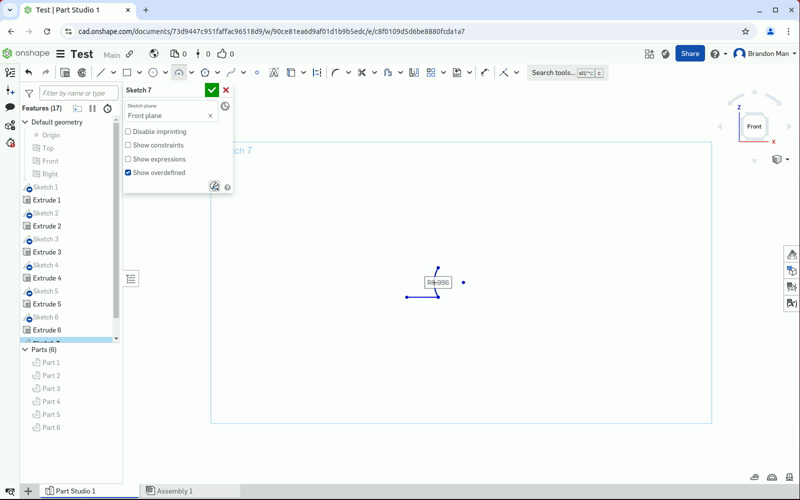
key(l)
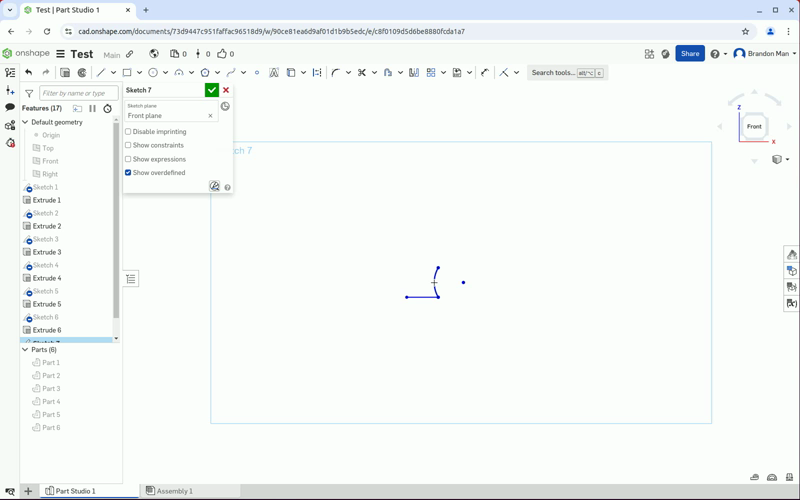
mouse_move(438, 267)
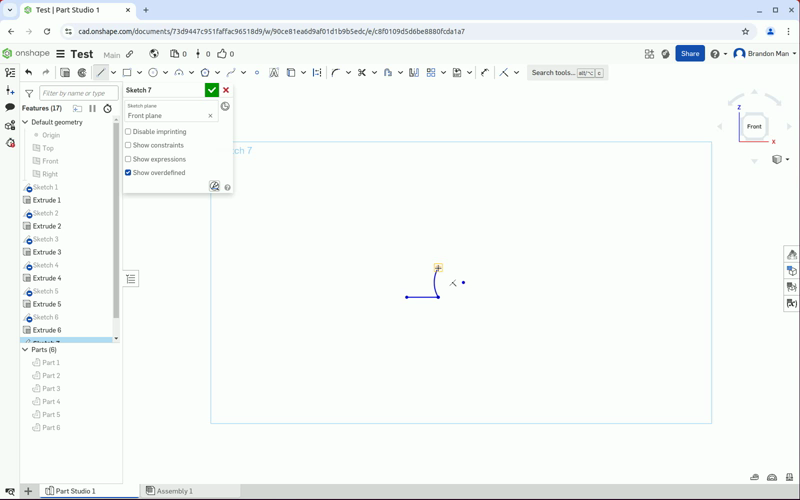
click(438, 267)
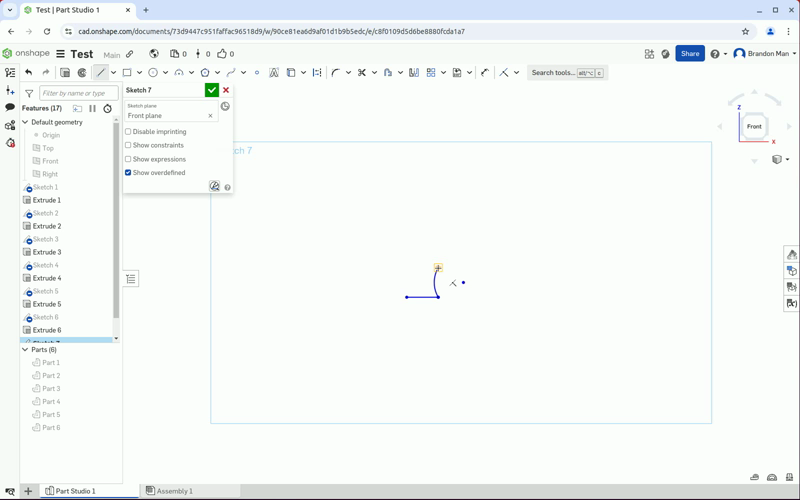
key_down(shift)
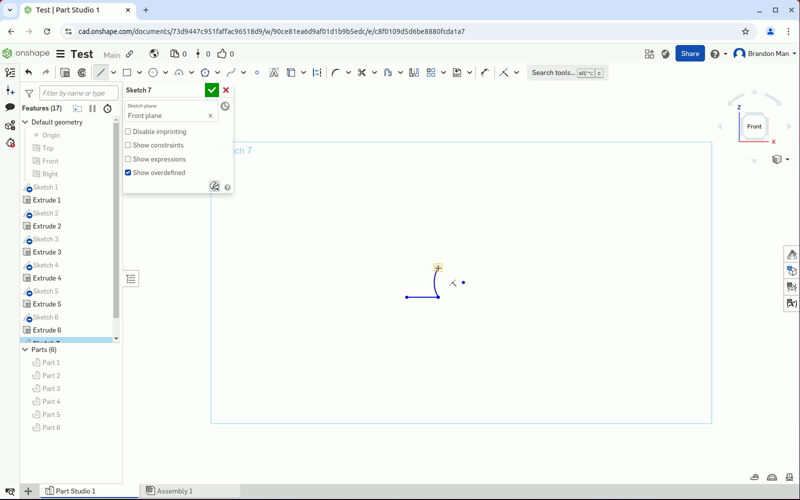
mouse_move(468, 267)
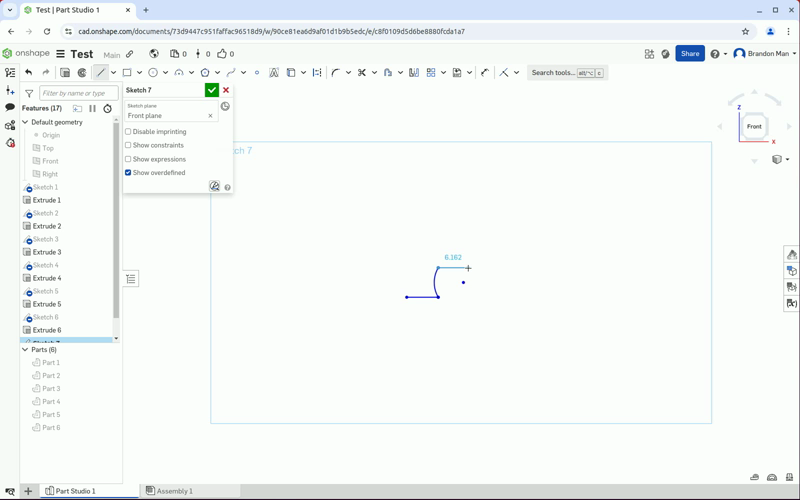
mouse_move(406, 267)
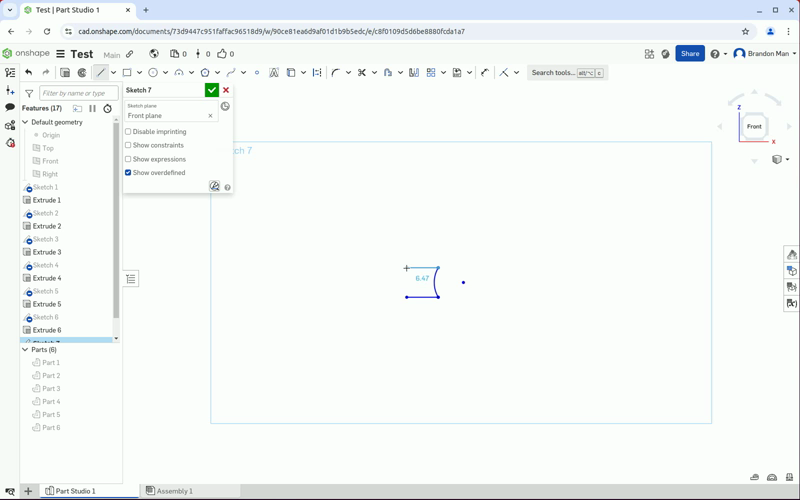
click(406, 267)
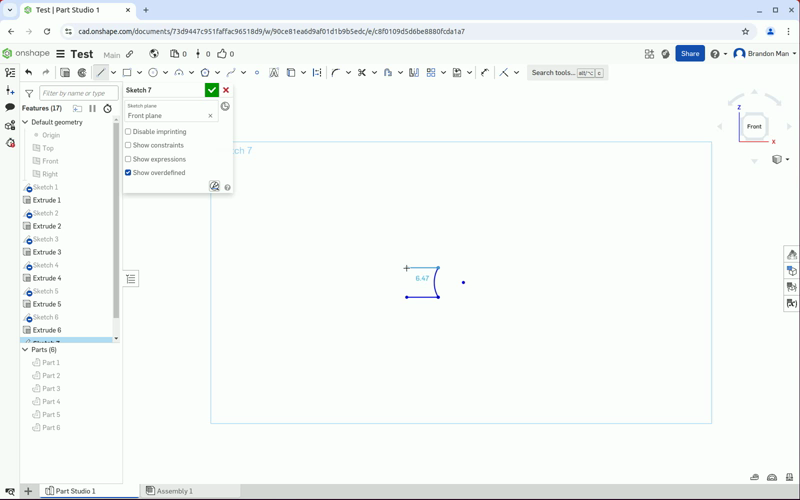
key_up(shift)
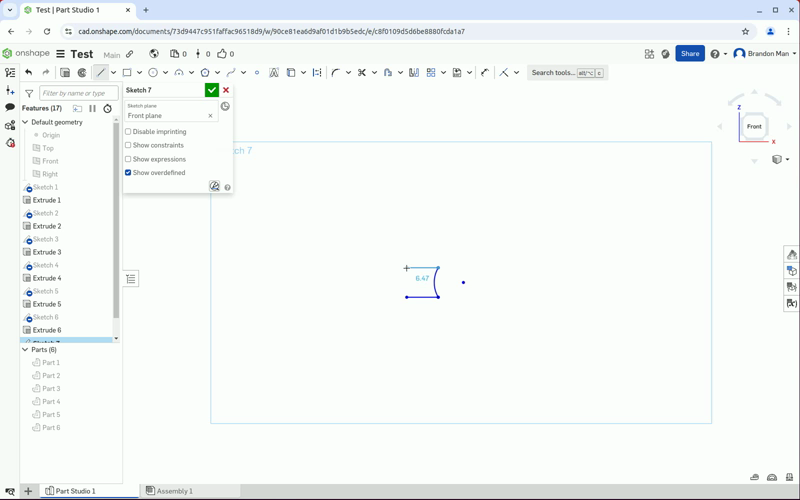
key(esc)
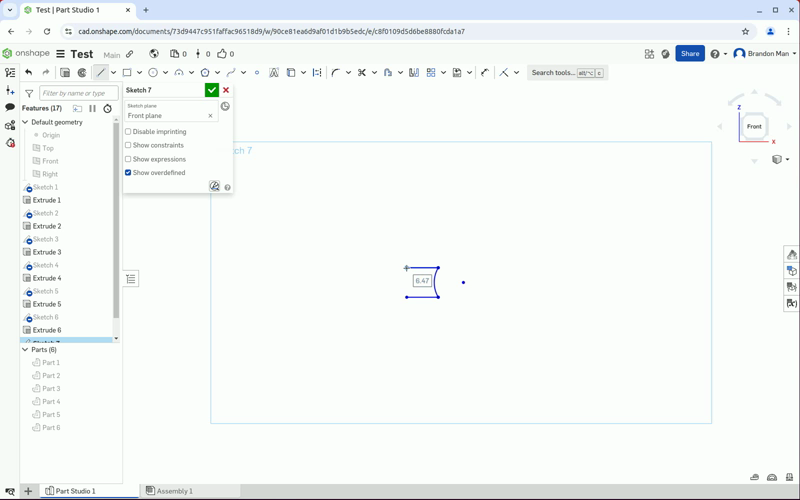
key(a)
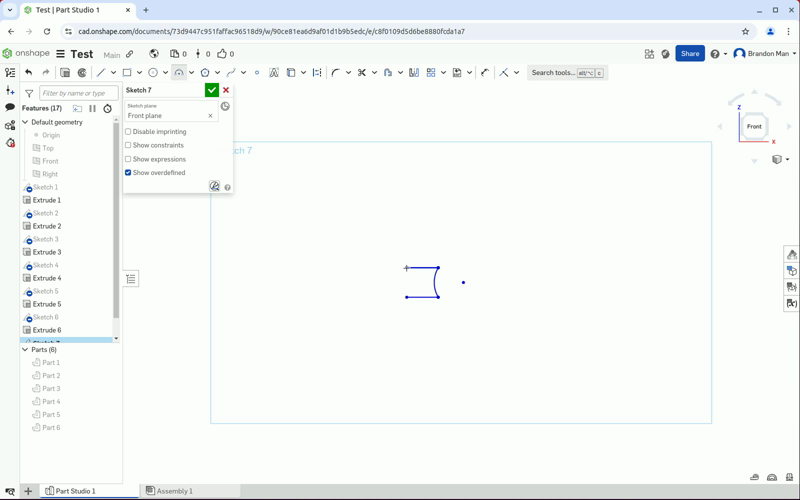
mouse_move(406, 267)
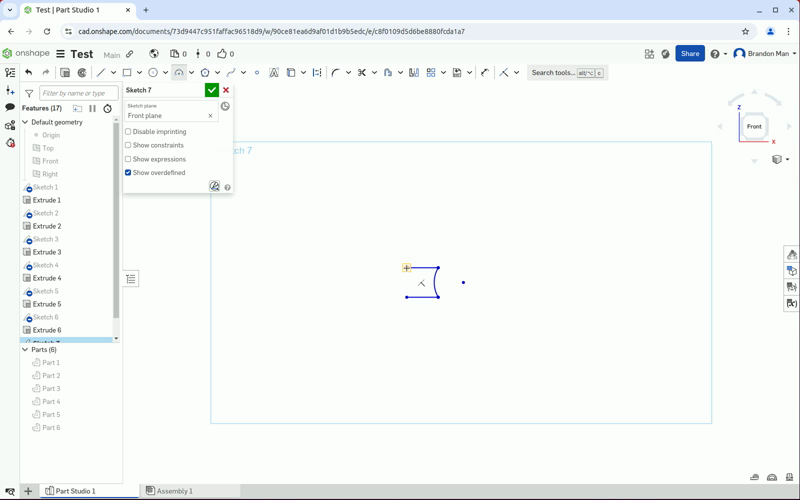
click(406, 267)
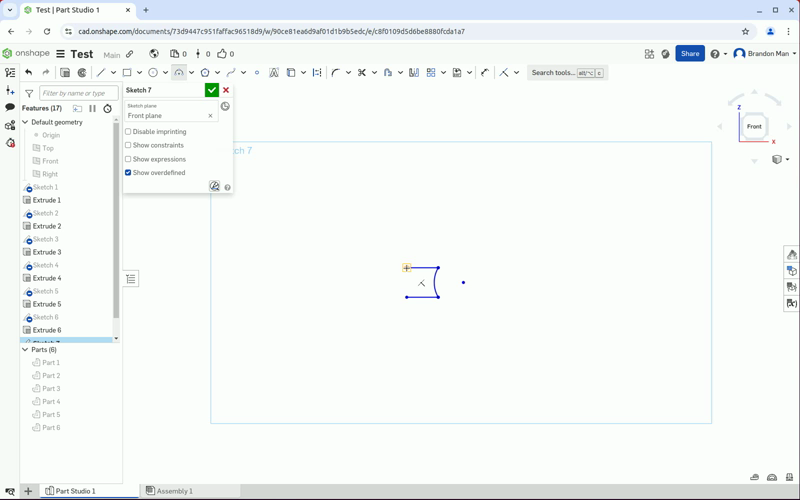
mouse_move(406, 297)
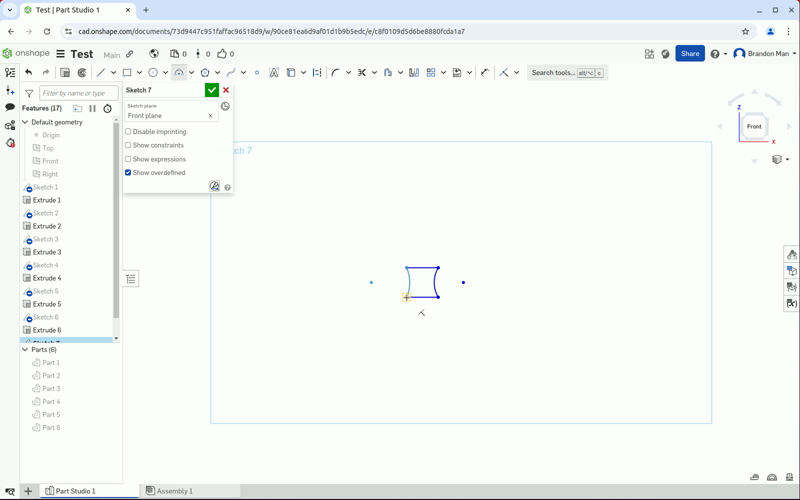
click(406, 297)
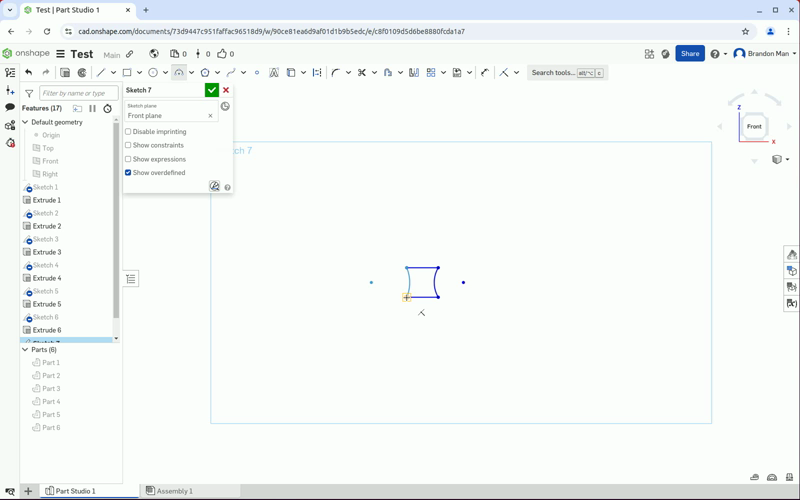
key_down(shift)
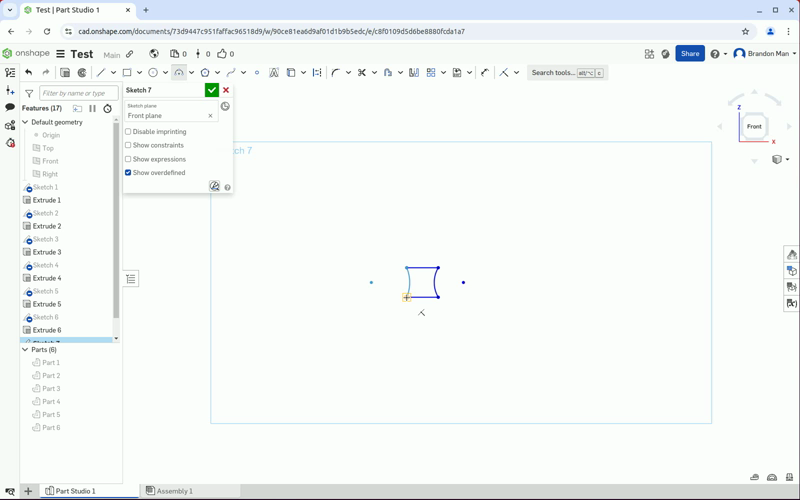
mouse_move(404, 282)
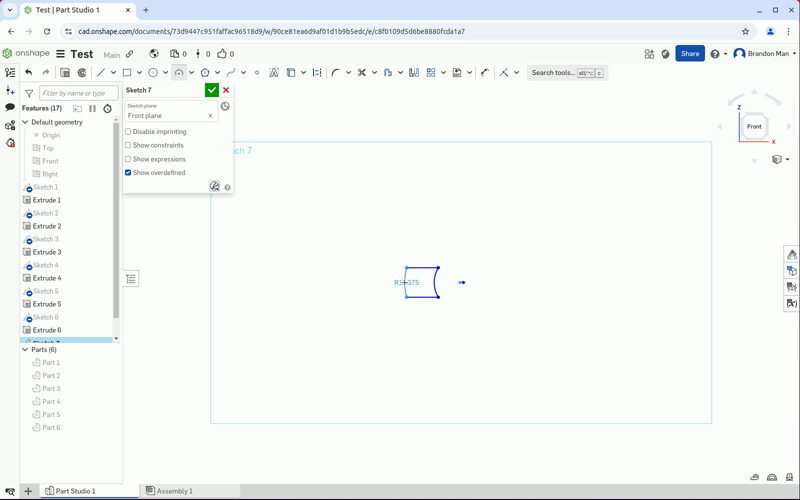
click(404, 282)
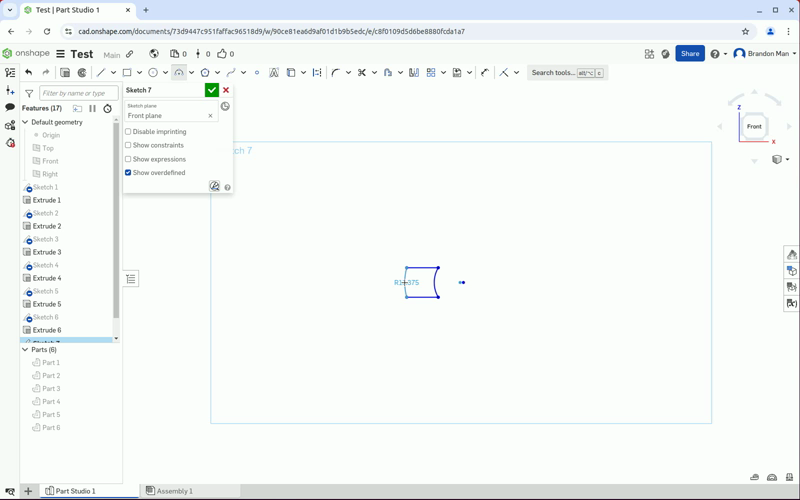
key_up(shift)
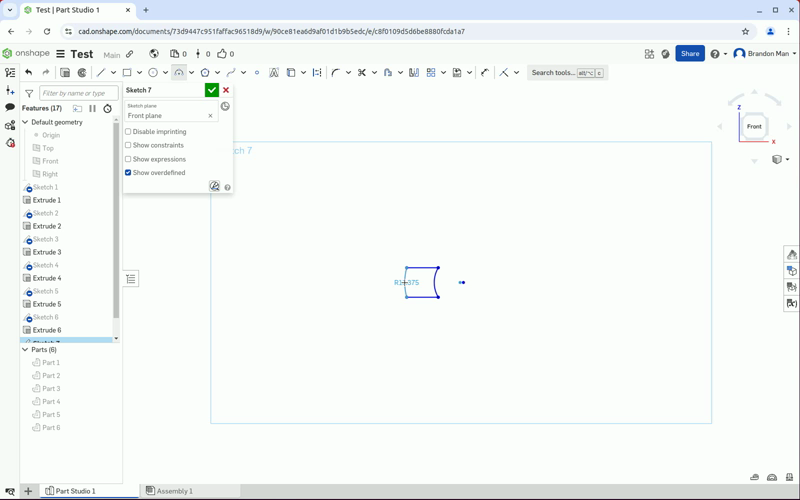
key(esc)
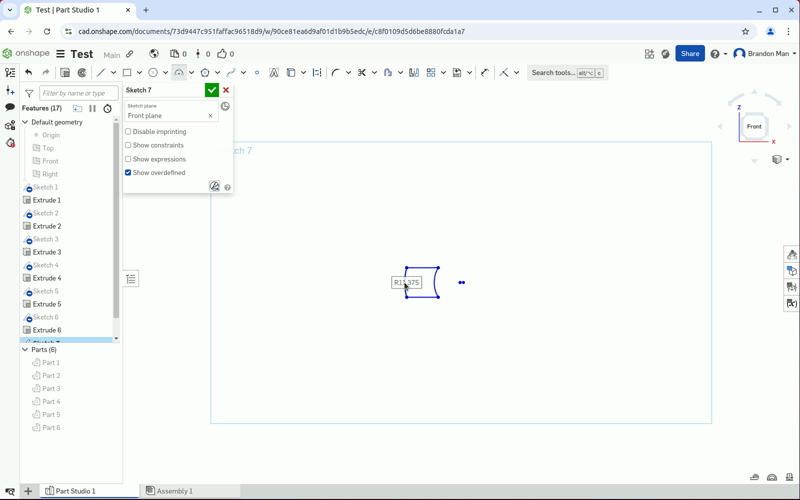
mouse_move(415, 292)
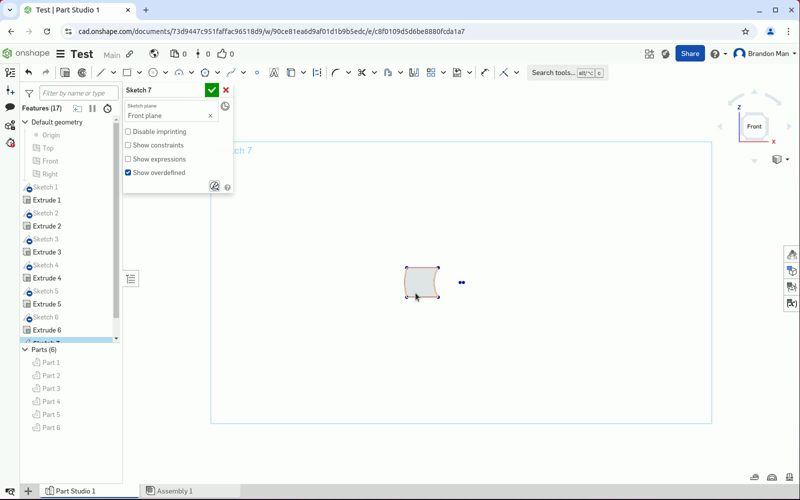
scroll(6)
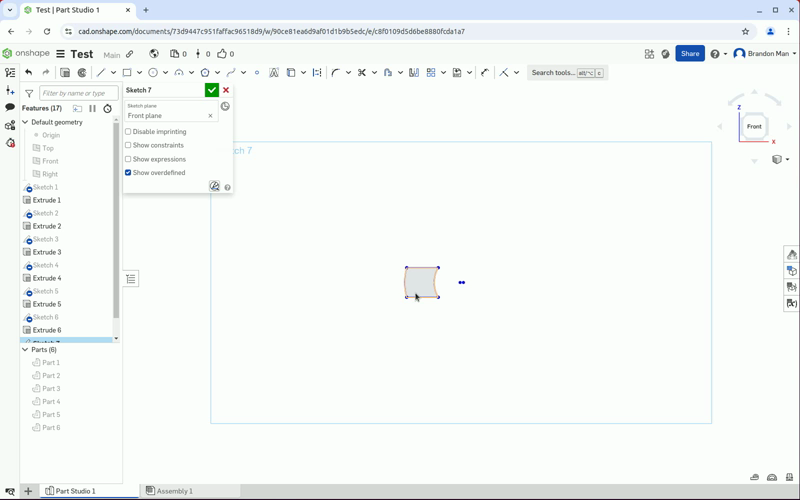
scroll(6)
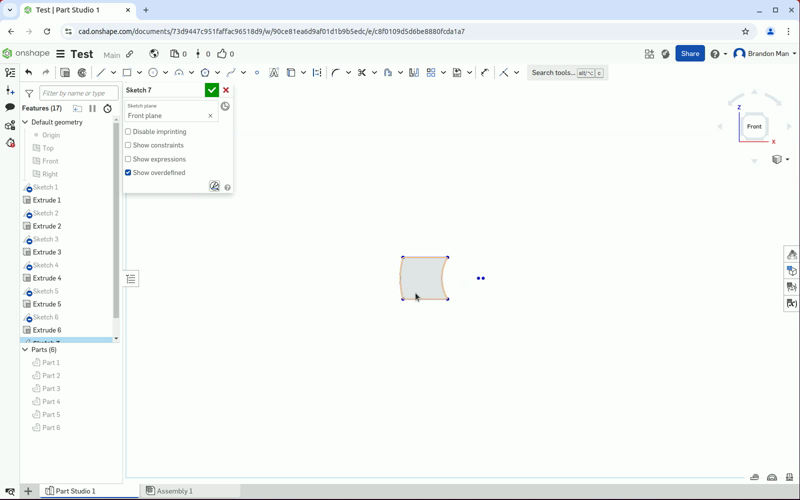
scroll(6)
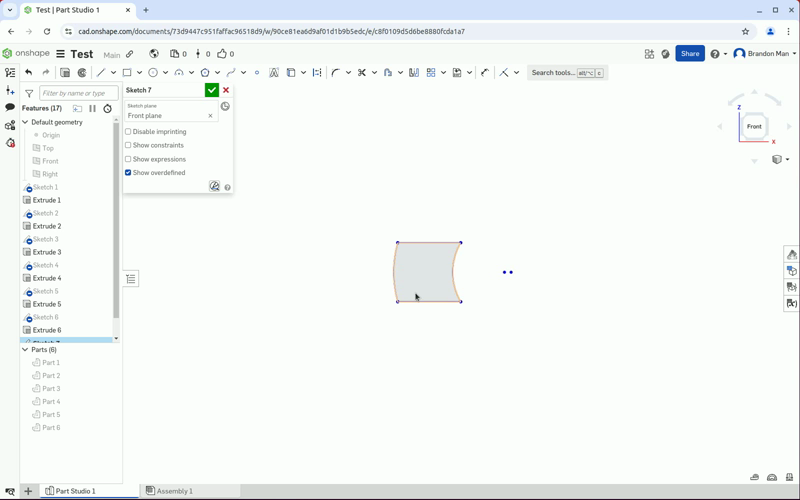
scroll(6)
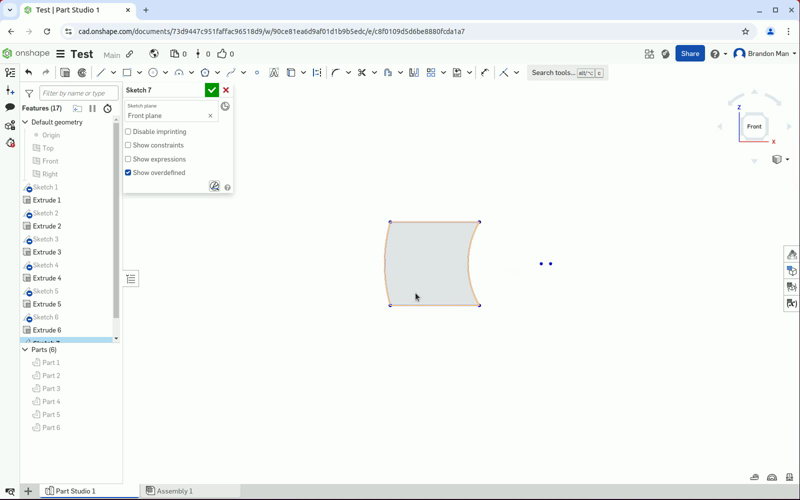
scroll(6)
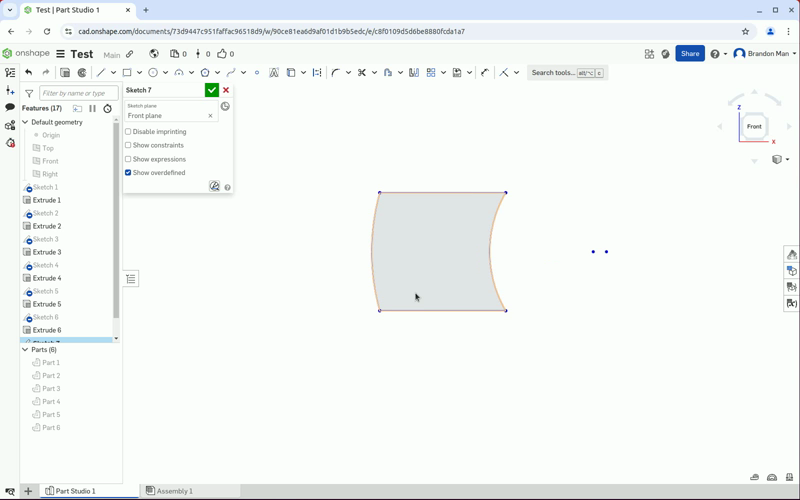
scroll(6)
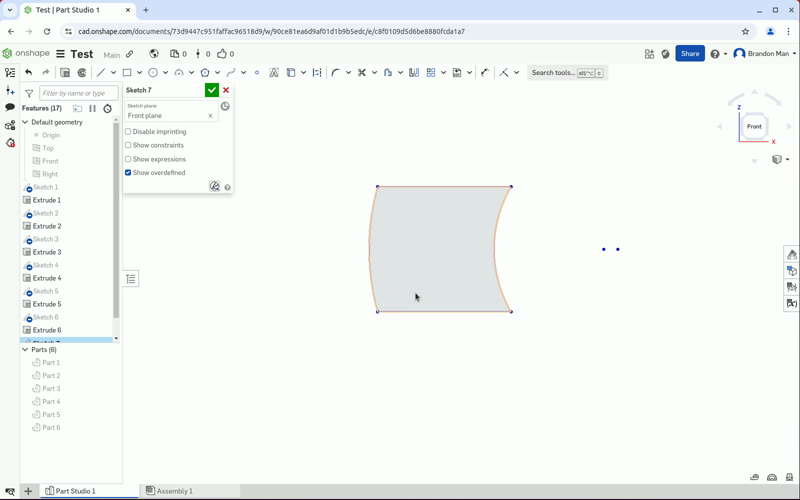
scroll(6)
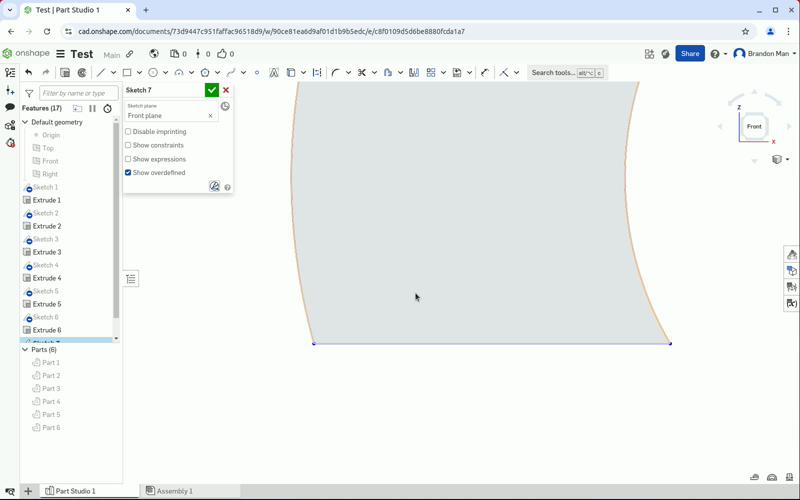
click(415, 292)
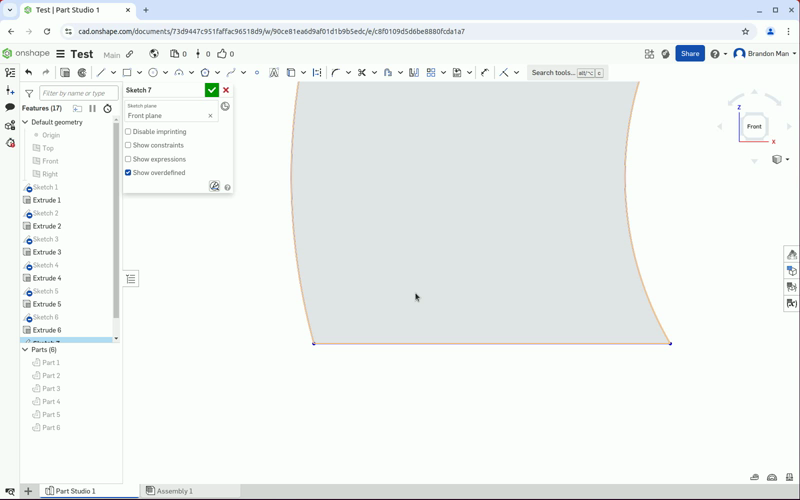
scroll(-6)
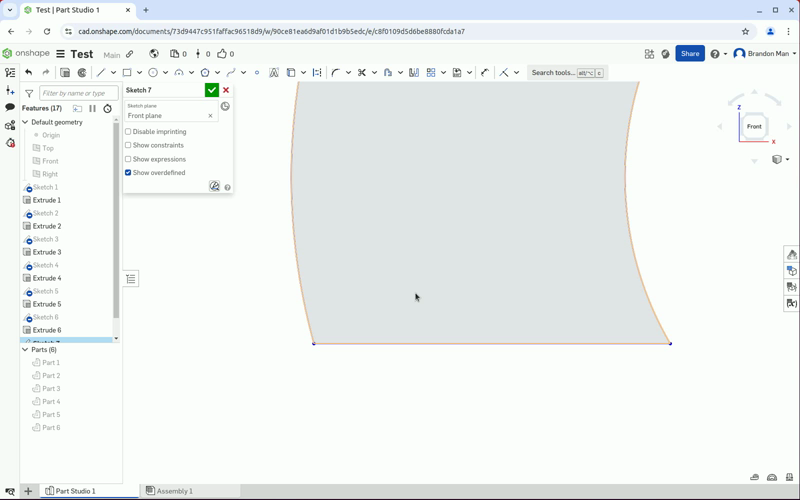
scroll(-6)
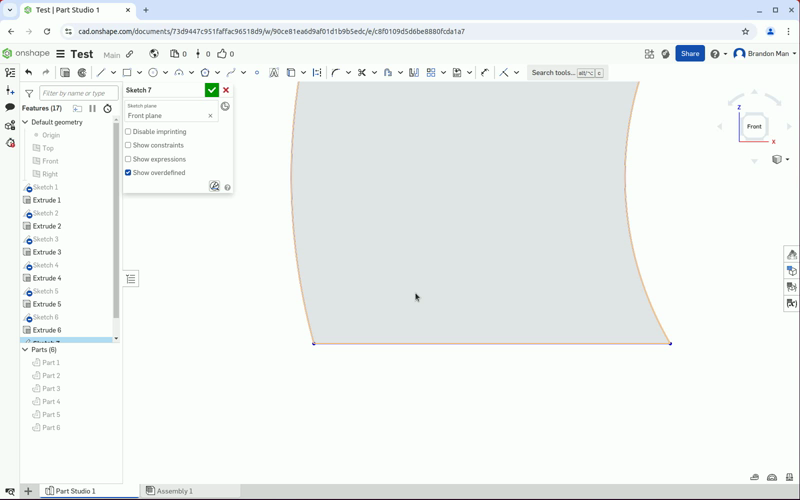
scroll(-6)
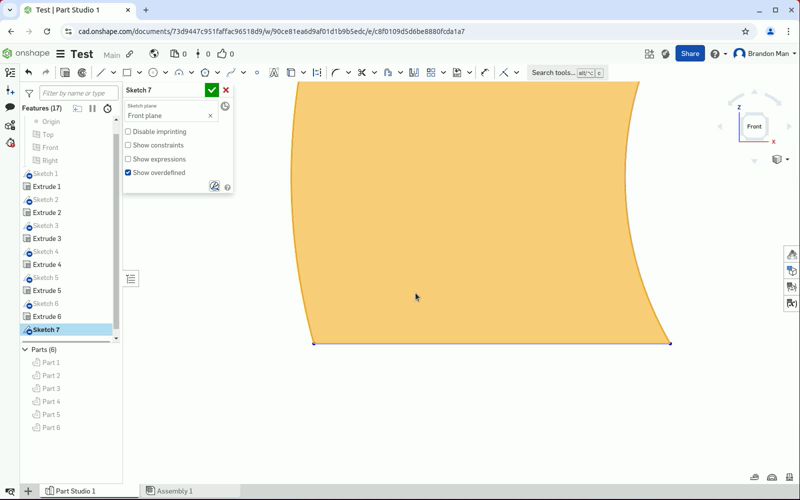
scroll(-6)
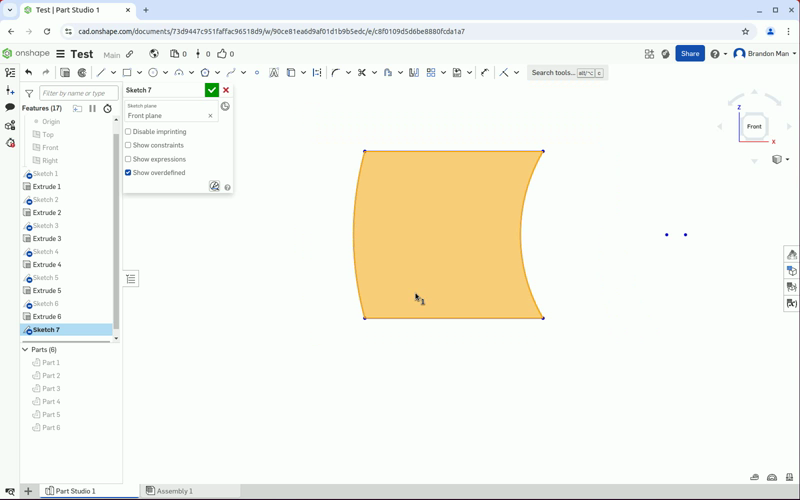
scroll(-6)
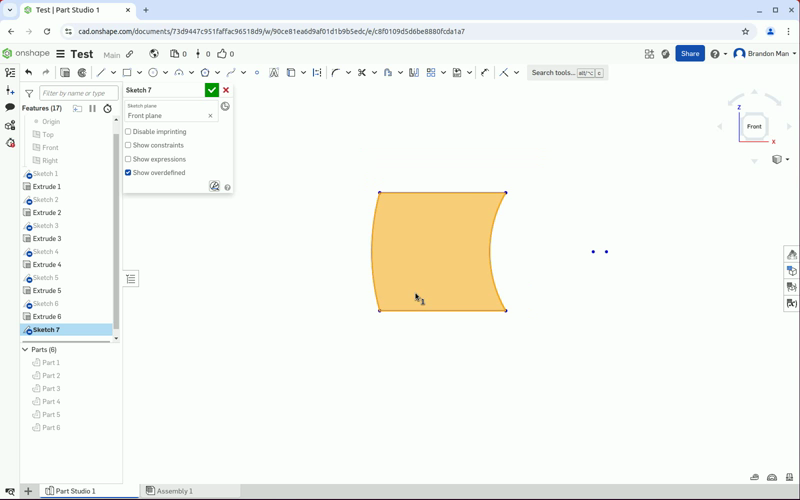
scroll(-6)
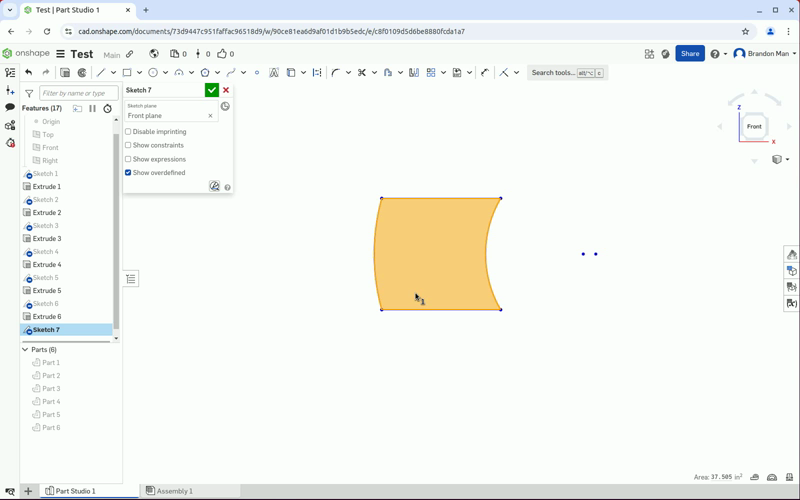
scroll(-6)
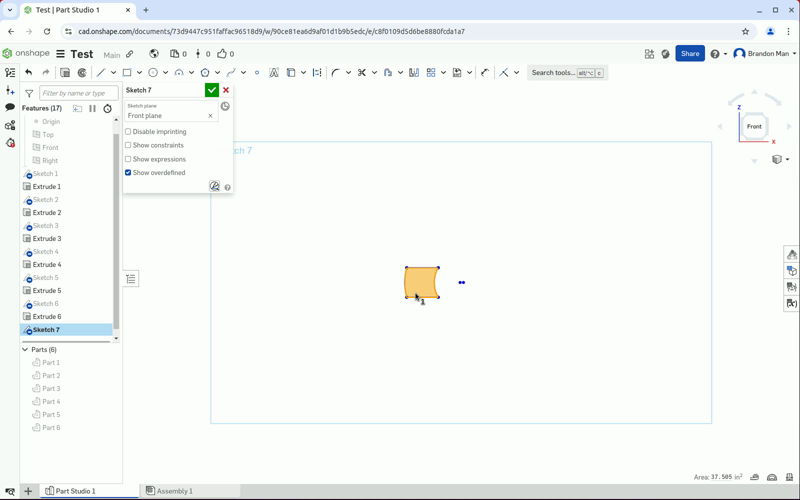
mouse_move(73, 352)
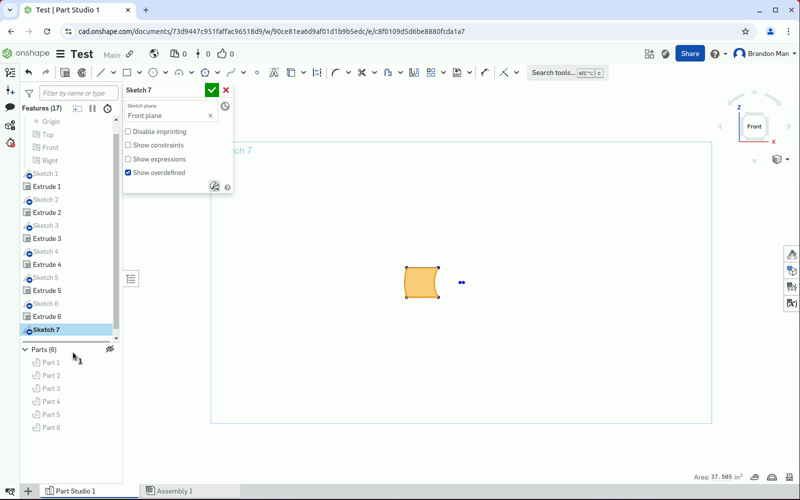
key(shift+y)
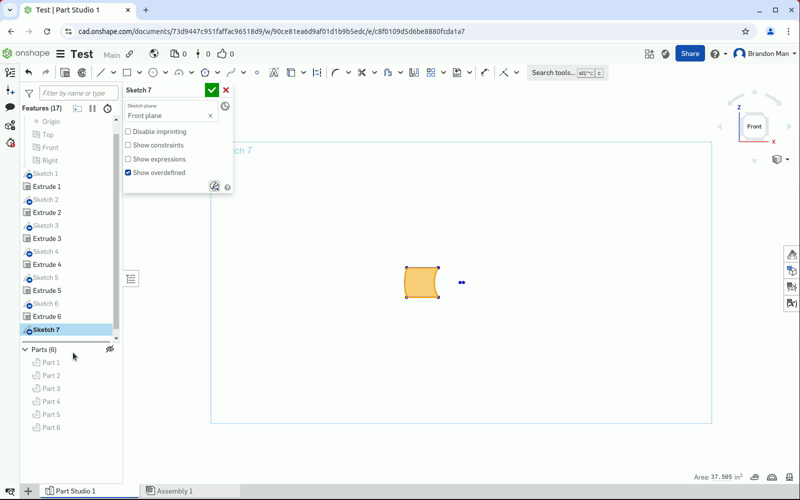
key(shift+e)
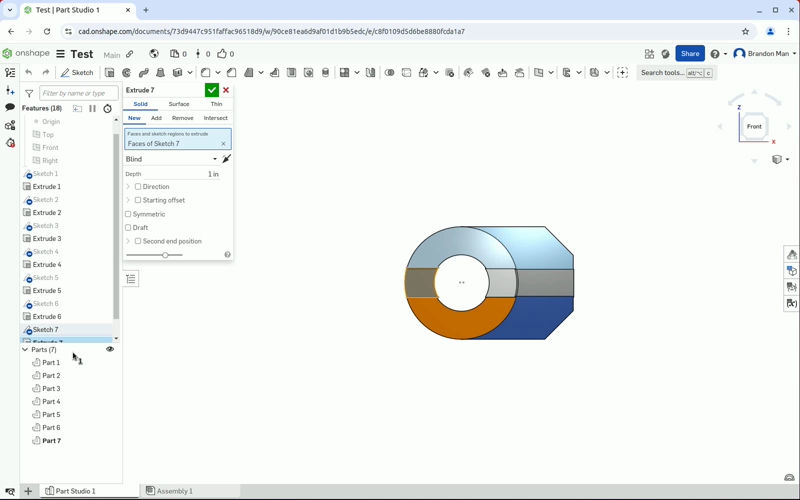
mouse_move(143, 106)
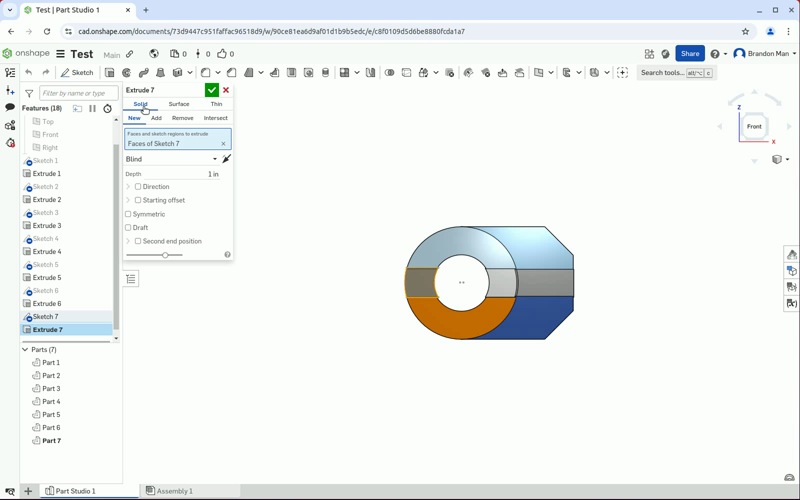
click(143, 106)
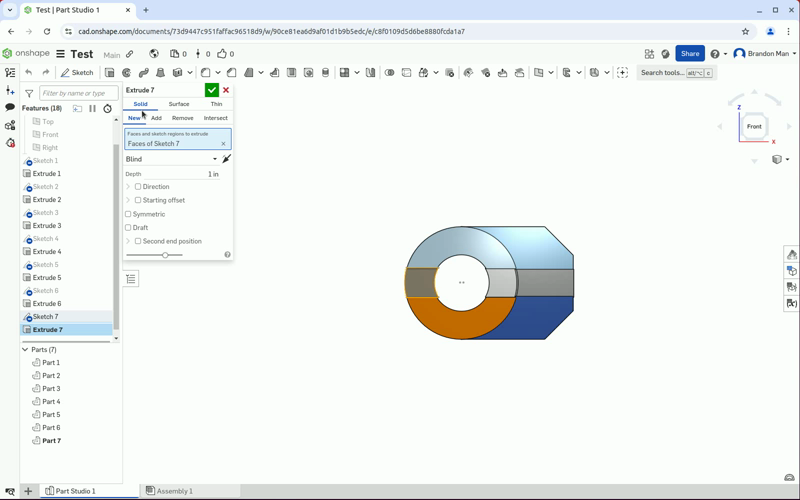
mouse_move(137, 120)
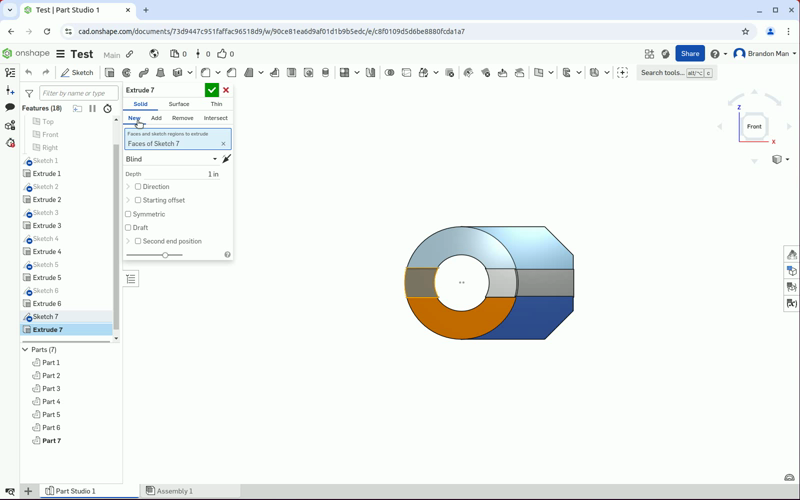
click(137, 120)
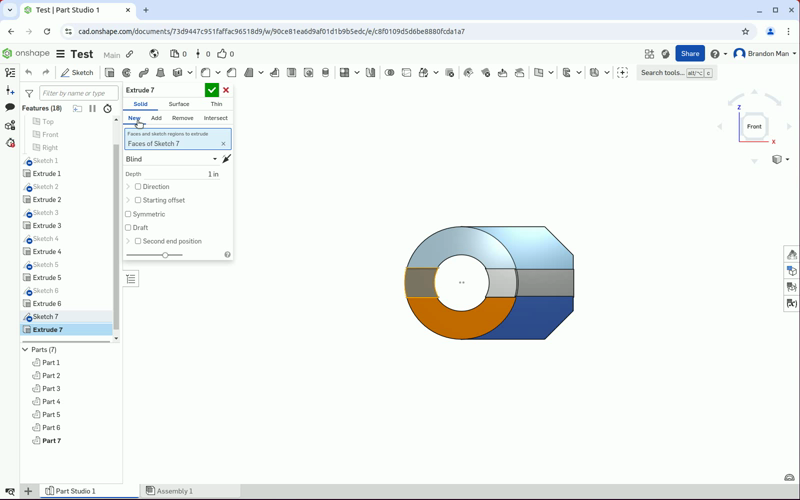
key(tab, 4)
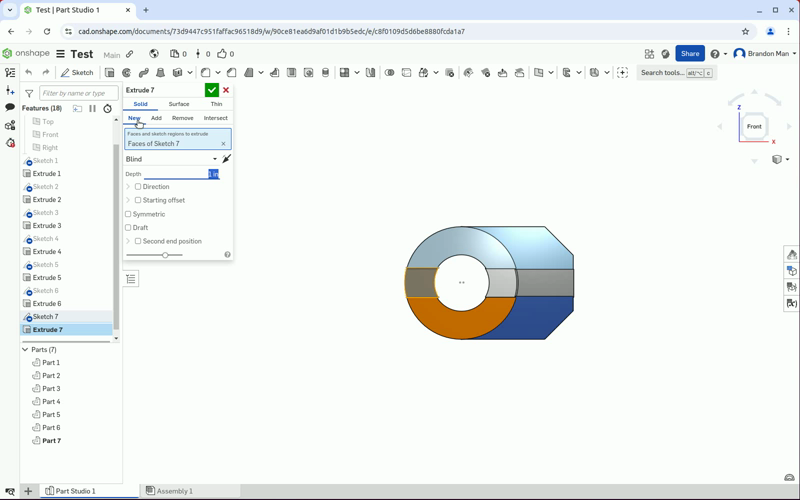
text(11.554)
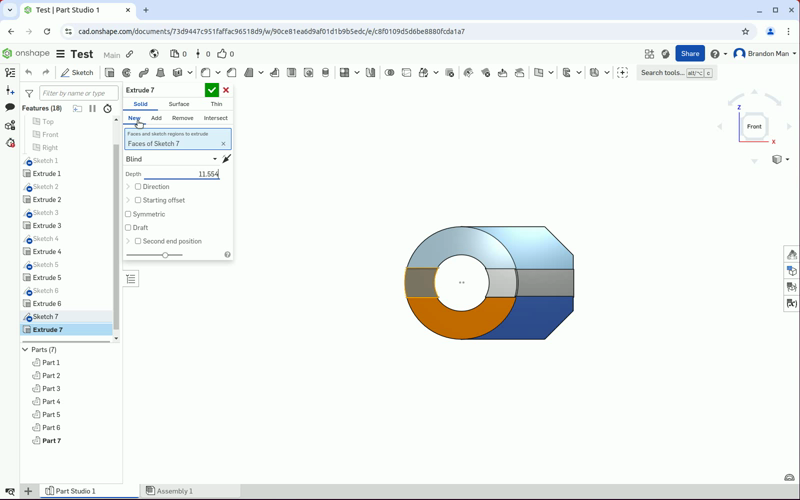
key(enter)
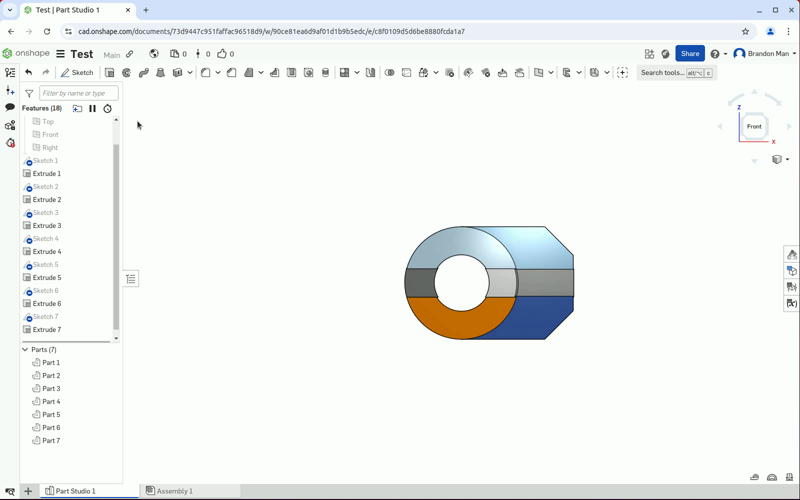
key(shift+h)
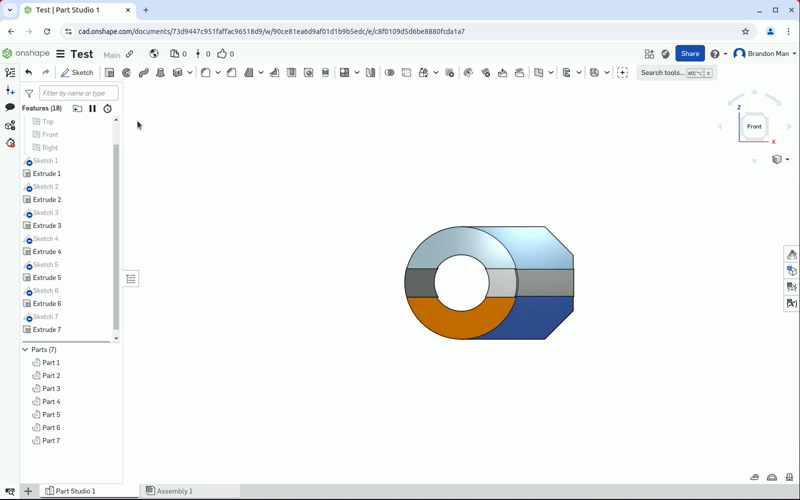
key(shift+h)
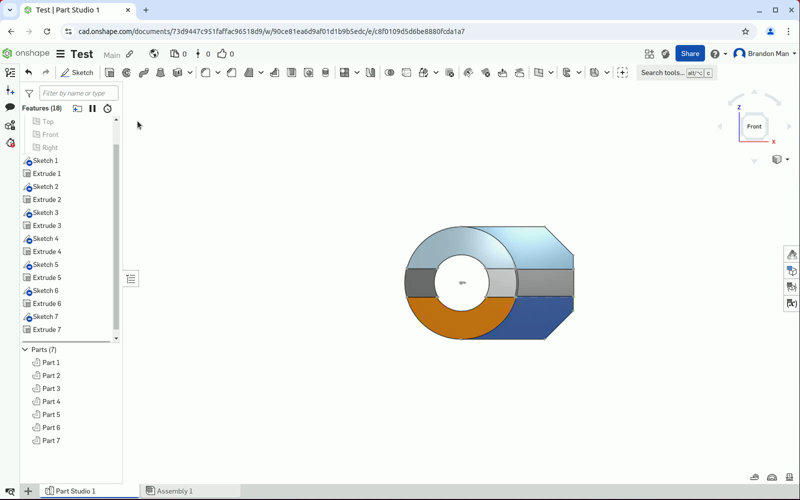
key(shift+7)
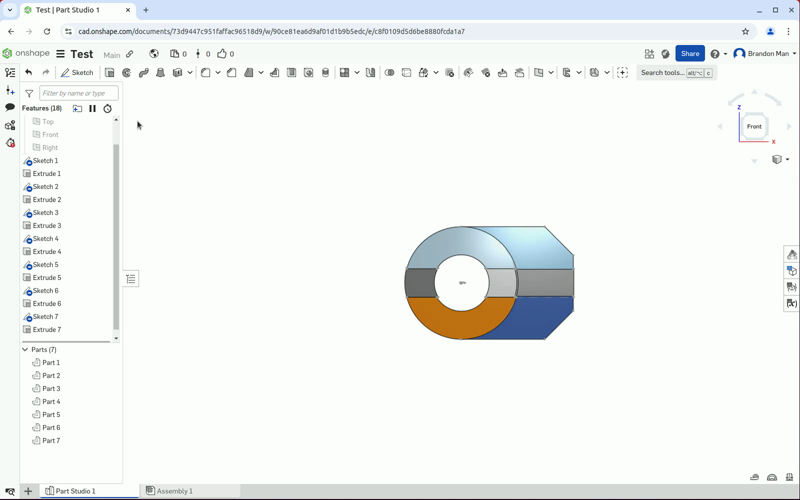
key(left, 2)
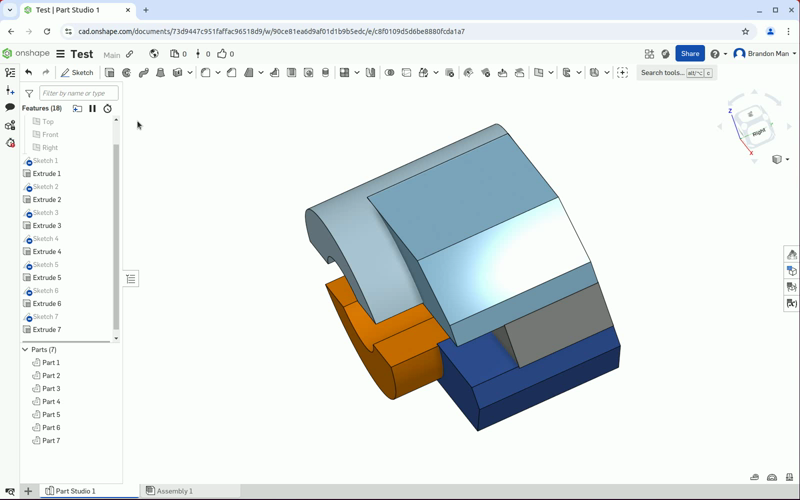
key(down, 2)
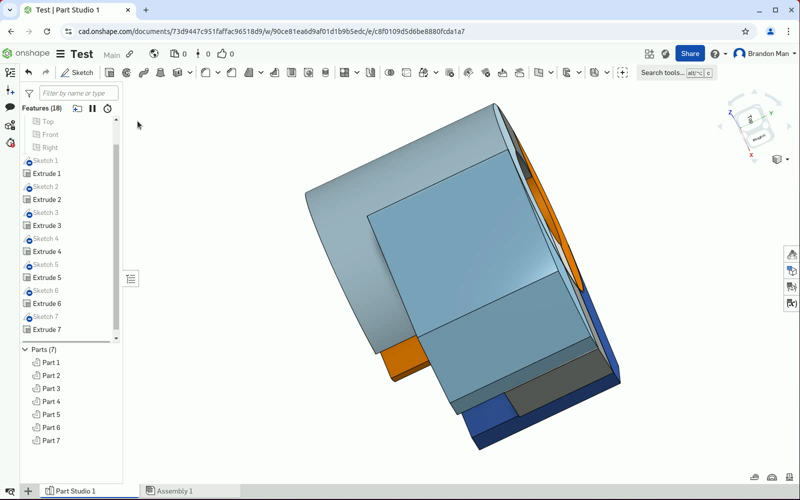
key(up, 2)
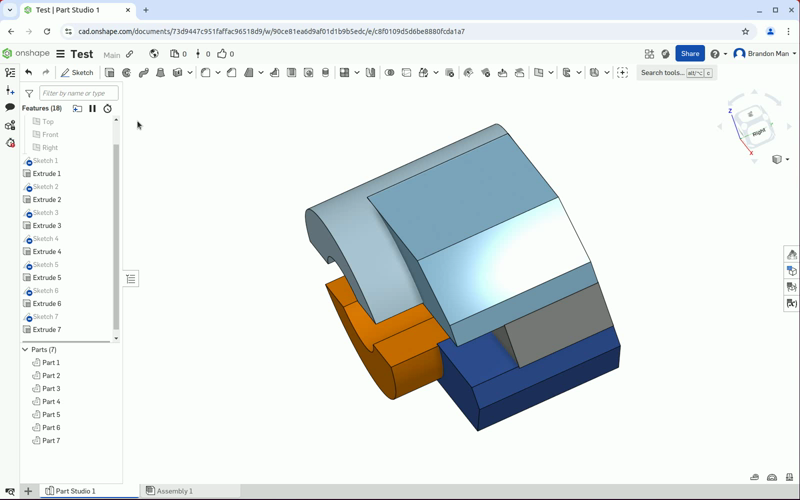
key(right, 2)
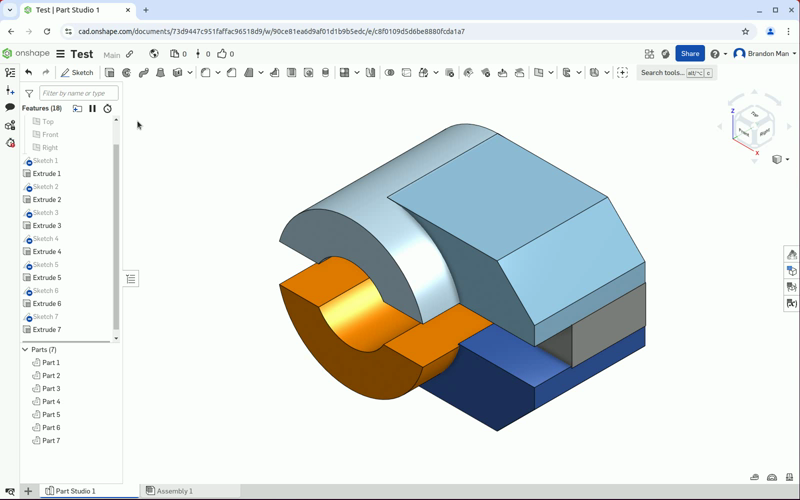
mouse_move(69, 163)
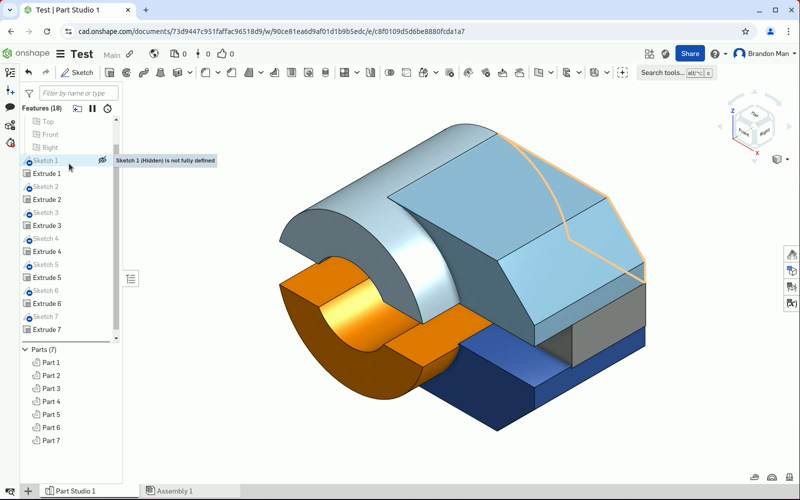
click(69, 163)